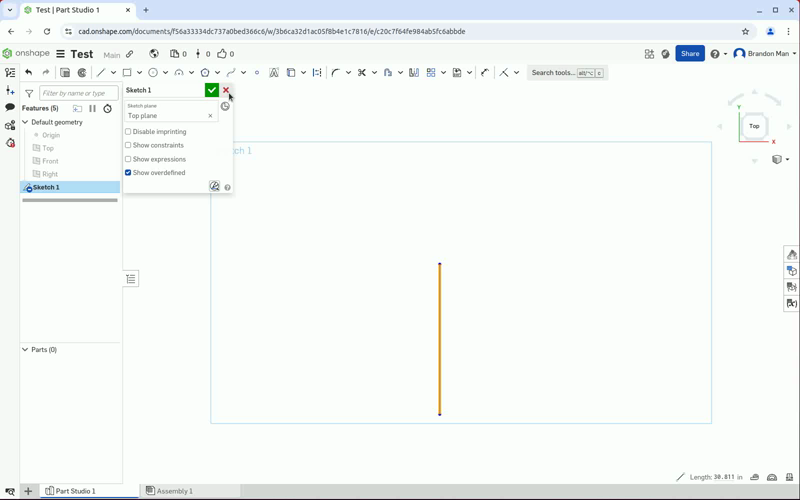
key(shift+h)
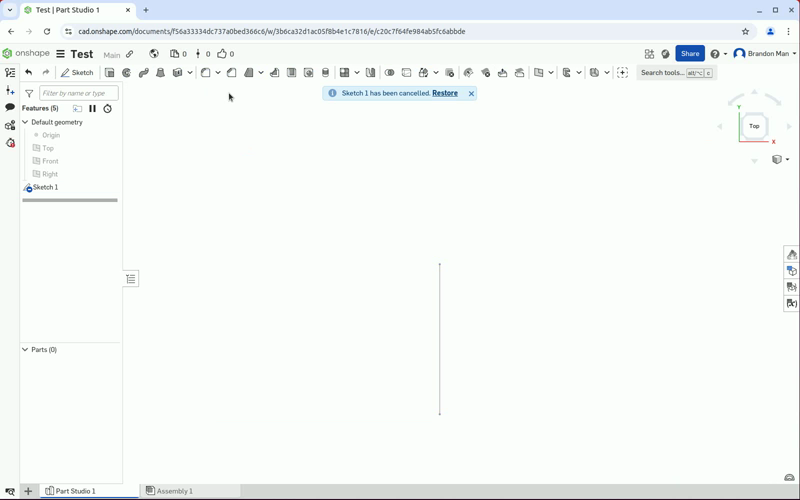
key(shift+s)
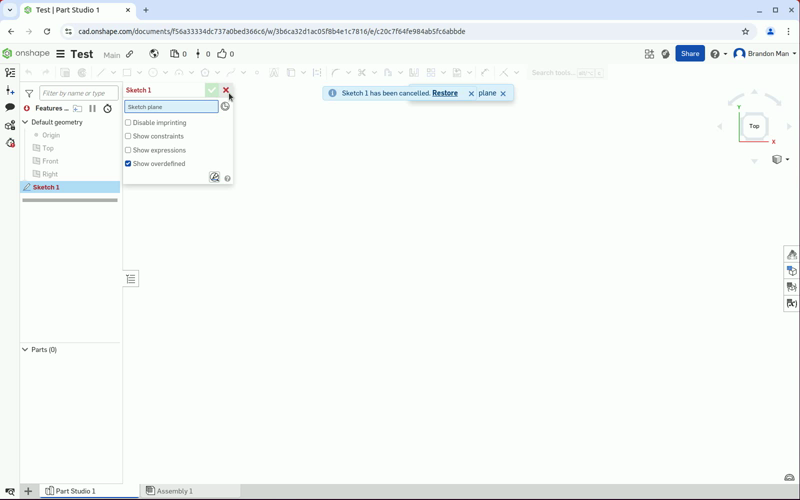
mouse_move(73, 150)
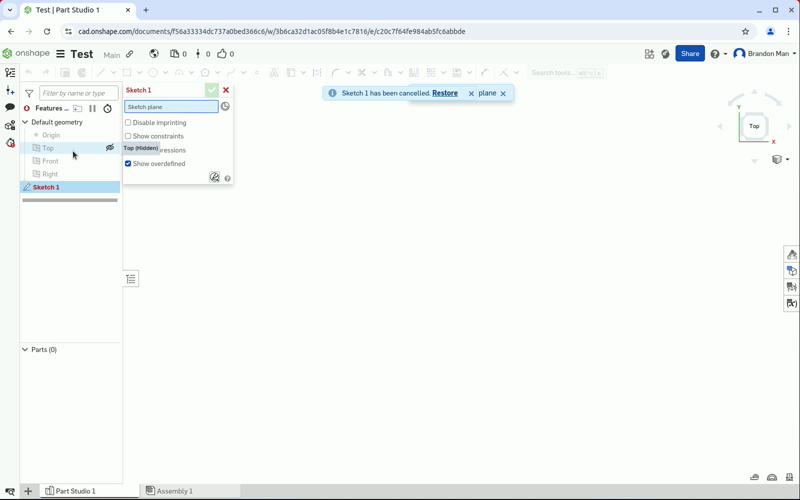
click(73, 150)
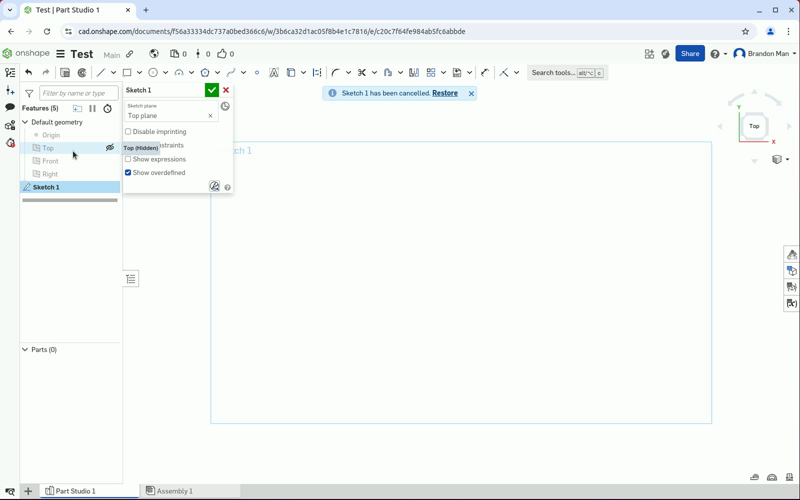
mouse_move(73, 352)
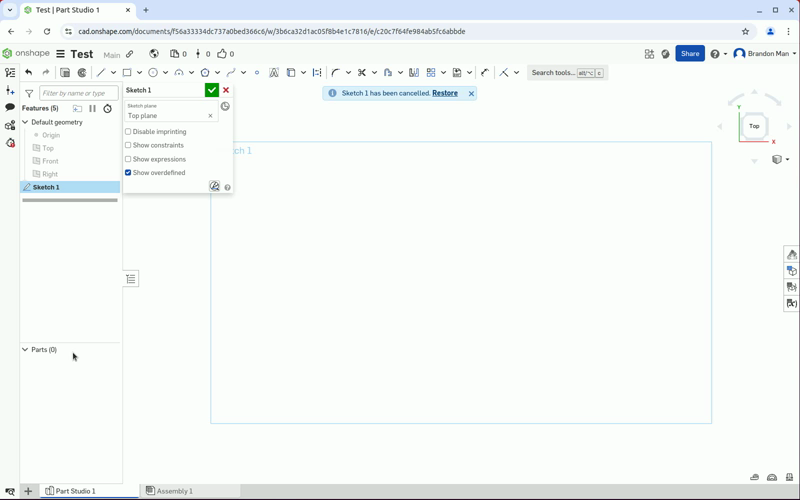
key(y)
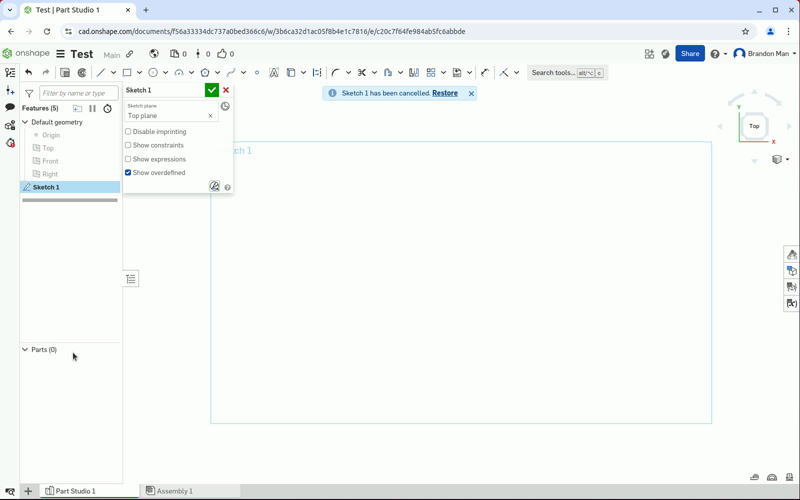
key(l)
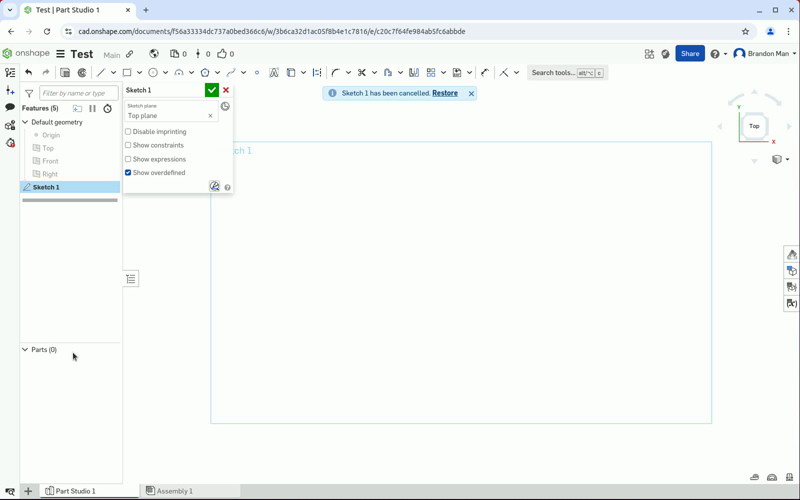
key_down(shift)
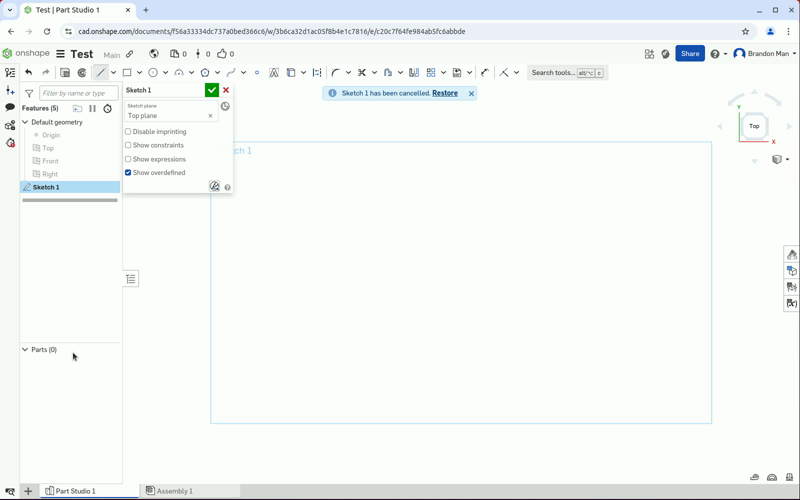
mouse_move(375, 259)
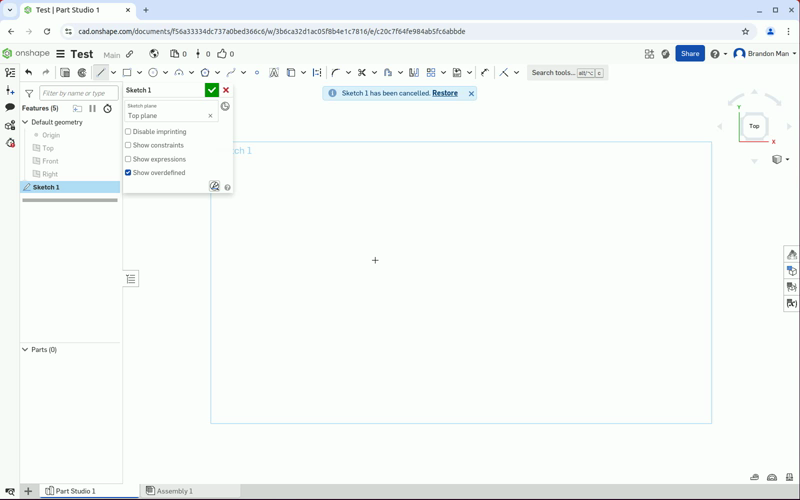
click(375, 259)
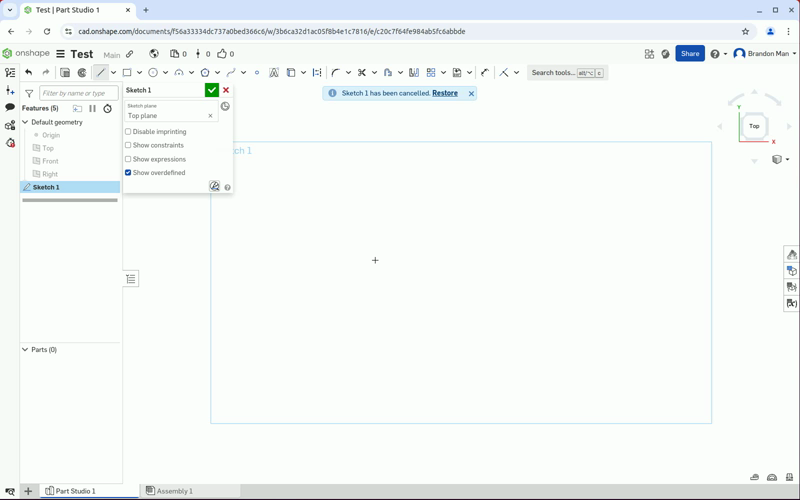
key_up(shift)
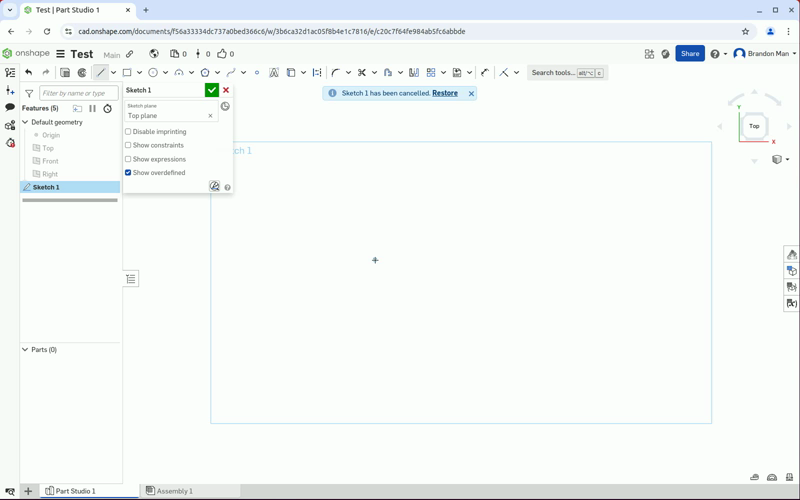
key_down(shift)
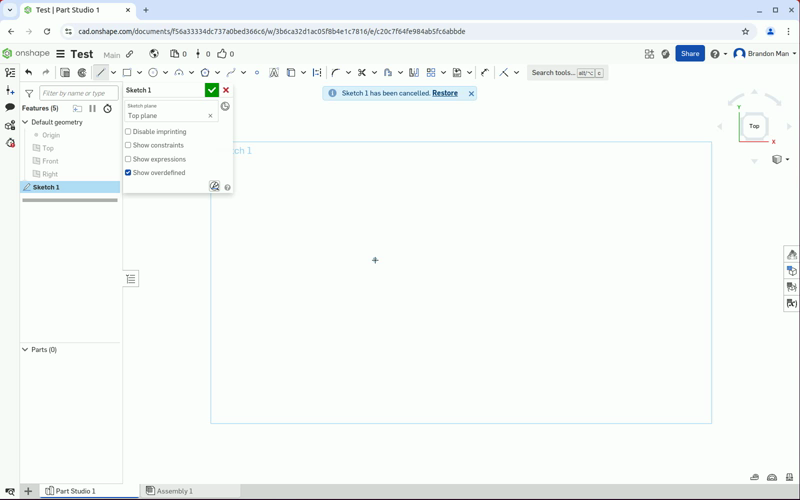
mouse_move(469, 259)
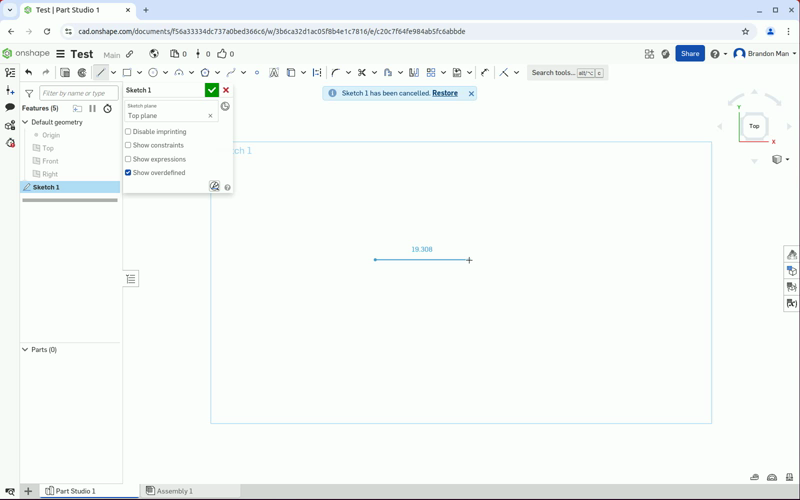
click(469, 259)
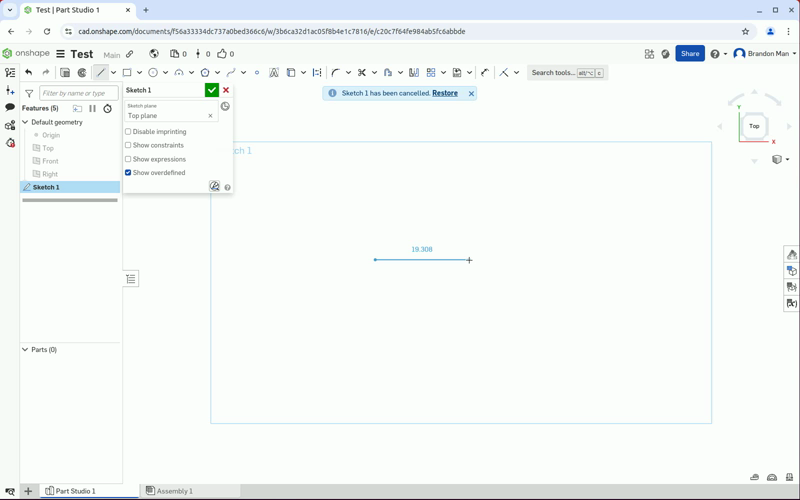
key_up(shift)
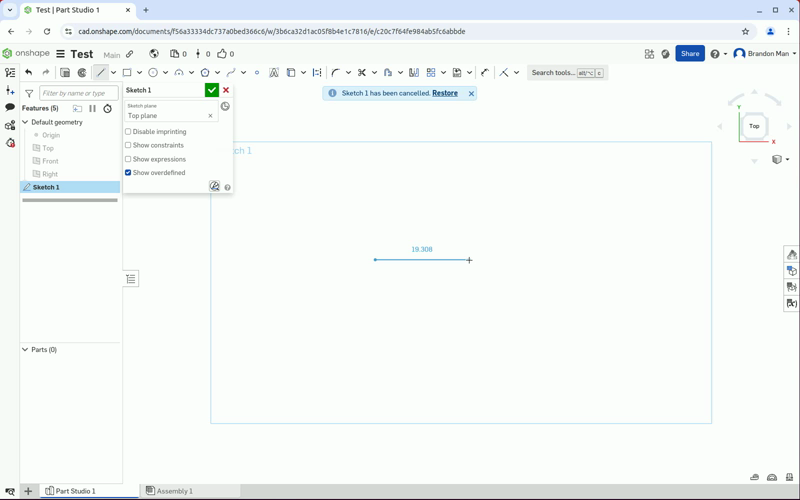
key_down(shift)
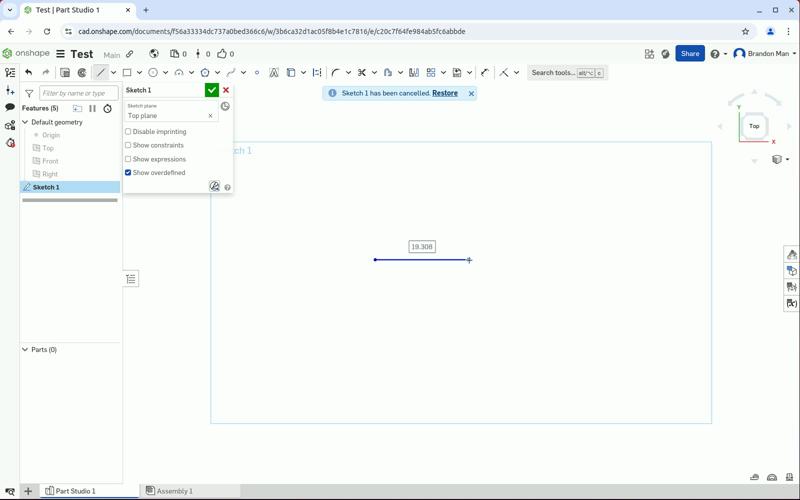
mouse_move(469, 170)
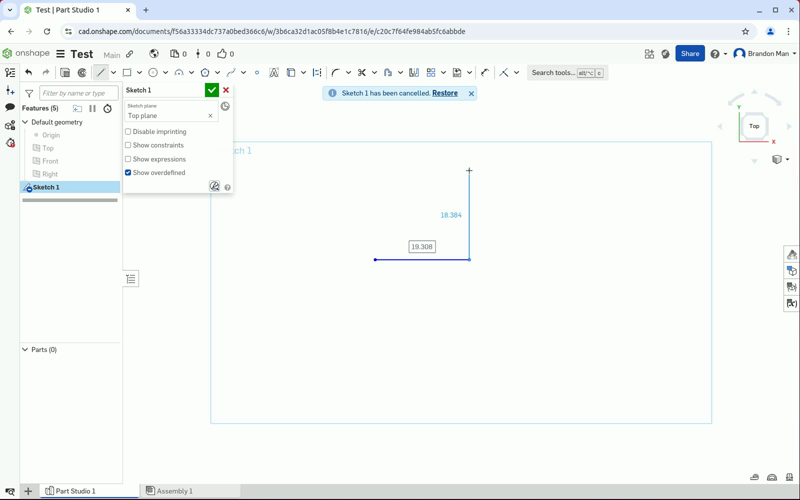
click(469, 170)
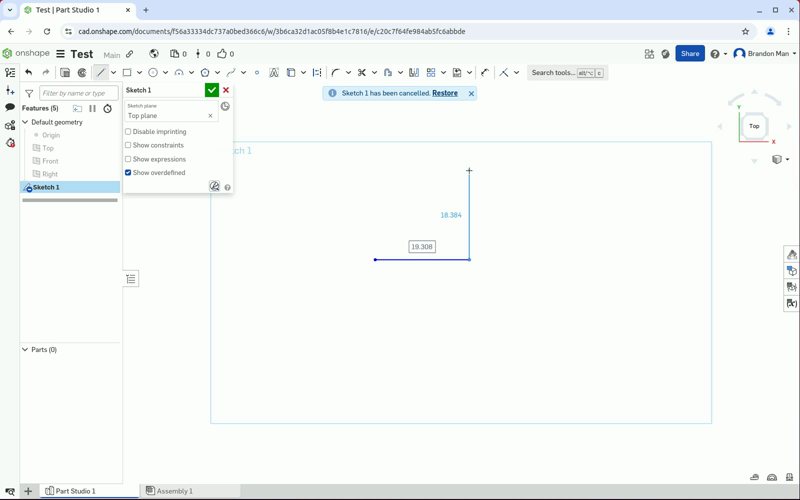
key_up(shift)
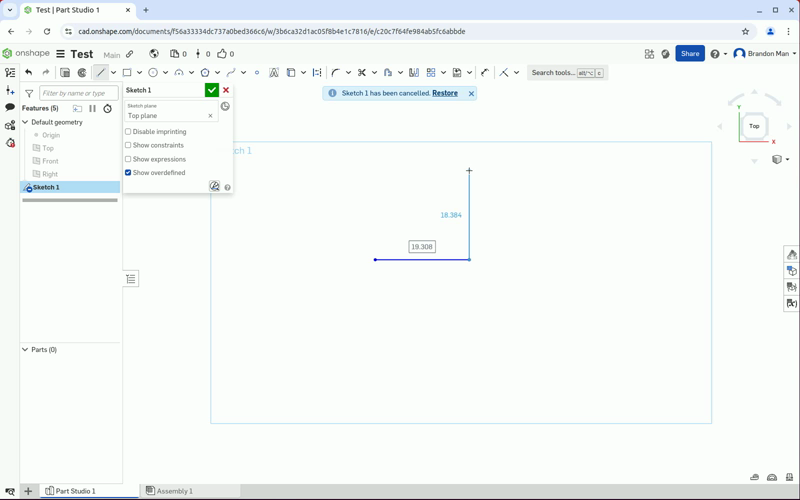
key_down(shift)
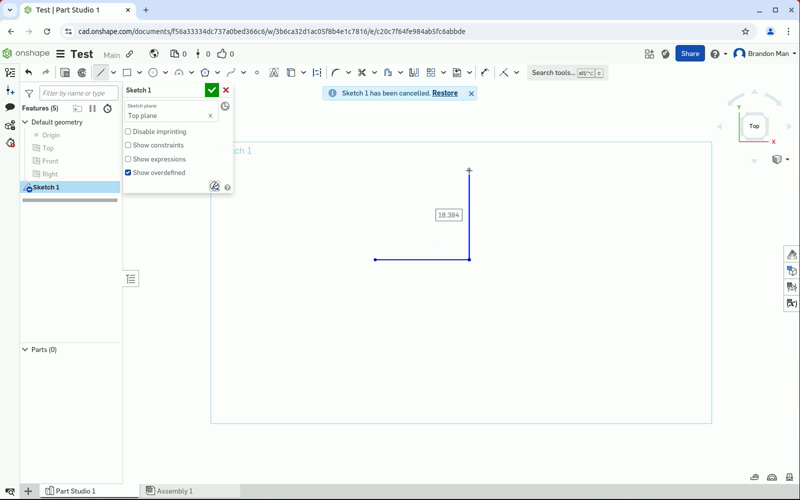
mouse_move(375, 170)
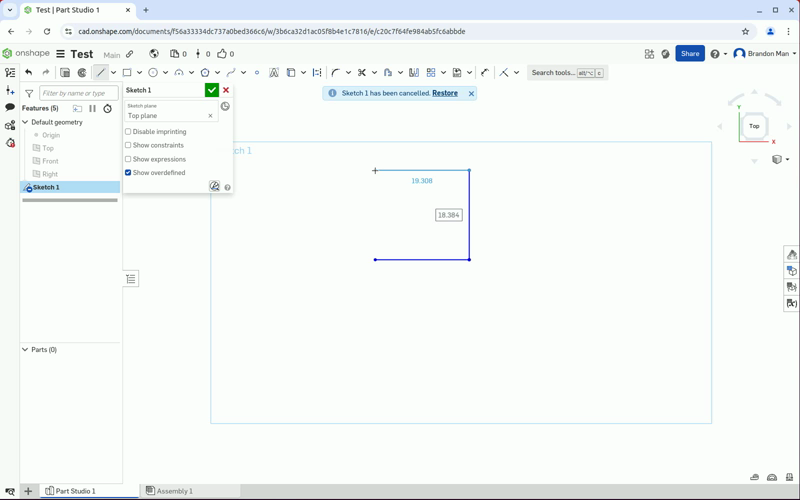
click(375, 170)
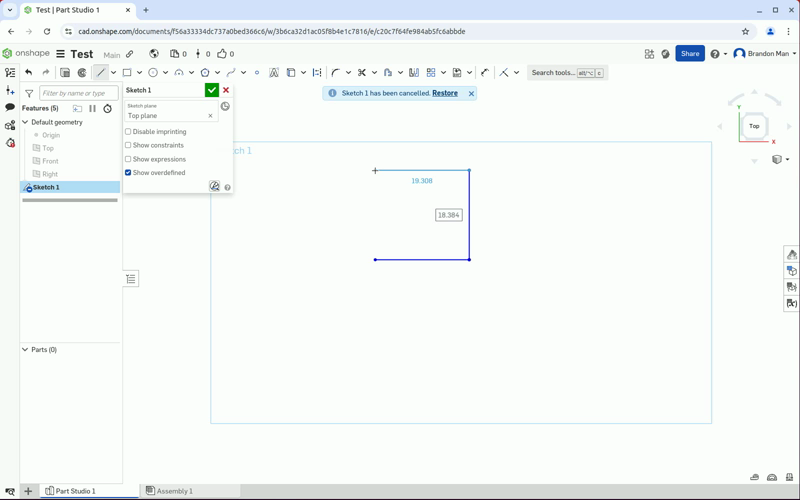
key_up(shift)
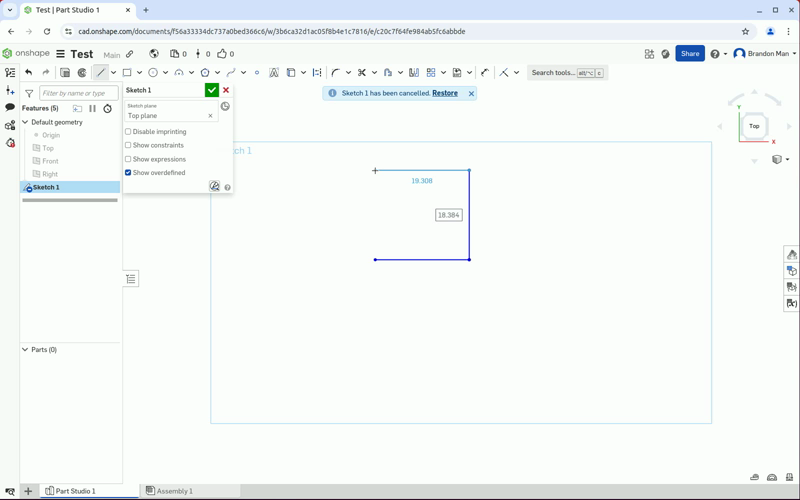
key_down(shift)
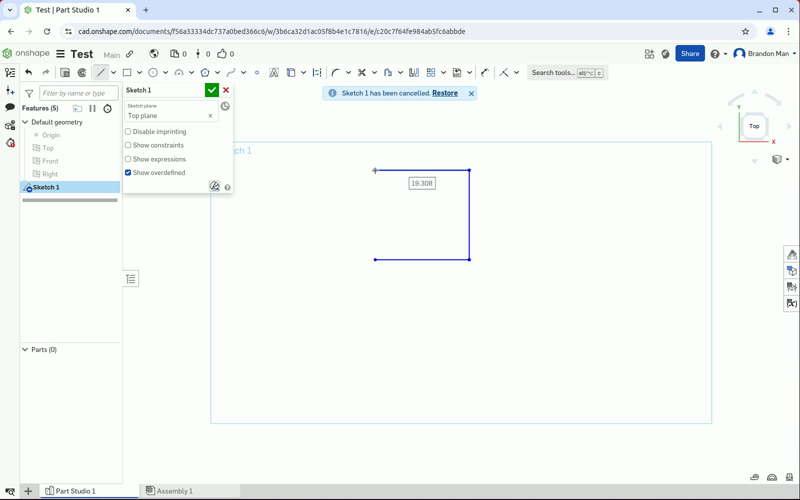
mouse_move(375, 259)
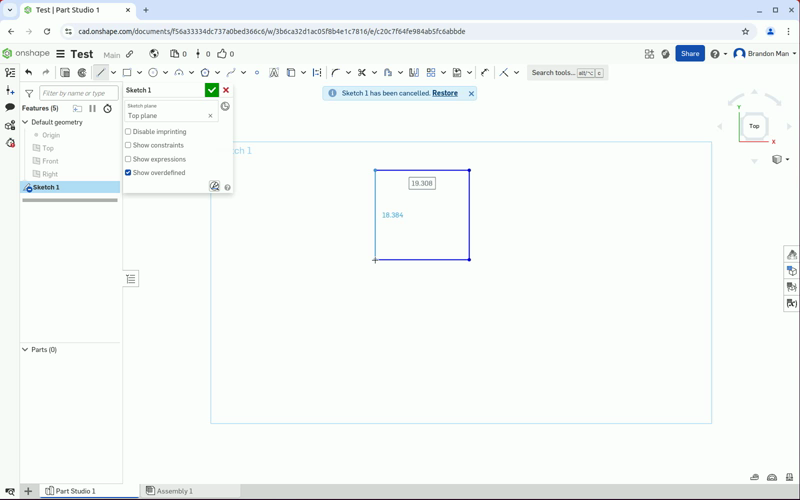
key_up(shift)
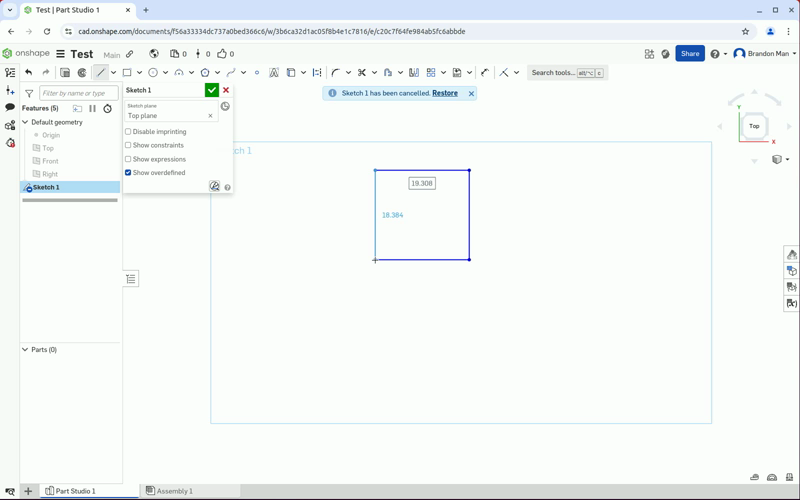
click(375, 259)
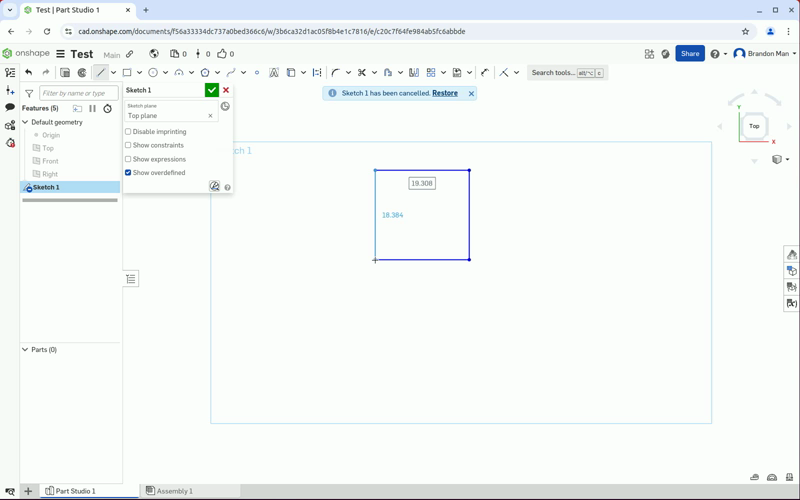
key(esc)
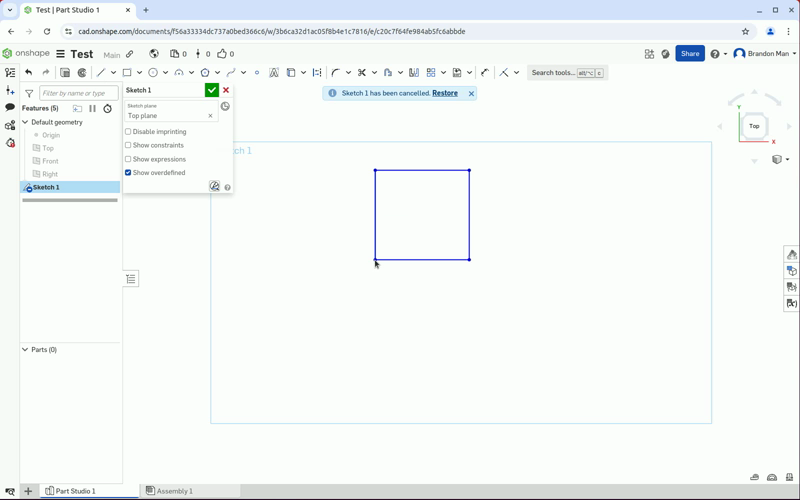
mouse_move(405, 223)
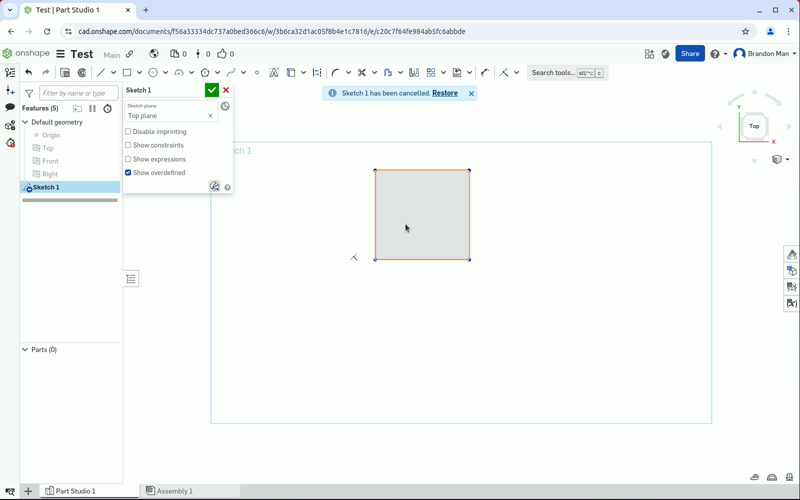
click(405, 223)
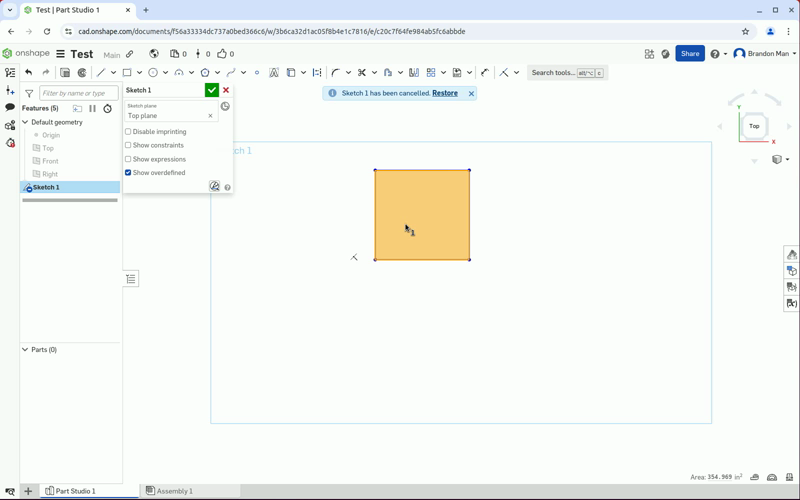
mouse_move(73, 352)
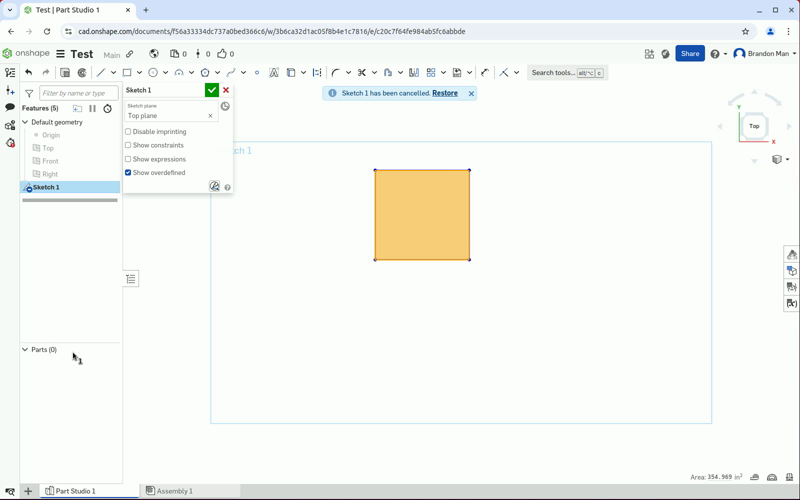
key(shift+y)
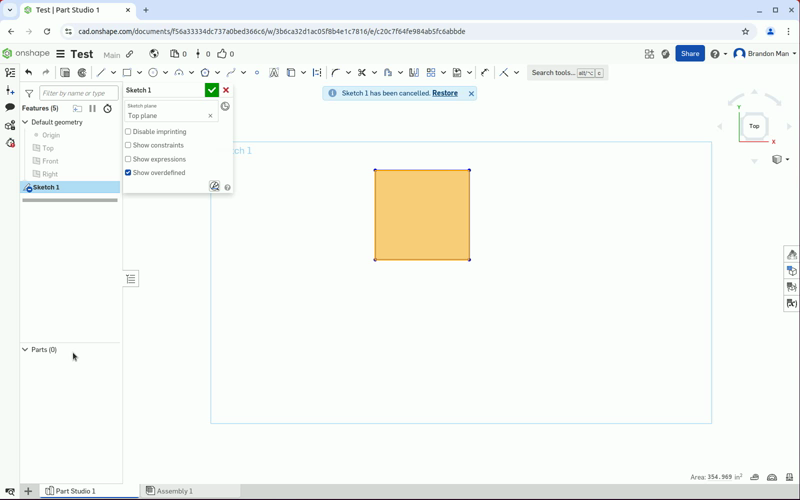
key(shift+e)
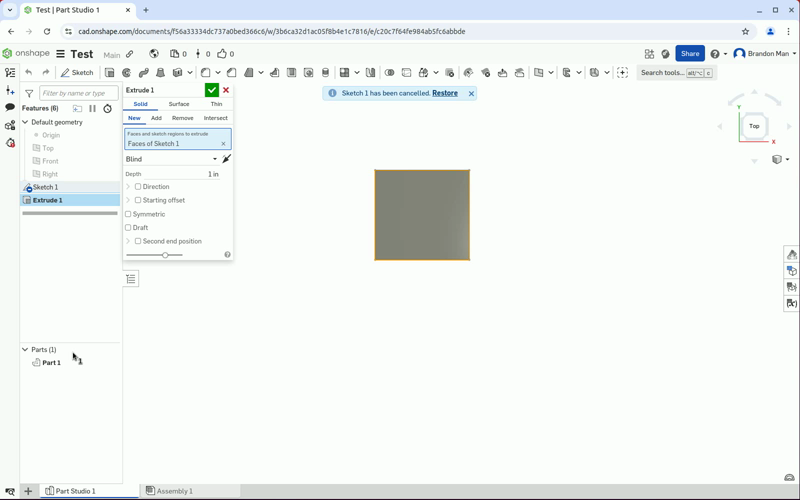
mouse_move(143, 106)
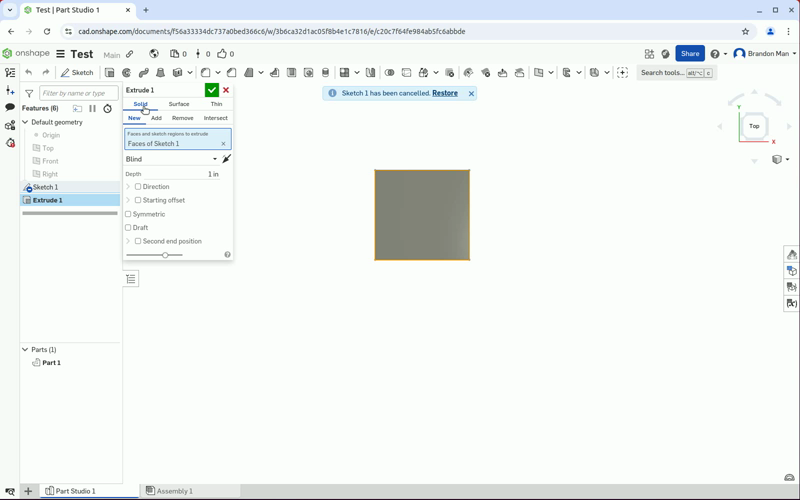
click(143, 106)
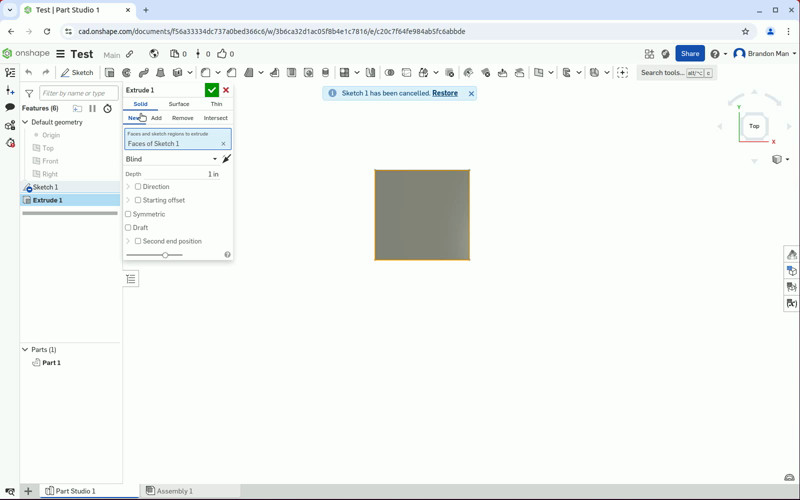
mouse_move(137, 120)
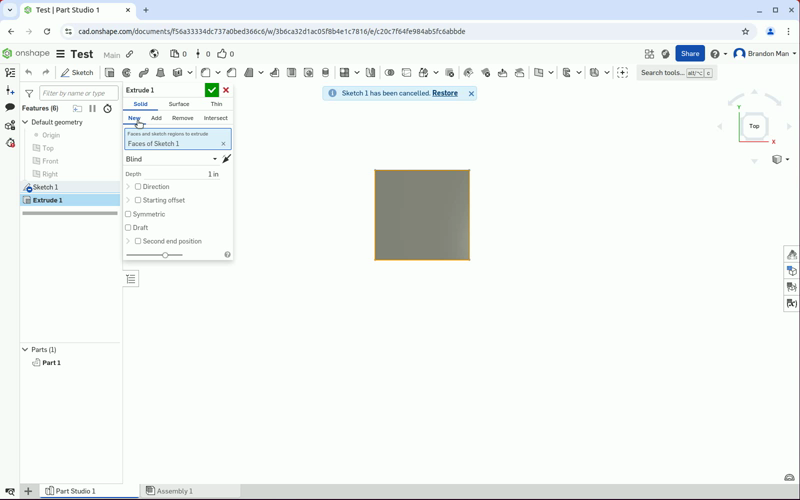
click(137, 120)
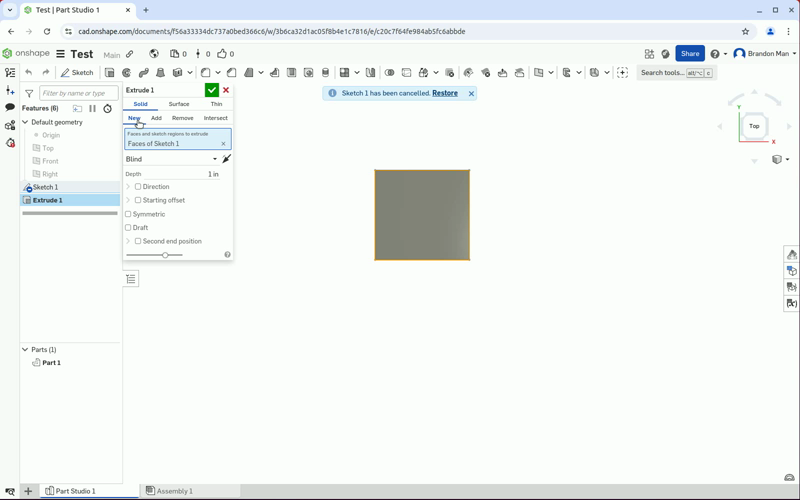
key(tab, 4)
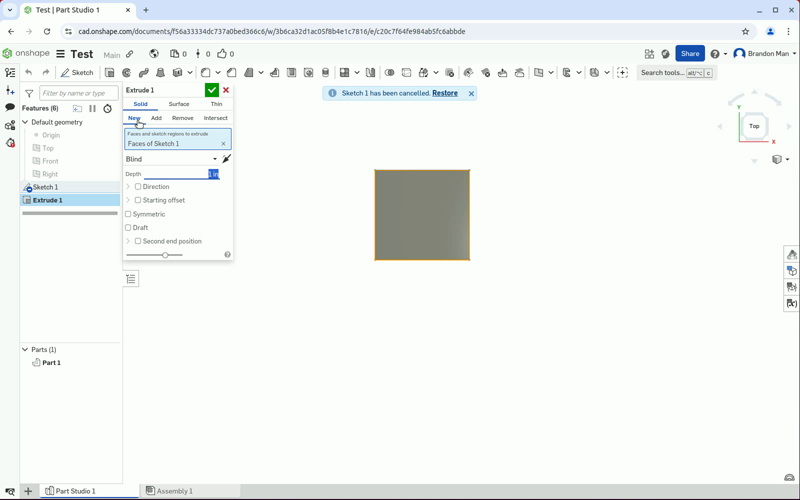
text(0.241)
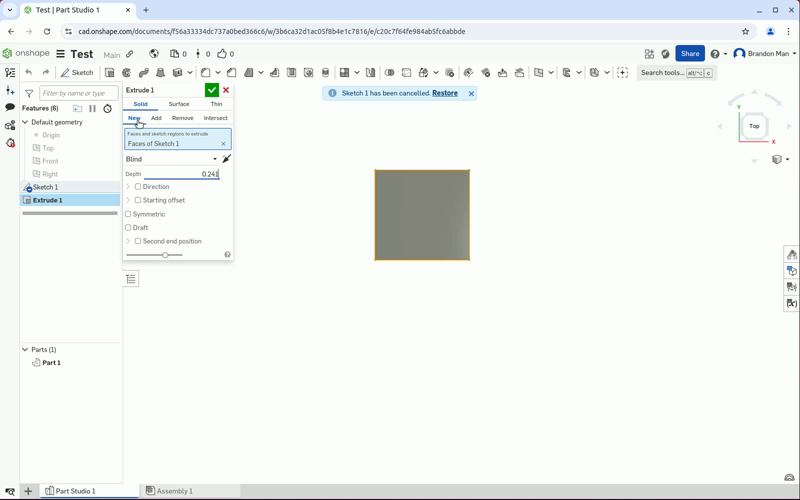
key(enter)
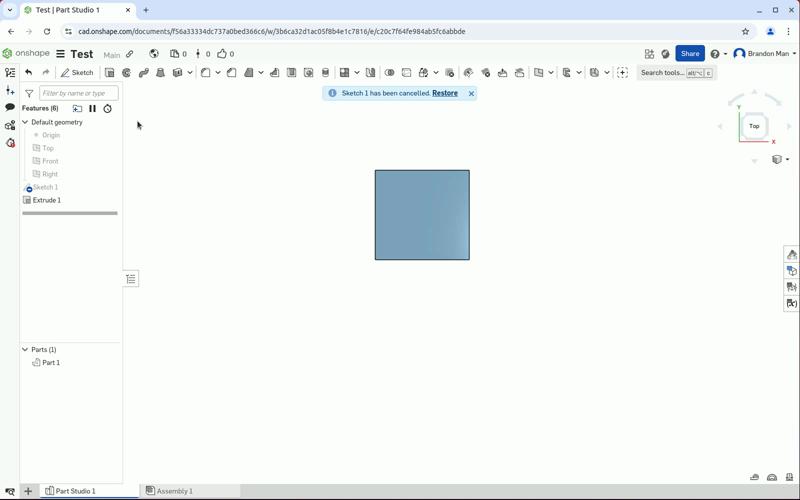
key(shift+h)
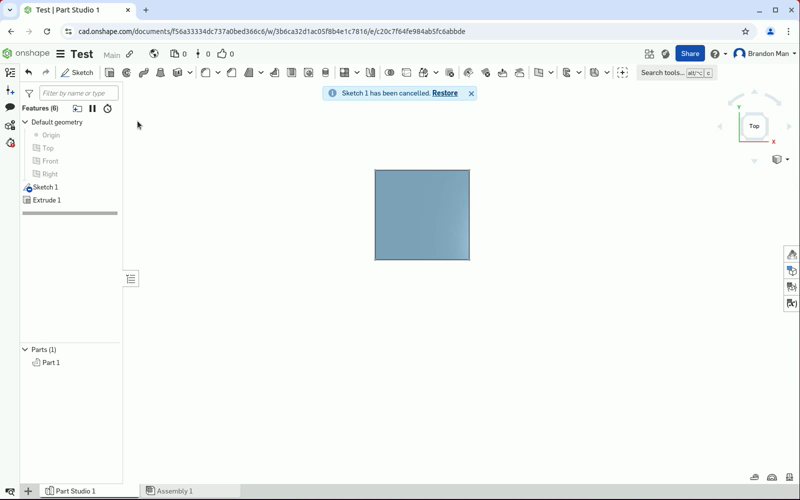
key(shift+h)
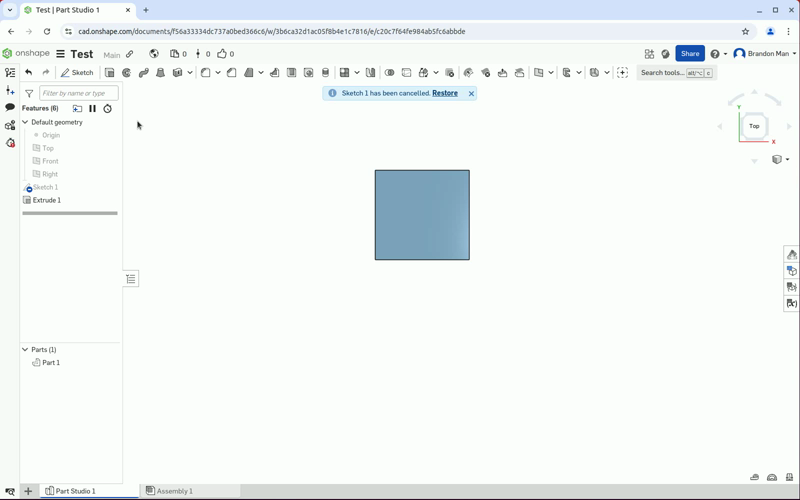
mouse_move(73, 189)
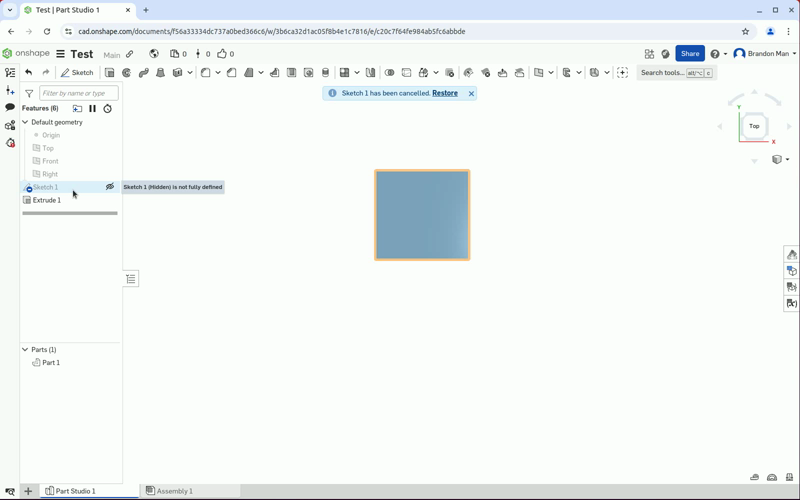
click(73, 189)
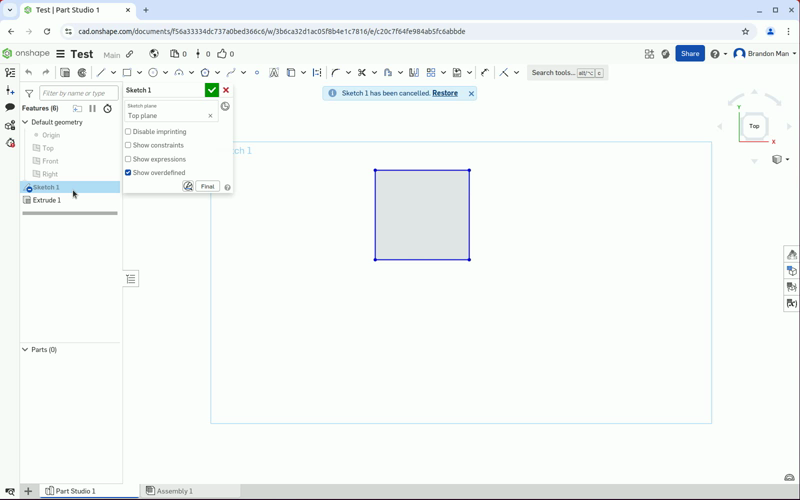
mouse_move(229, 92)
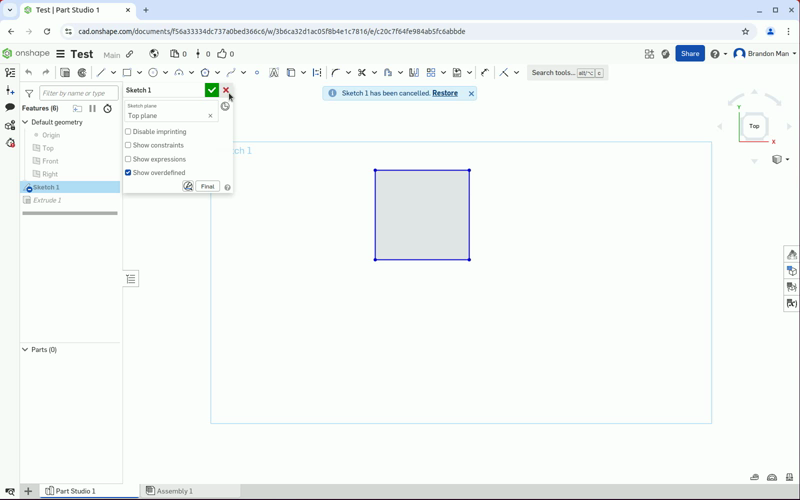
click(229, 92)
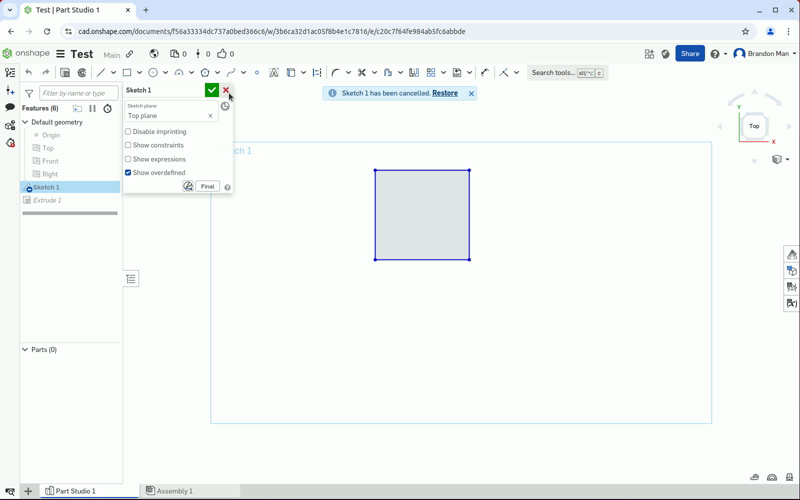
key(shift+s)
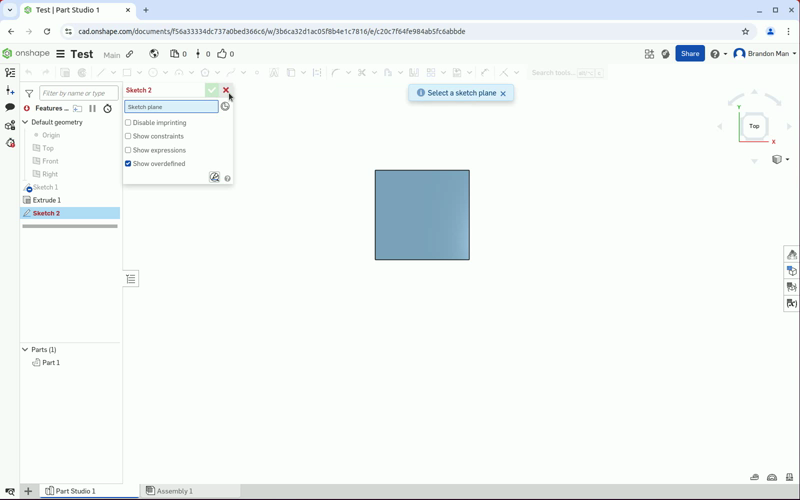
mouse_move(73, 150)
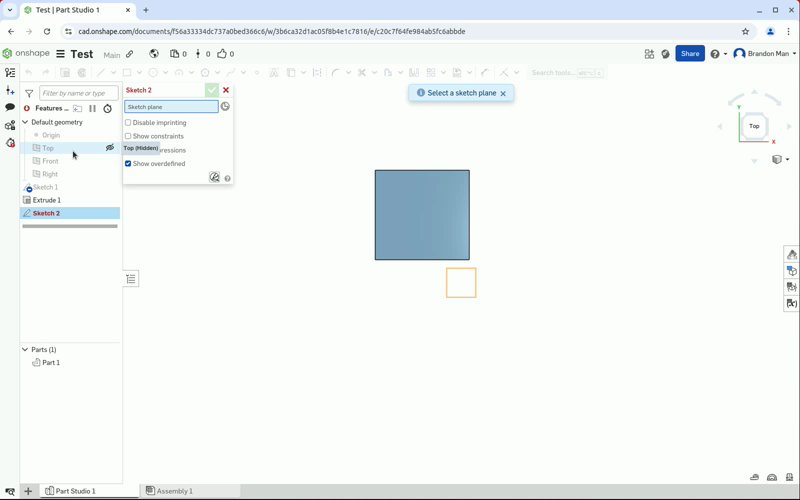
click(73, 150)
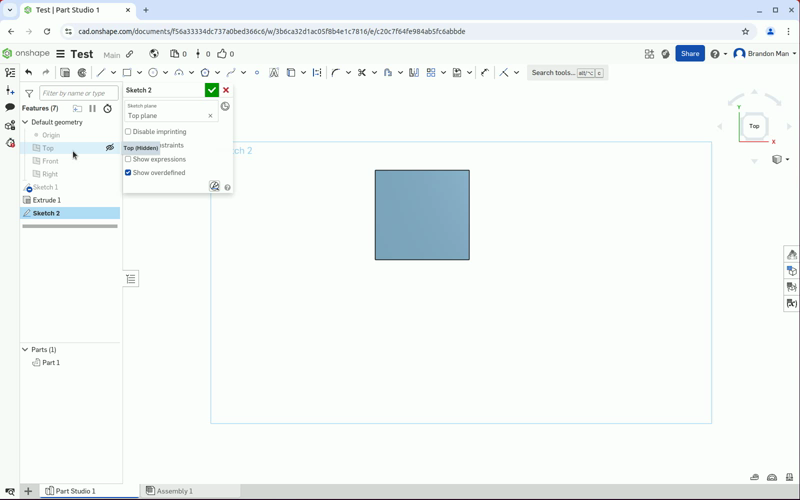
mouse_move(73, 352)
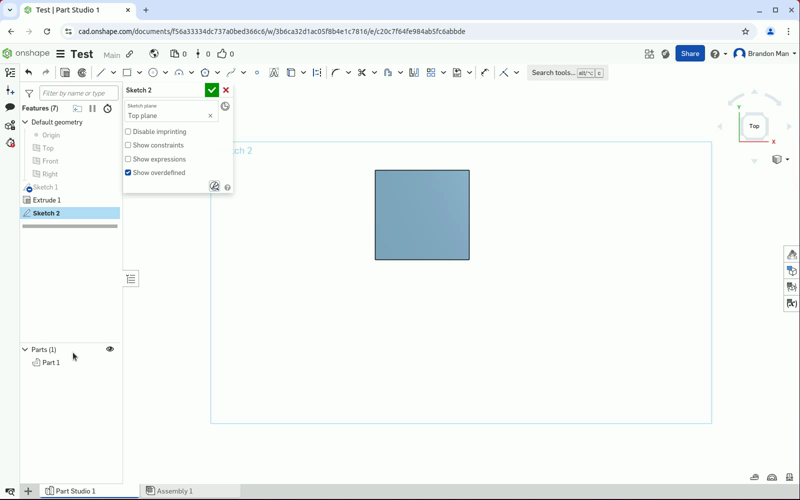
key(y)
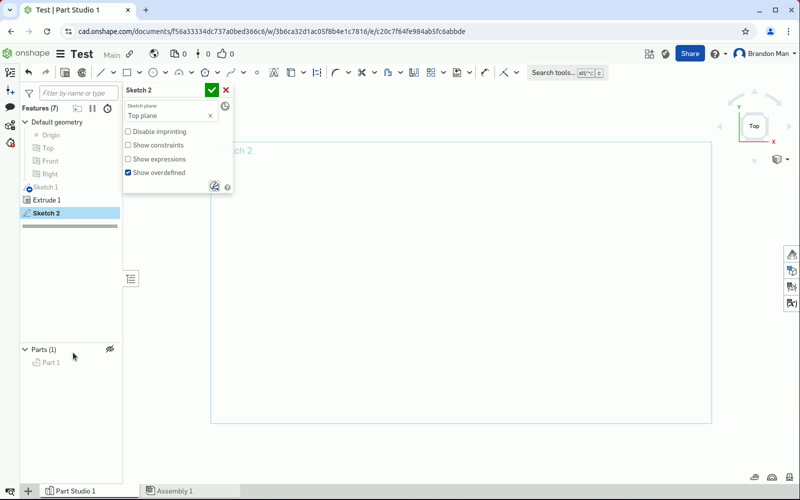
key(l)
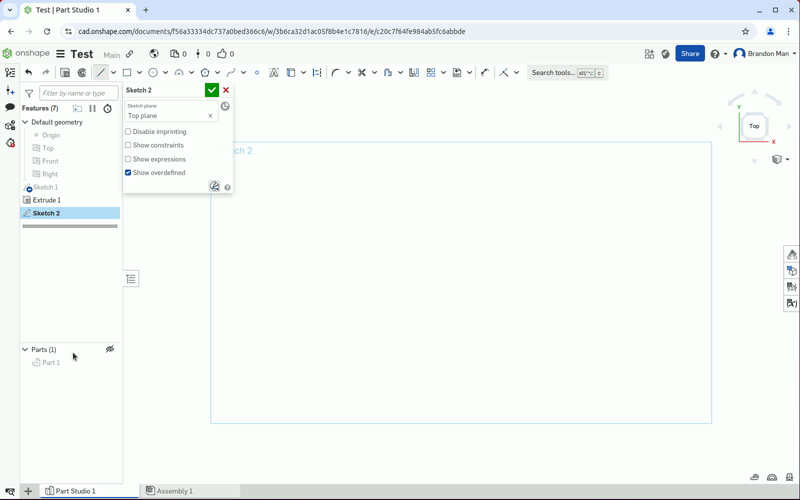
key_down(shift)
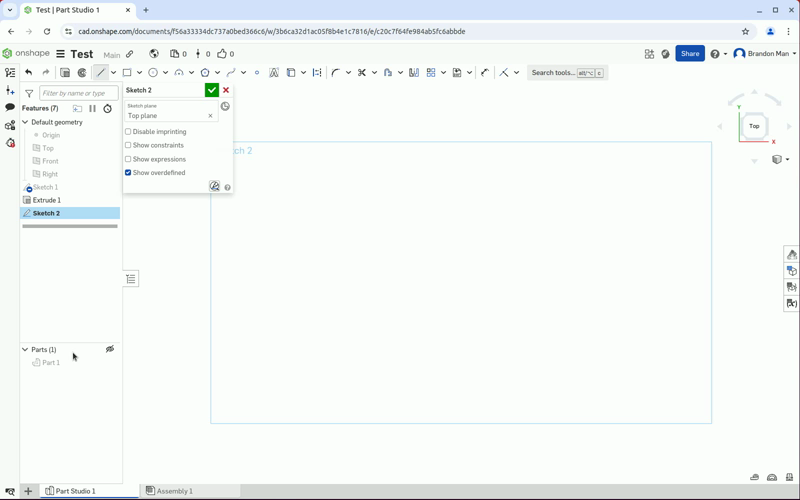
mouse_move(375, 339)
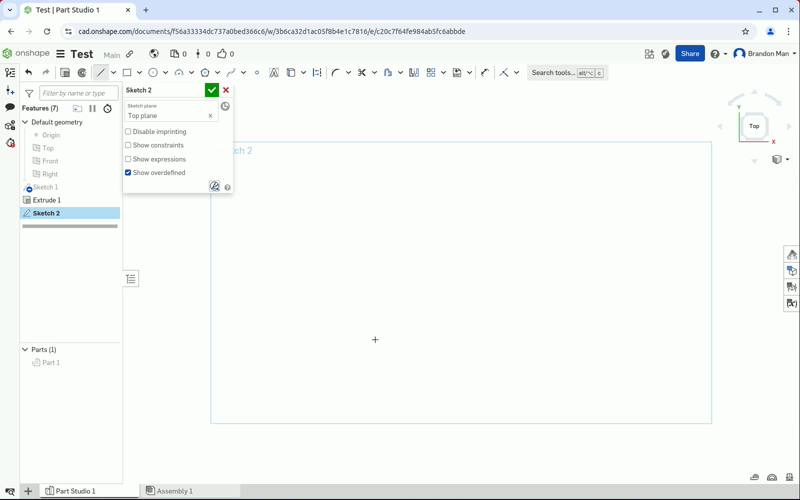
click(375, 339)
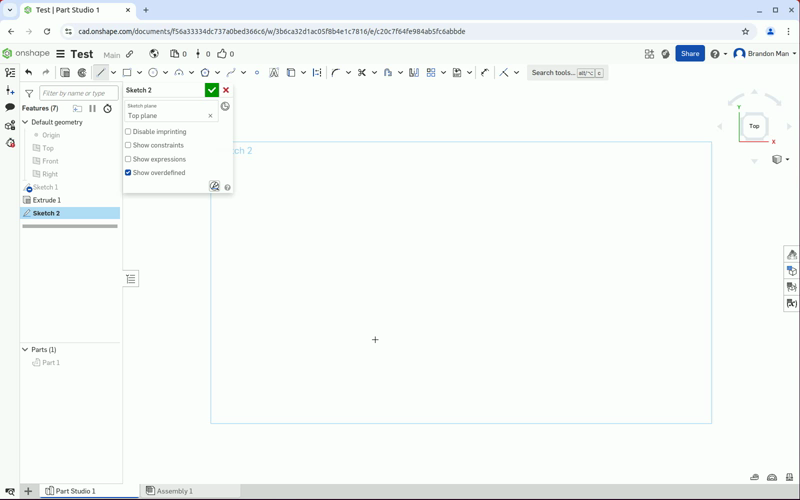
key_up(shift)
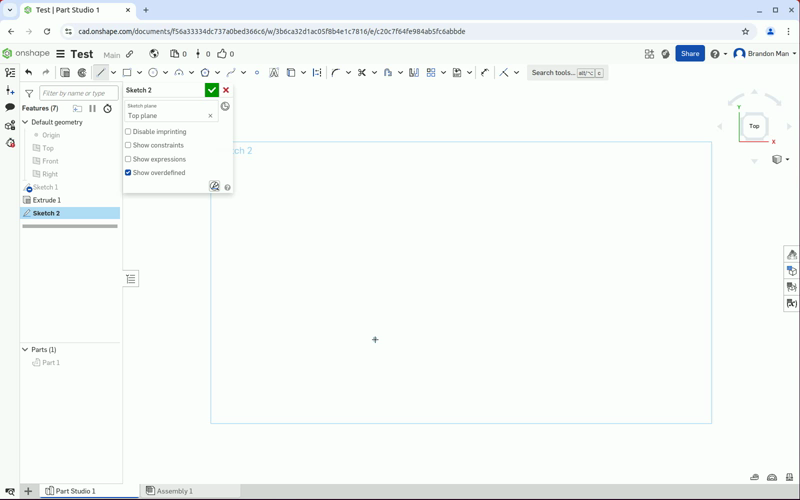
key_down(shift)
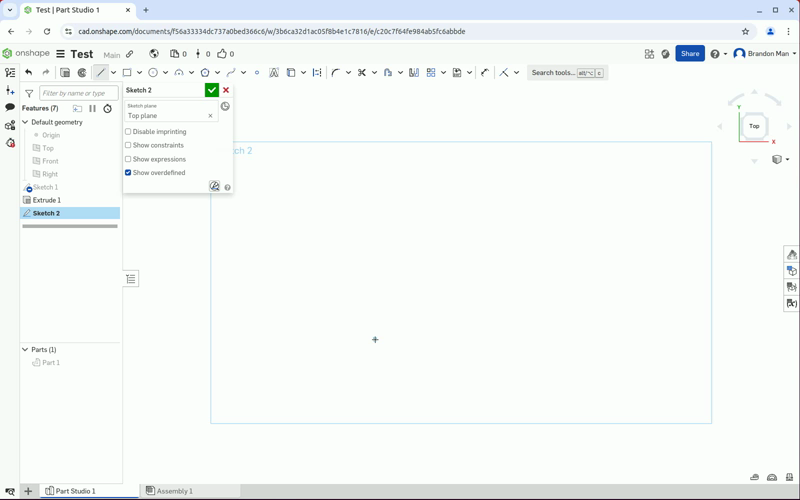
mouse_move(469, 339)
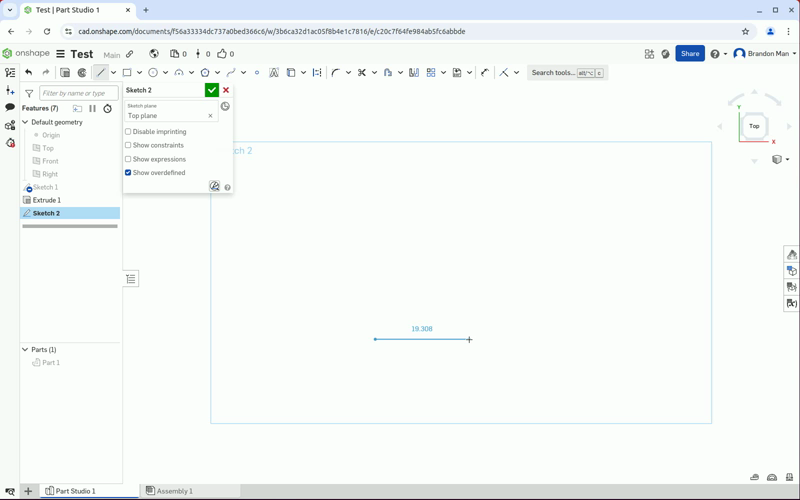
click(469, 339)
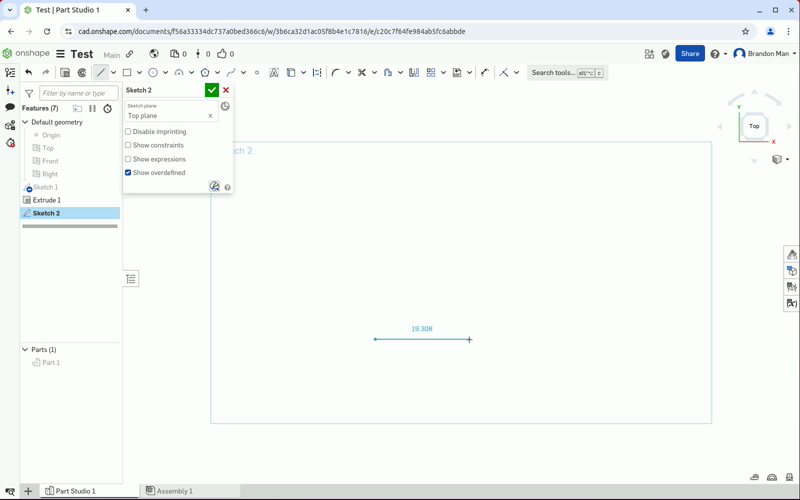
key_up(shift)
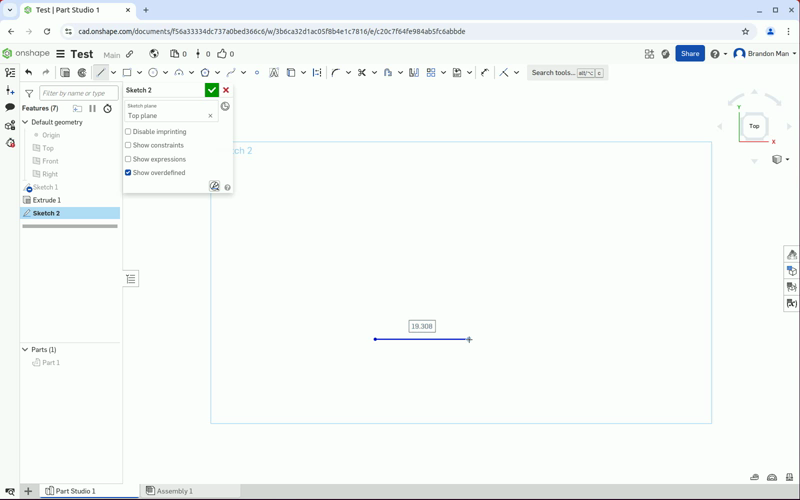
key_down(shift)
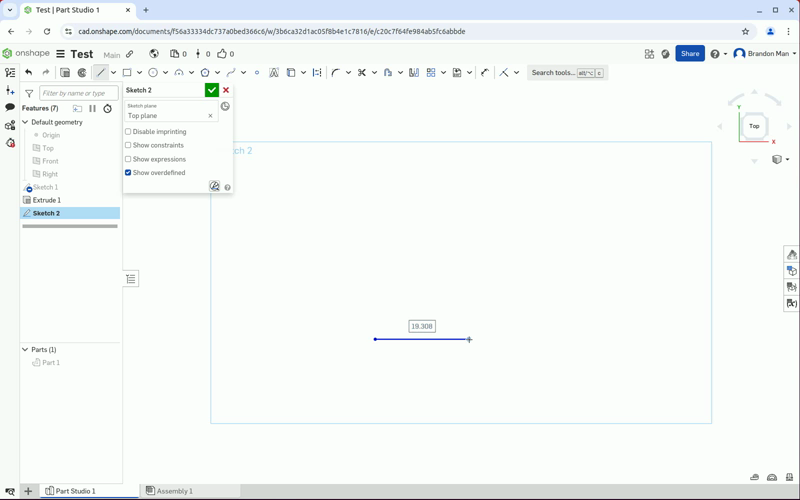
mouse_move(469, 263)
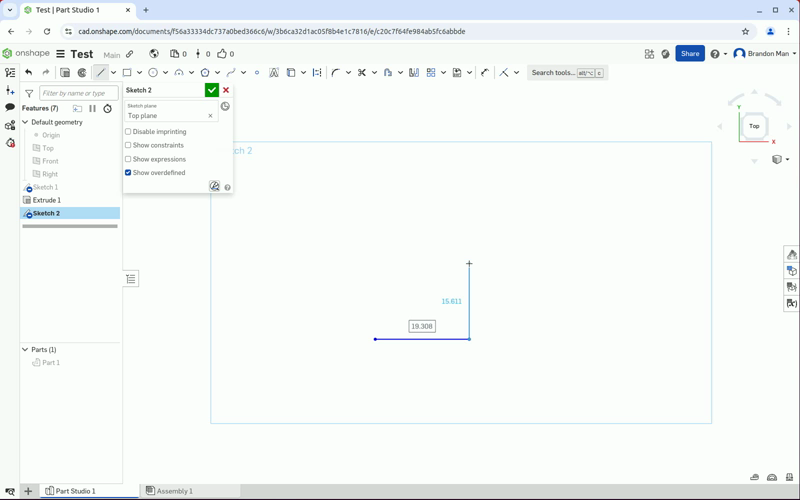
click(469, 263)
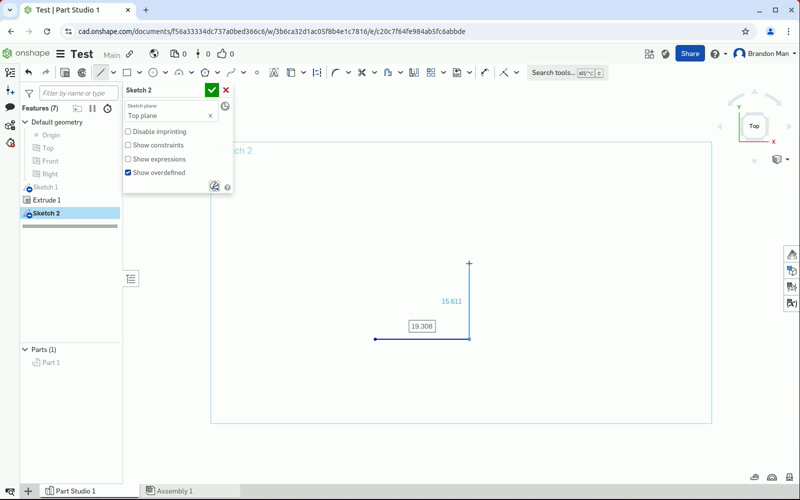
key_up(shift)
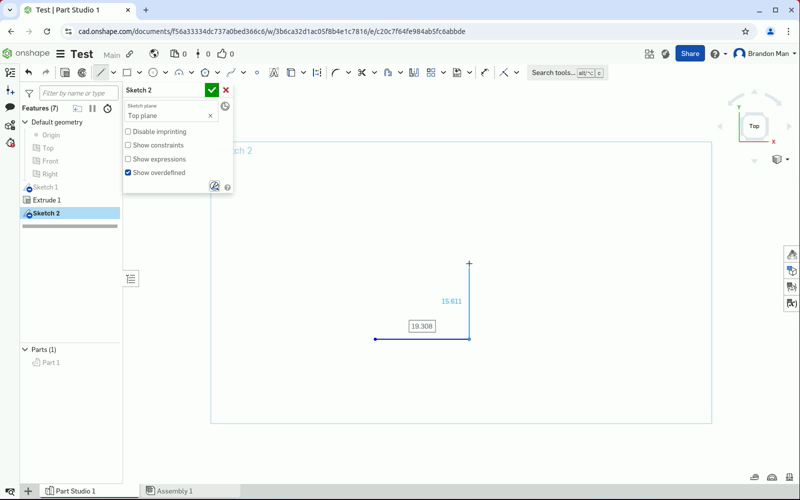
key_down(shift)
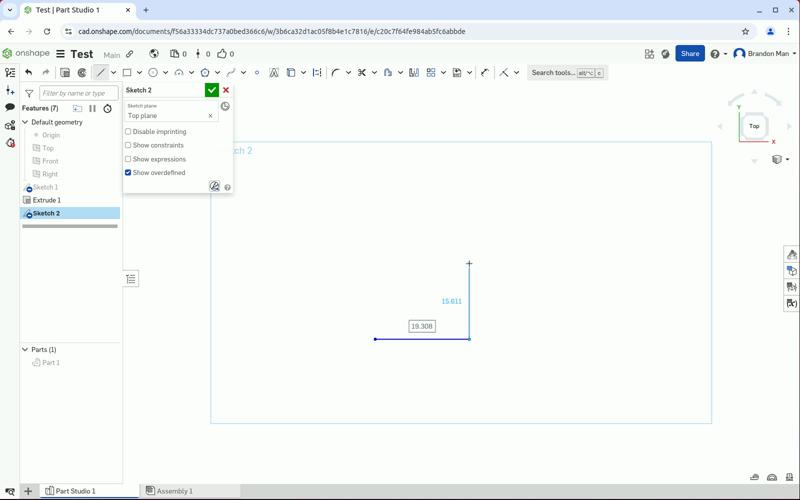
mouse_move(375, 263)
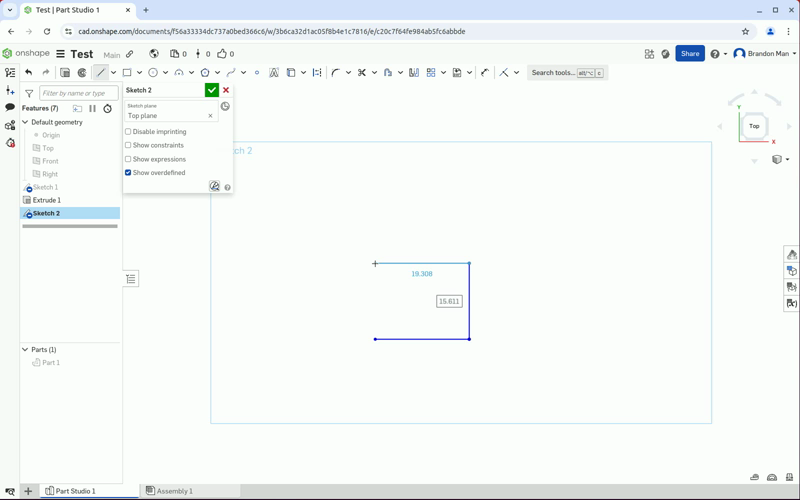
click(375, 263)
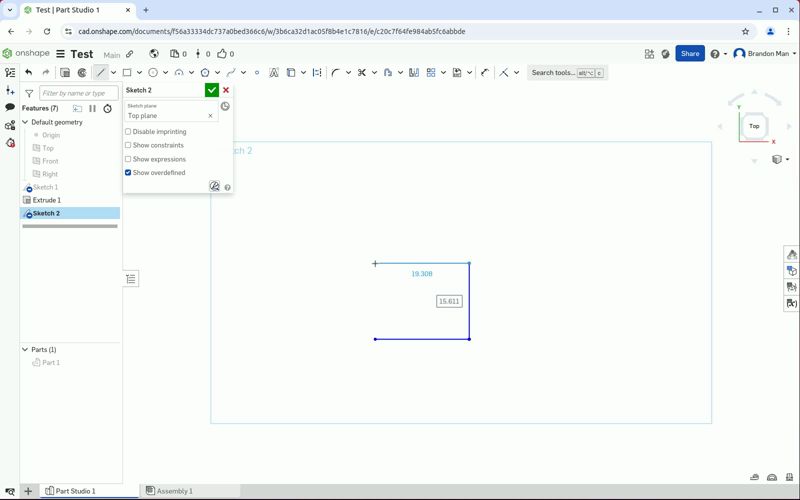
key_up(shift)
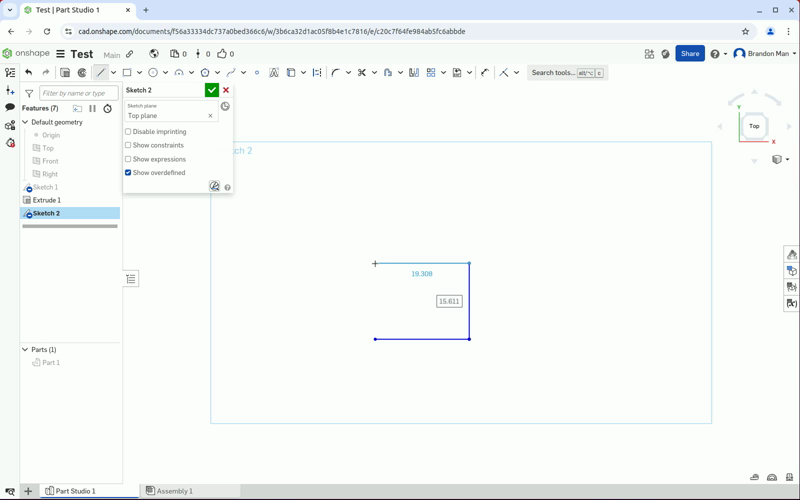
key_down(shift)
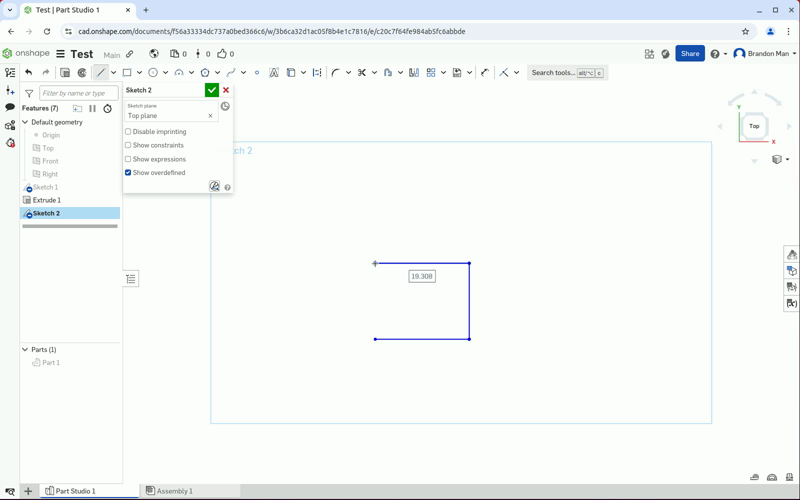
mouse_move(375, 339)
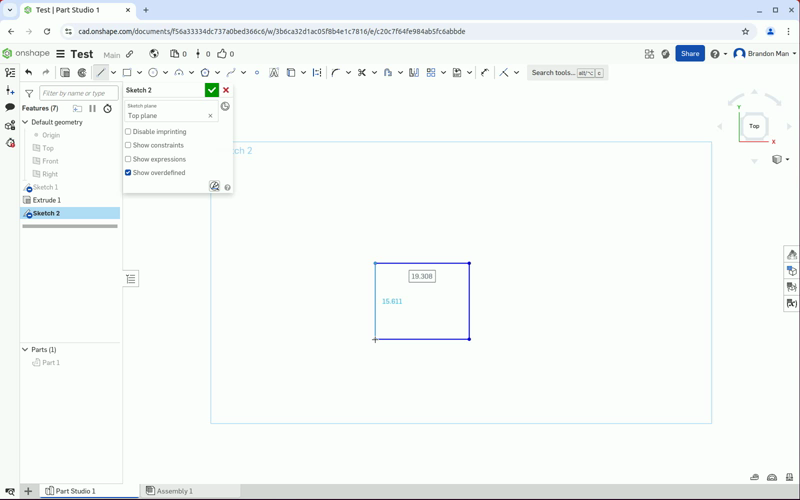
key_up(shift)
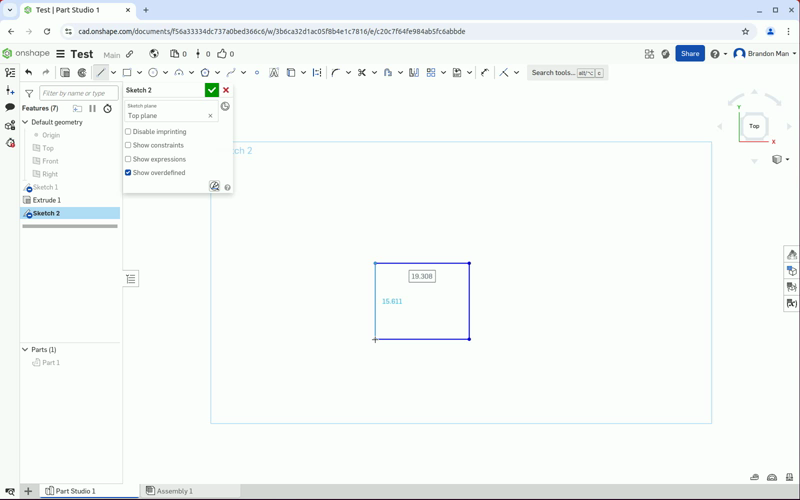
click(375, 339)
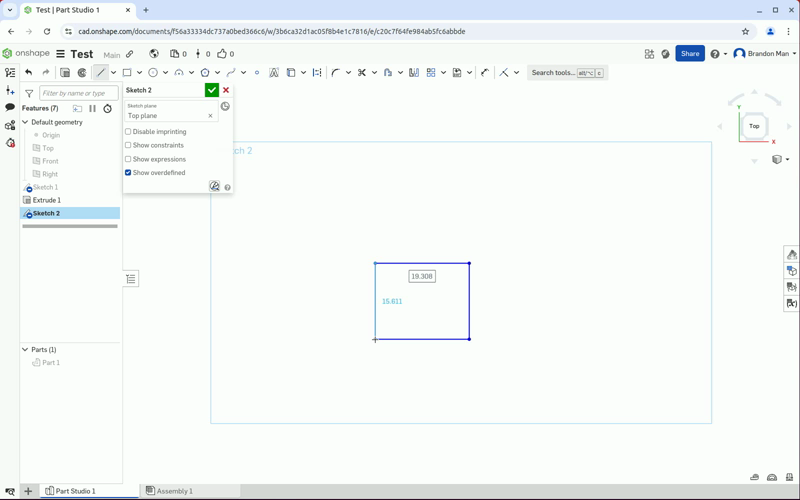
key(esc)
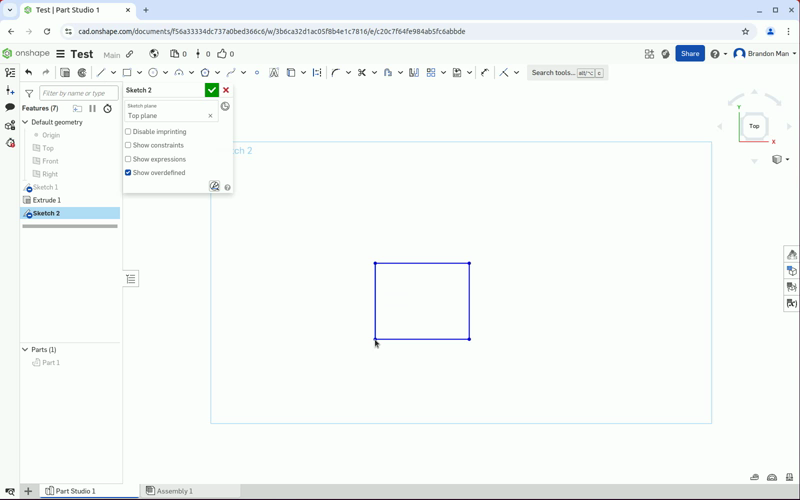
mouse_move(462, 304)
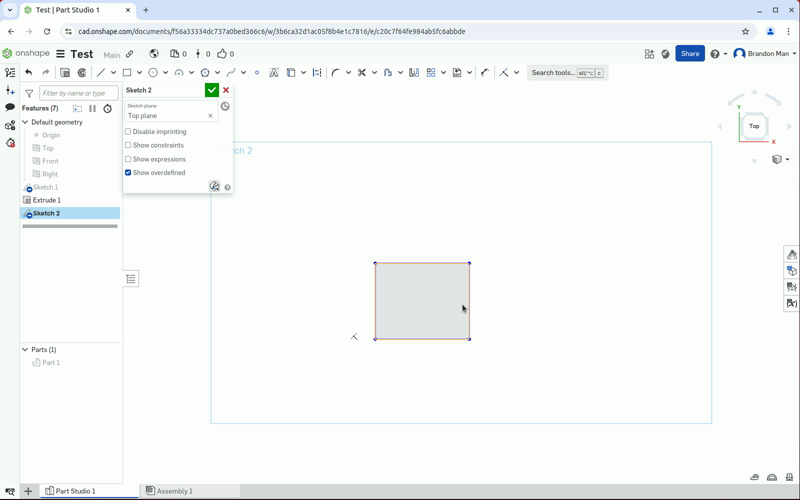
click(462, 304)
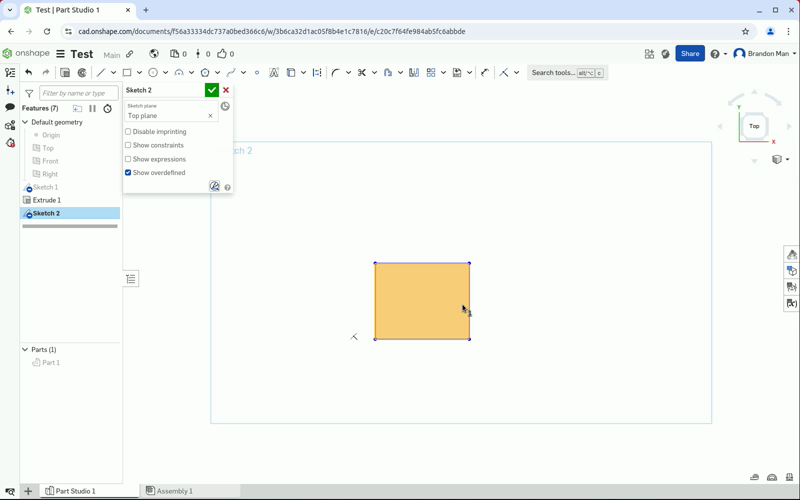
mouse_move(73, 352)
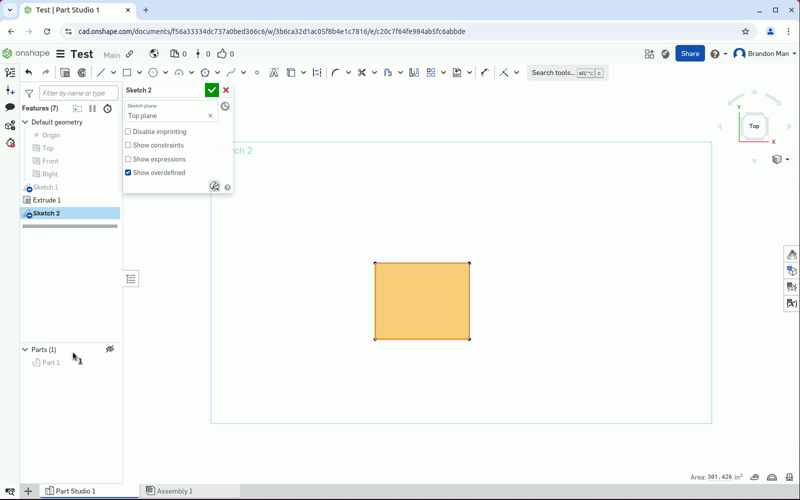
key(shift+y)
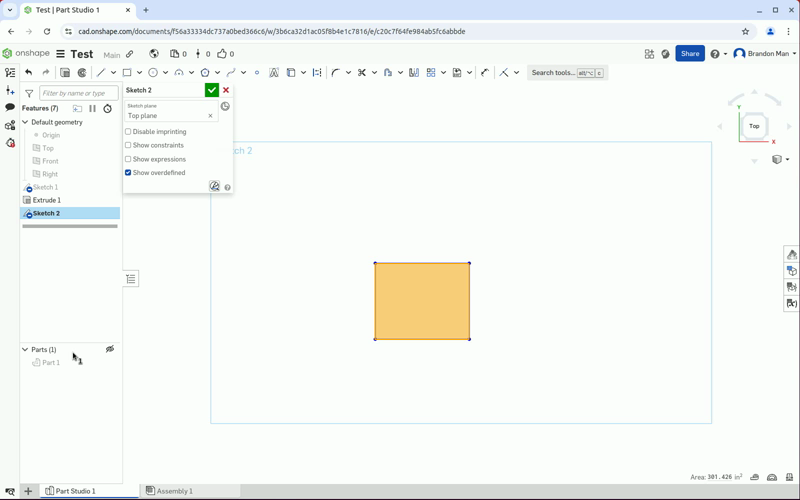
key(shift+e)
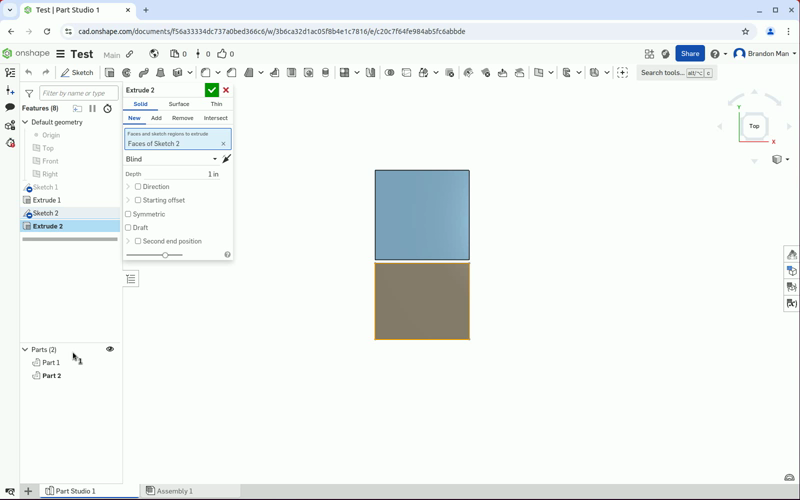
mouse_move(143, 106)
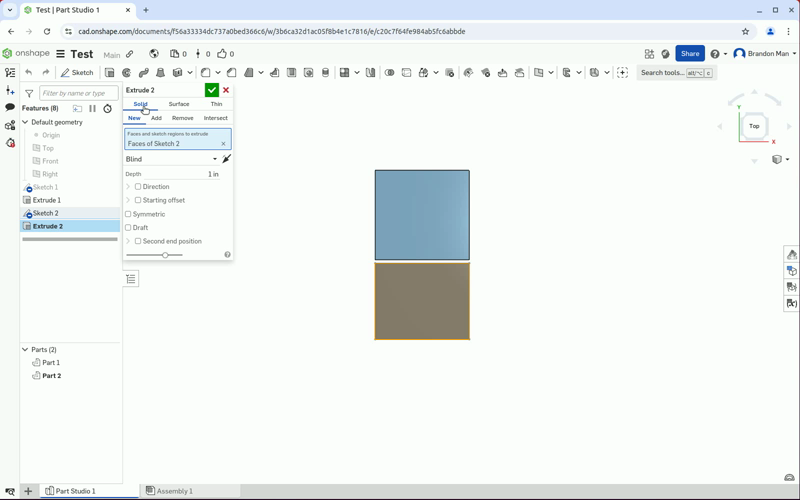
click(143, 106)
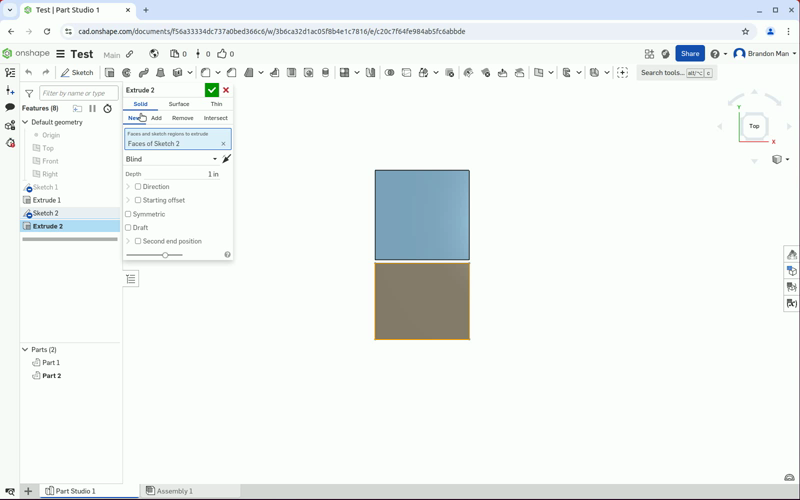
mouse_move(137, 120)
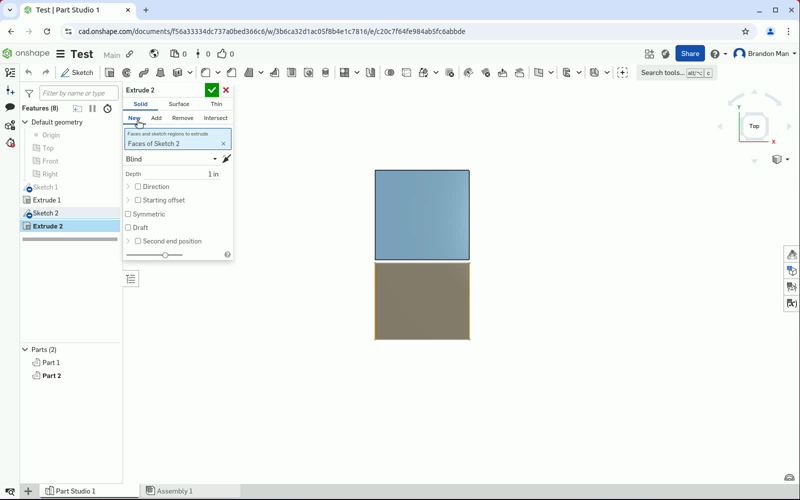
click(137, 120)
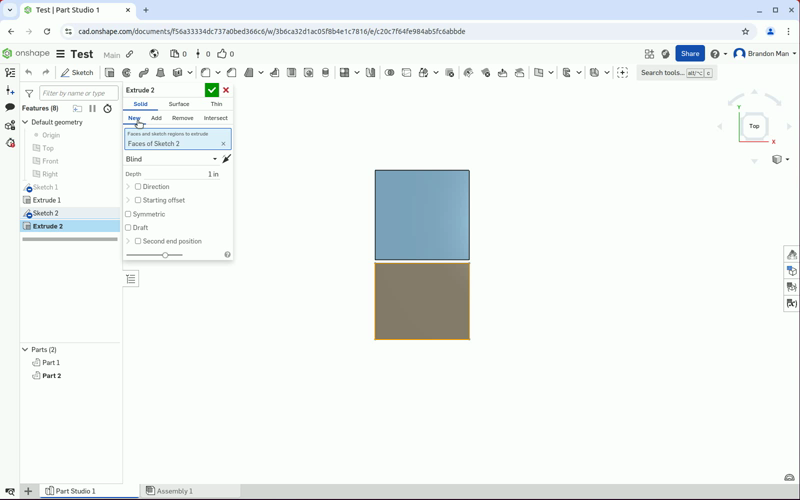
key(tab, 4)
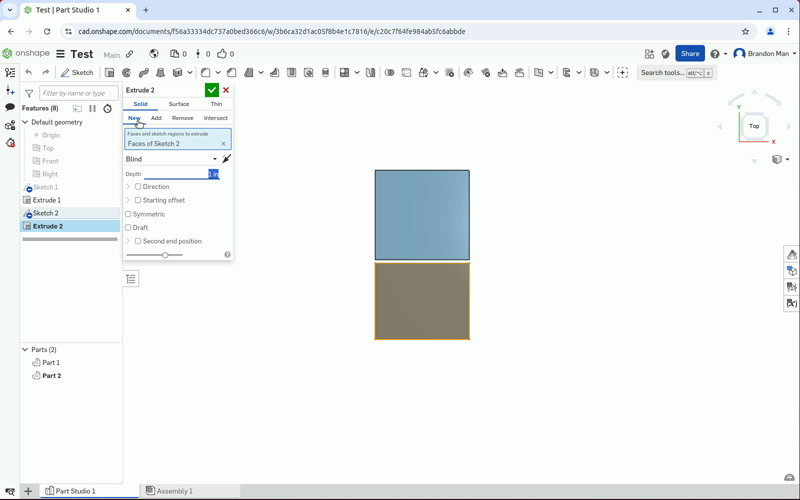
text(0.241)
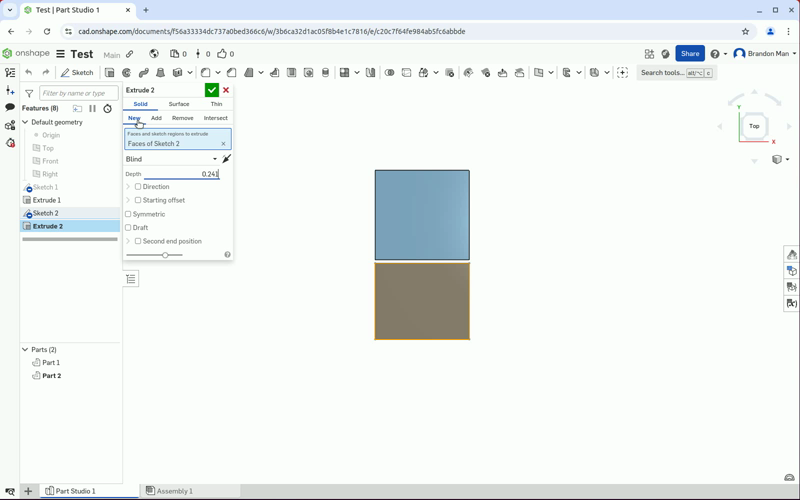
key(enter)
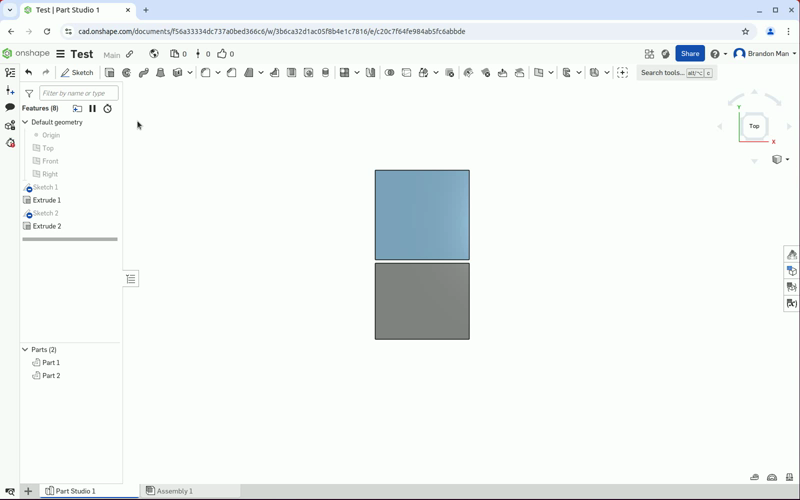
key(shift+h)
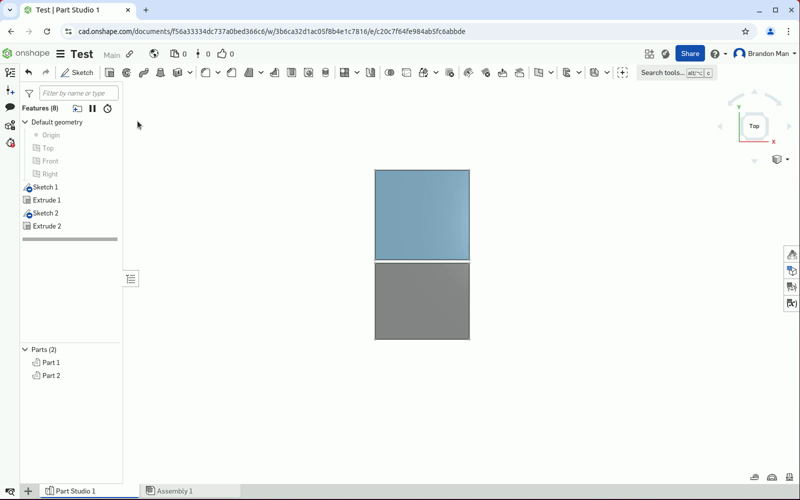
key(shift+h)
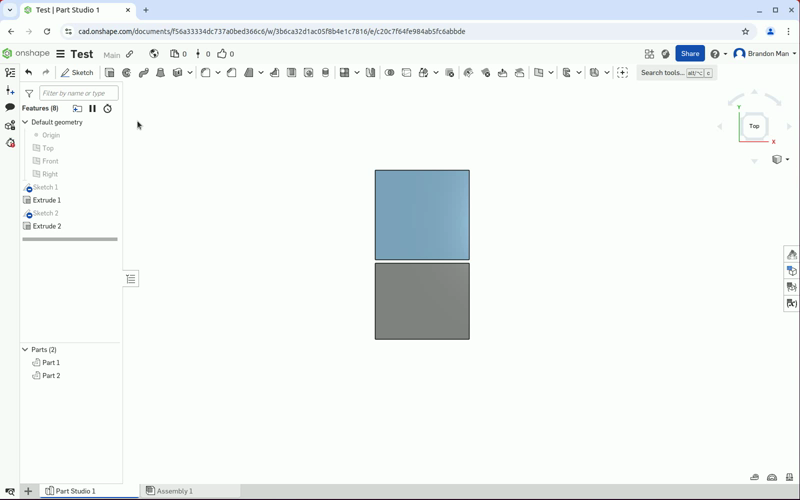
mouse_move(73, 189)
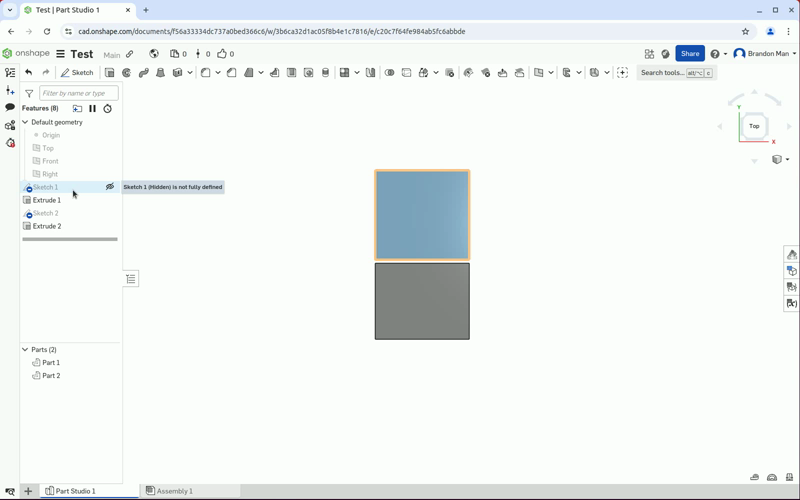
click(73, 189)
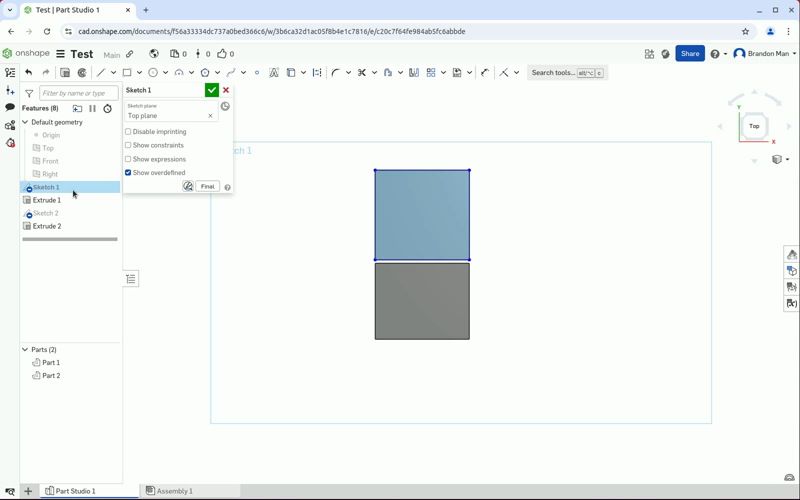
mouse_move(229, 92)
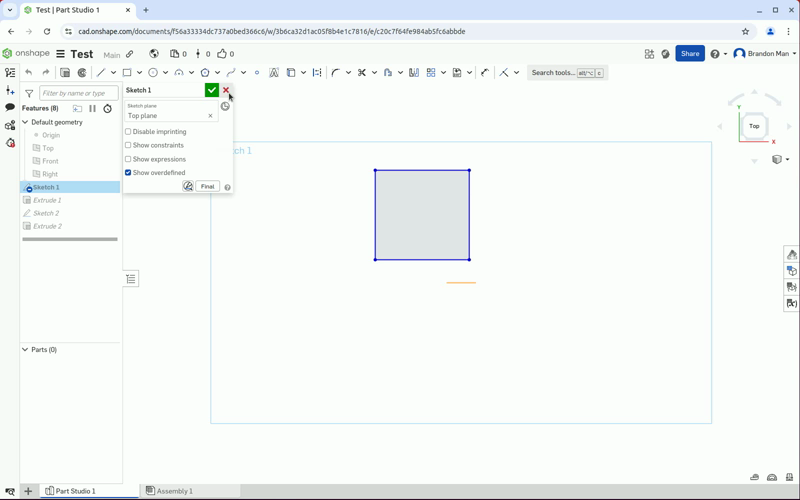
click(229, 92)
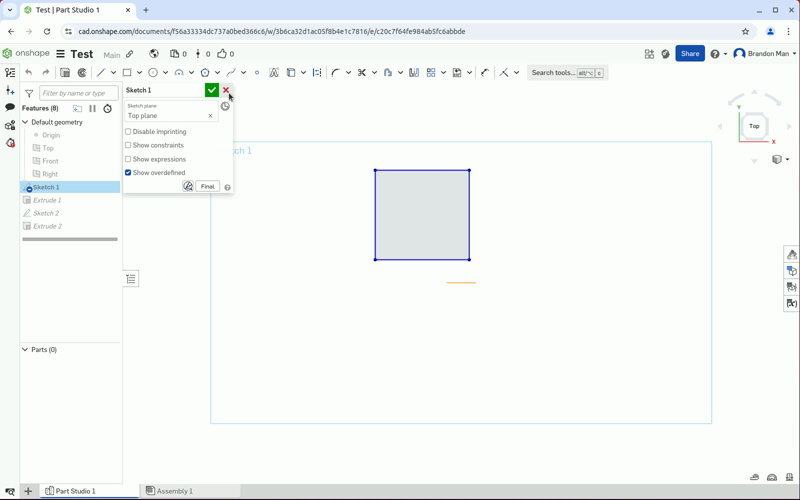
key(shift+s)
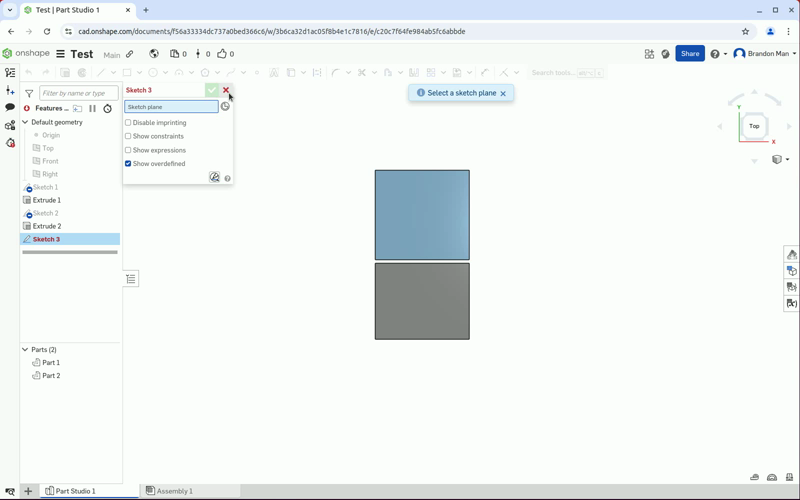
mouse_move(73, 150)
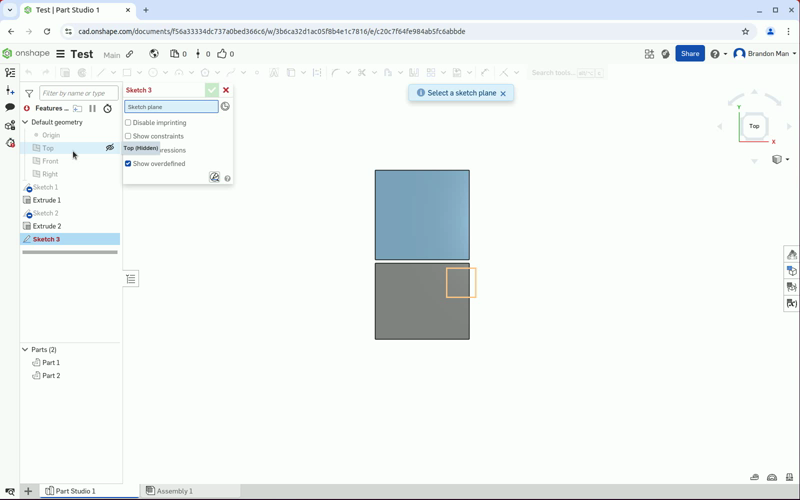
click(73, 150)
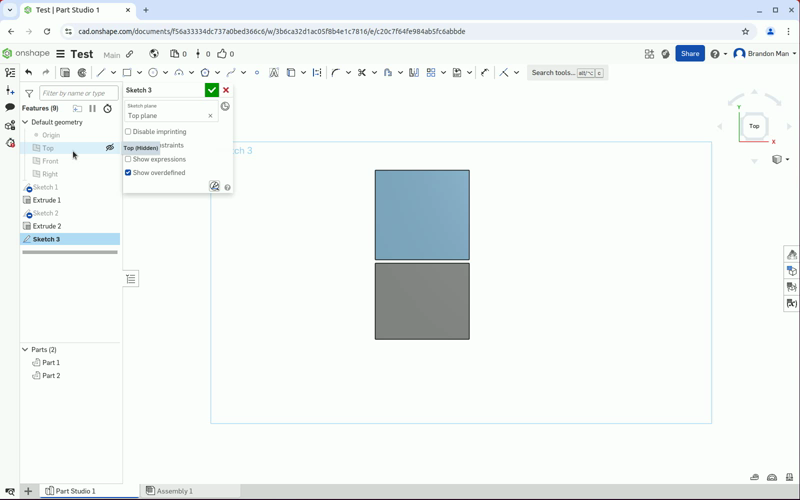
mouse_move(73, 352)
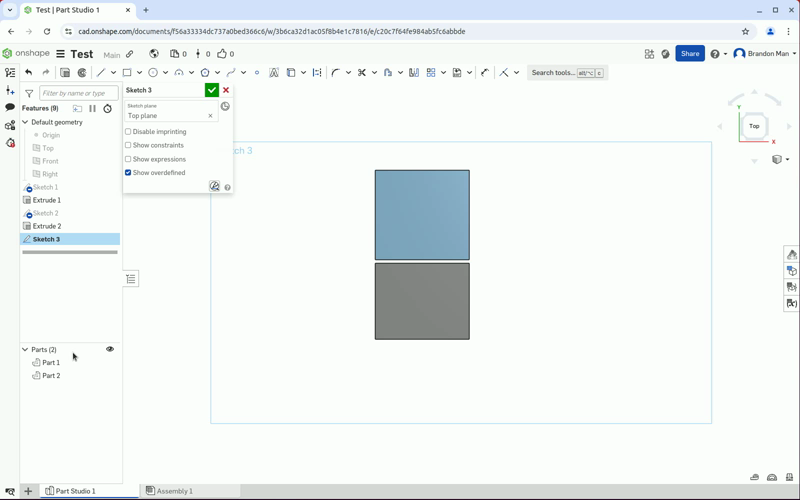
key(y)
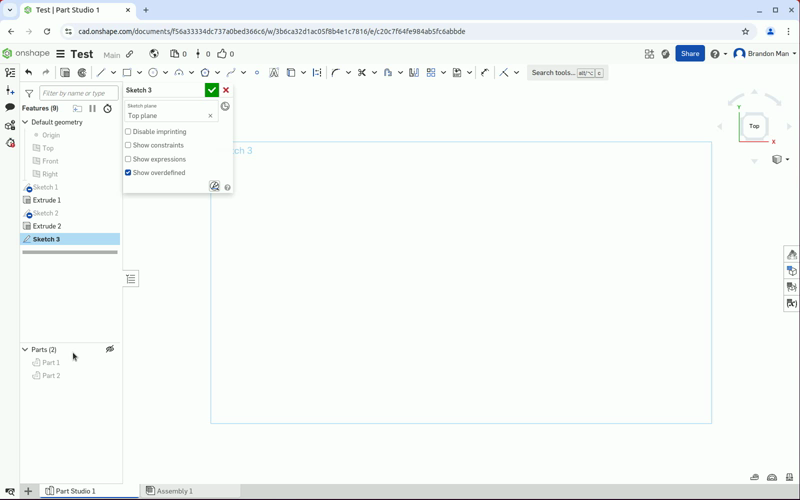
key(l)
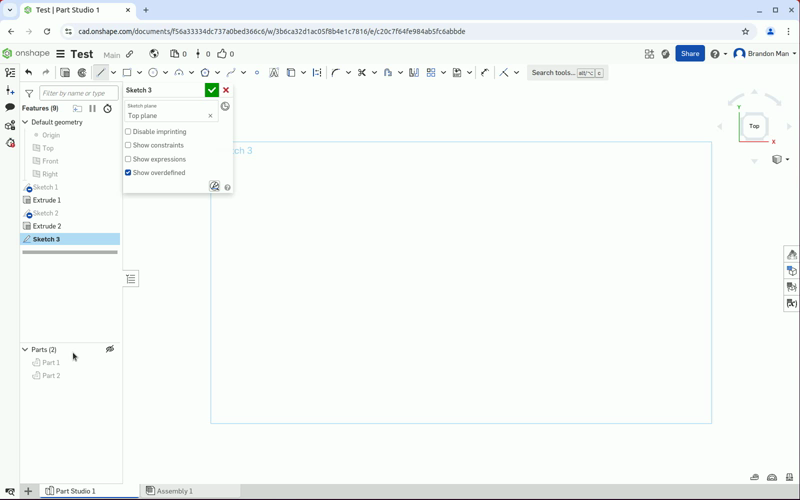
key_down(shift)
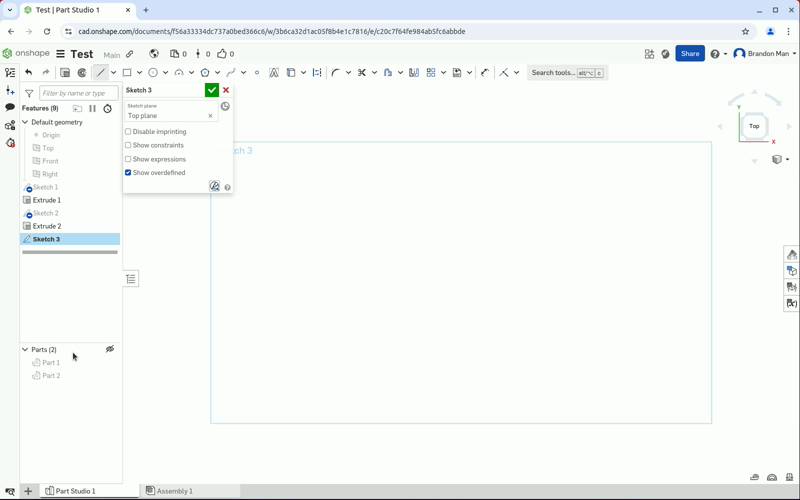
mouse_move(474, 273)
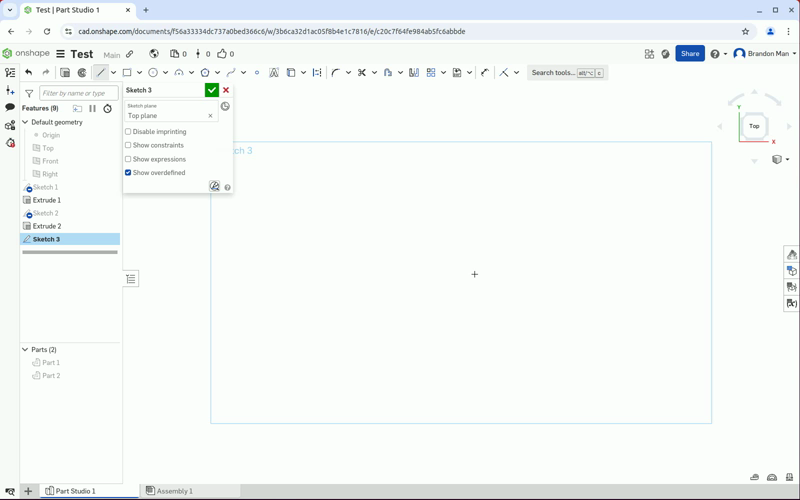
click(474, 273)
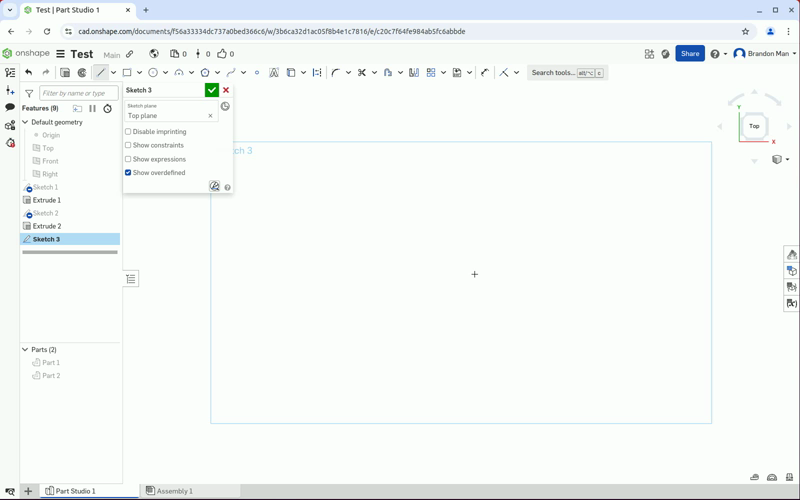
key_up(shift)
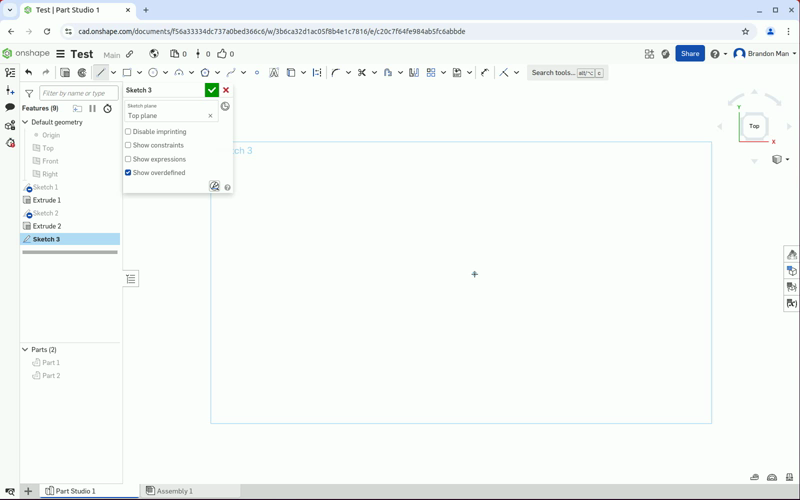
key_down(shift)
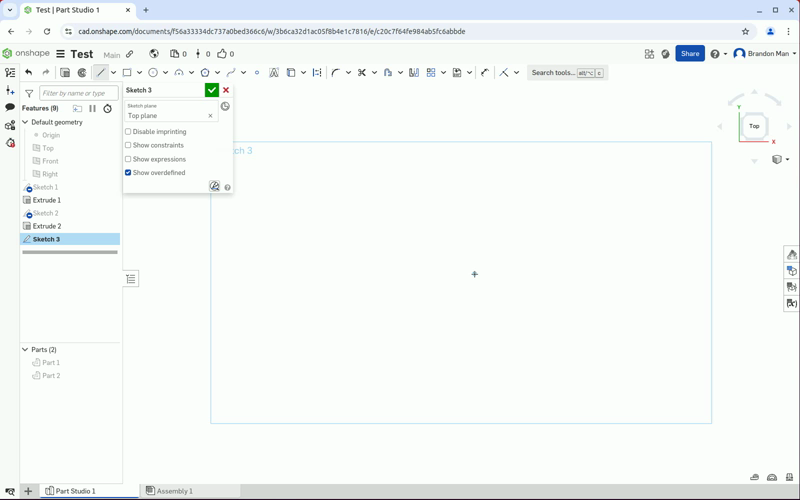
mouse_move(504, 273)
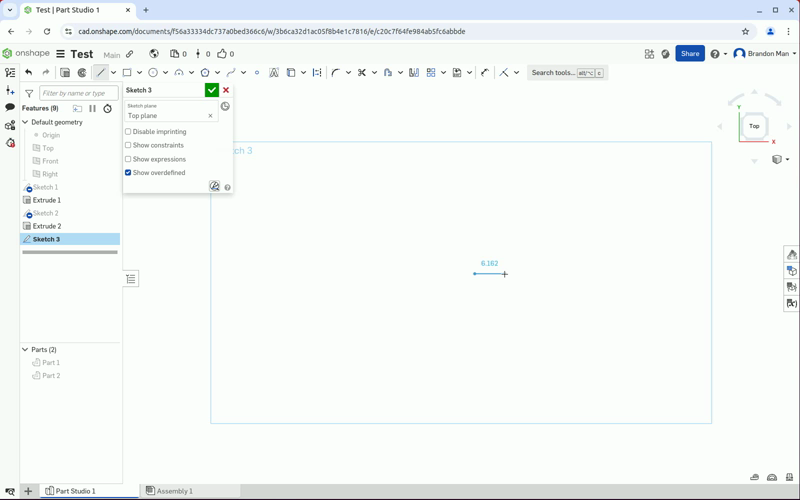
mouse_move(501, 273)
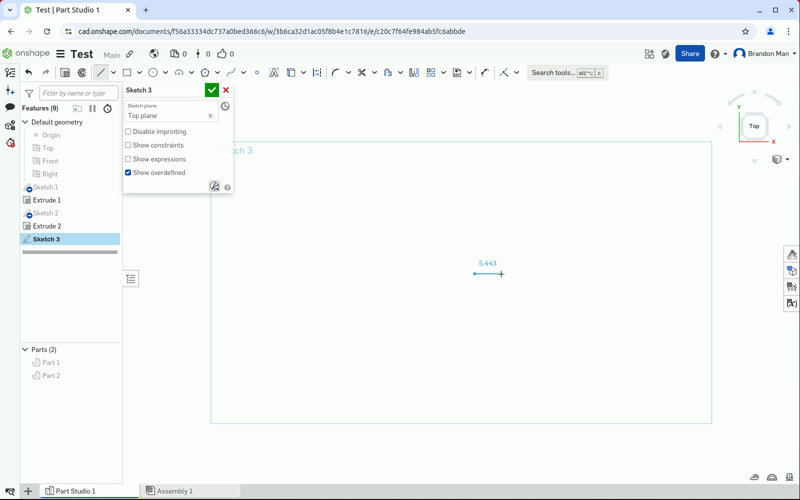
click(501, 273)
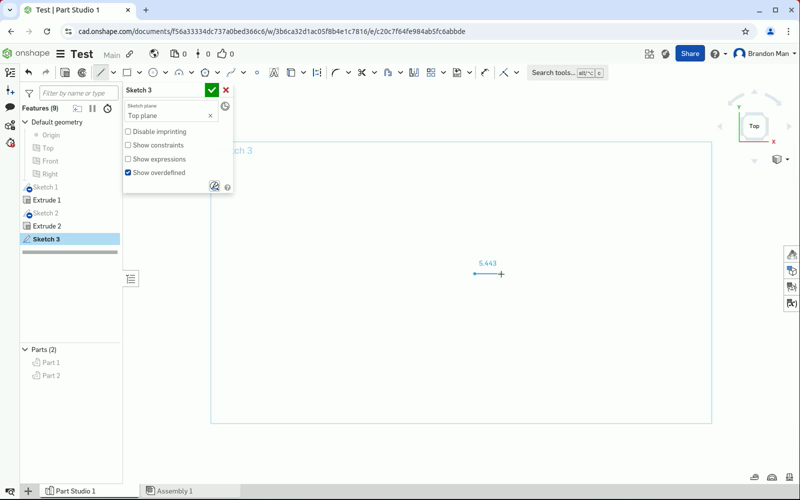
key_up(shift)
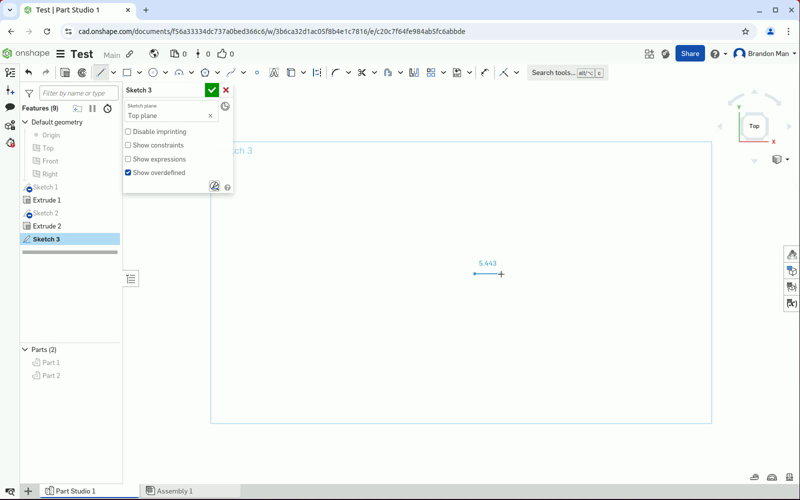
key_down(shift)
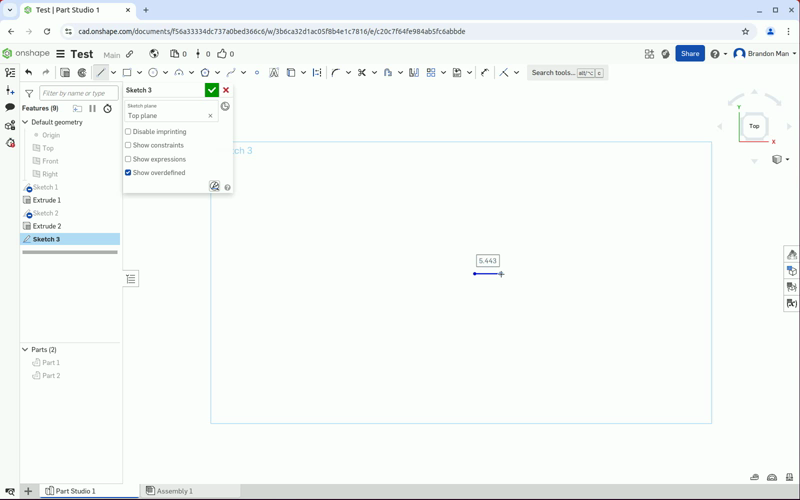
mouse_move(501, 184)
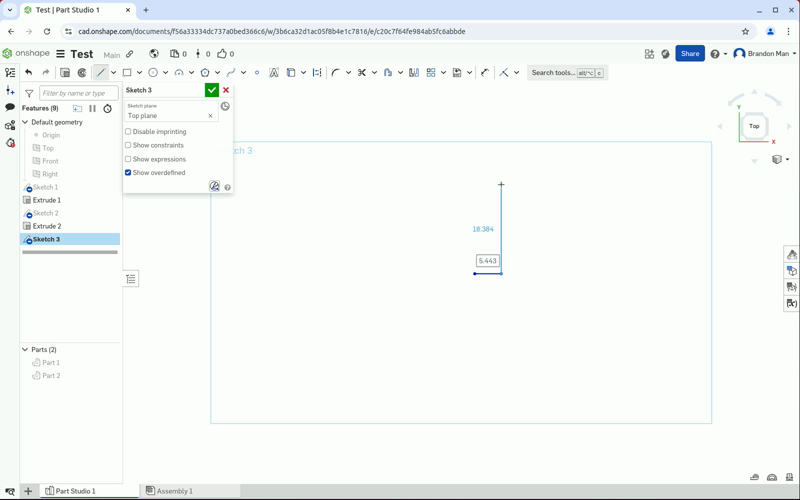
click(501, 184)
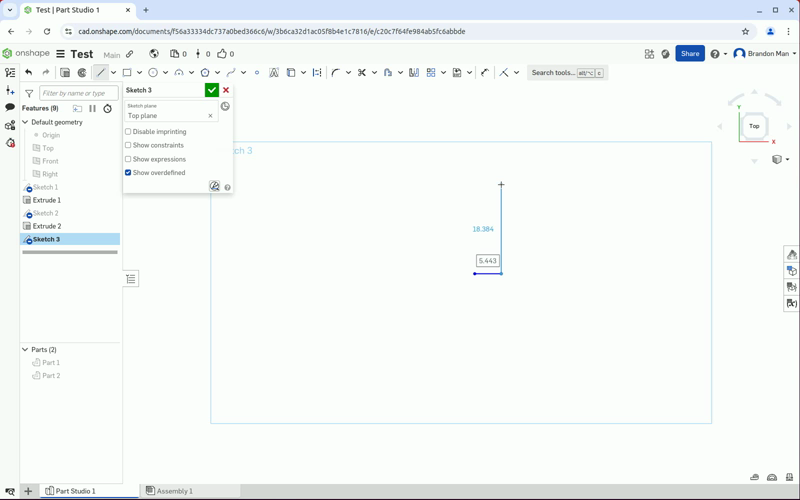
key_up(shift)
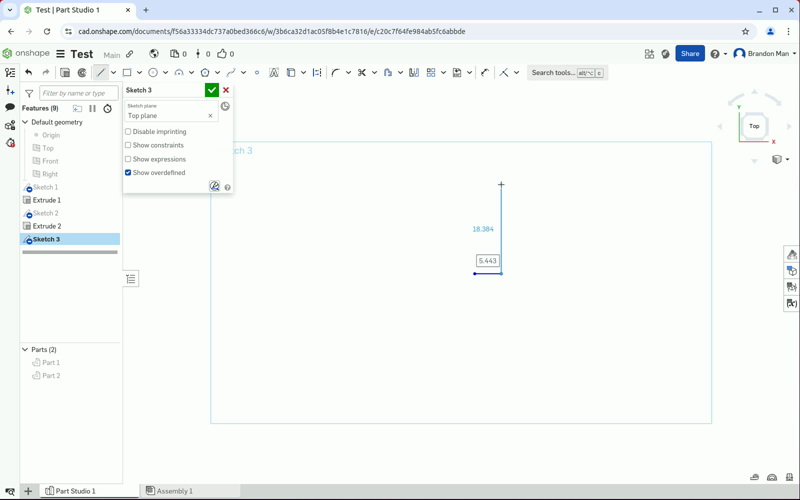
key_down(shift)
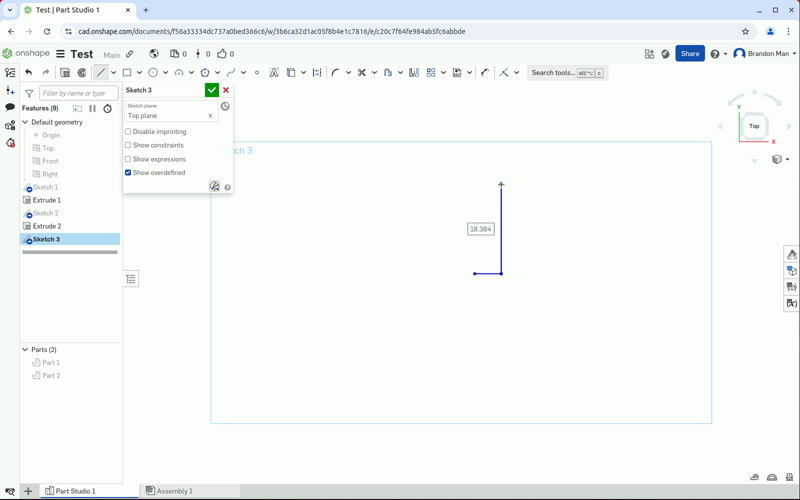
mouse_move(531, 184)
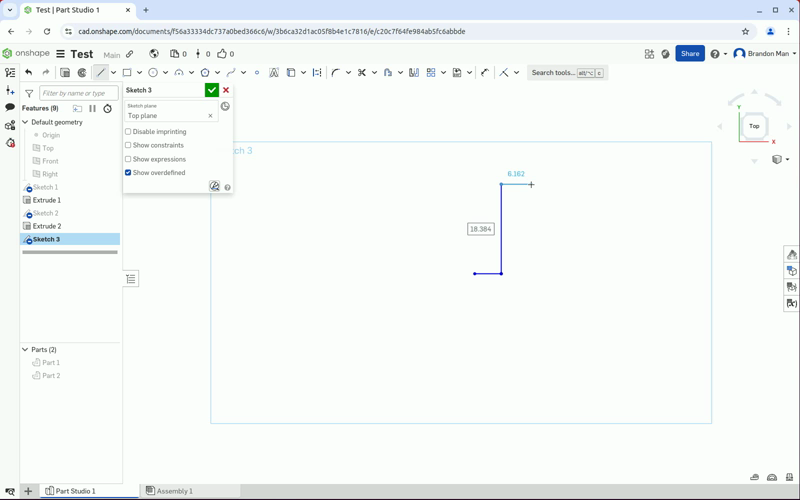
mouse_move(474, 184)
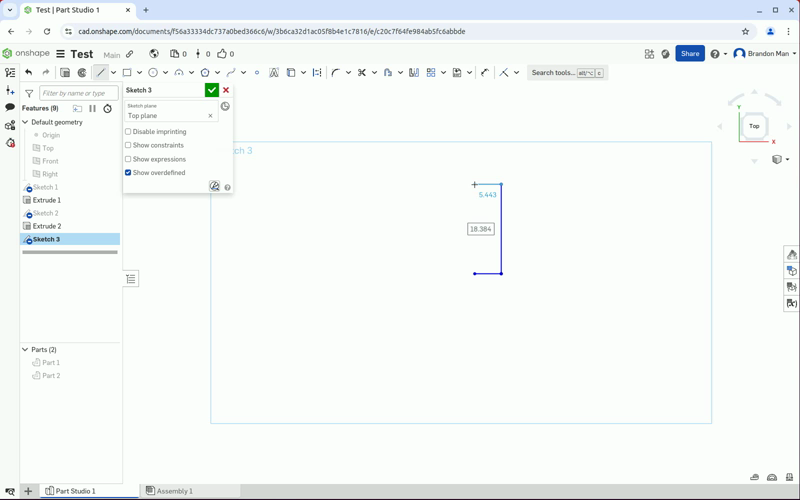
click(474, 184)
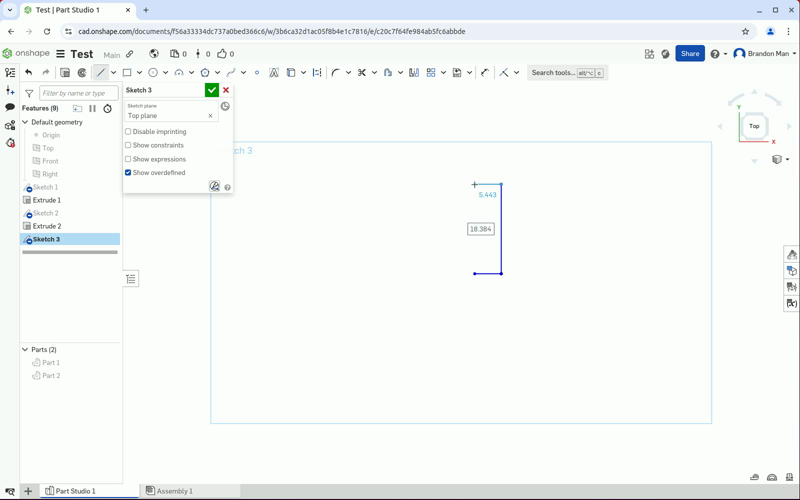
key_up(shift)
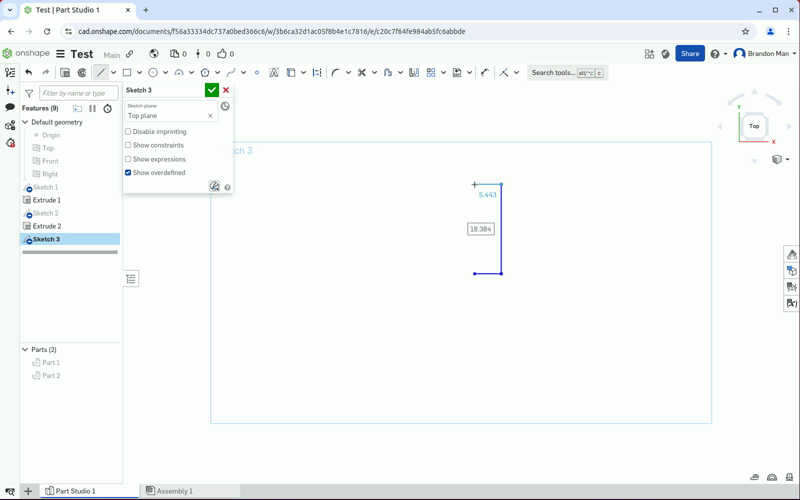
key_down(shift)
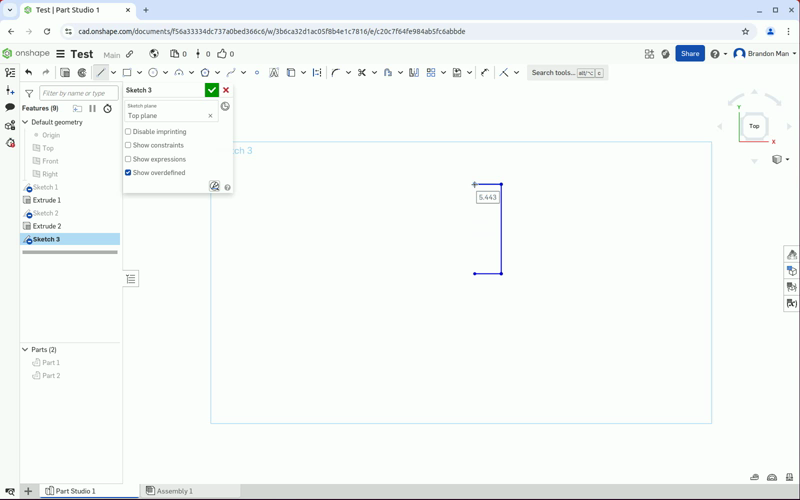
mouse_move(474, 273)
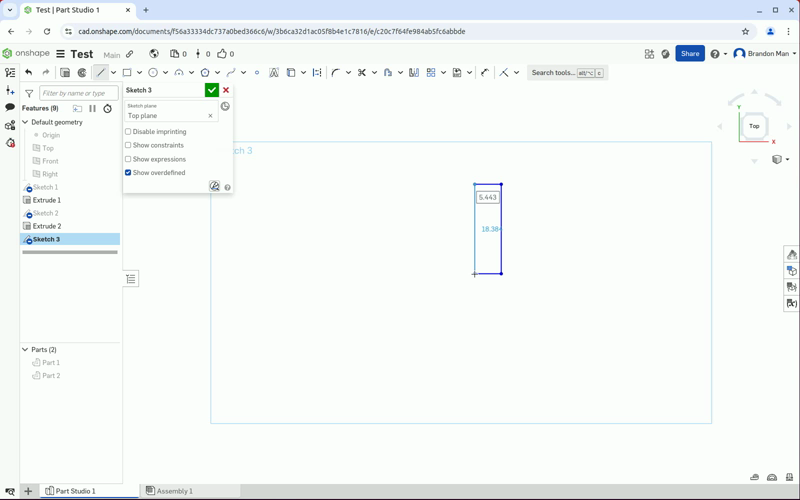
key_up(shift)
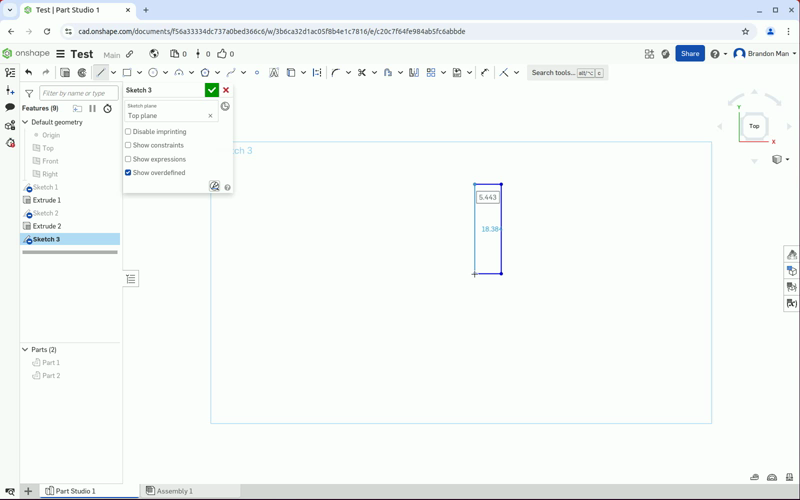
click(474, 273)
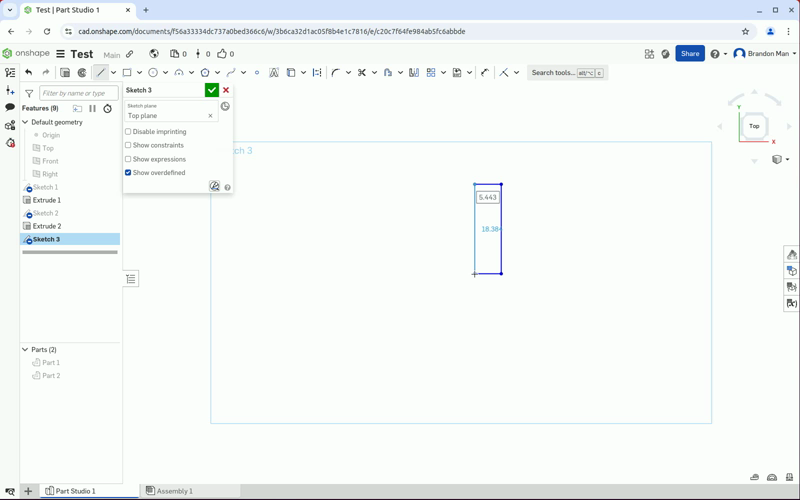
key(esc)
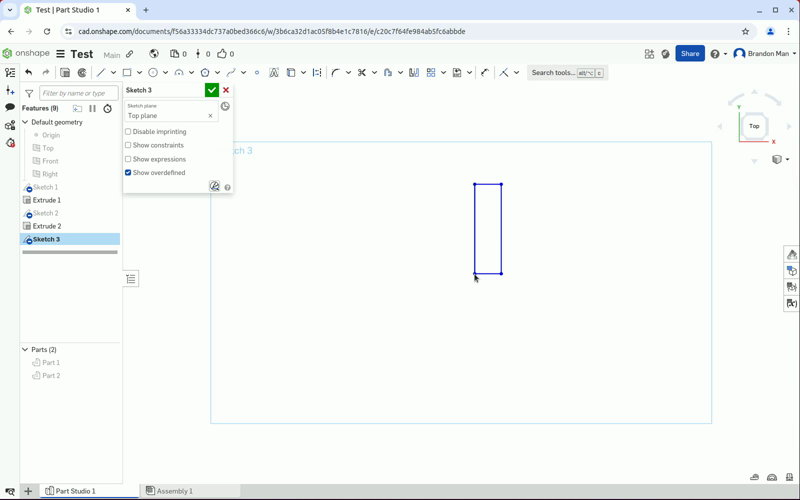
mouse_move(499, 263)
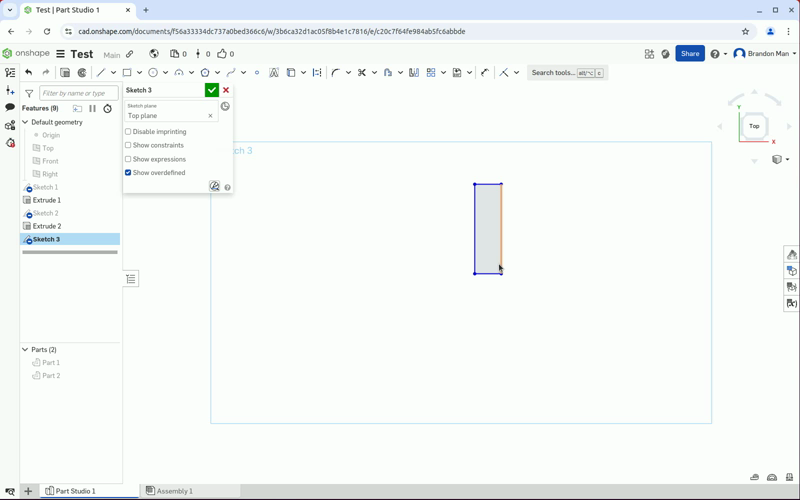
click(499, 263)
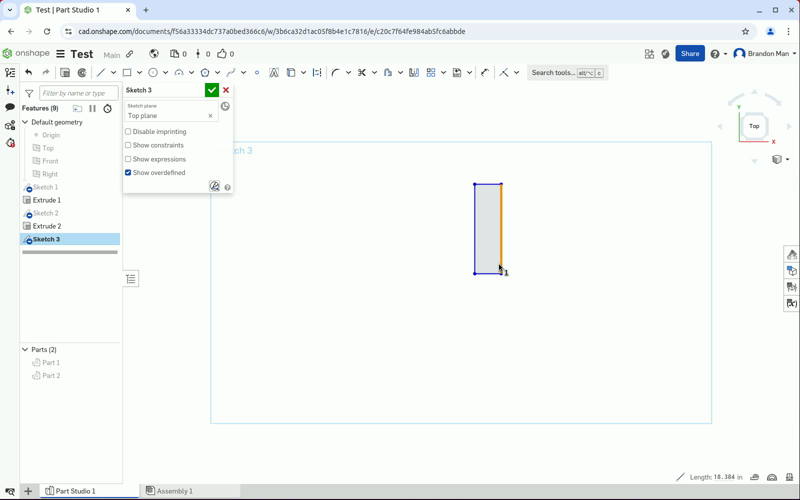
mouse_move(73, 352)
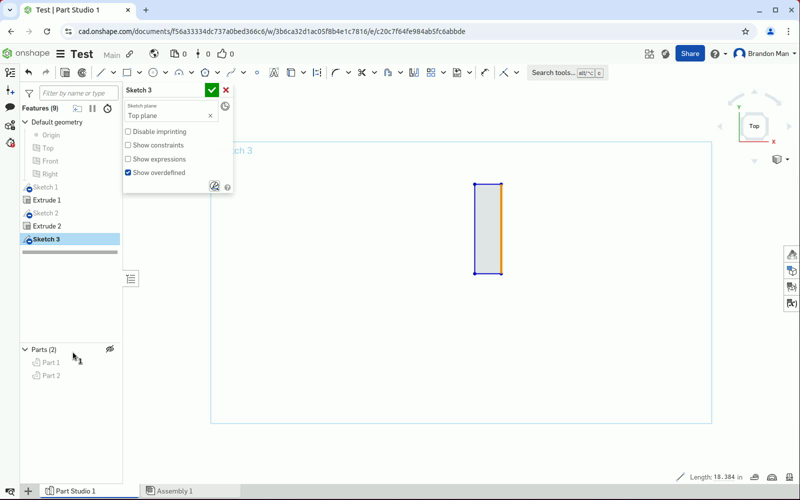
key(shift+y)
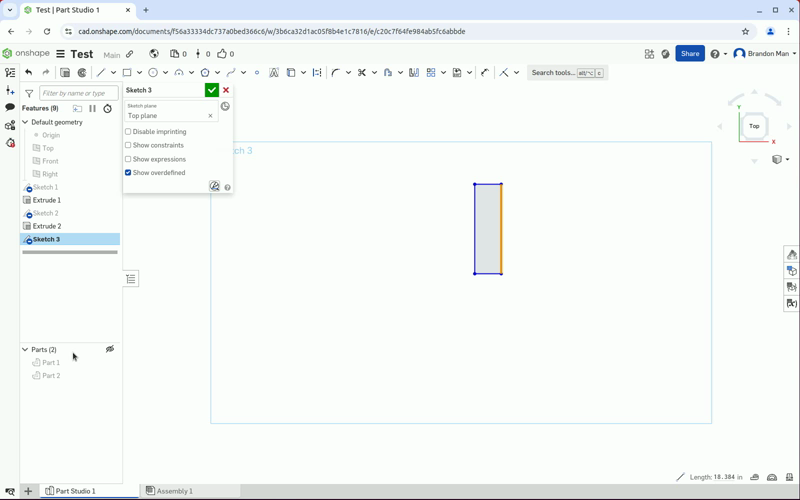
key(shift+e)
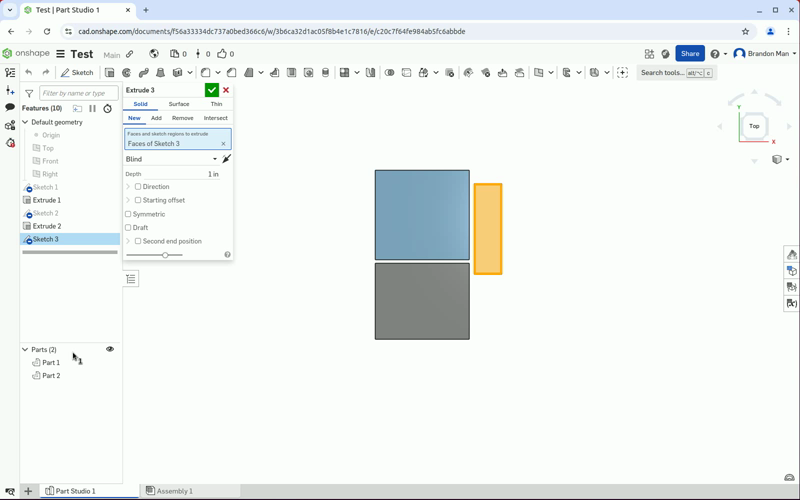
mouse_move(143, 106)
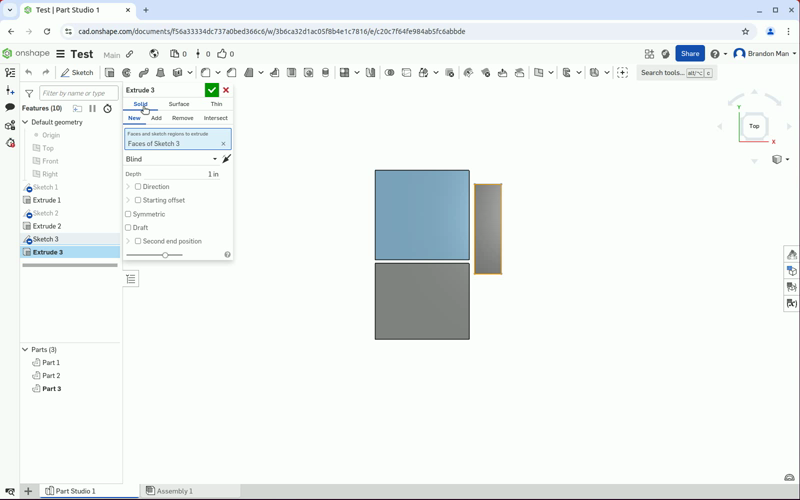
click(143, 106)
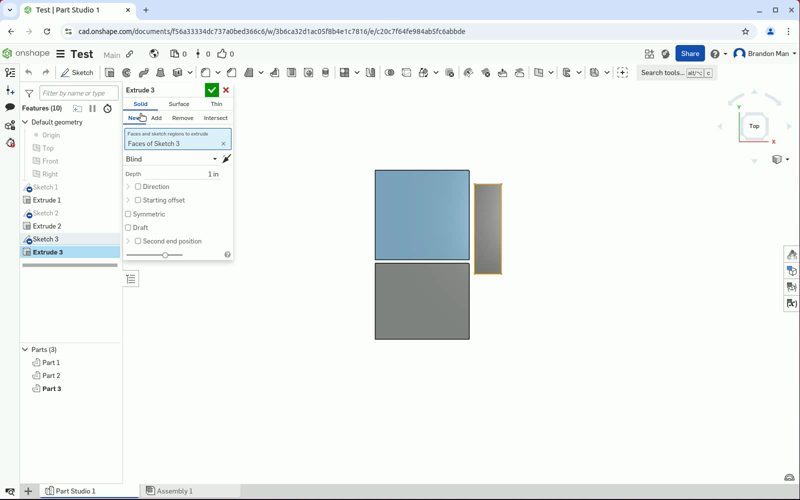
mouse_move(137, 120)
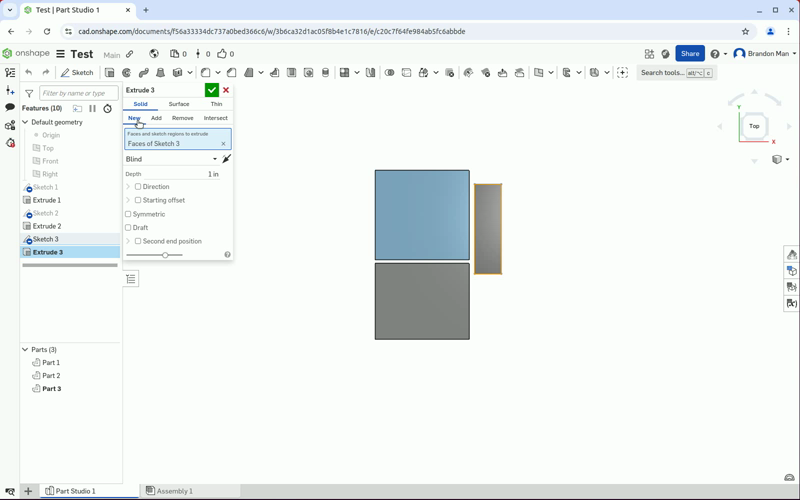
click(137, 120)
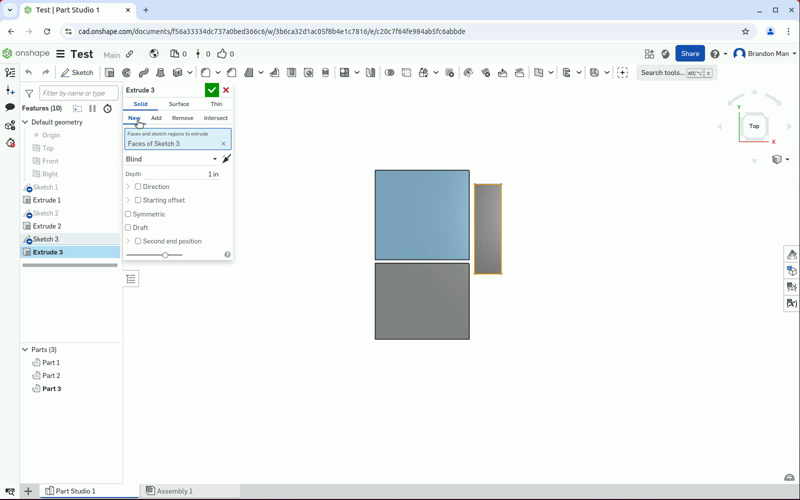
key(tab, 4)
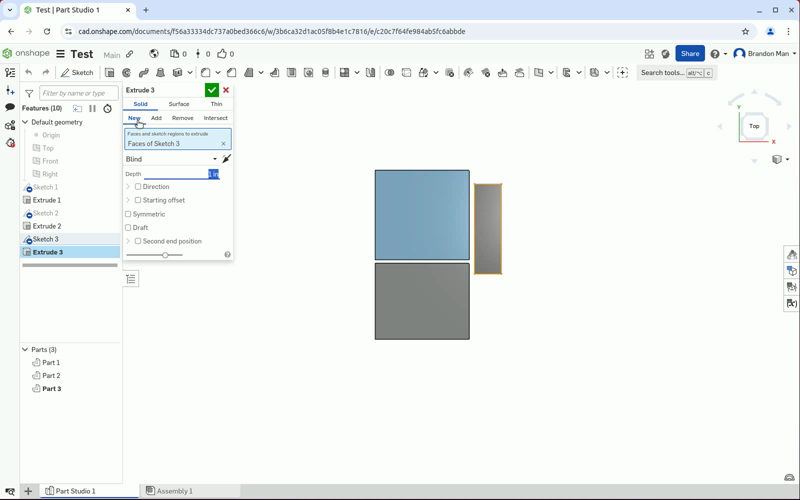
text(0.241)
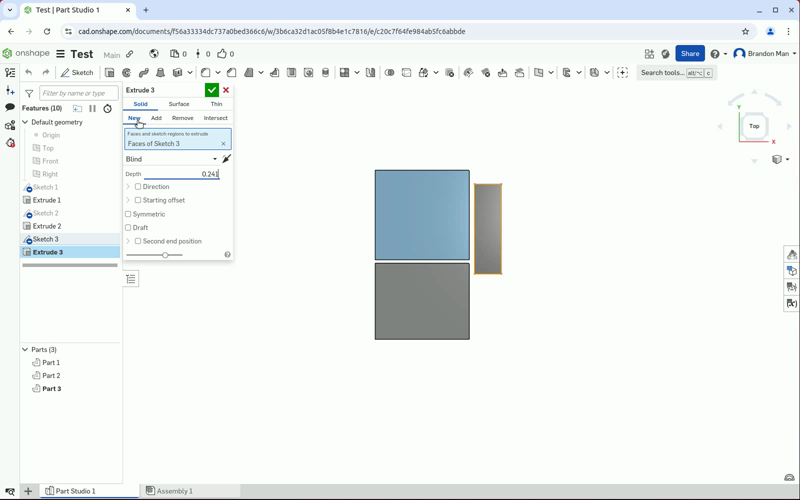
key(enter)
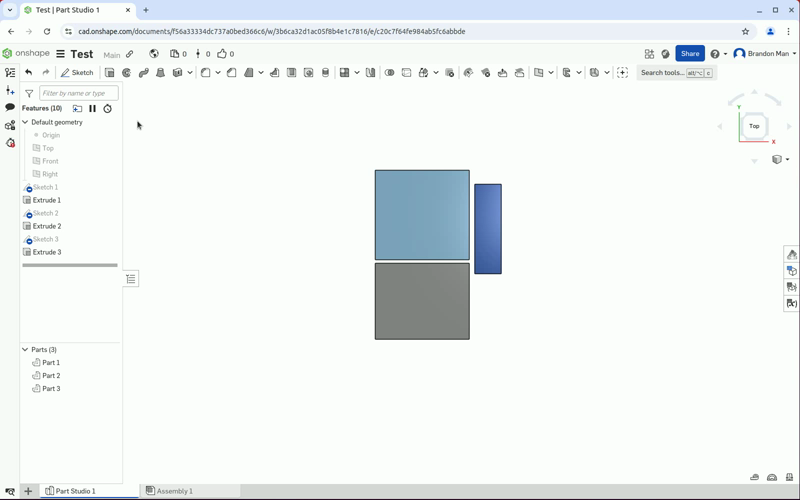
key(shift+h)
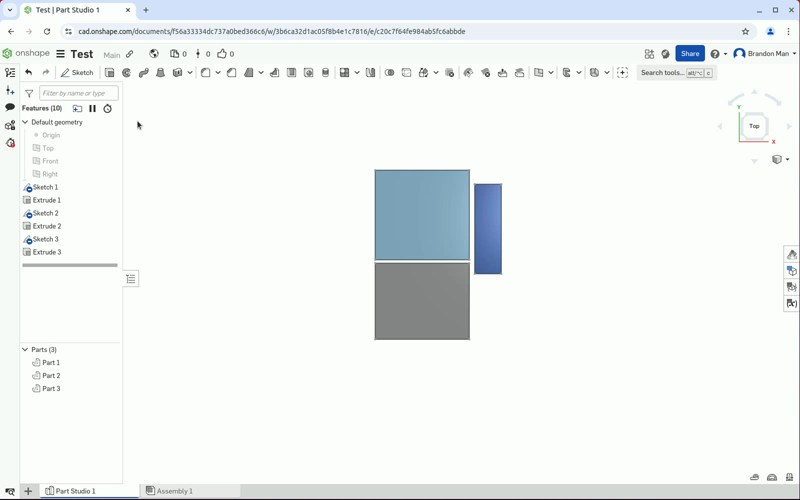
key(shift+h)
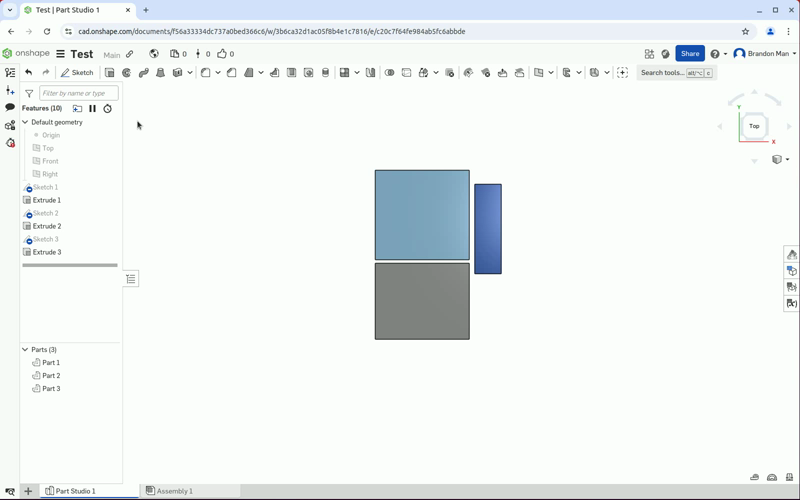
mouse_move(73, 189)
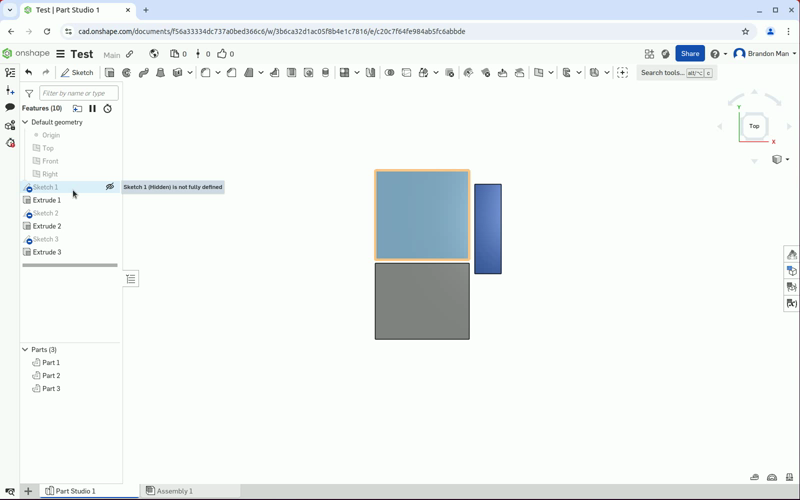
click(73, 189)
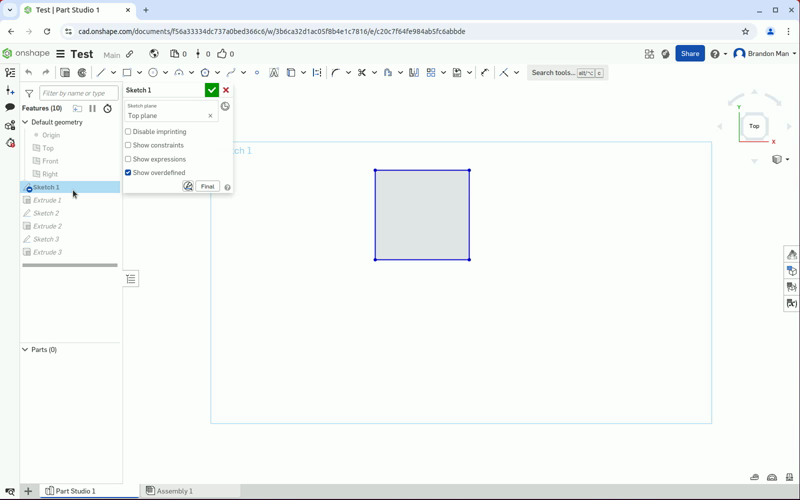
mouse_move(229, 92)
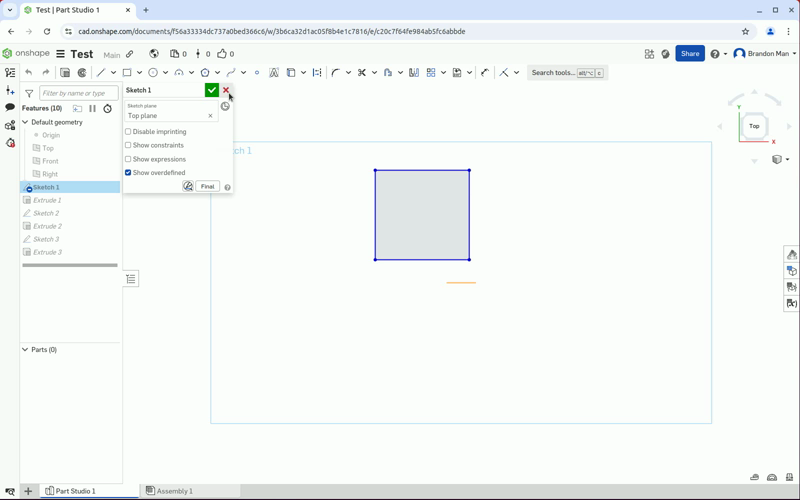
click(229, 92)
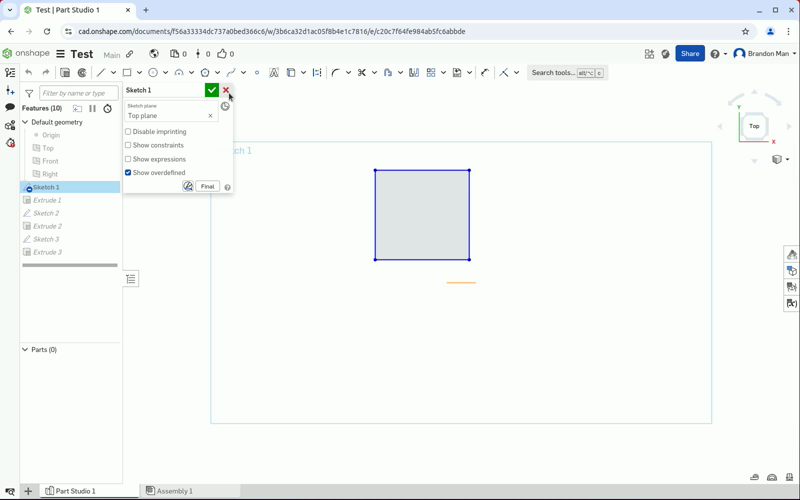
key(shift+s)
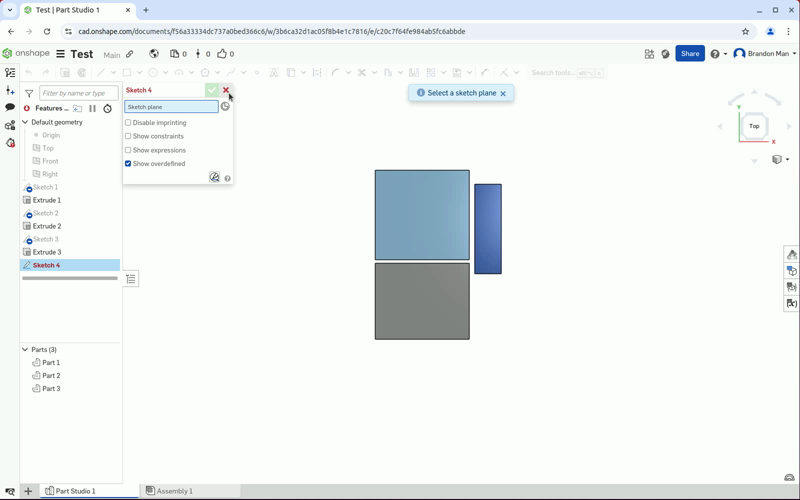
mouse_move(73, 150)
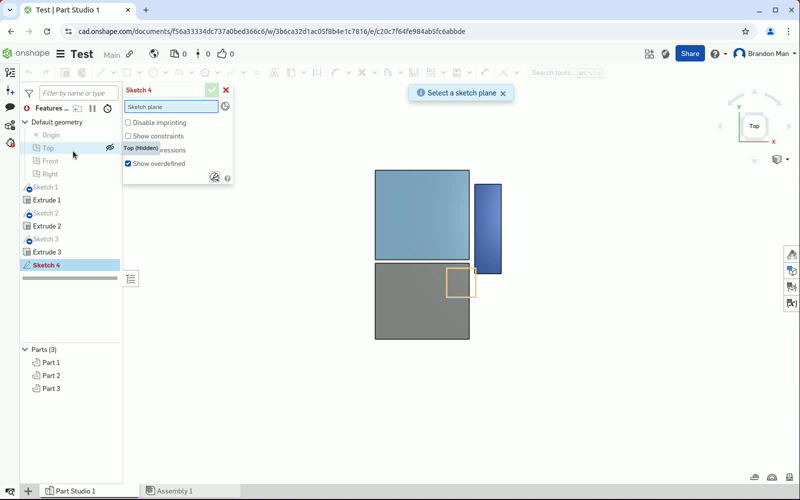
click(73, 150)
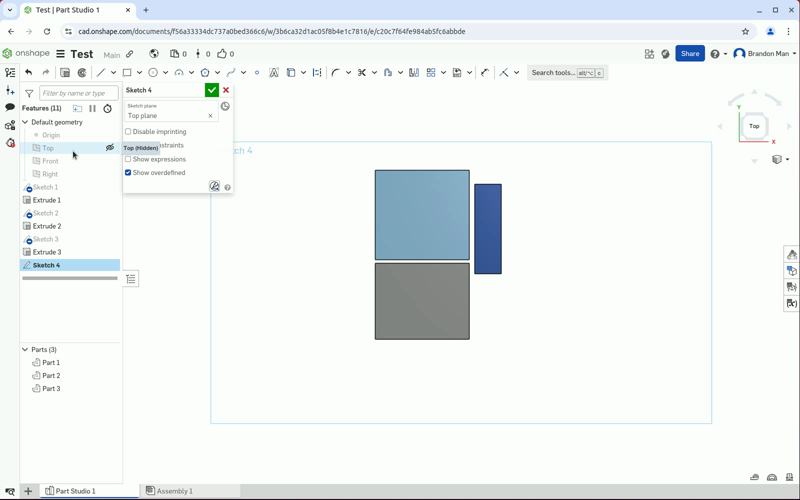
mouse_move(73, 352)
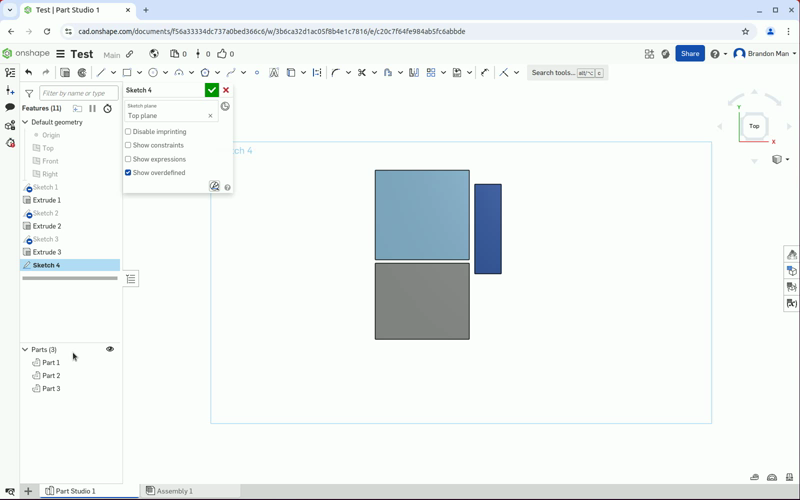
key(y)
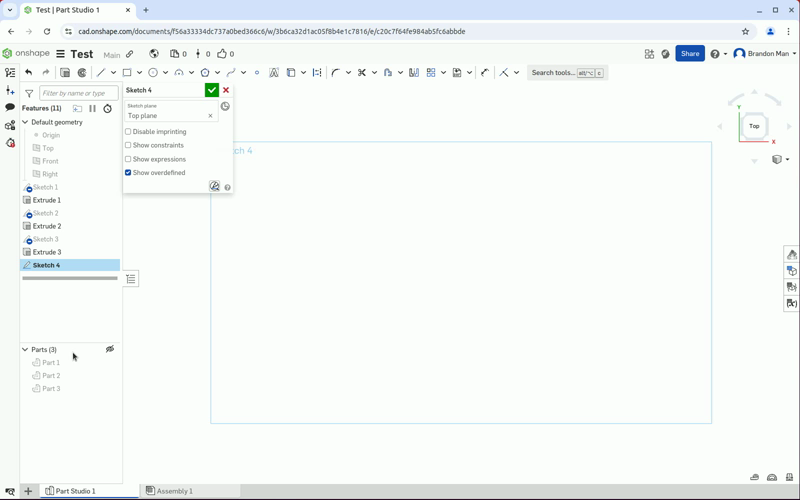
key(l)
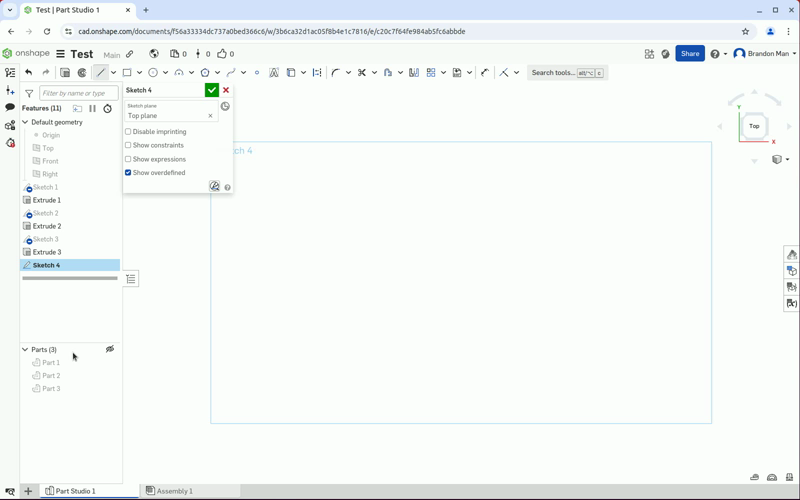
key_down(shift)
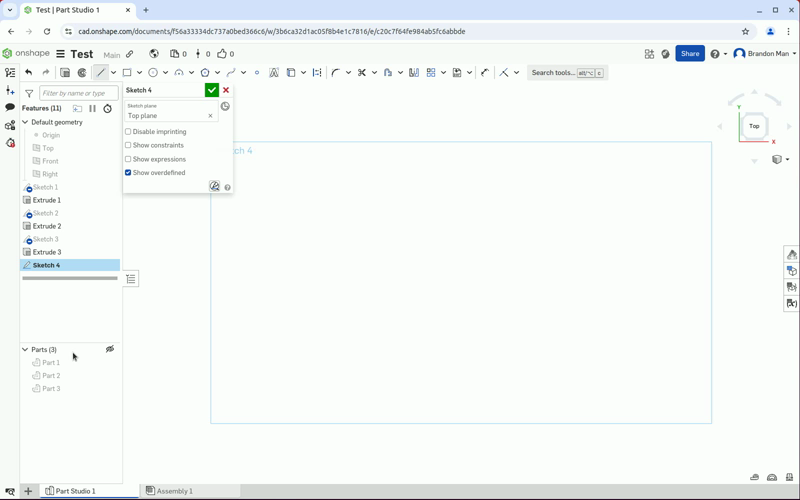
mouse_move(474, 339)
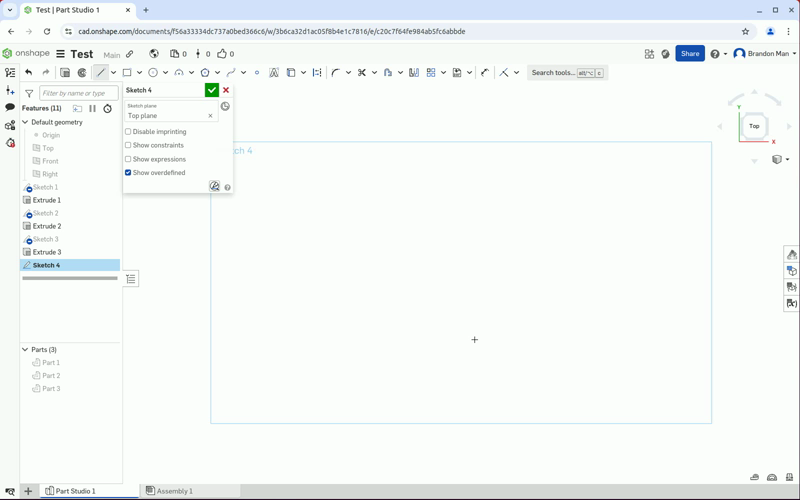
click(474, 339)
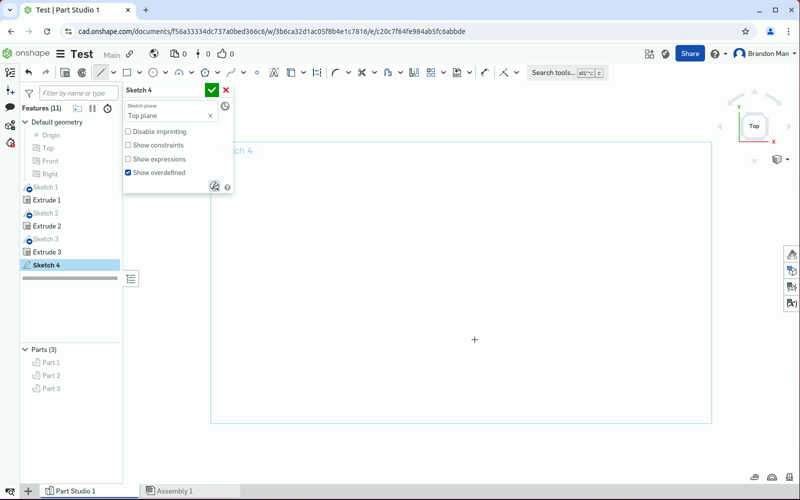
key_up(shift)
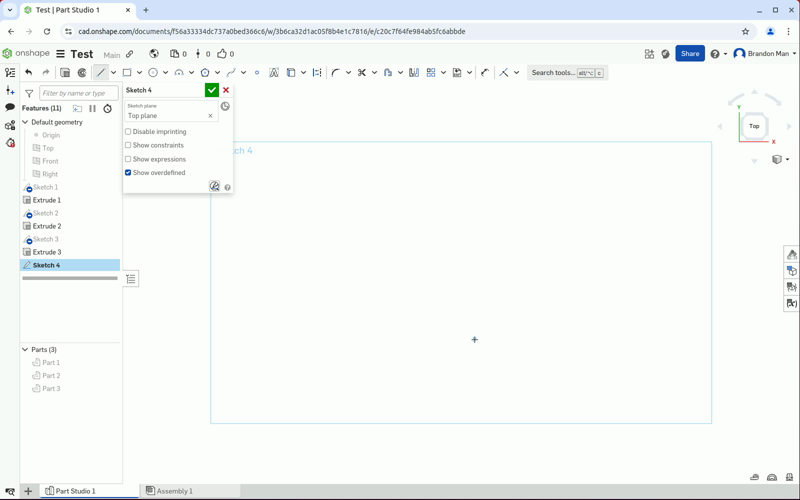
key_down(shift)
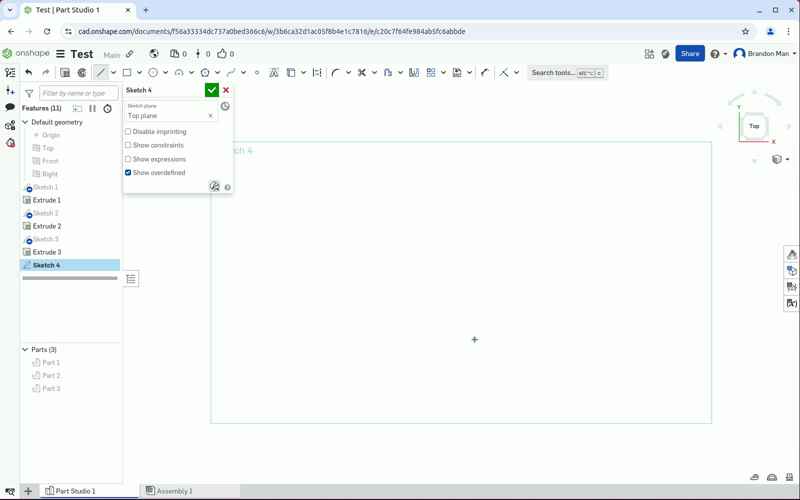
mouse_move(556, 339)
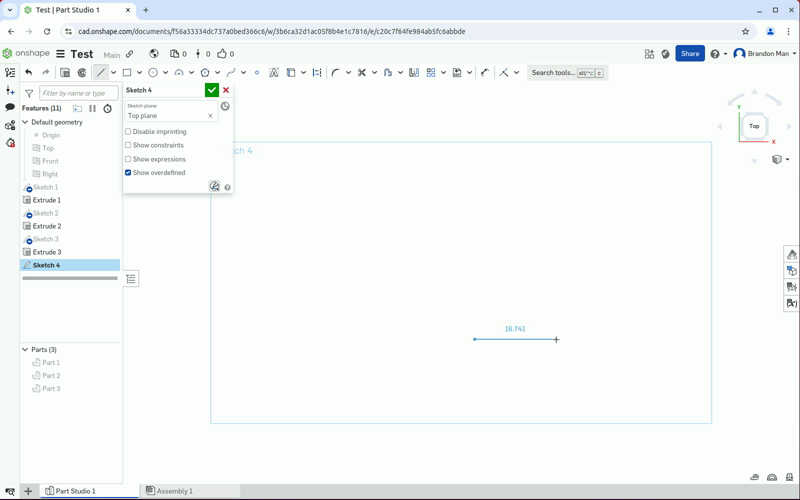
click(556, 339)
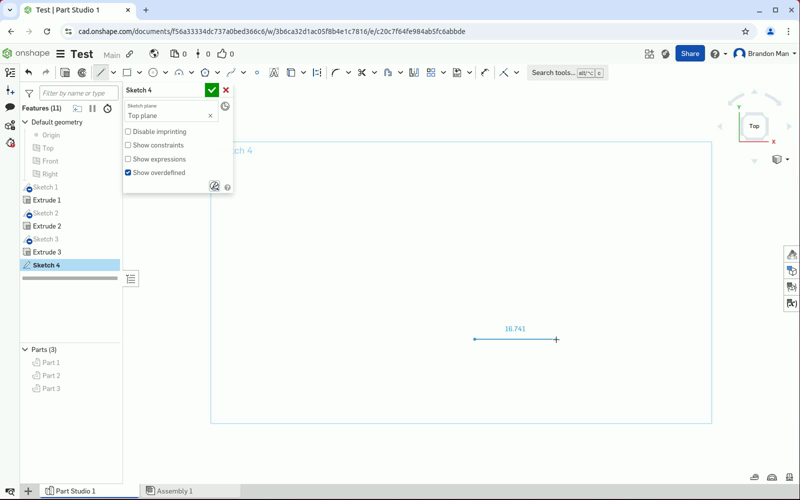
key_up(shift)
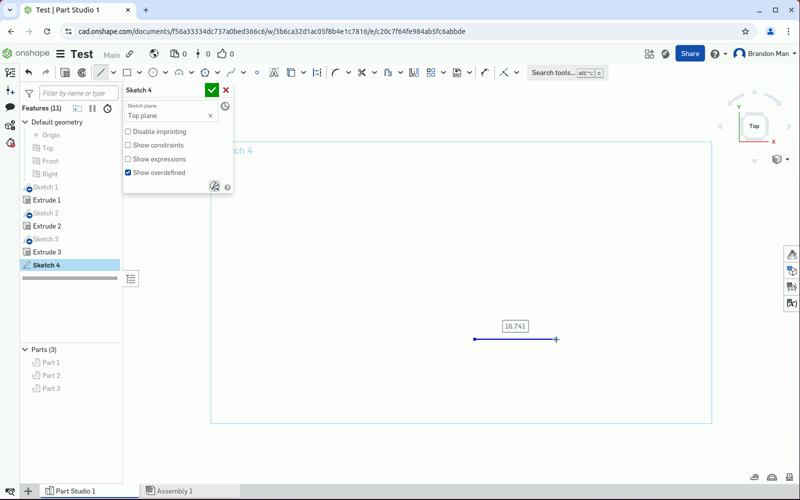
key_down(shift)
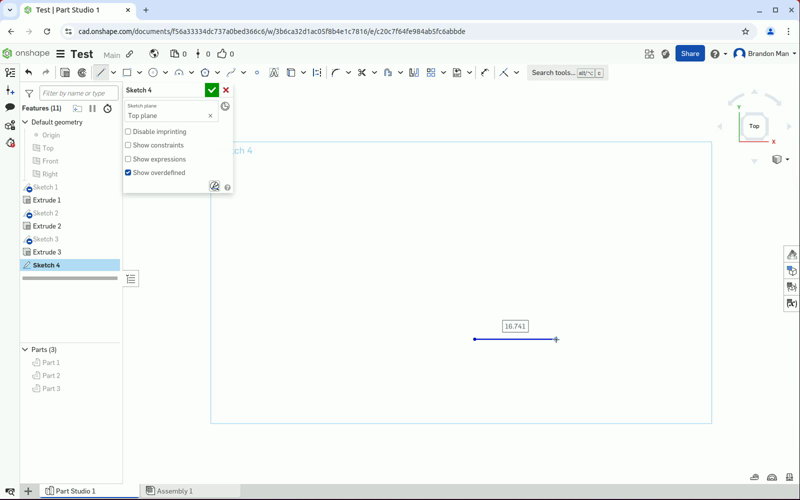
mouse_move(556, 279)
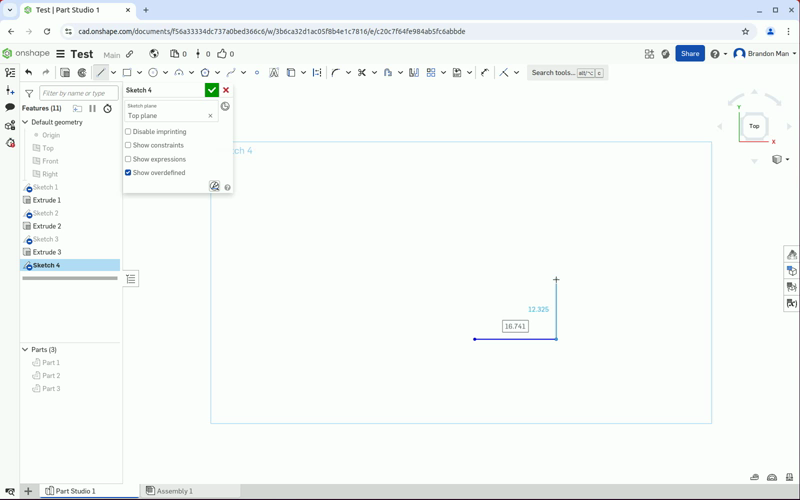
click(556, 279)
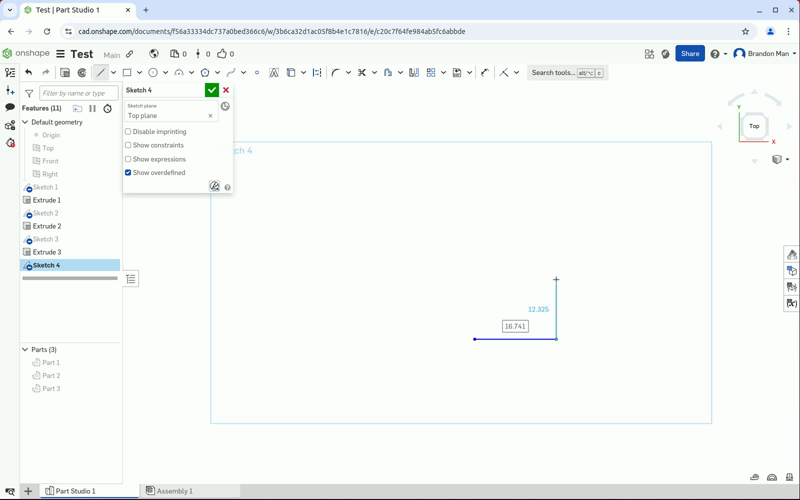
key_up(shift)
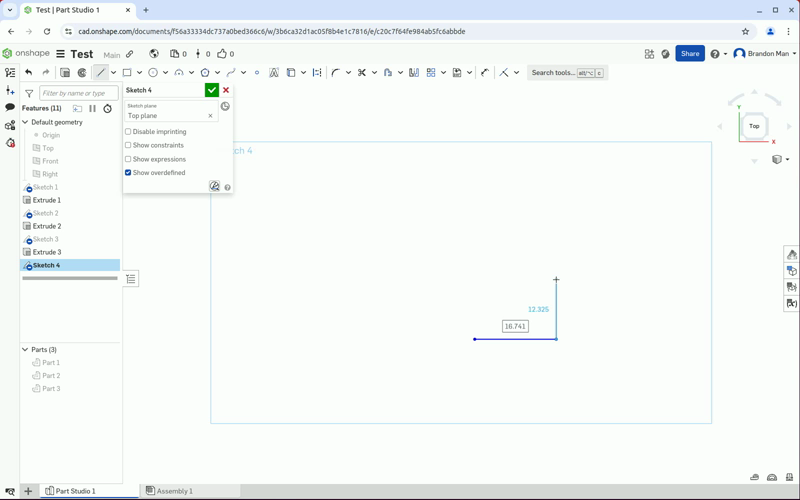
key_down(shift)
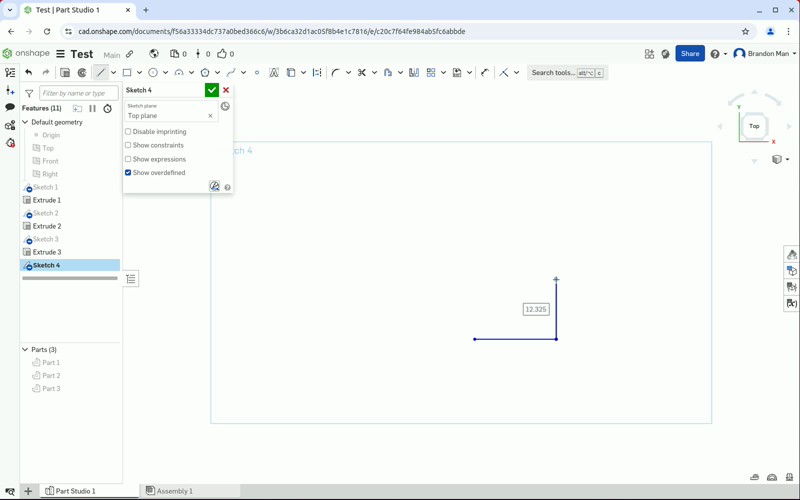
mouse_move(474, 279)
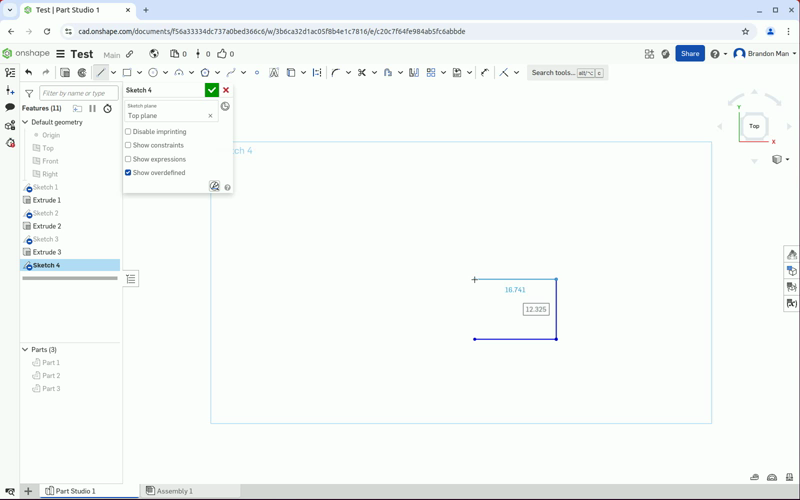
click(474, 279)
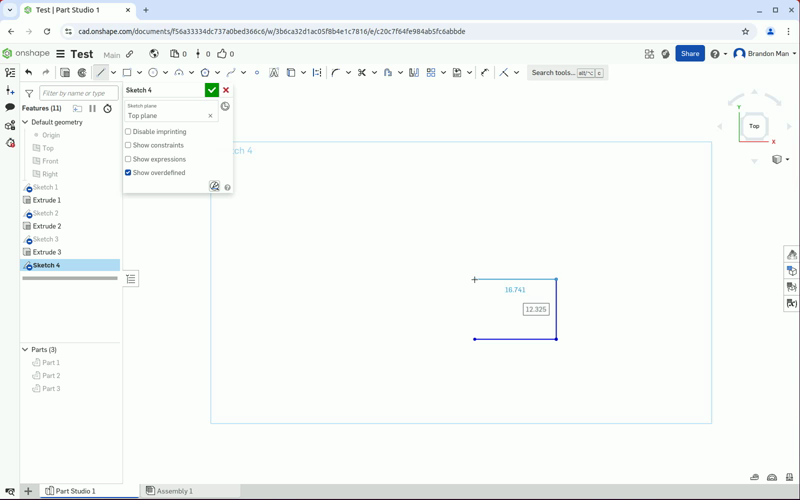
key_up(shift)
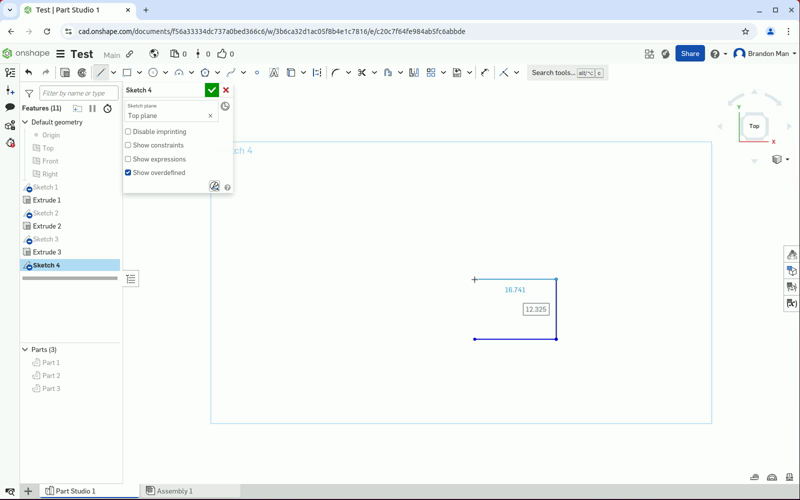
key_down(shift)
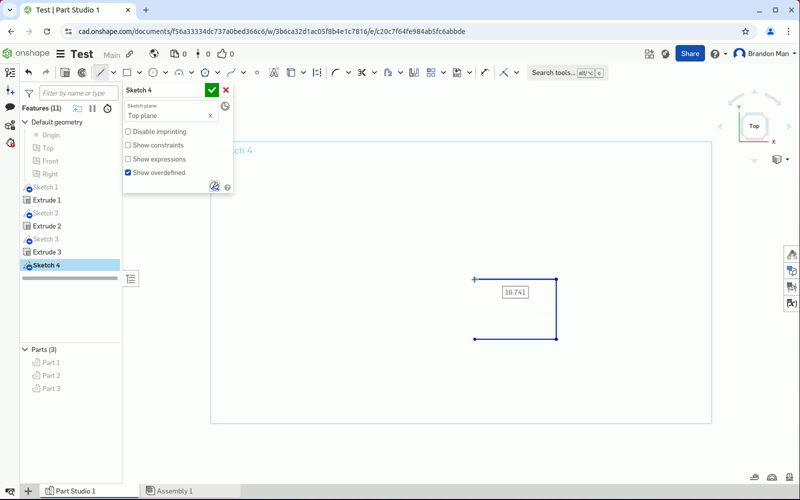
mouse_move(474, 339)
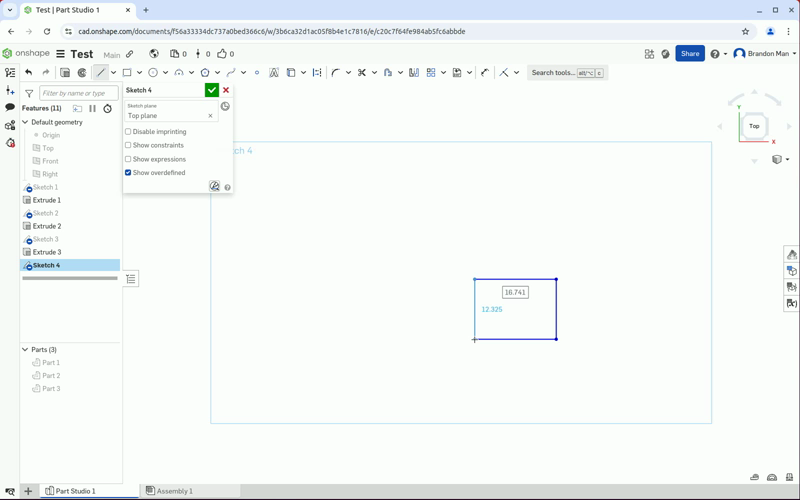
key_up(shift)
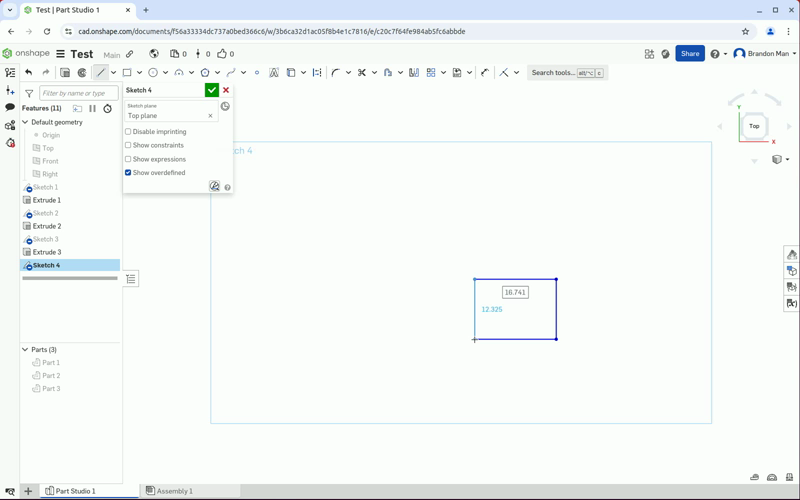
click(474, 339)
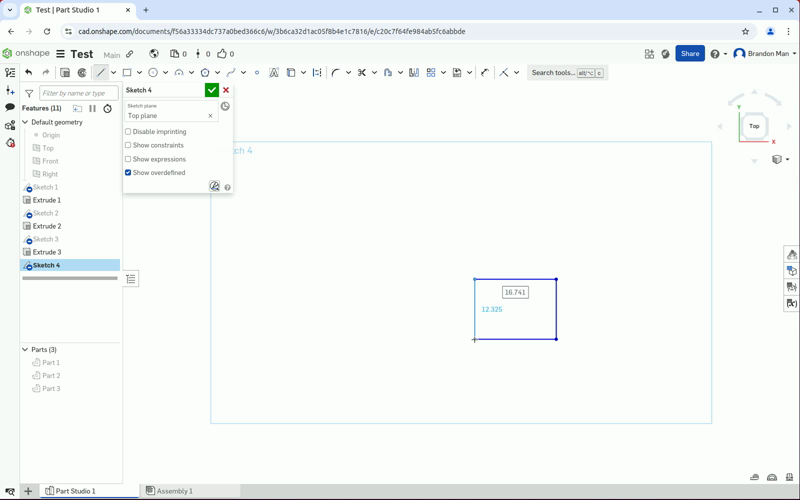
key(esc)
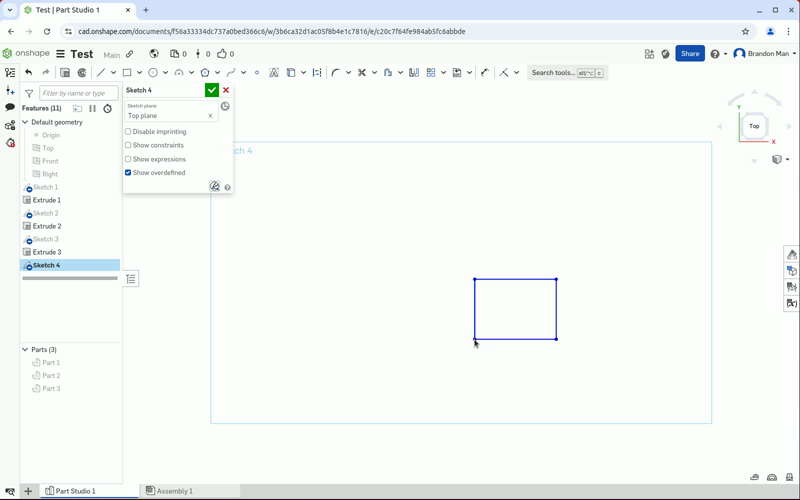
mouse_move(530, 333)
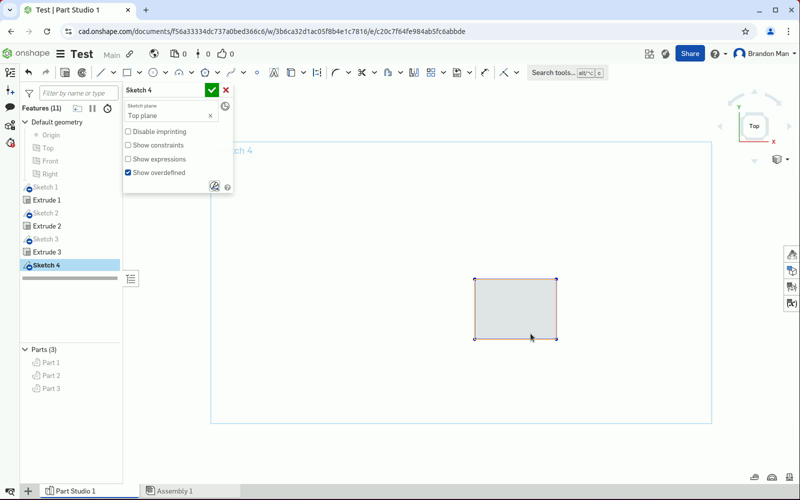
click(530, 333)
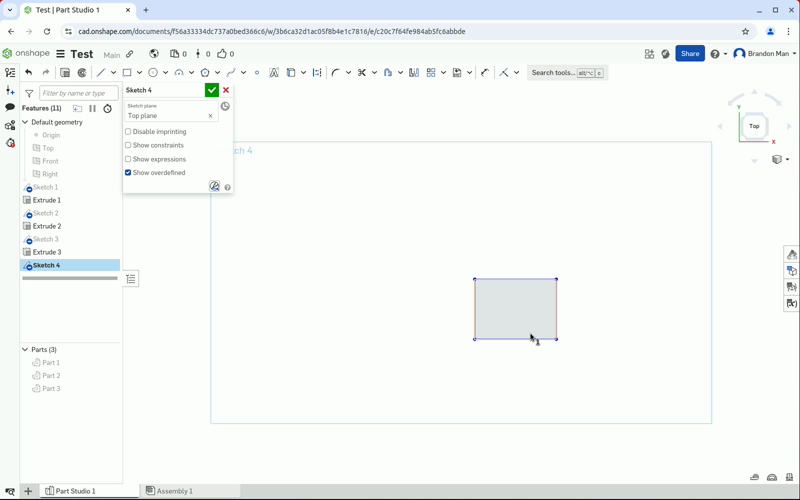
mouse_move(73, 352)
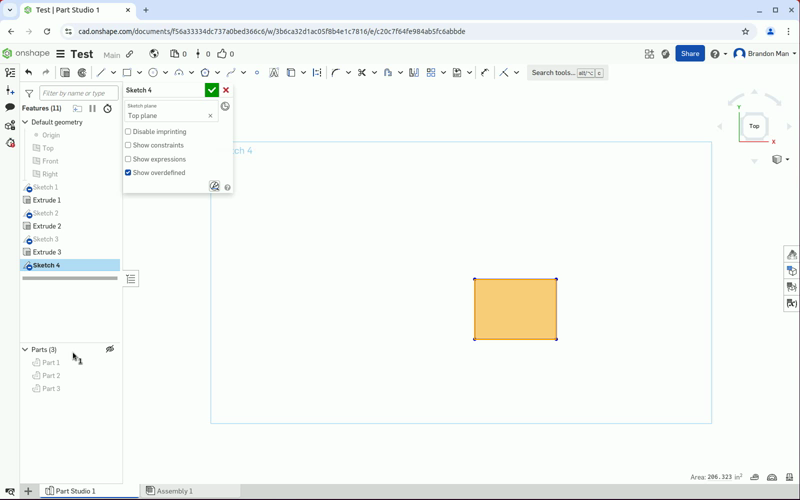
key(shift+y)
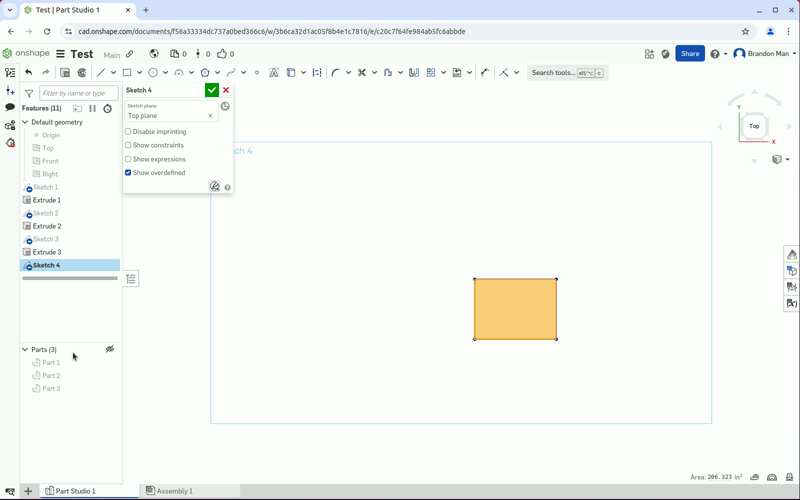
key(shift+e)
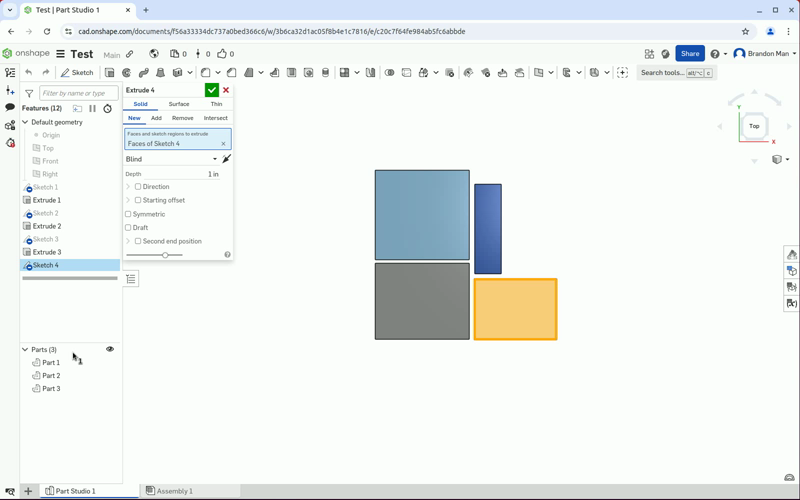
mouse_move(143, 106)
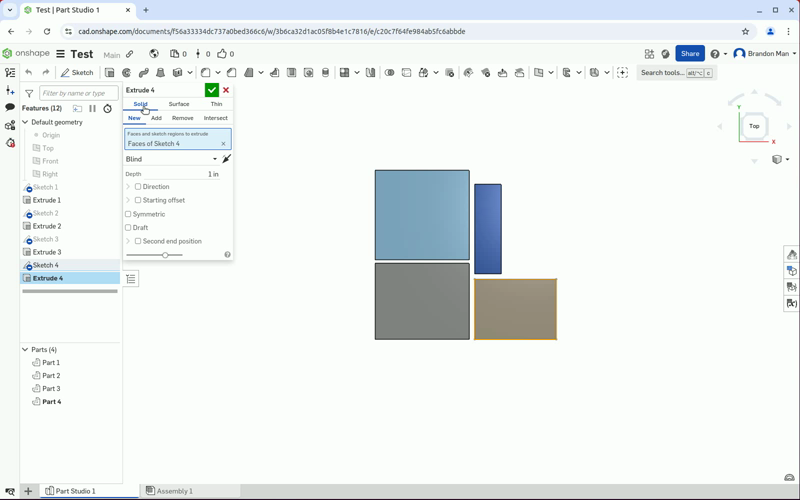
click(143, 106)
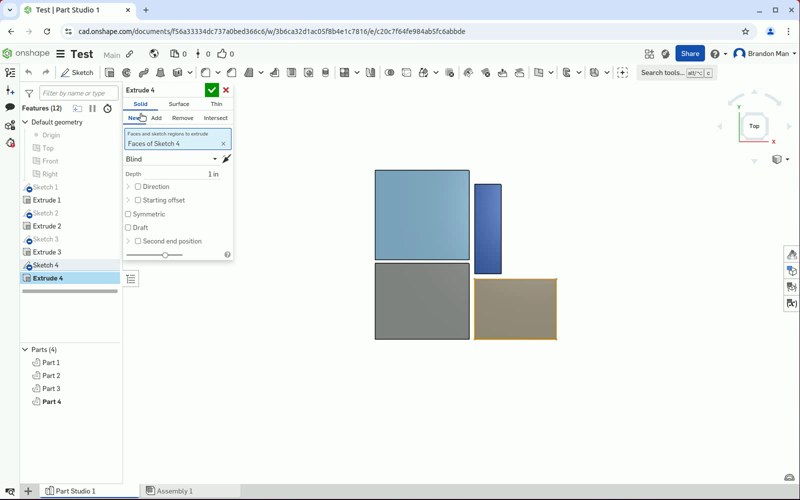
mouse_move(137, 120)
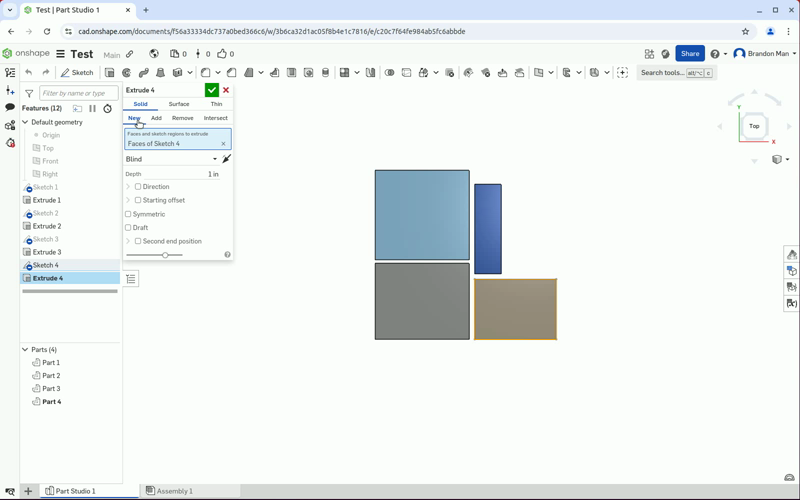
click(137, 120)
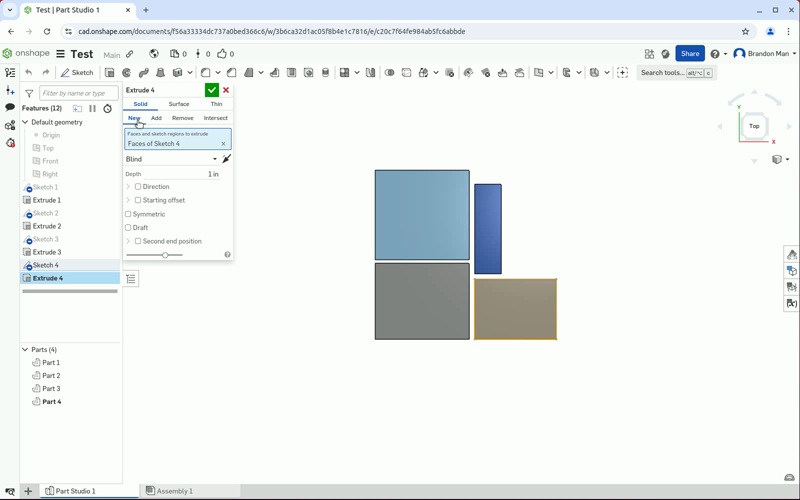
key(tab, 4)
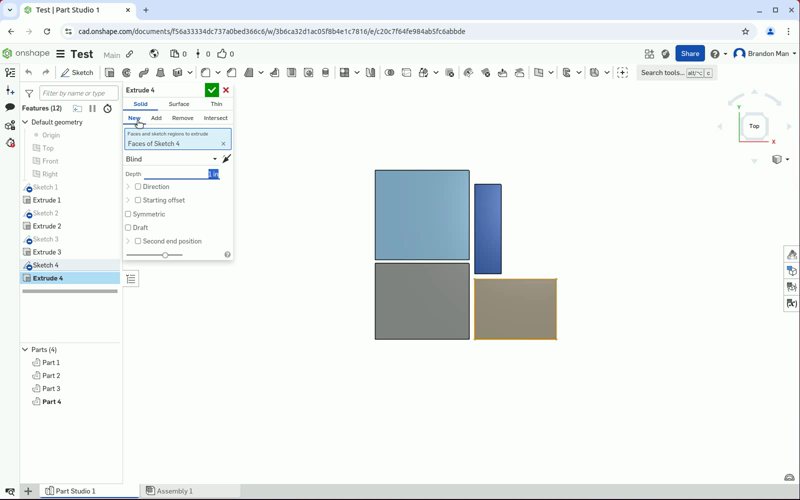
text(0.241)
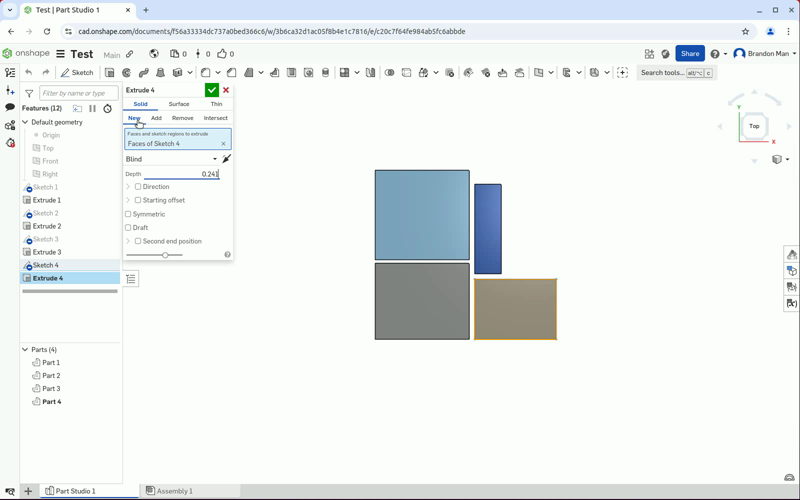
key(enter)
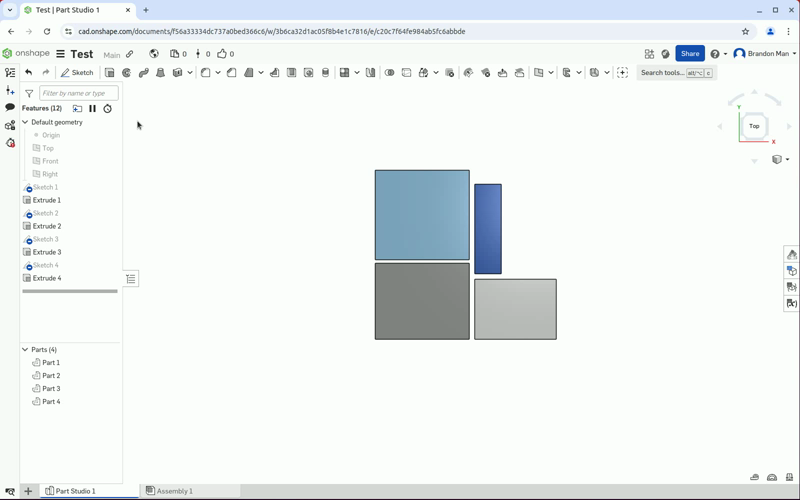
key(shift+h)
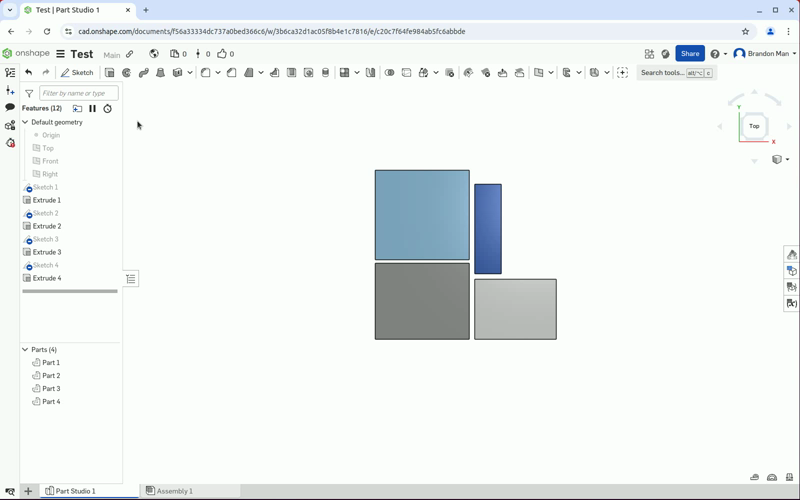
key(shift+h)
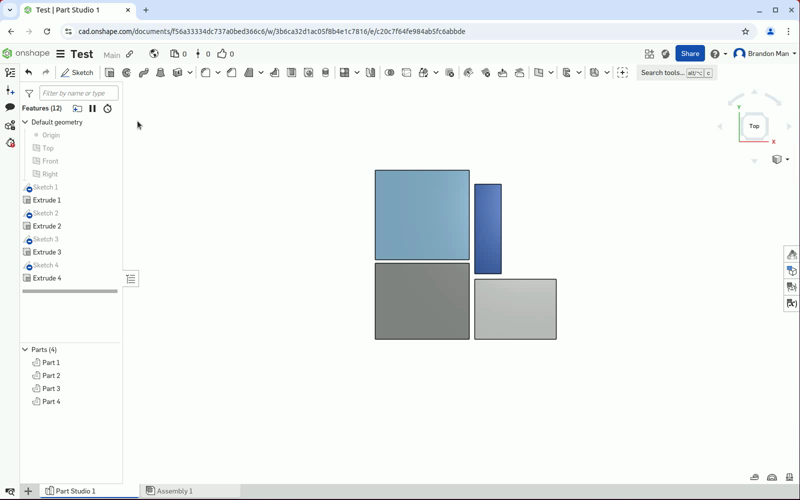
mouse_move(73, 189)
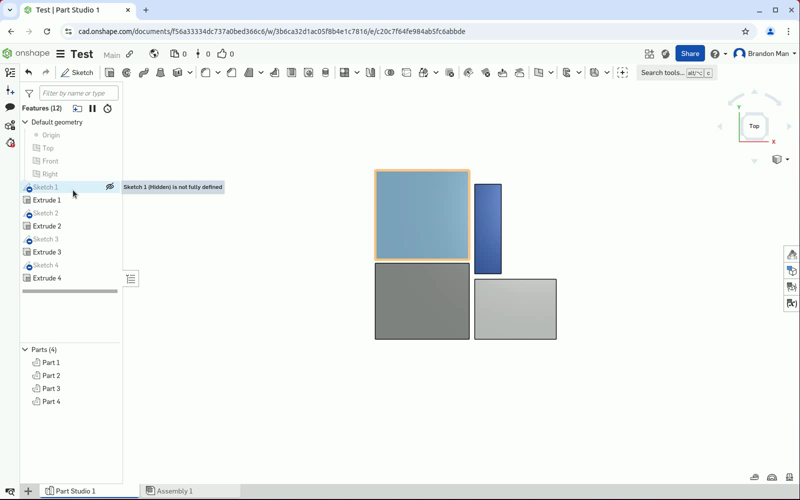
click(73, 189)
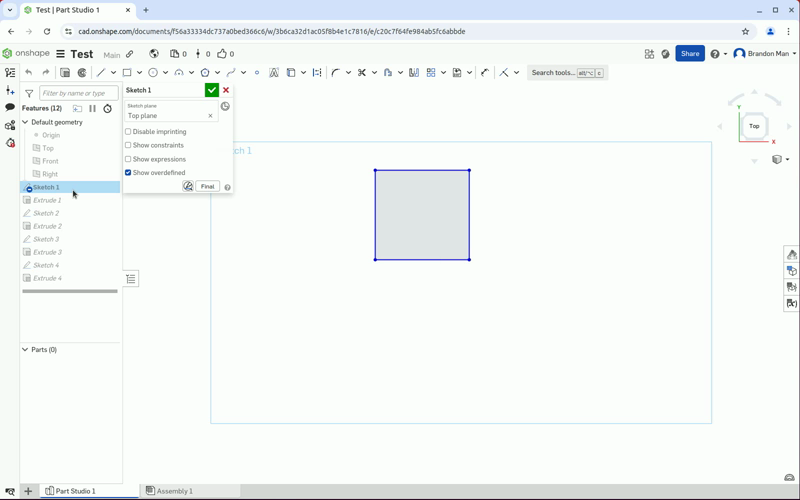
mouse_move(229, 92)
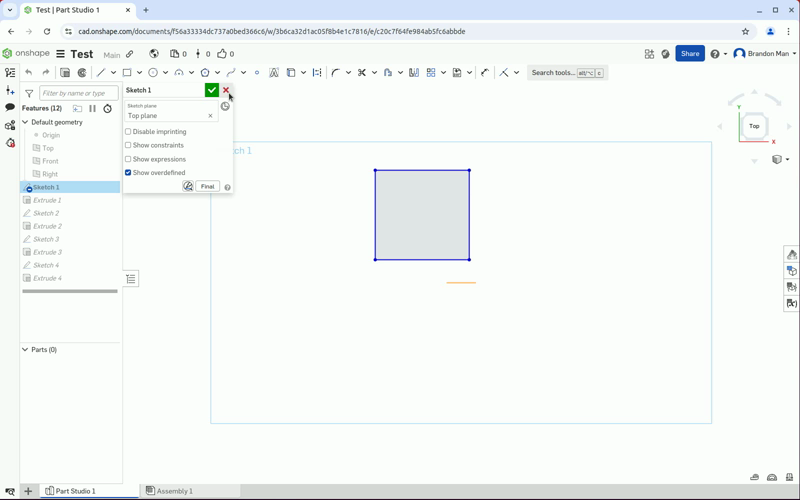
click(229, 92)
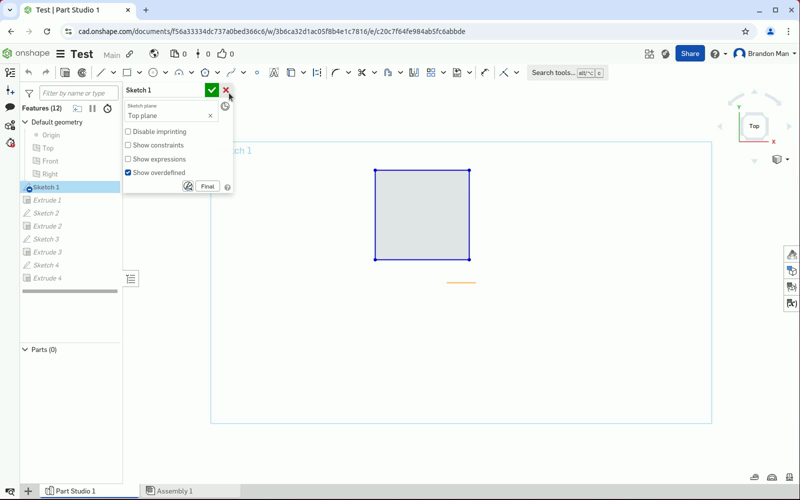
key(shift+s)
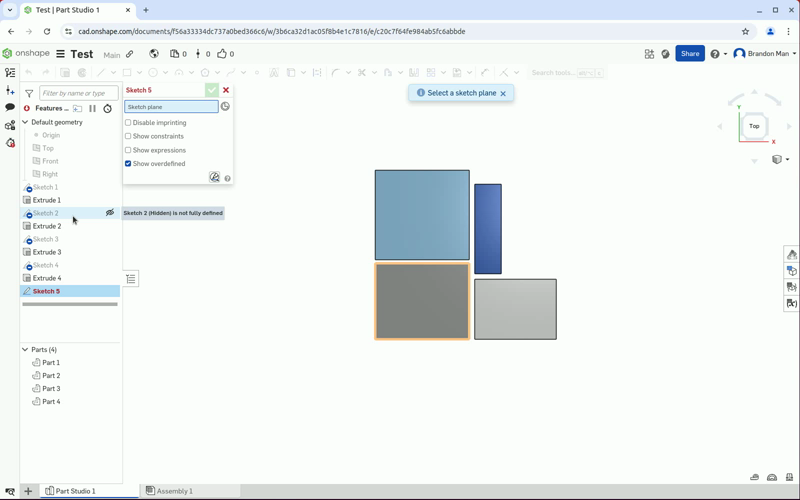
scroll(3)
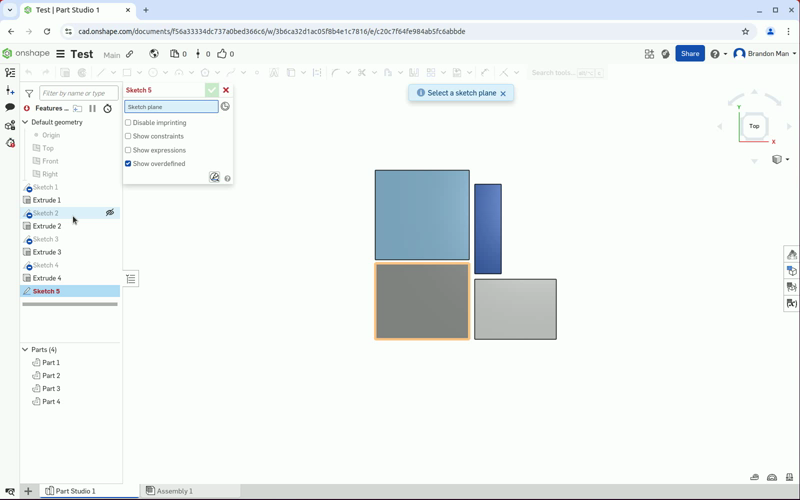
mouse_move(73, 150)
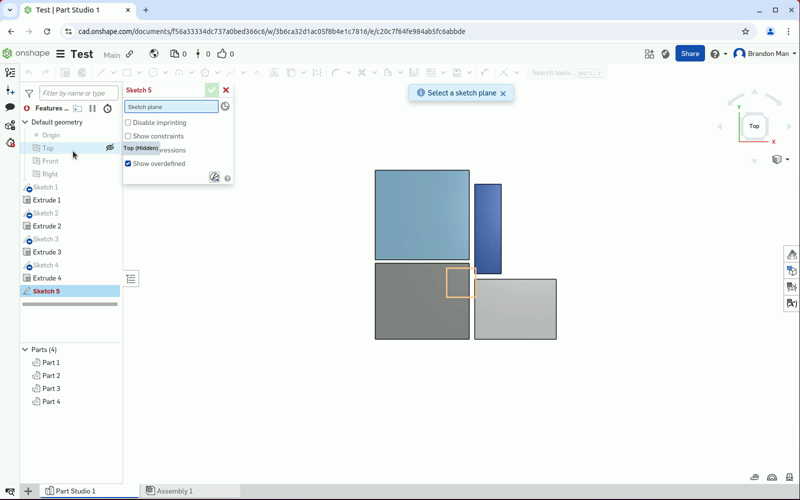
click(73, 150)
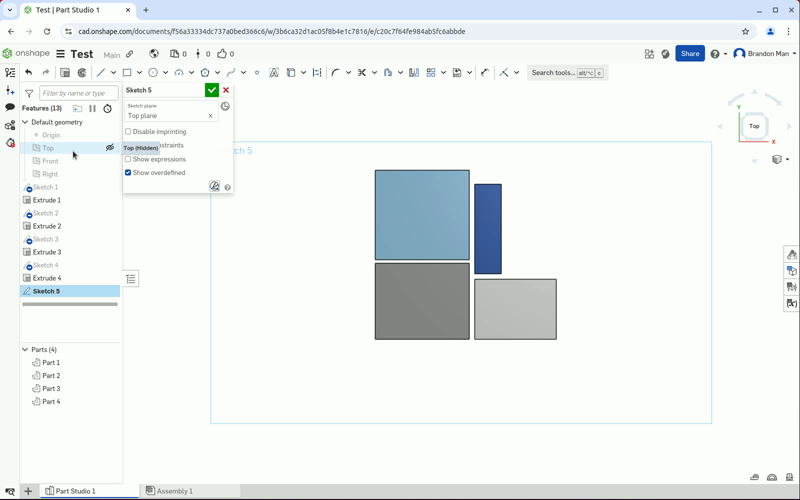
mouse_move(73, 352)
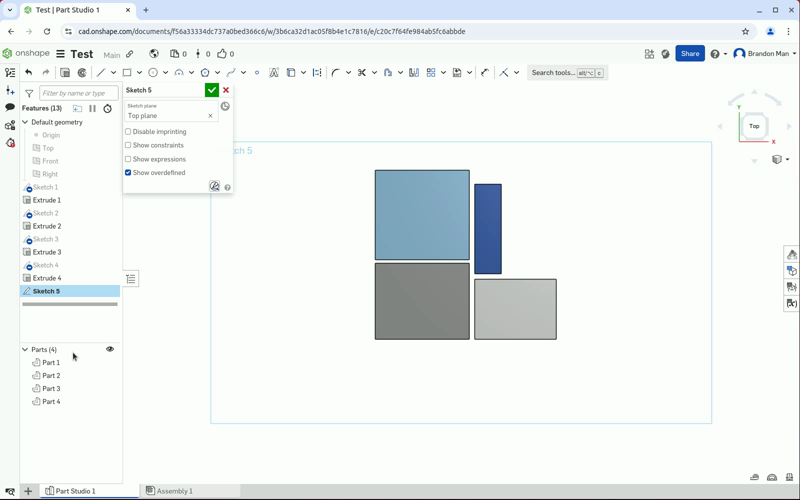
key(y)
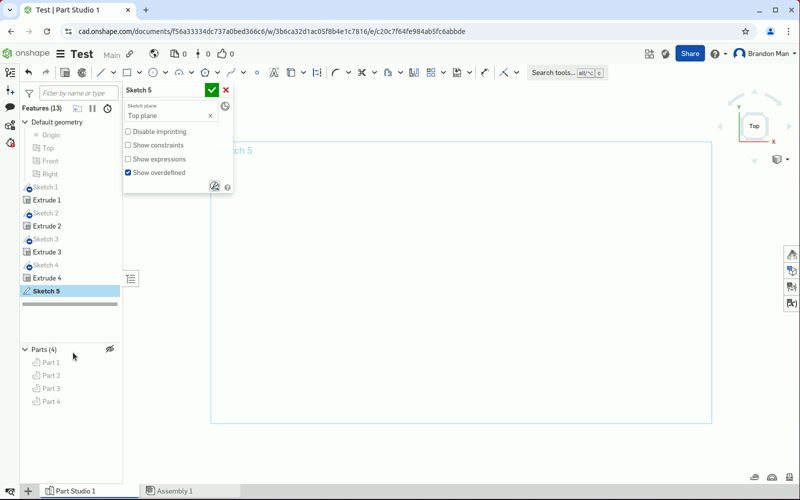
key(l)
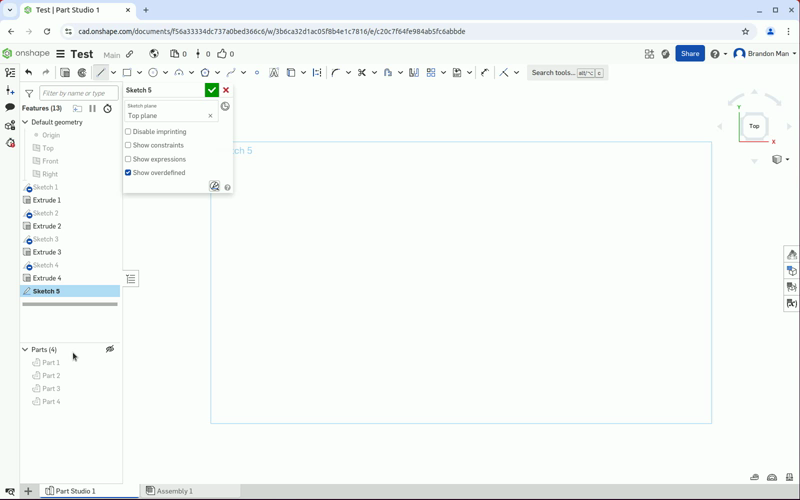
key_down(shift)
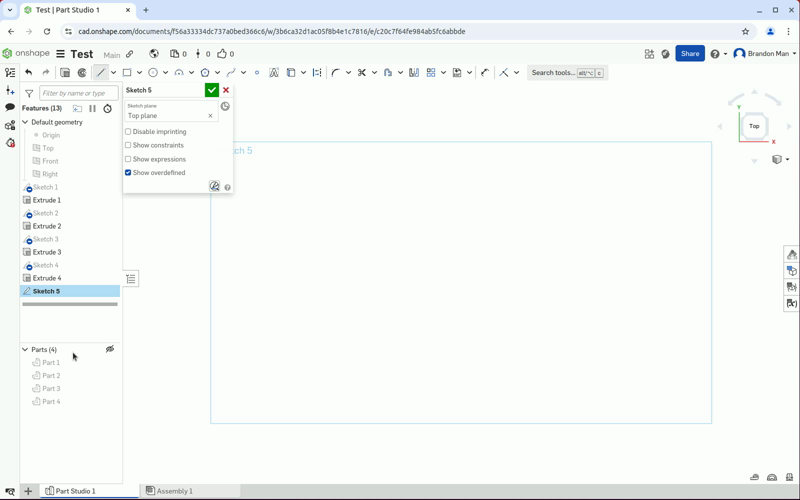
mouse_move(502, 240)
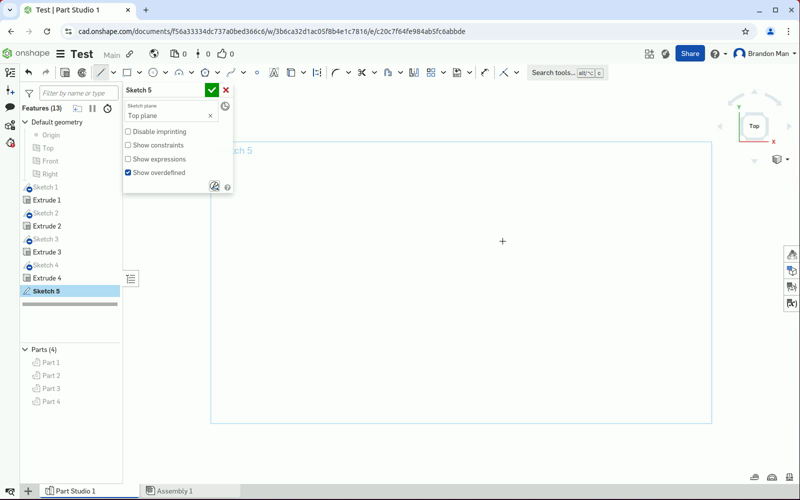
click(502, 240)
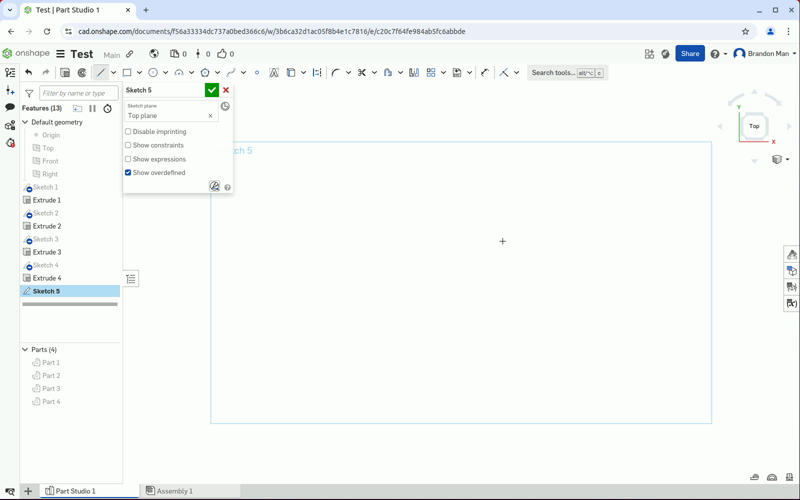
key_up(shift)
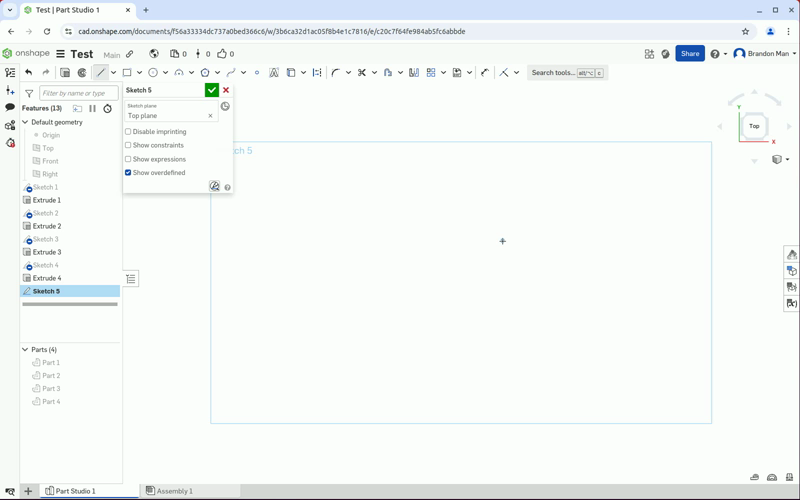
key_down(shift)
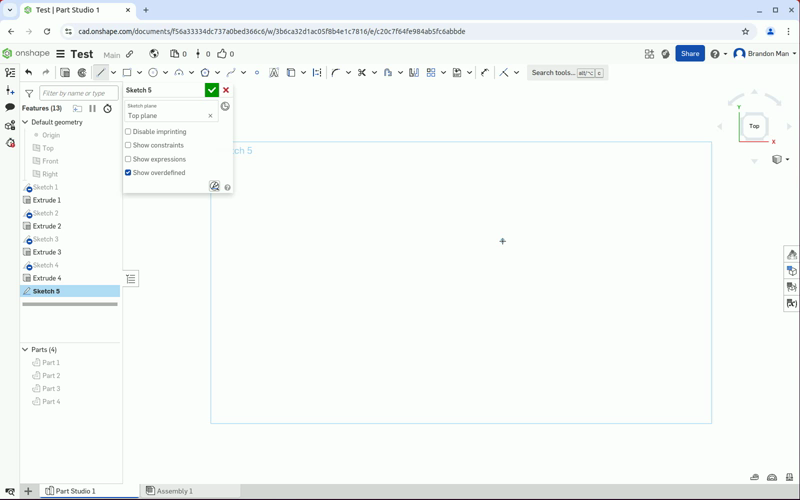
mouse_move(532, 240)
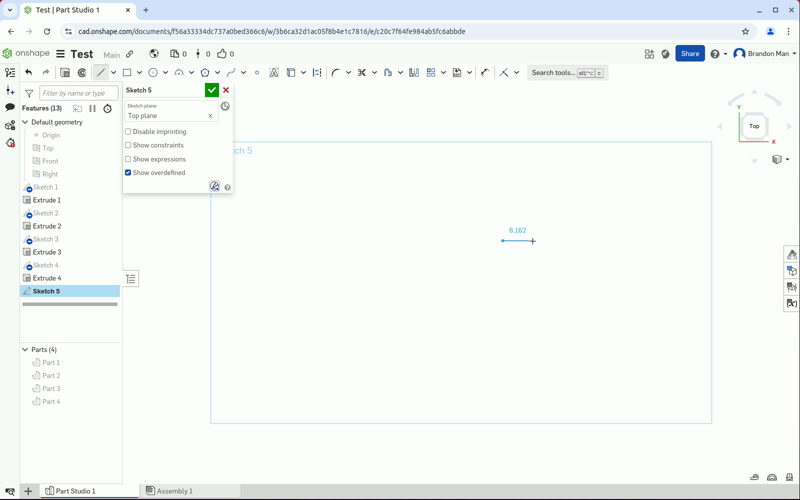
mouse_move(537, 240)
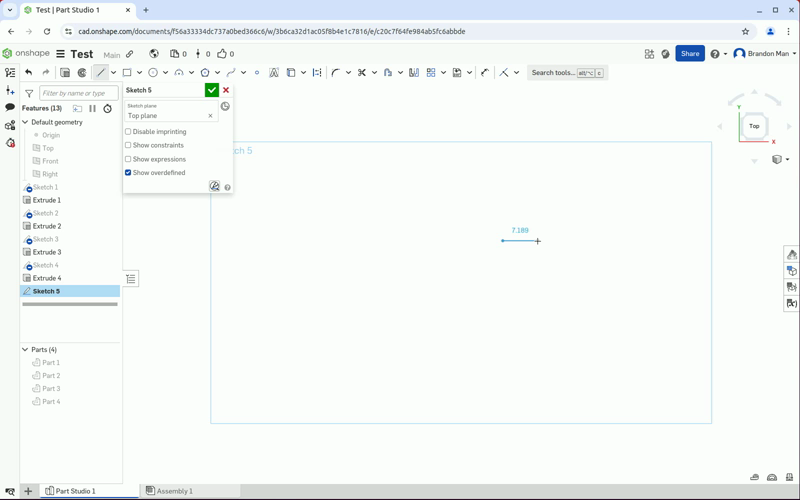
click(537, 240)
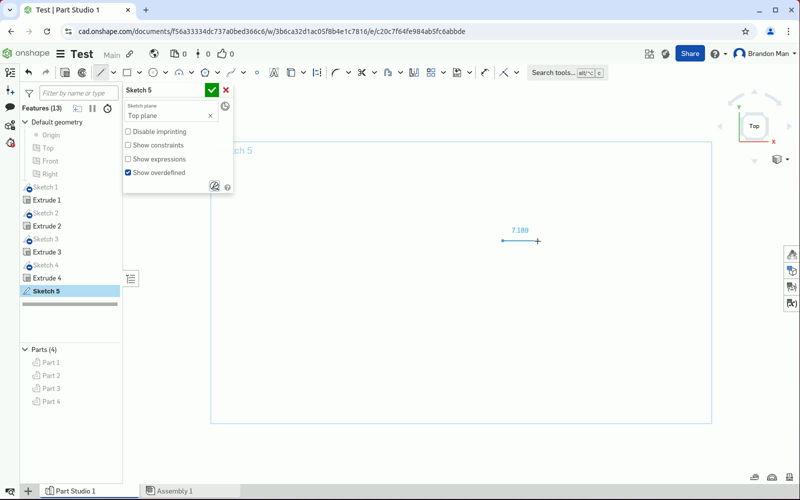
key_up(shift)
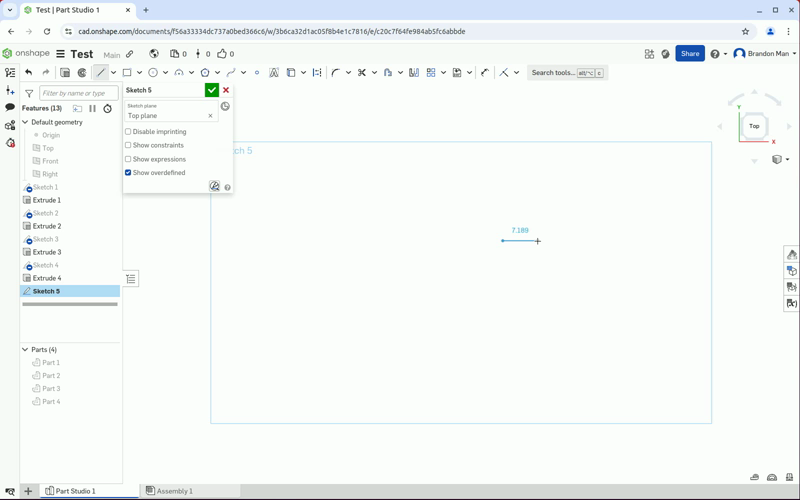
key_down(shift)
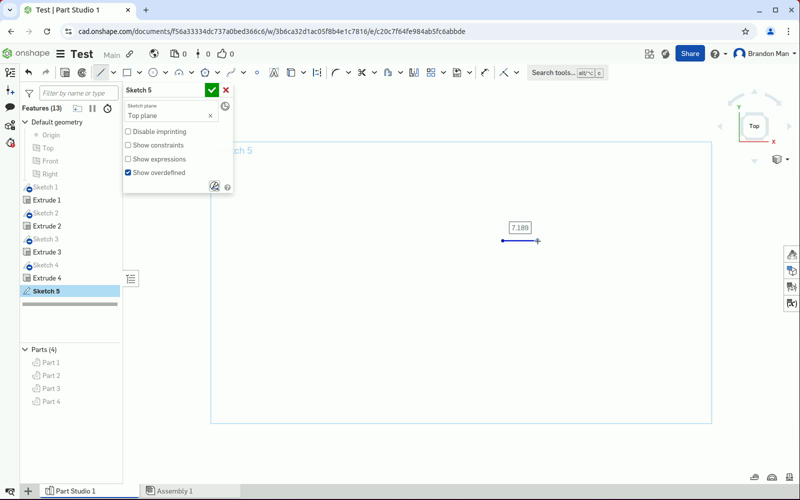
mouse_move(567, 240)
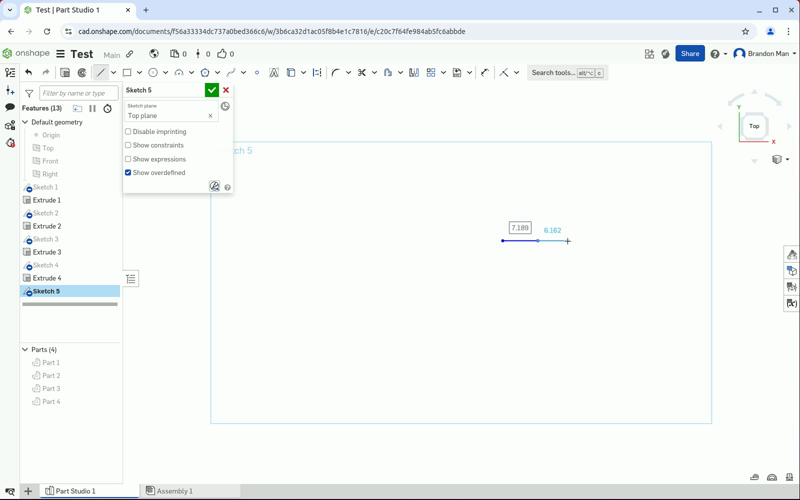
mouse_move(537, 218)
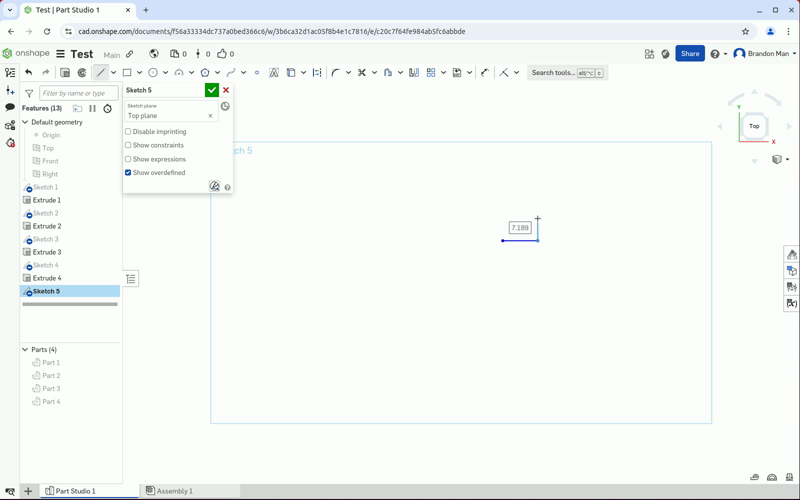
click(537, 218)
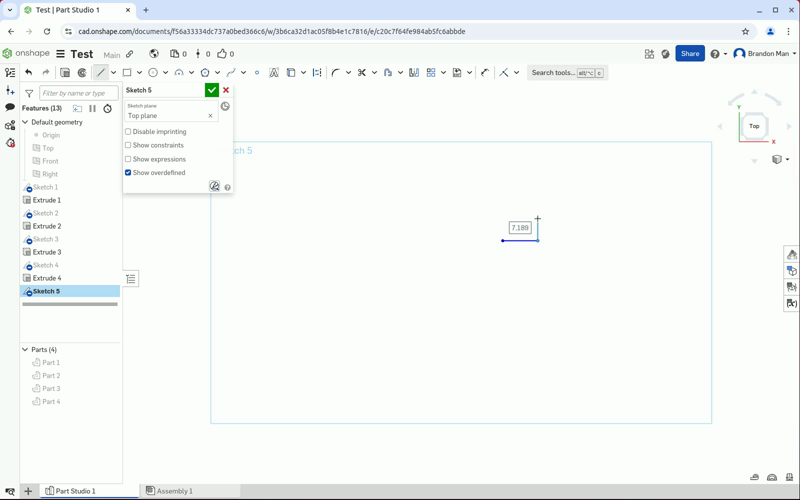
key_up(shift)
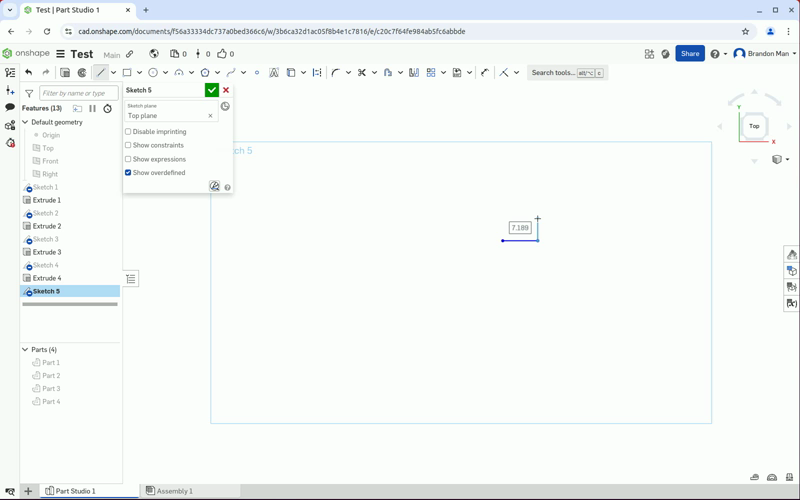
key_down(shift)
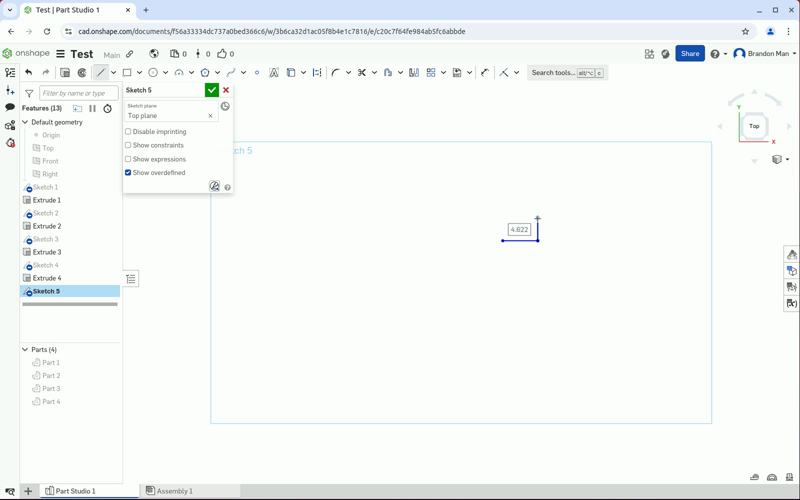
mouse_move(567, 218)
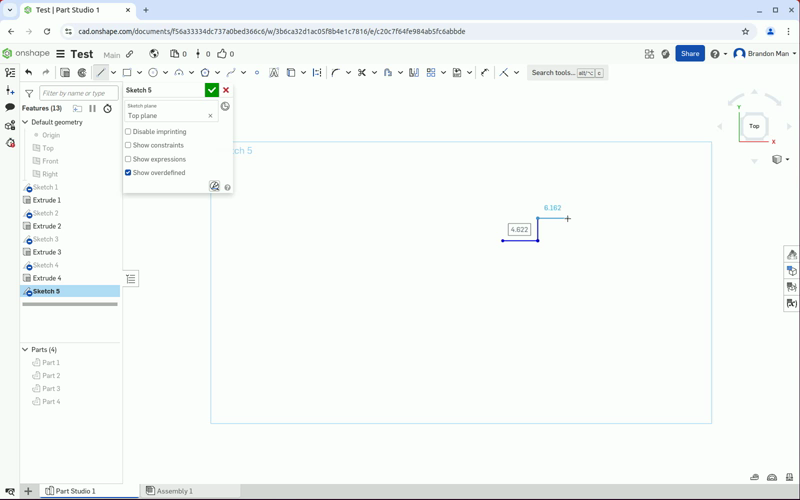
mouse_move(502, 218)
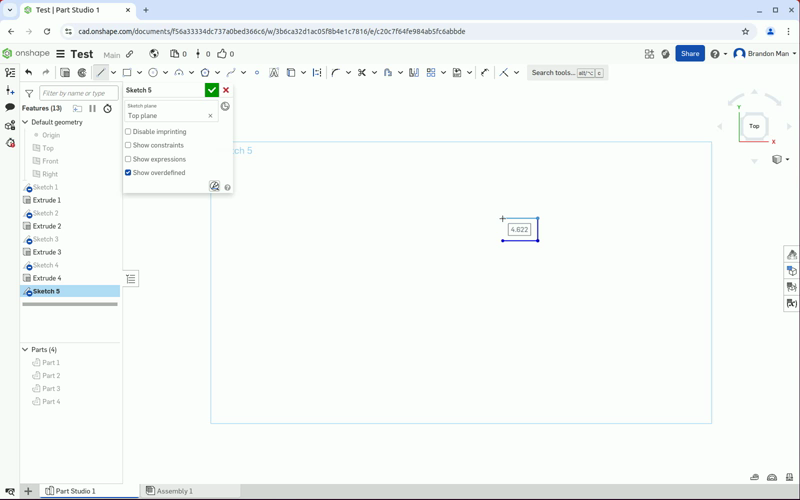
click(502, 218)
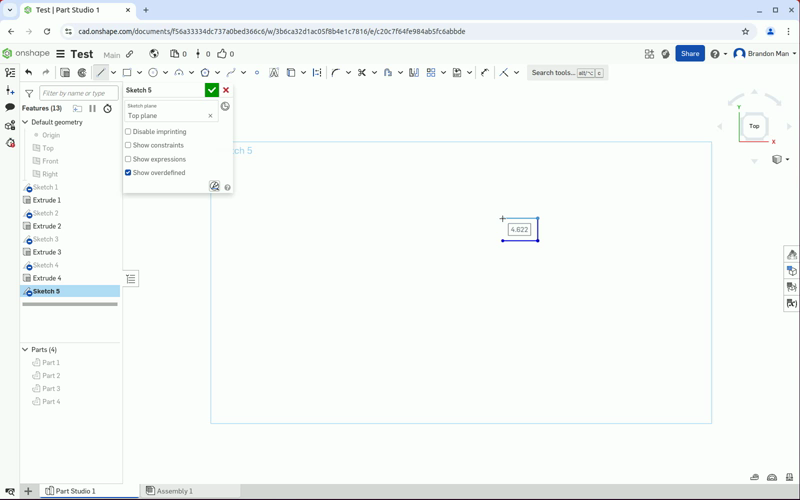
key_up(shift)
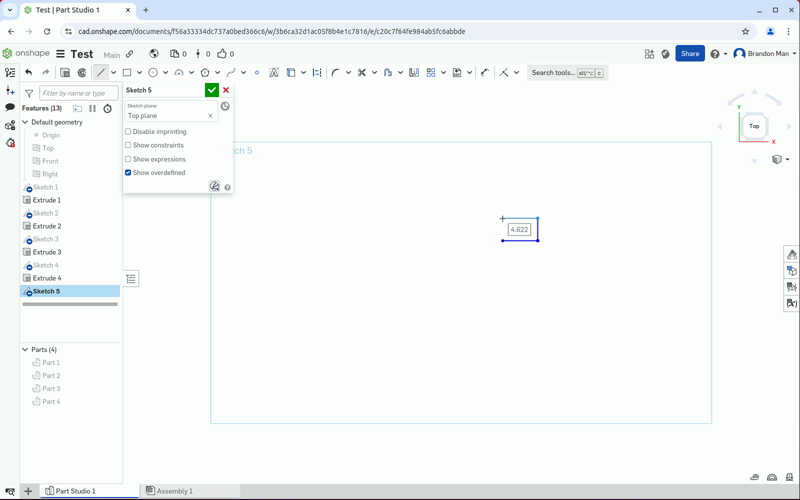
mouse_move(532, 218)
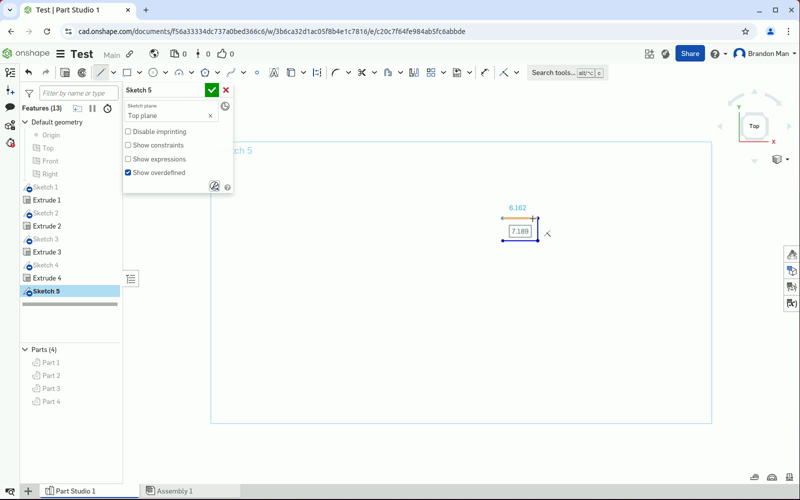
key_down(shift)
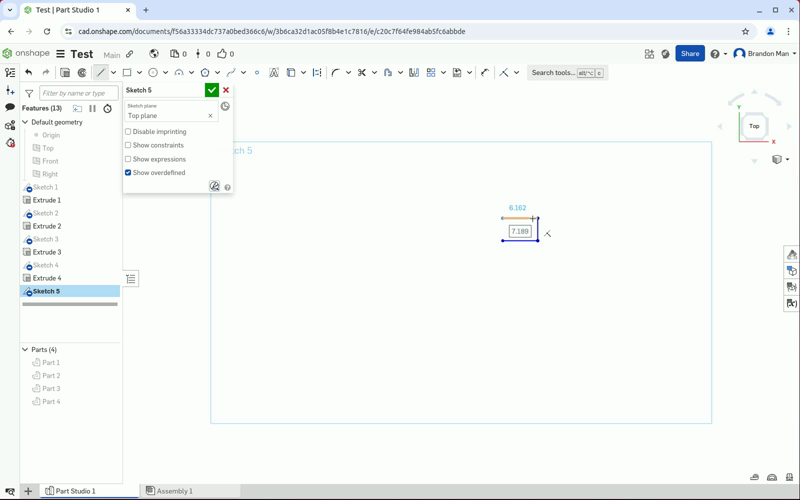
mouse_move(502, 240)
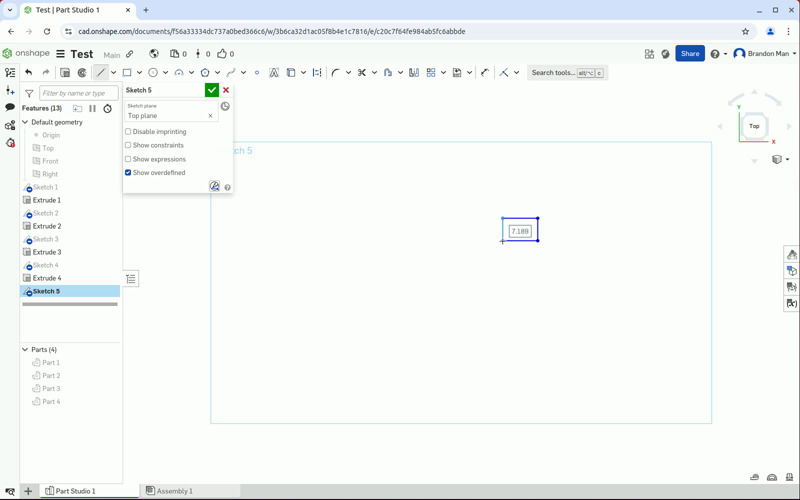
key_up(shift)
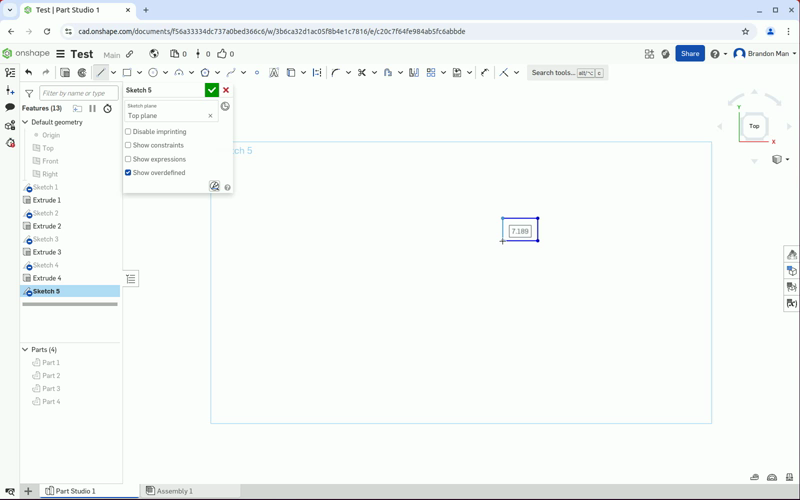
click(502, 240)
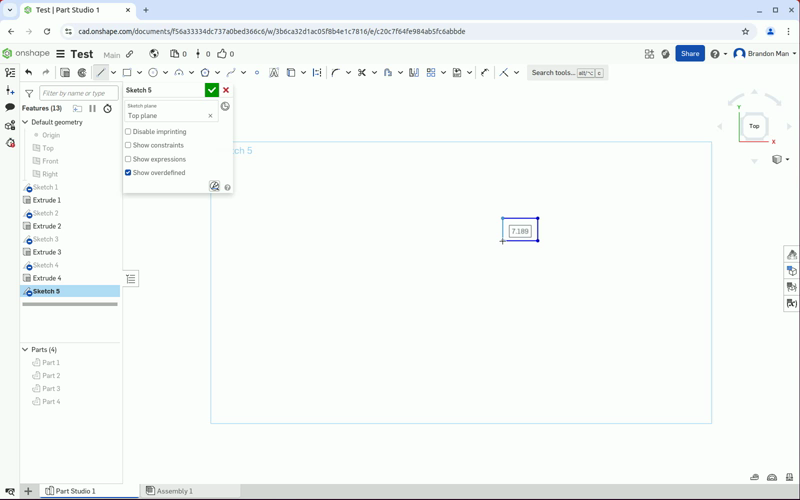
key(esc)
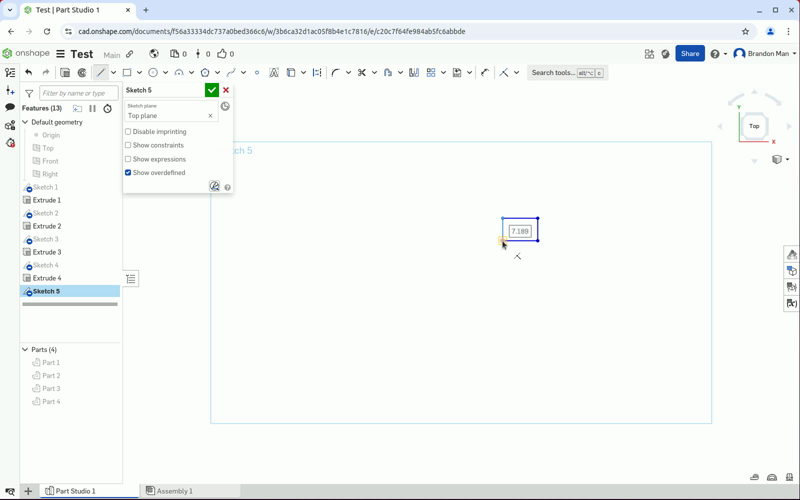
mouse_move(512, 227)
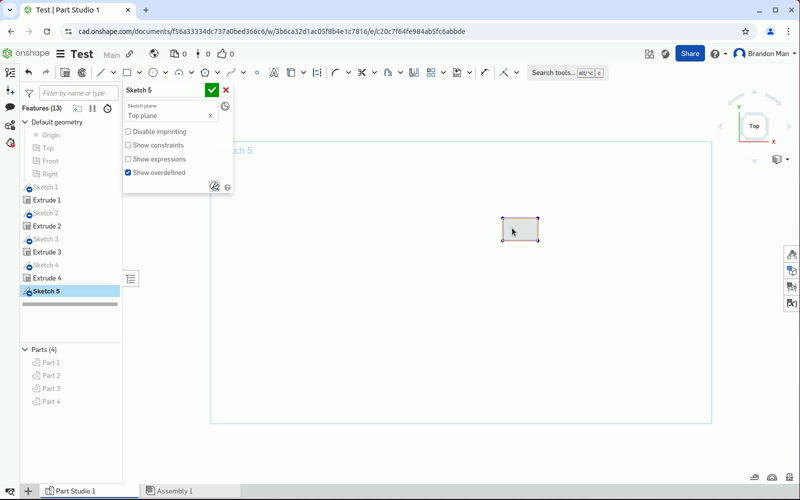
scroll(6)
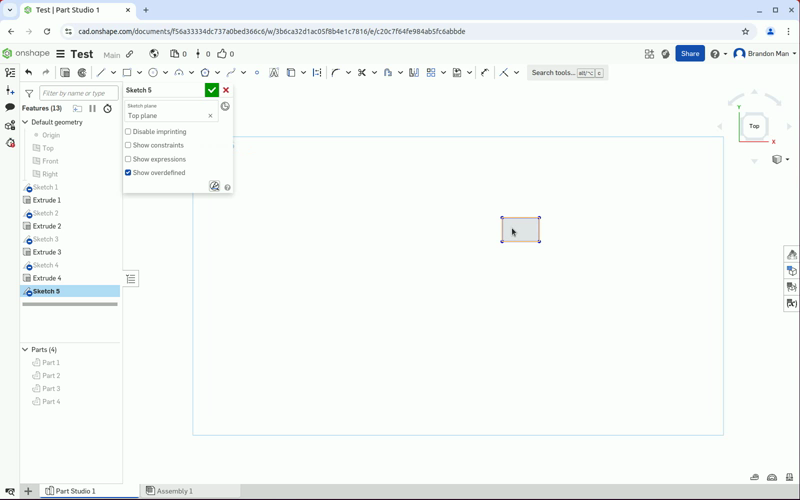
scroll(6)
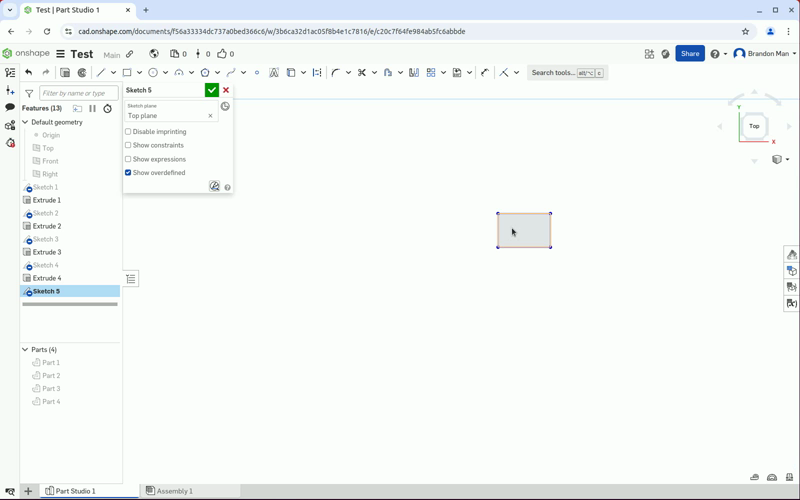
scroll(6)
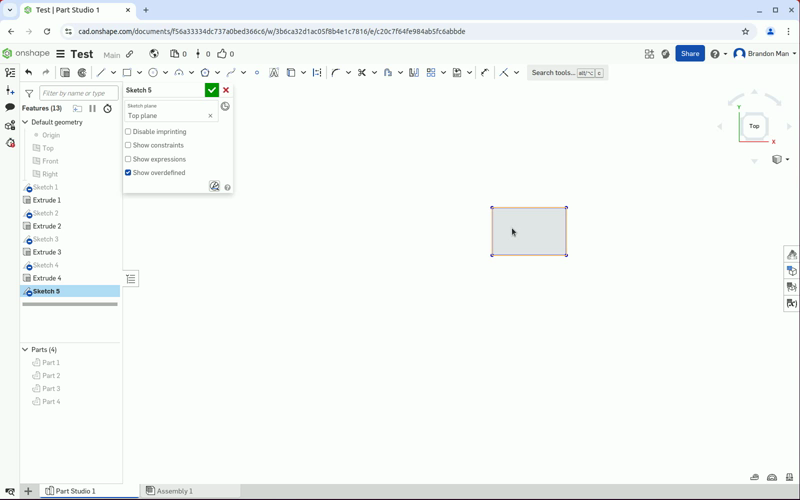
scroll(6)
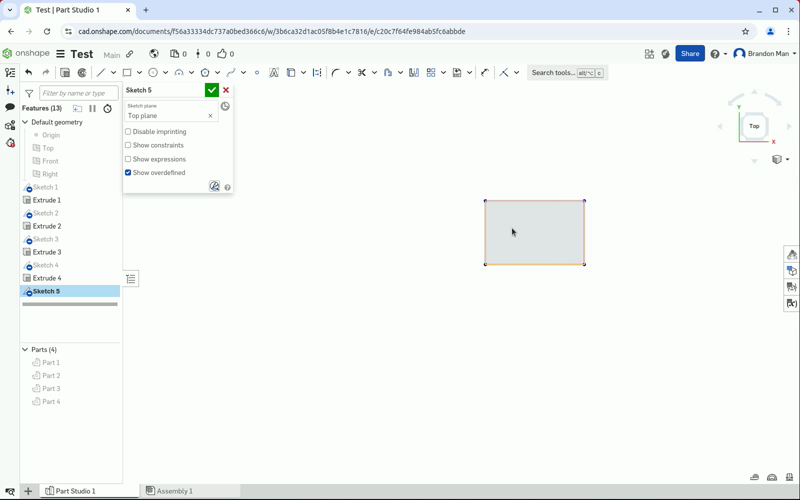
scroll(6)
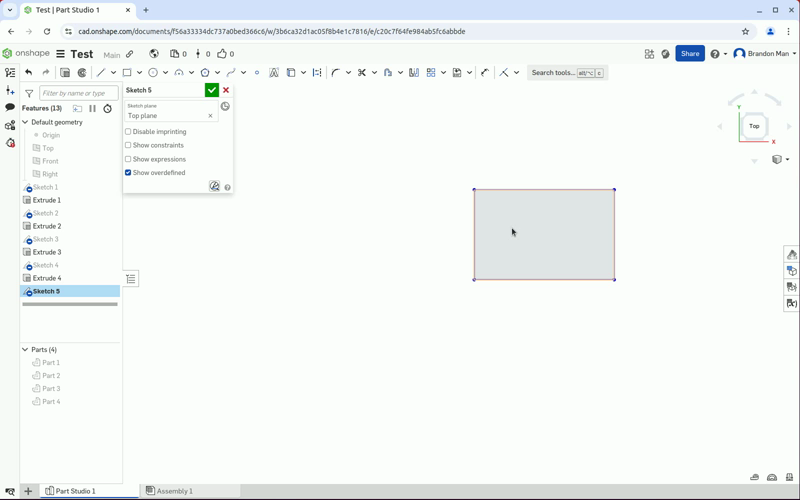
scroll(6)
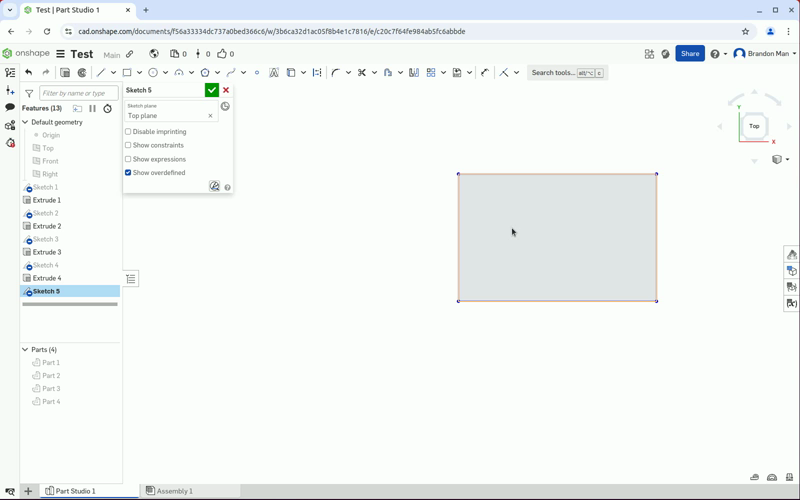
scroll(6)
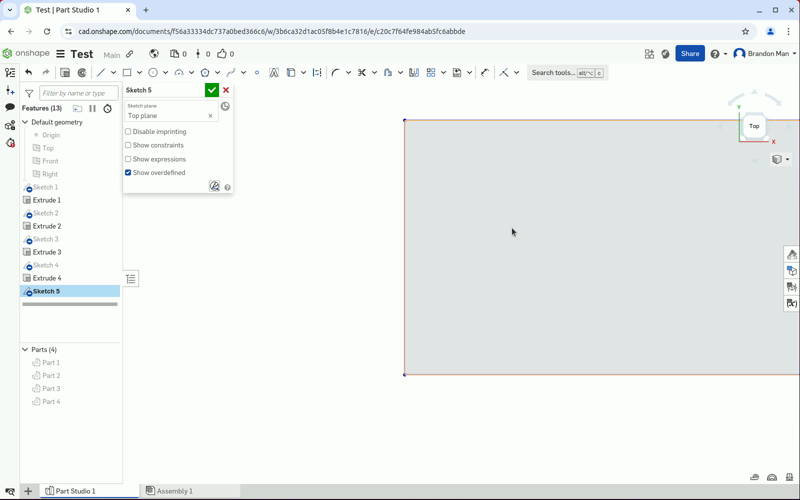
click(512, 227)
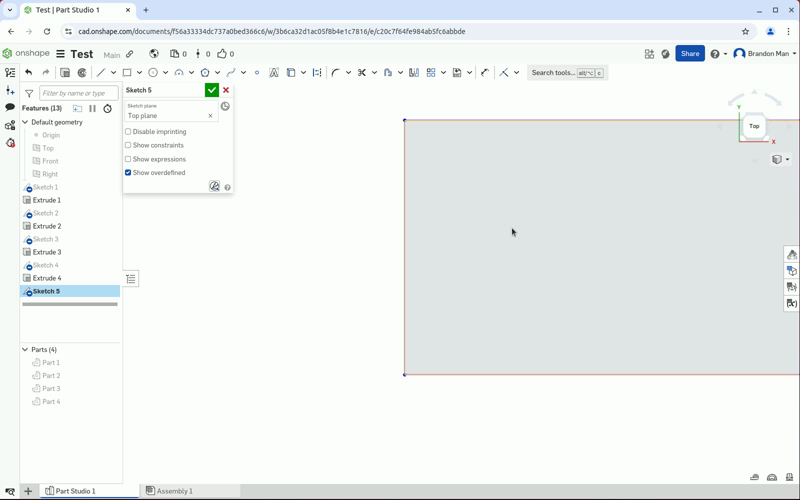
scroll(-6)
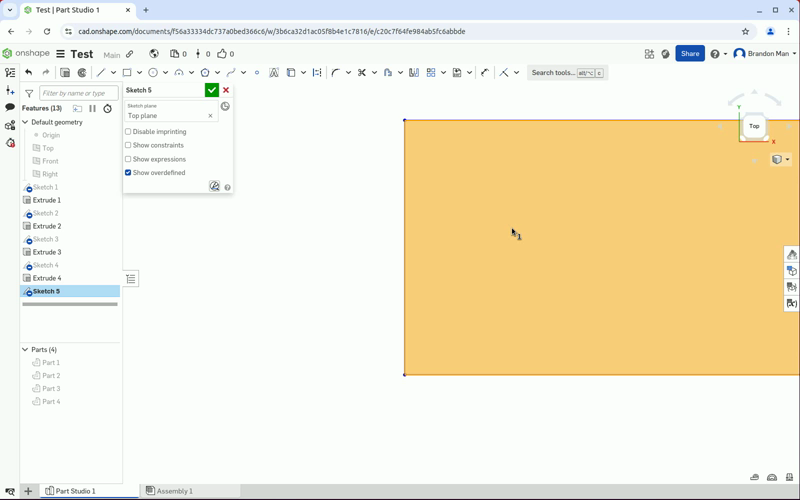
scroll(-6)
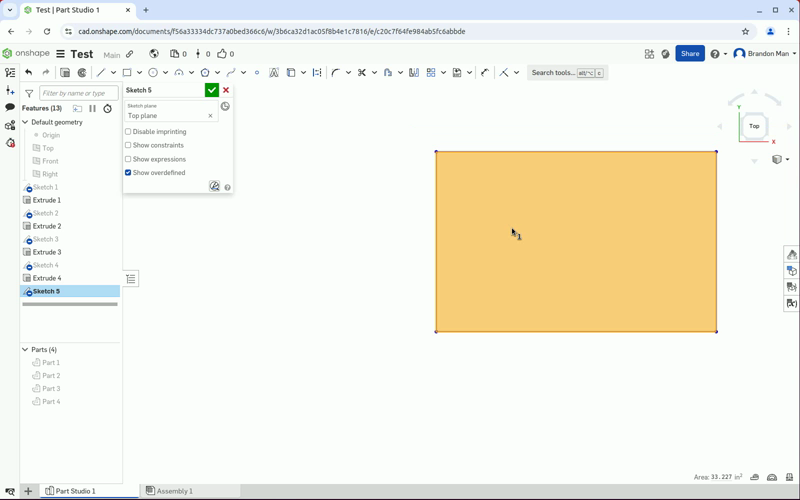
scroll(-6)
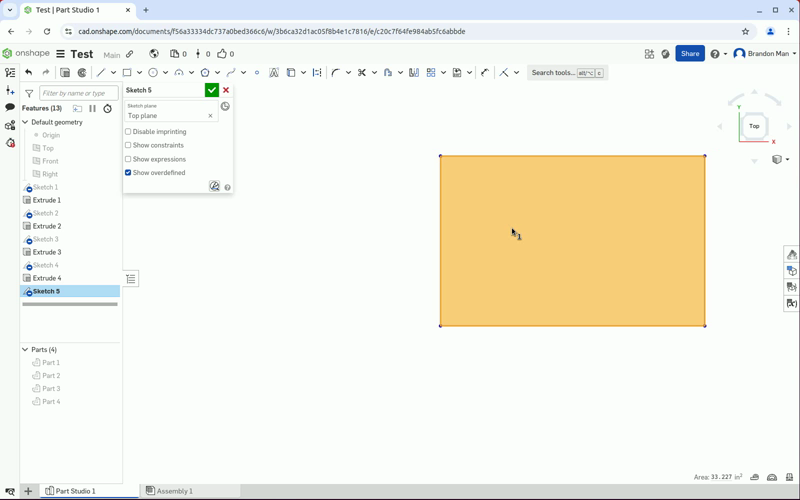
scroll(-6)
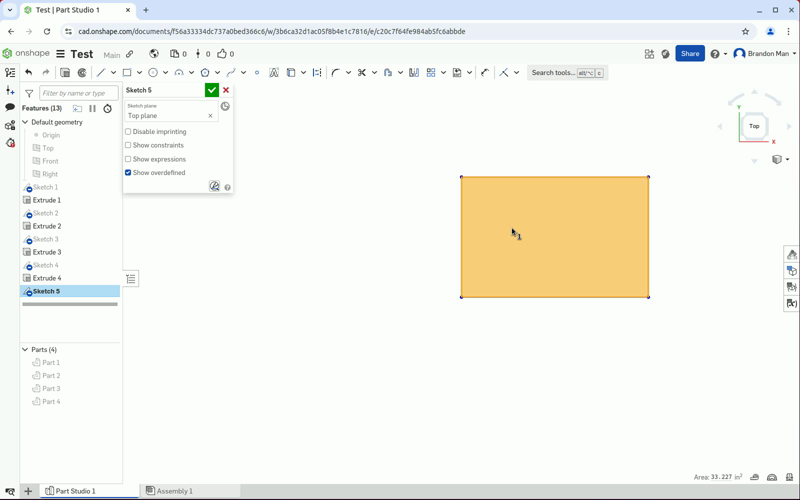
scroll(-6)
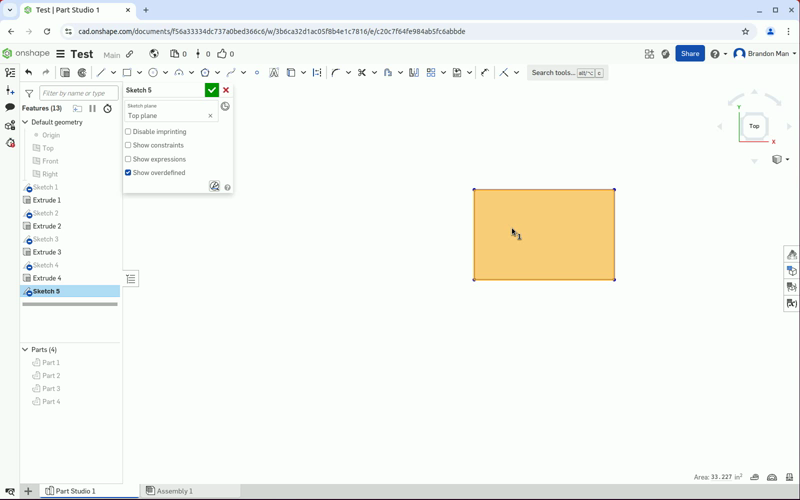
scroll(-6)
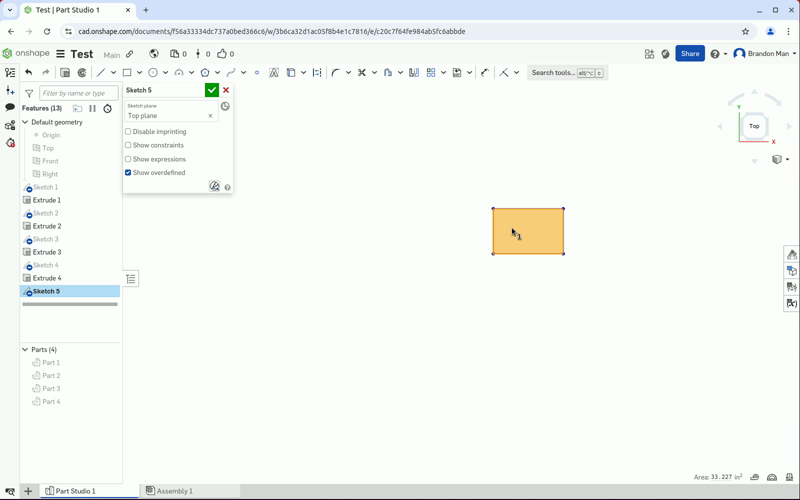
scroll(-6)
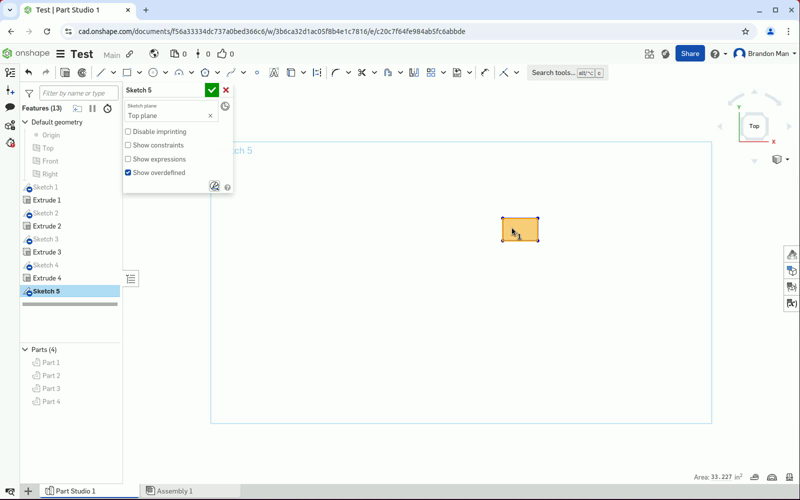
mouse_move(73, 352)
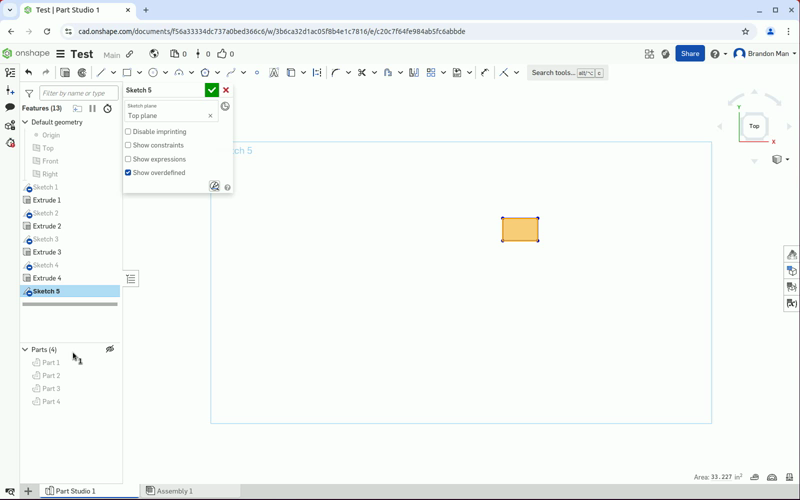
key(shift+y)
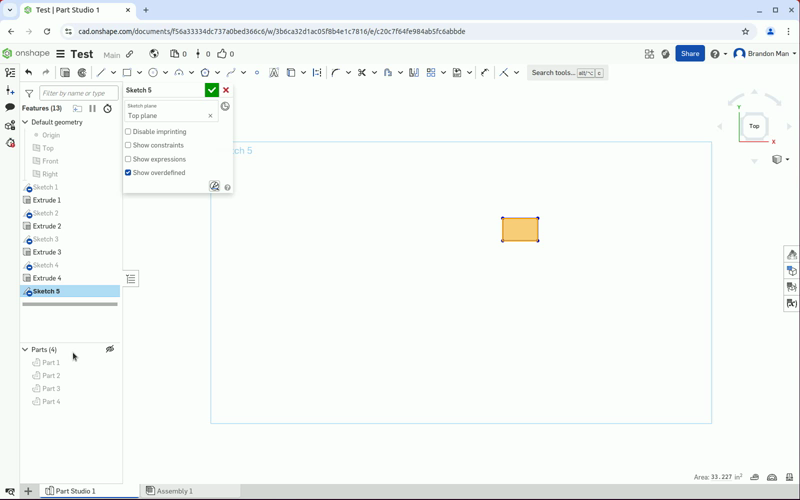
key(shift+e)
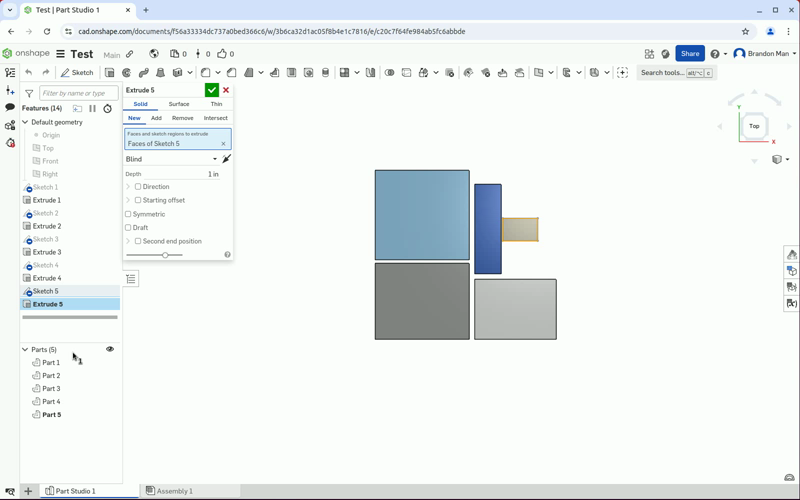
mouse_move(143, 106)
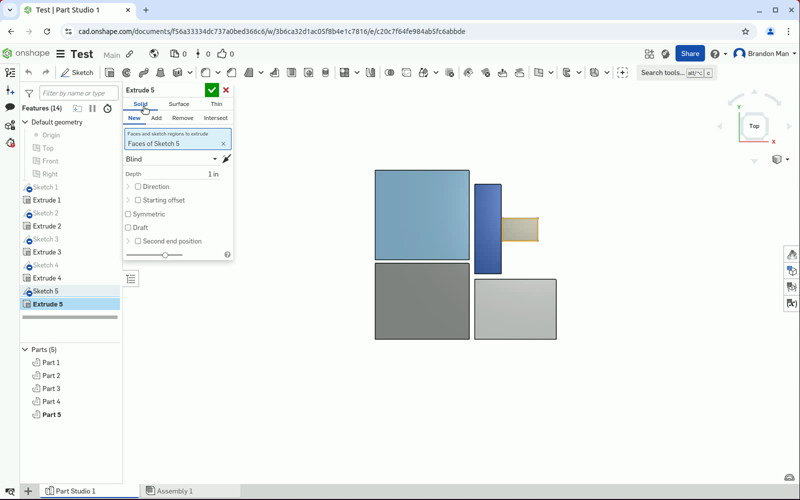
click(143, 106)
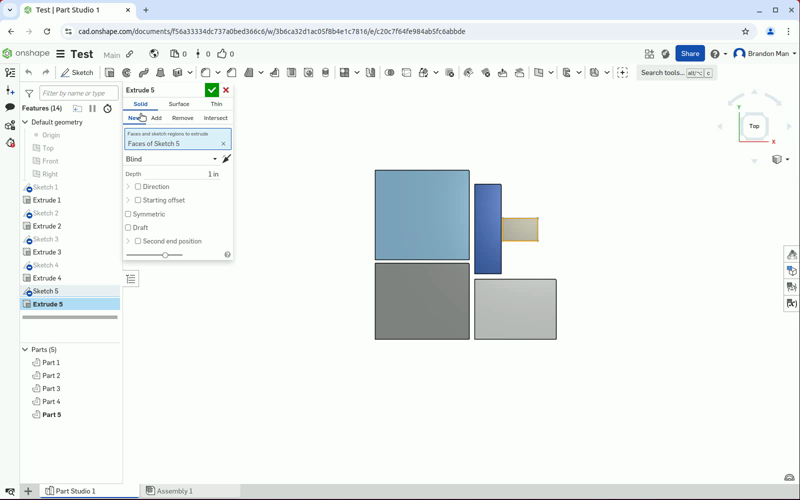
mouse_move(137, 120)
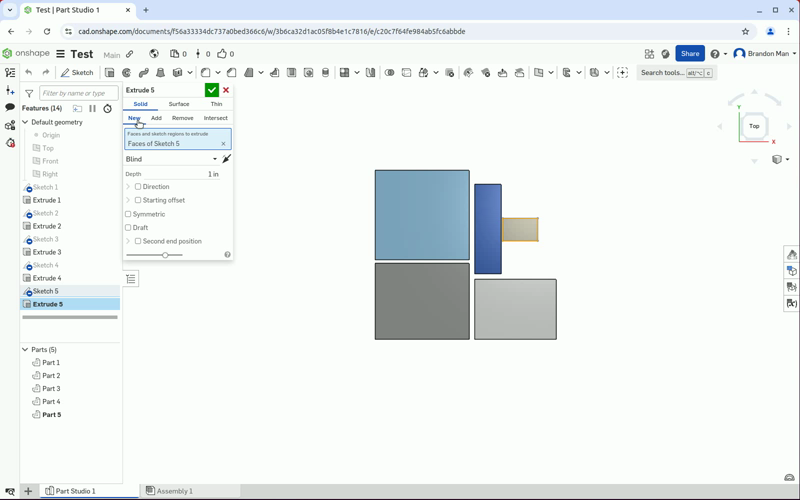
click(137, 120)
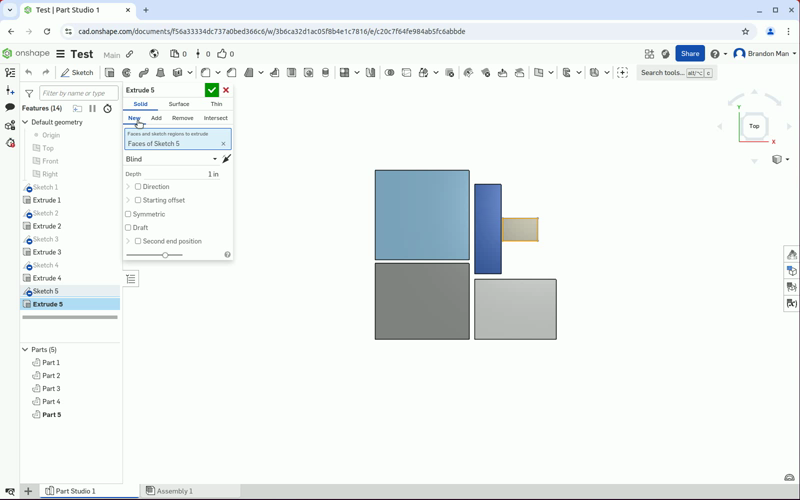
key(tab, 4)
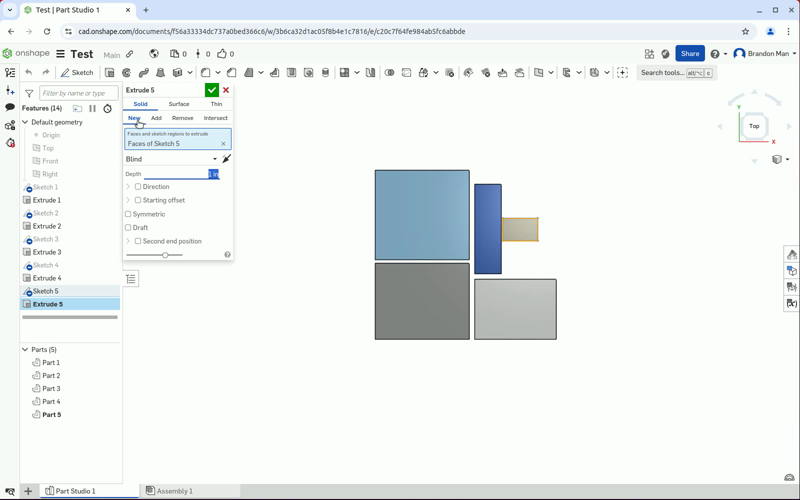
text(0.241)
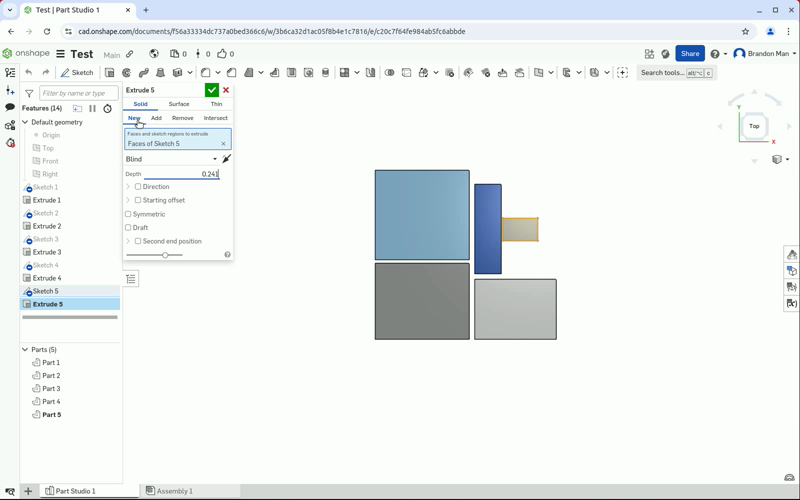
key(enter)
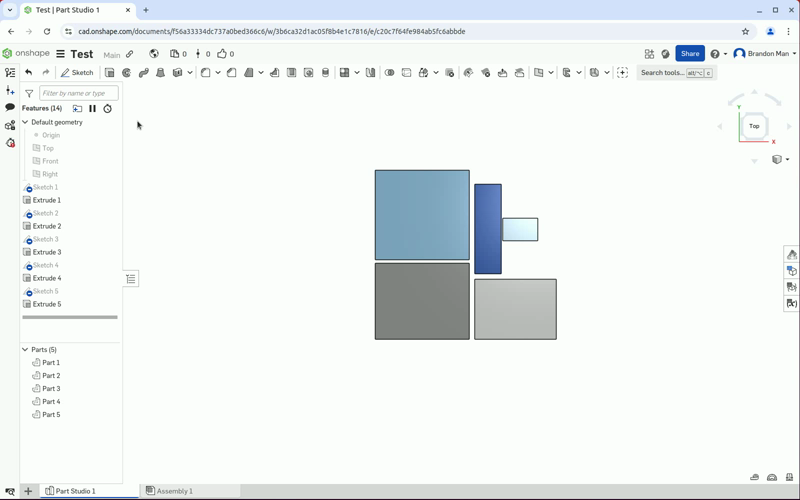
key(shift+h)
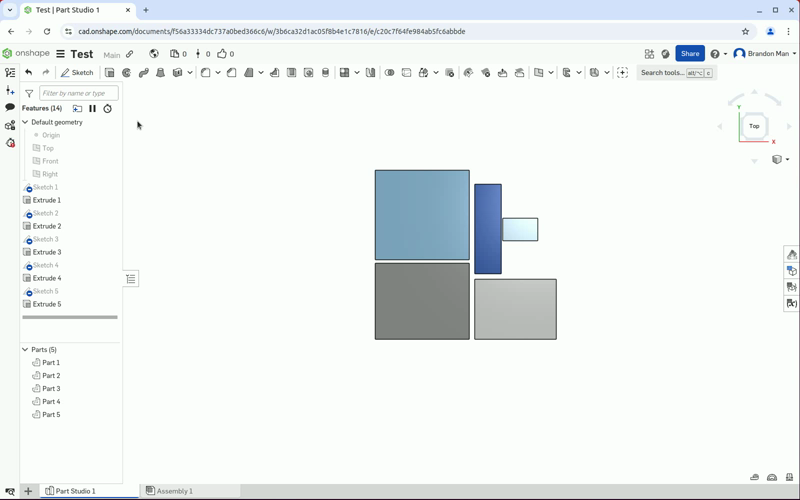
key(shift+h)
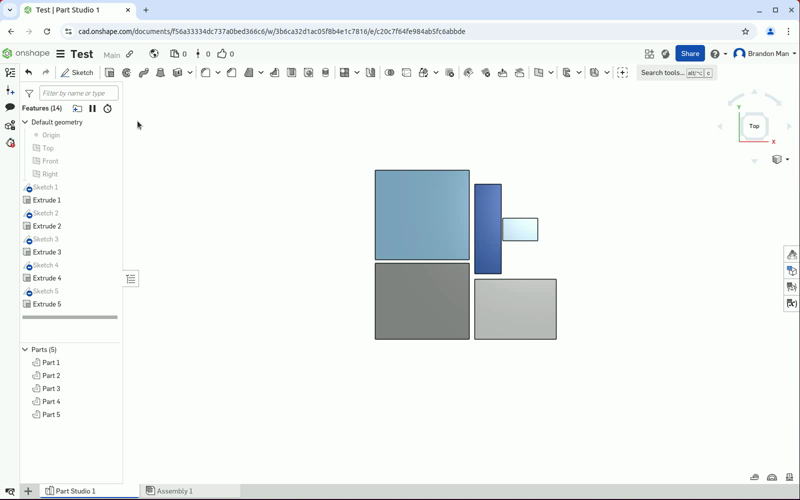
mouse_move(73, 189)
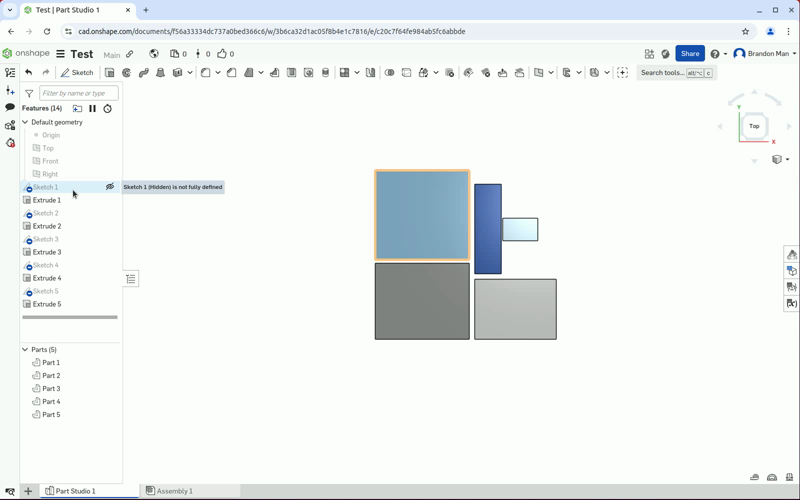
click(73, 189)
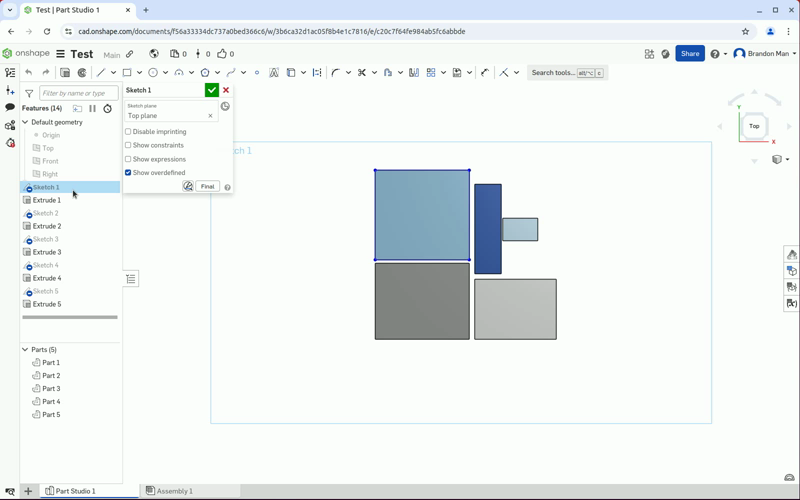
mouse_move(229, 92)
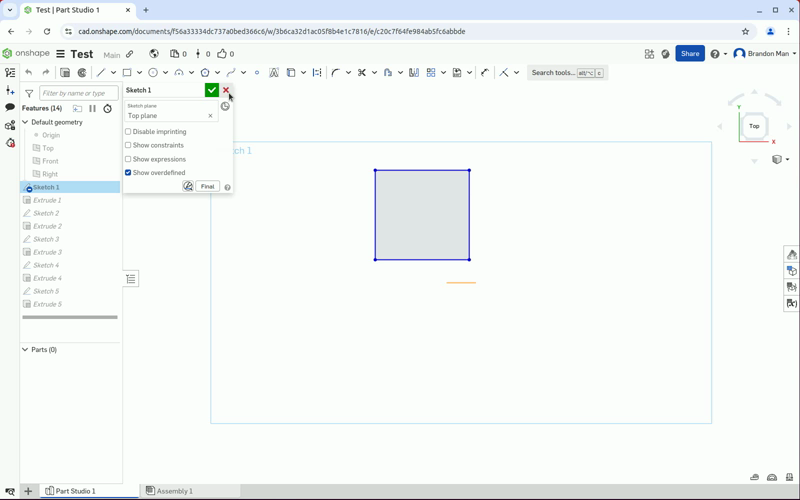
click(229, 92)
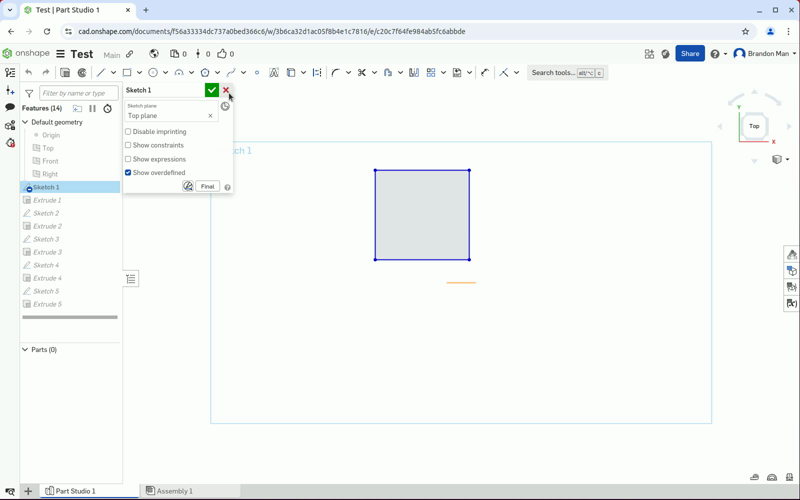
key(shift+s)
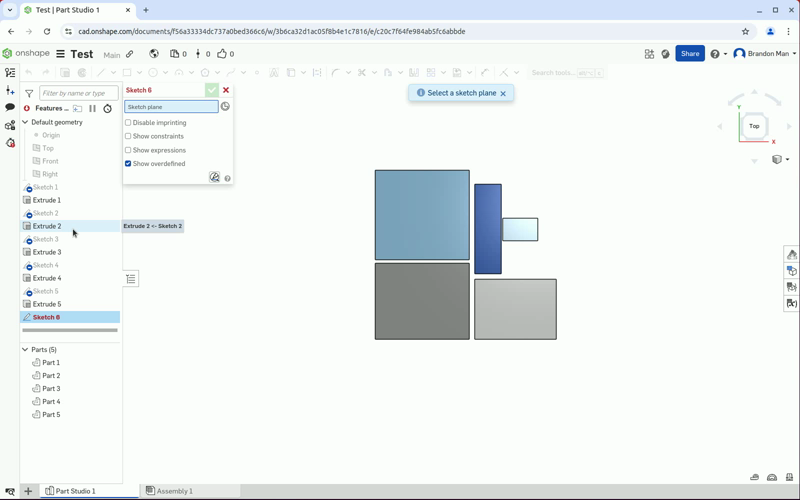
scroll(3)
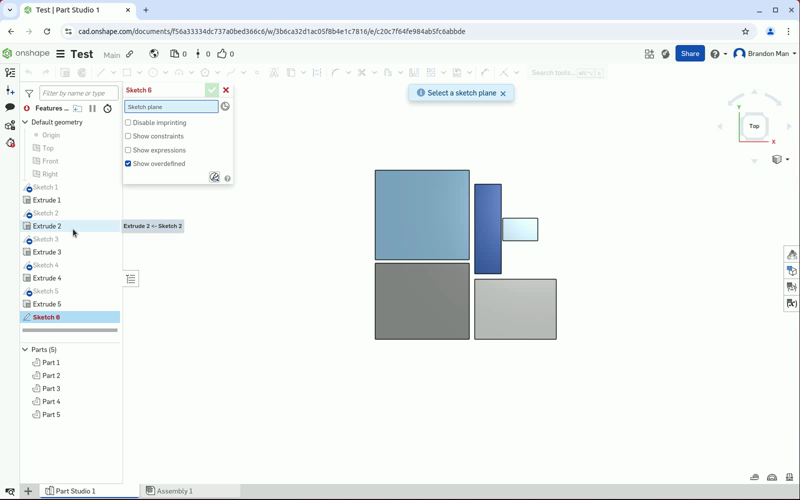
mouse_move(73, 150)
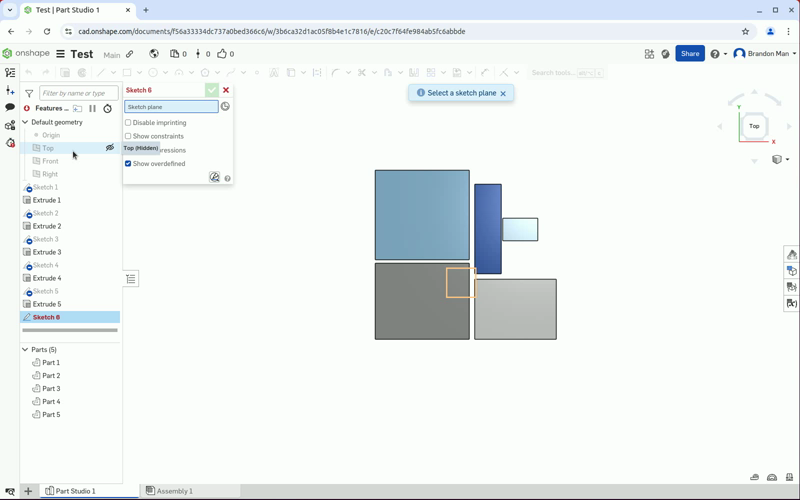
click(73, 150)
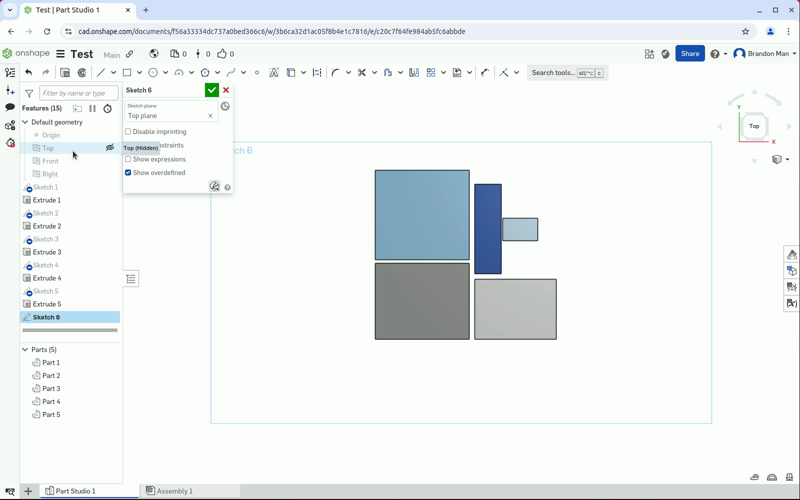
mouse_move(73, 352)
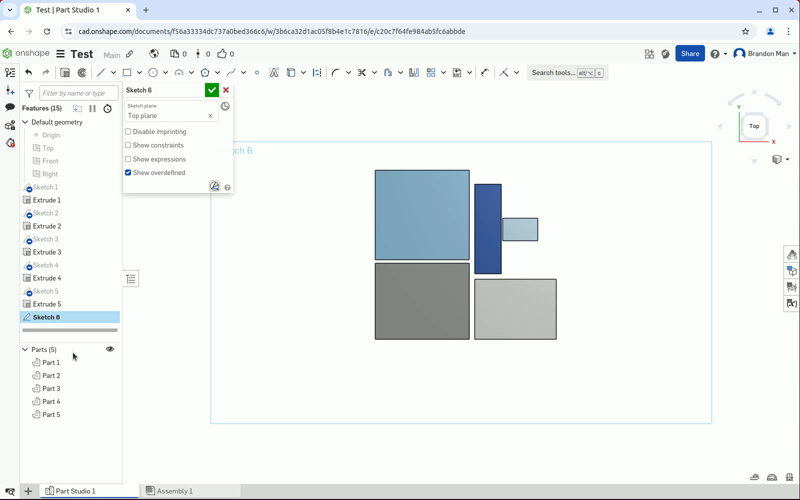
key(y)
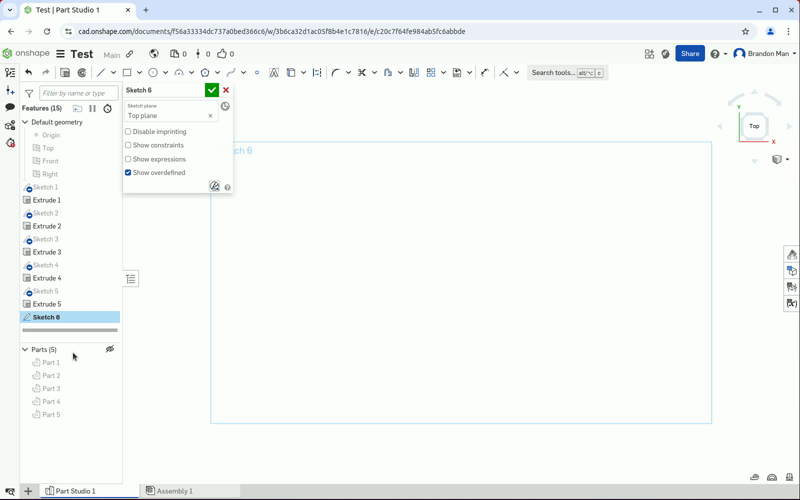
key(l)
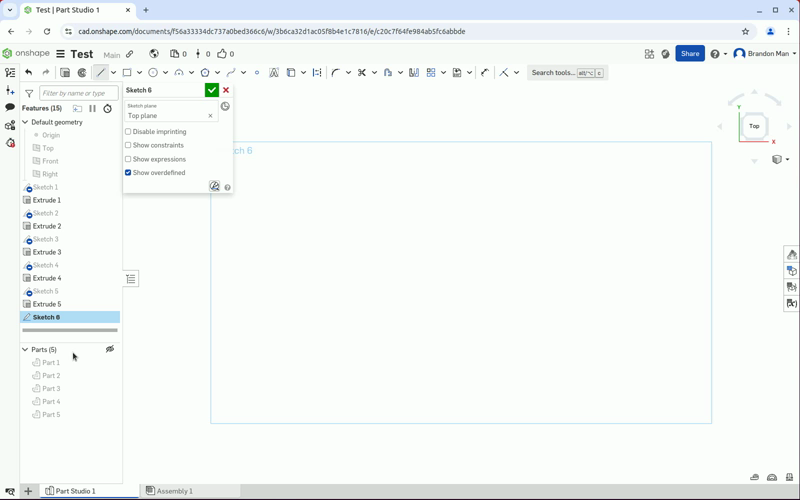
key_down(shift)
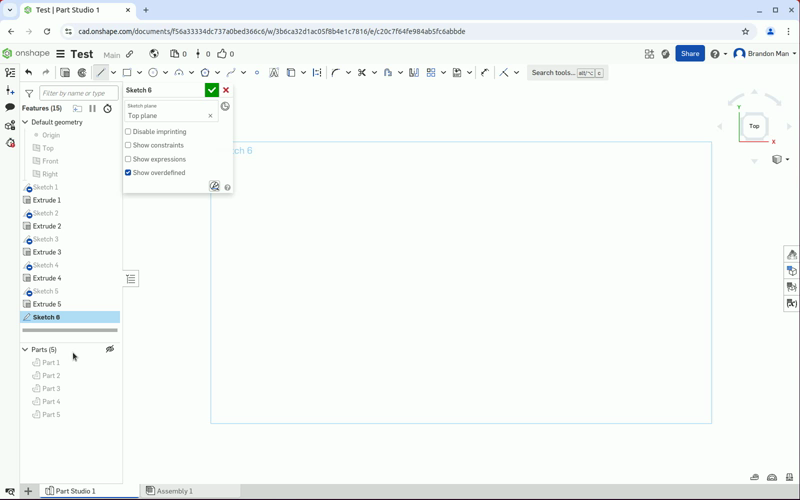
mouse_move(502, 265)
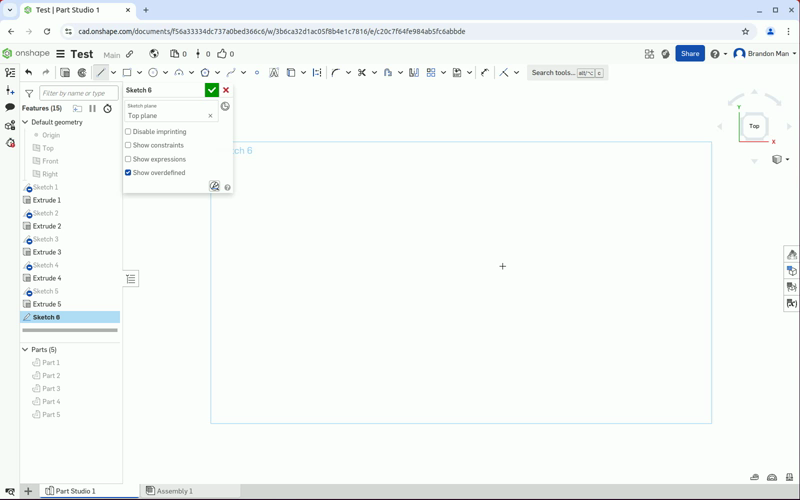
click(502, 265)
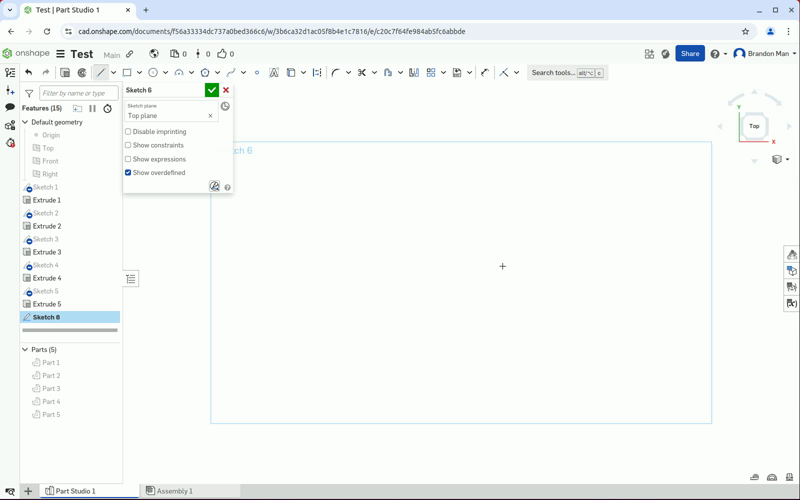
key_up(shift)
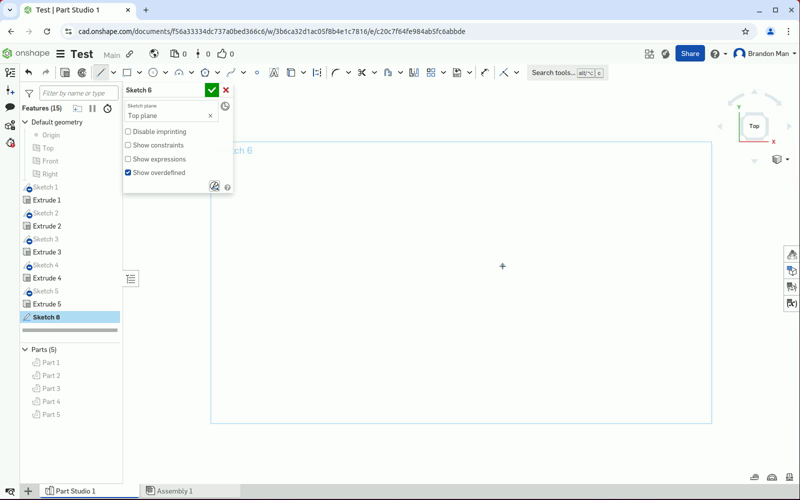
key_down(shift)
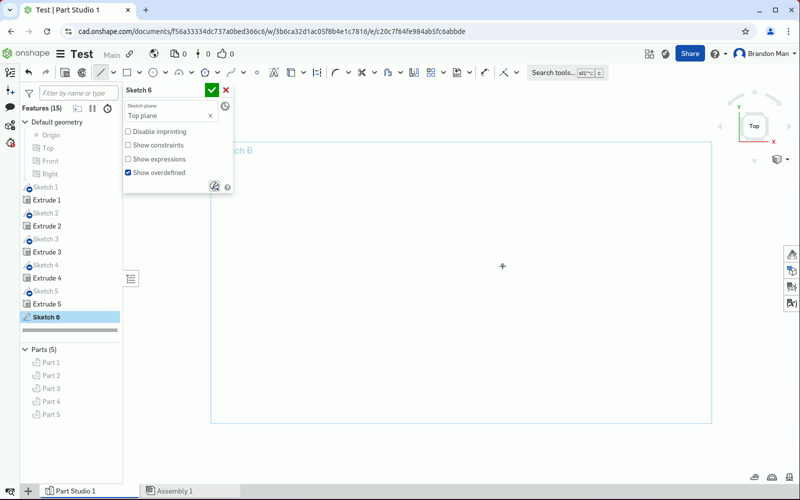
mouse_move(532, 265)
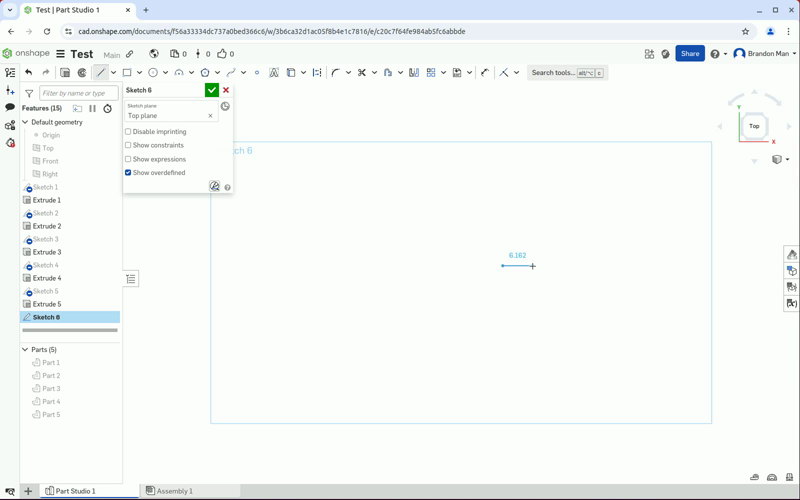
mouse_move(537, 265)
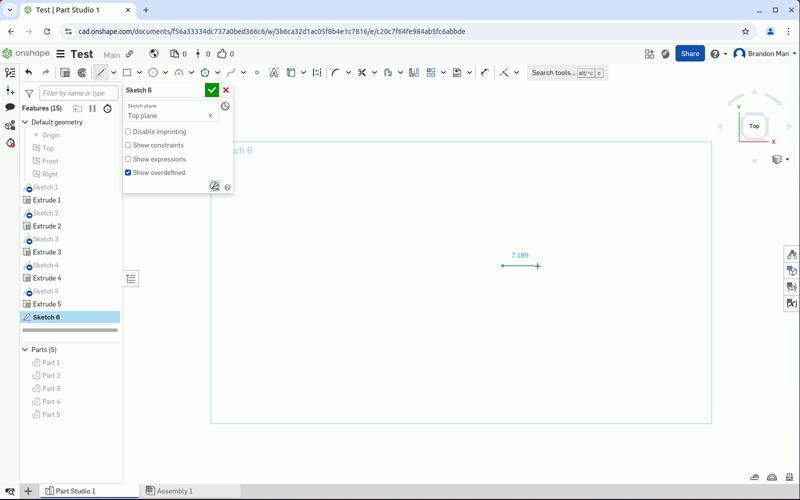
click(537, 265)
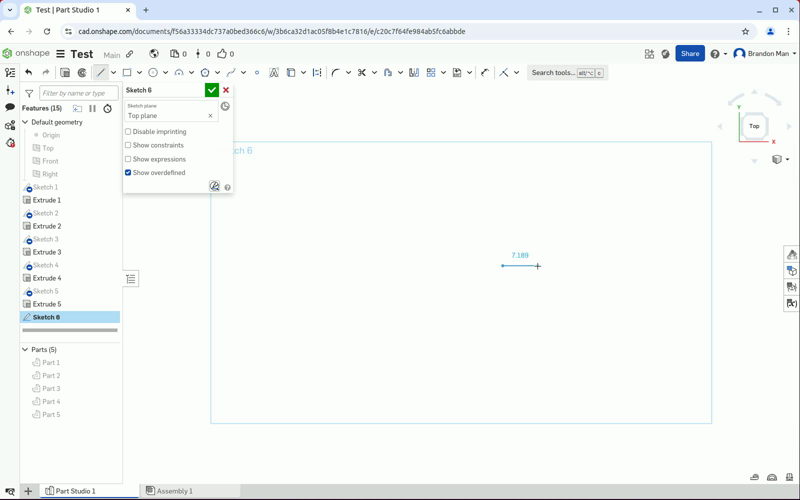
key_up(shift)
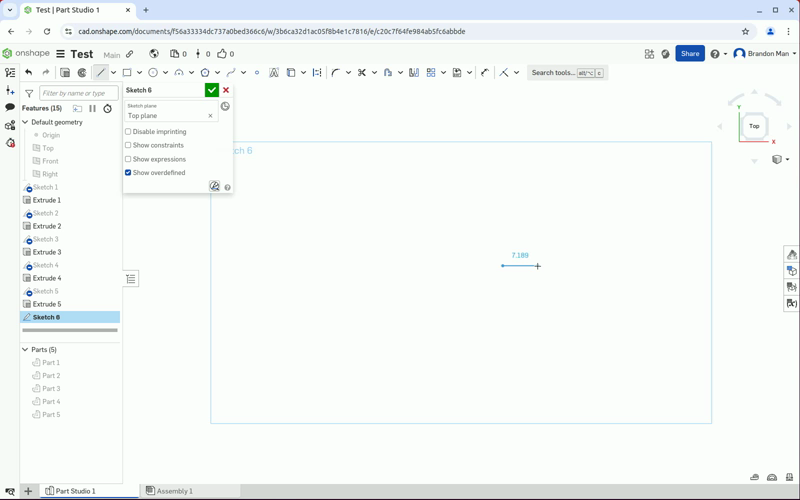
key_down(shift)
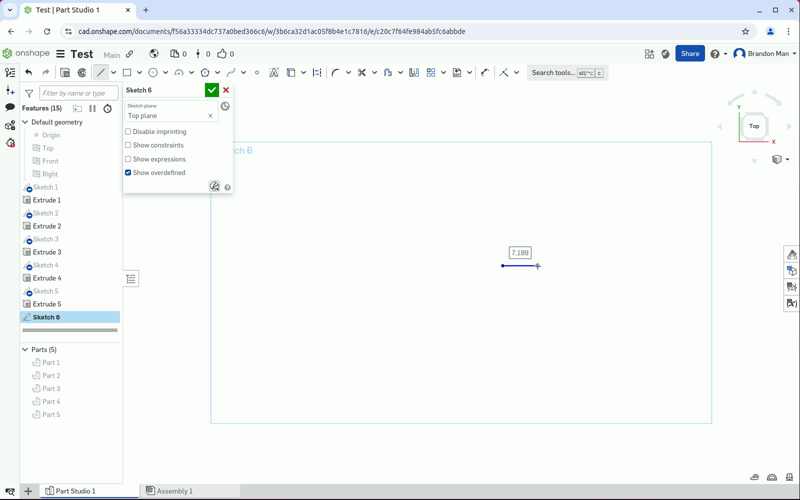
mouse_move(567, 265)
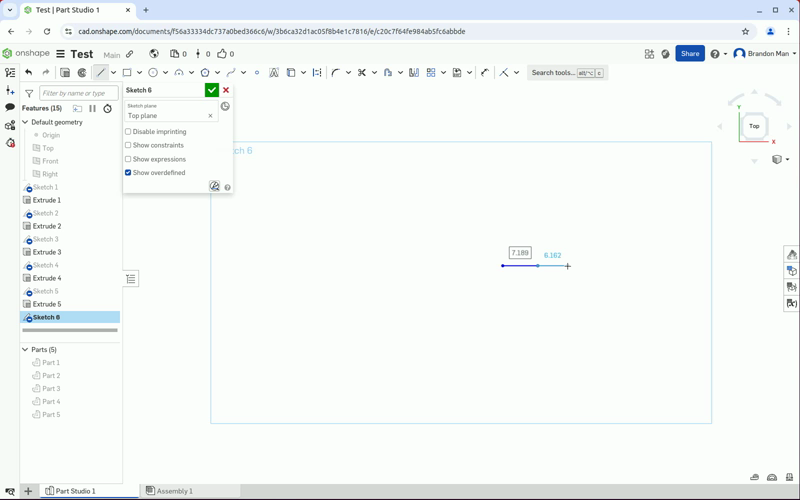
mouse_move(537, 242)
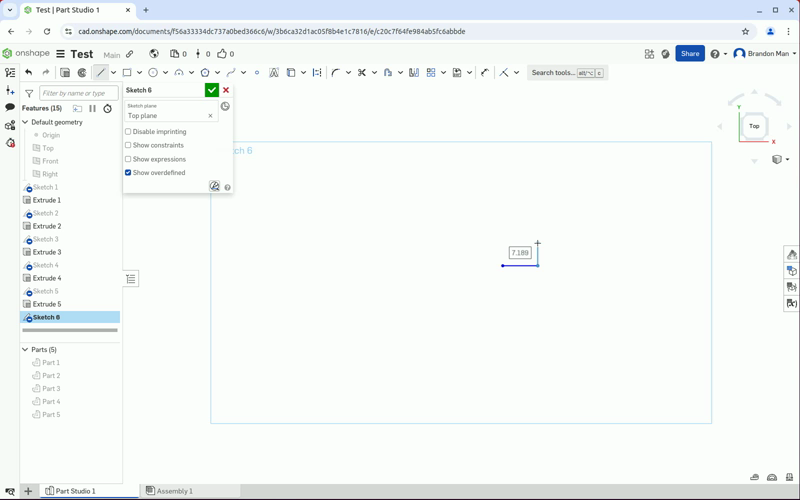
click(537, 242)
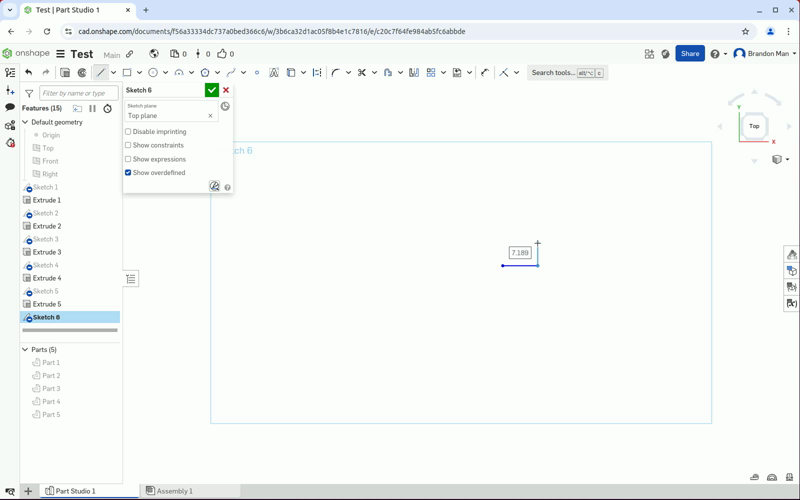
key_up(shift)
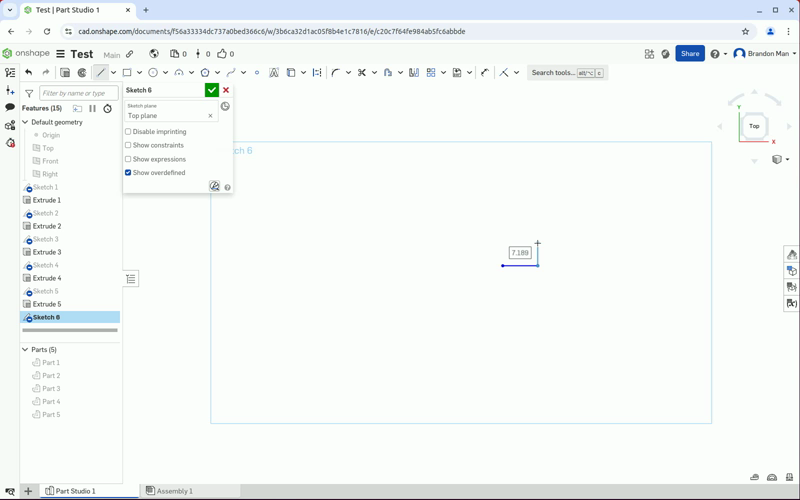
key_down(shift)
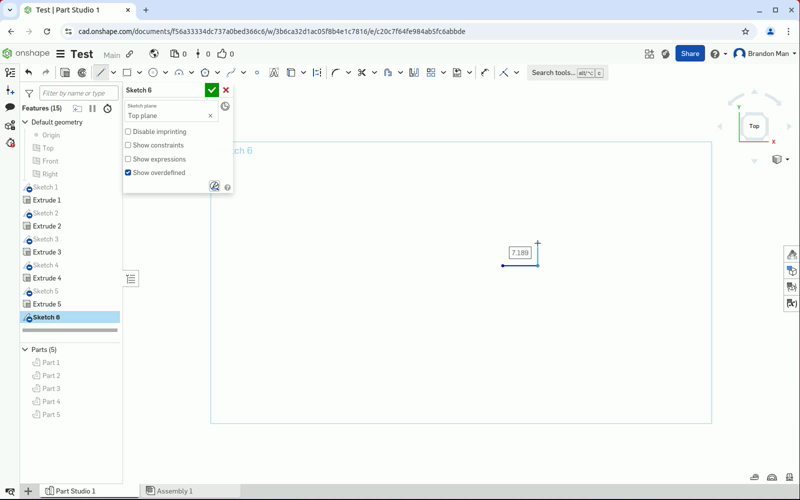
mouse_move(567, 242)
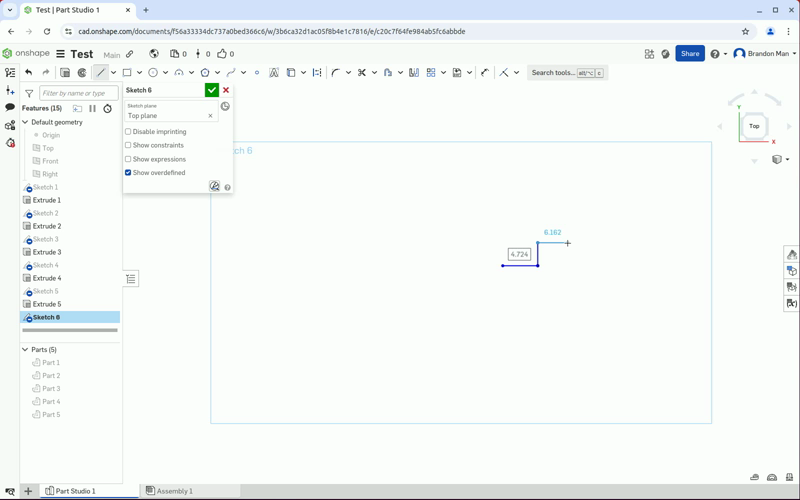
mouse_move(502, 242)
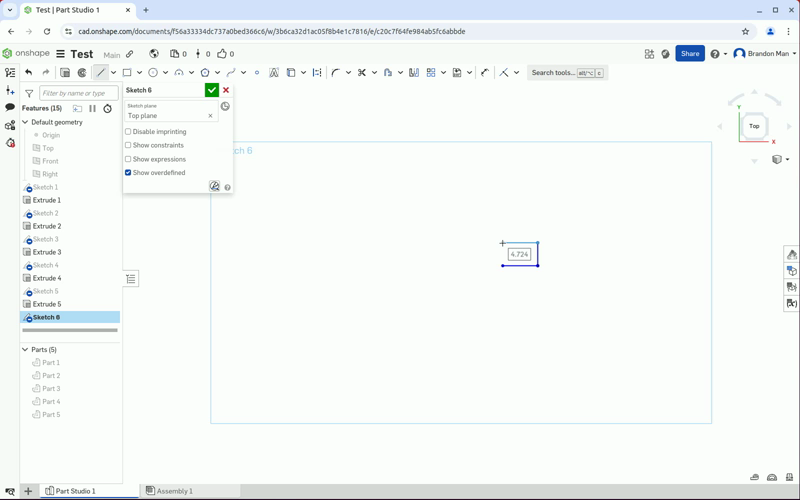
click(502, 242)
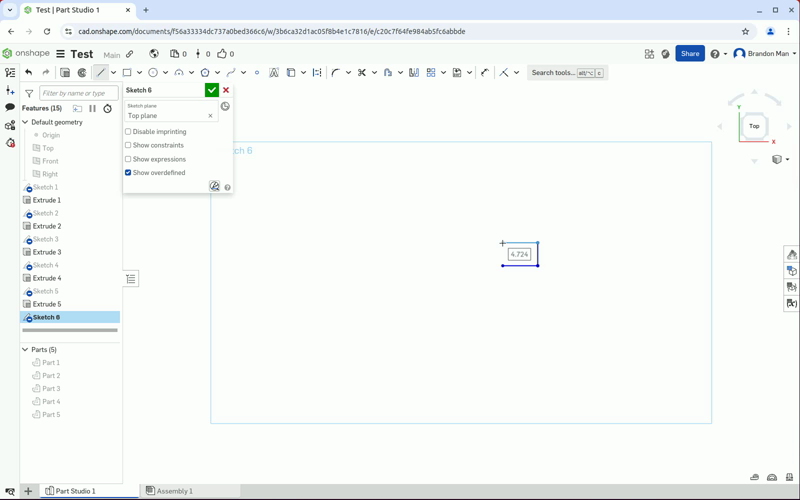
key_up(shift)
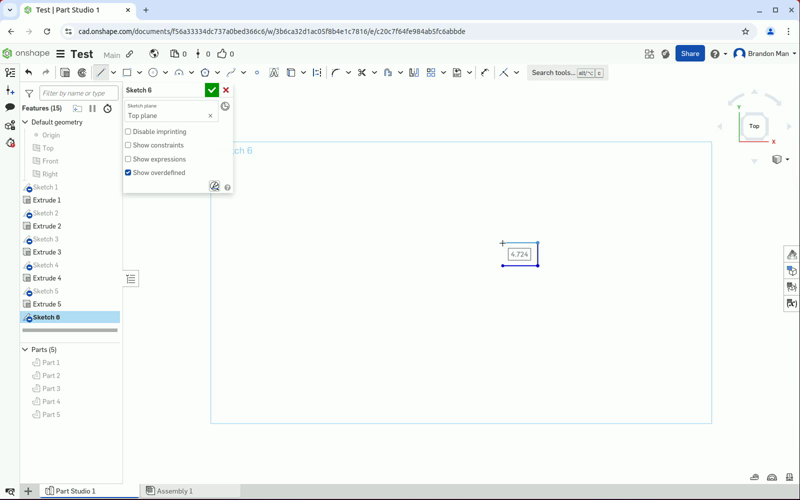
mouse_move(532, 242)
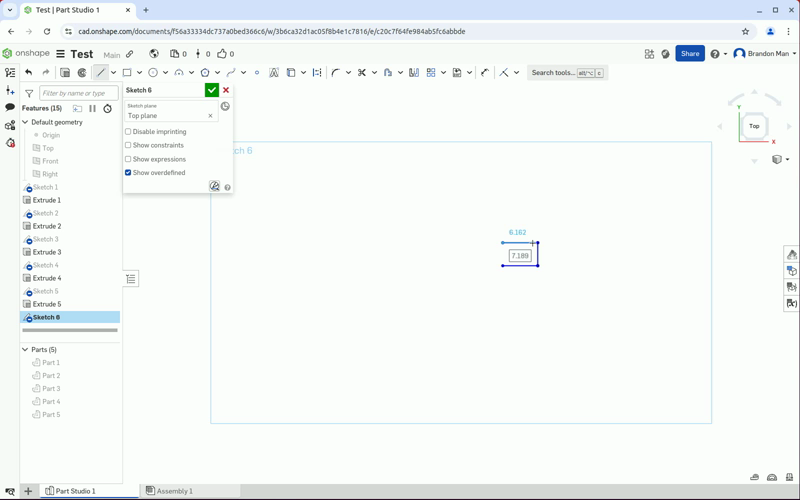
key_down(shift)
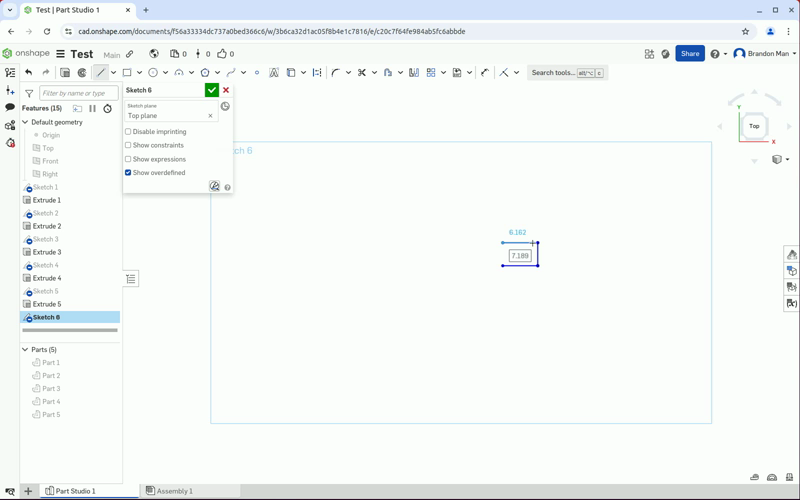
mouse_move(502, 265)
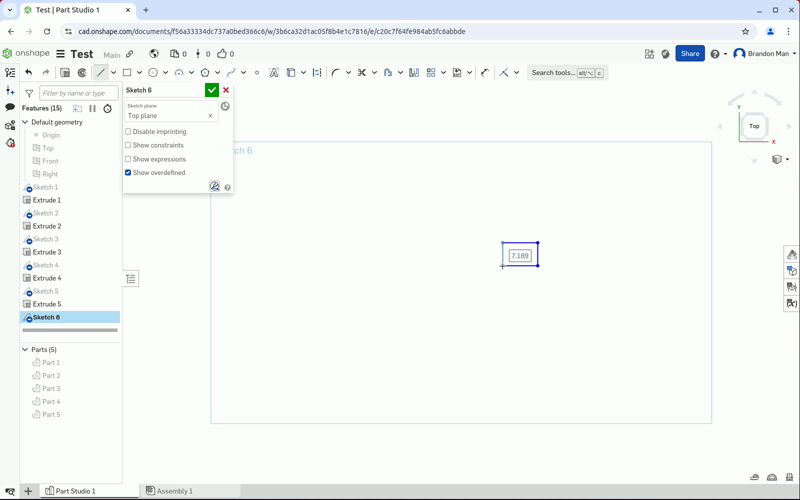
key_up(shift)
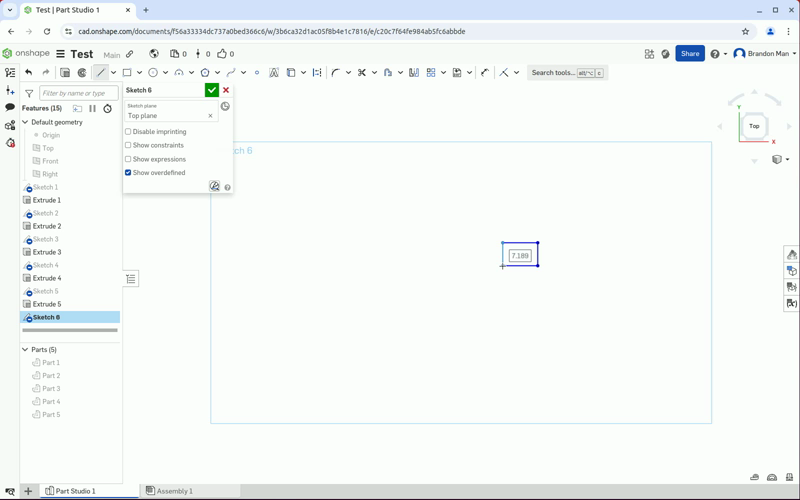
click(502, 265)
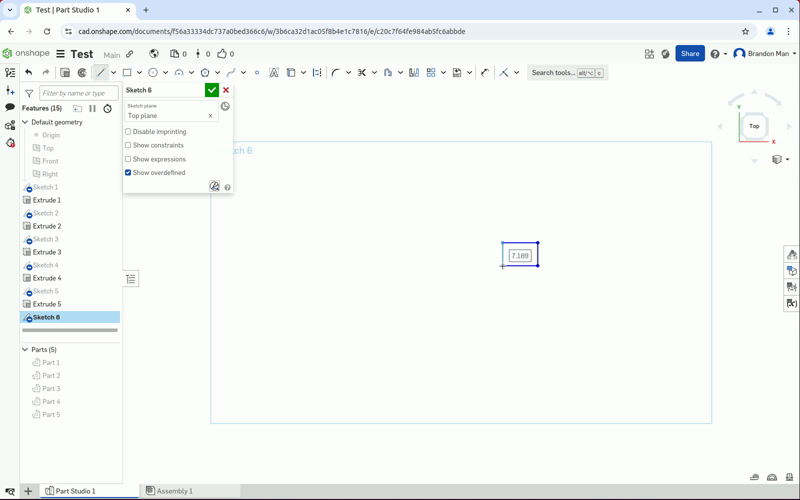
key(esc)
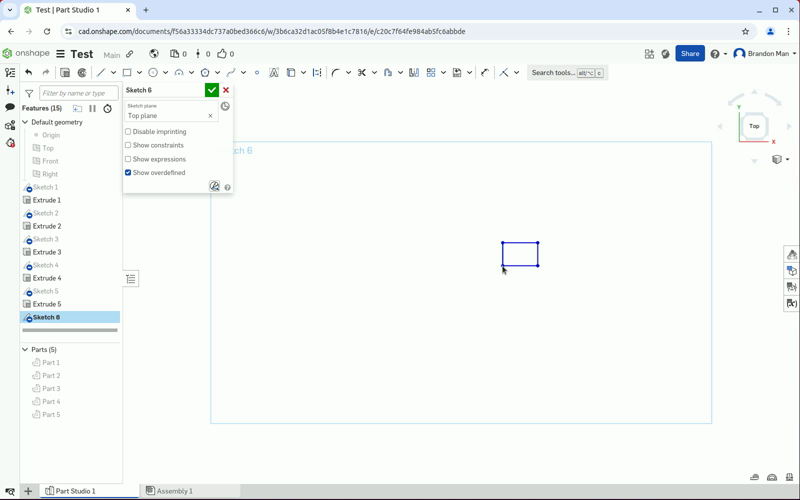
mouse_move(527, 257)
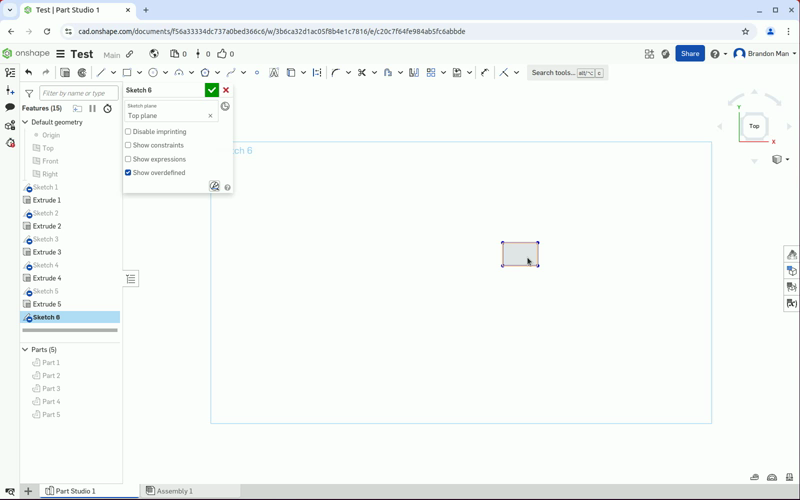
scroll(6)
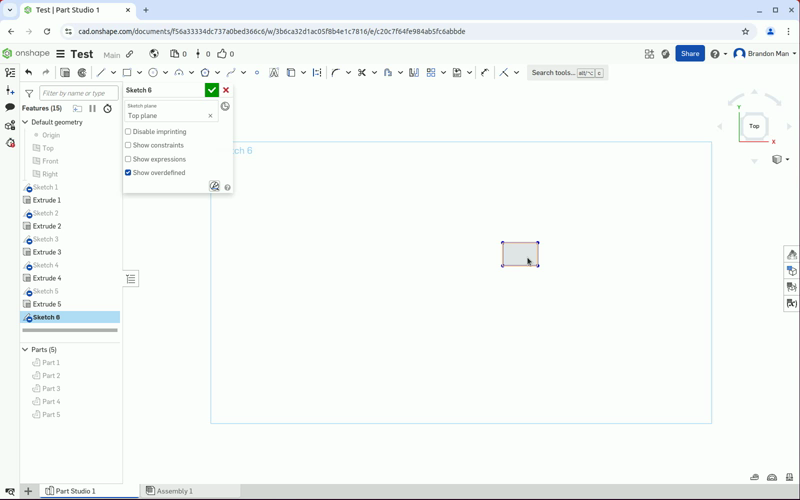
scroll(6)
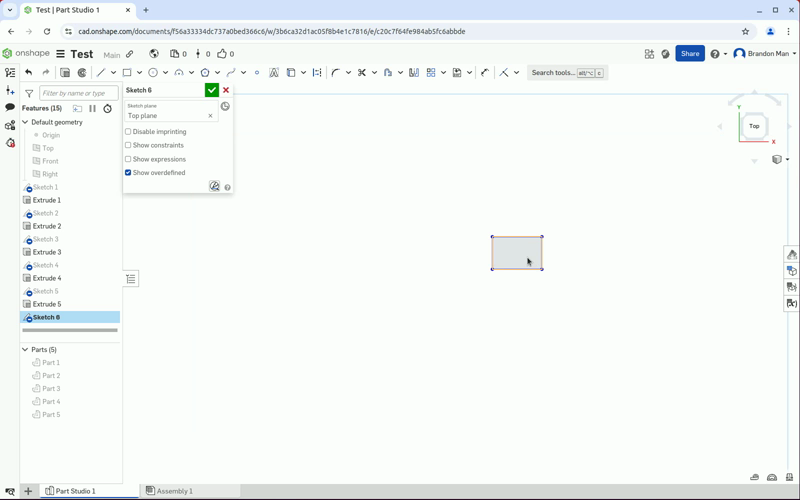
scroll(6)
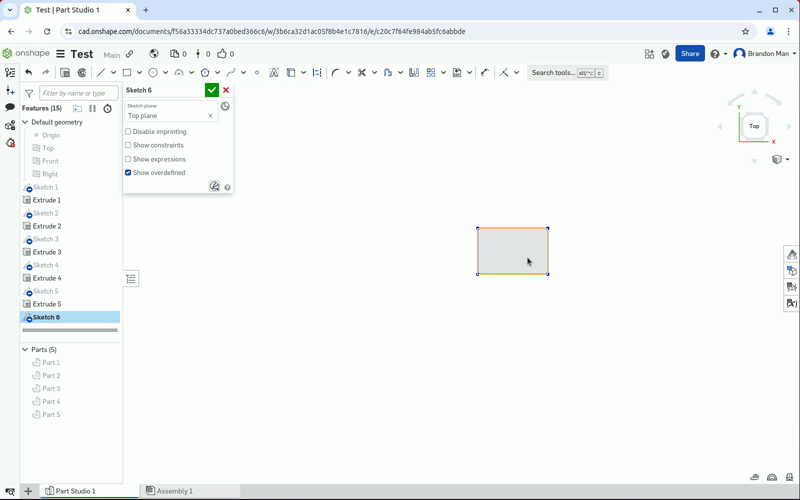
scroll(6)
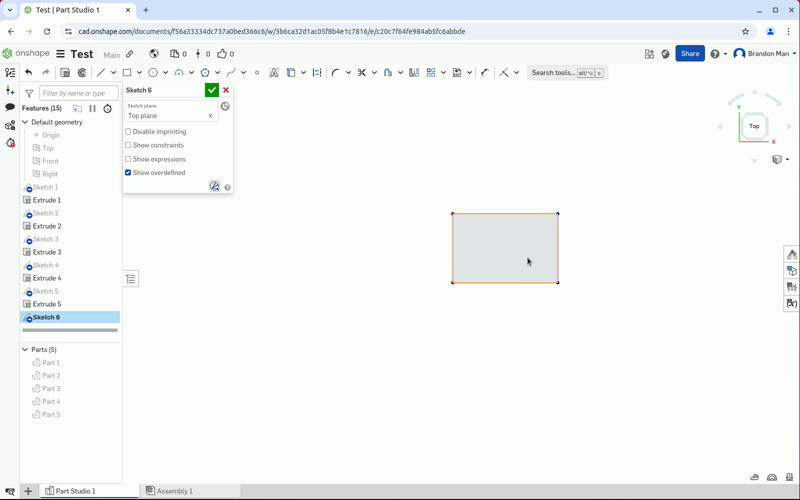
scroll(6)
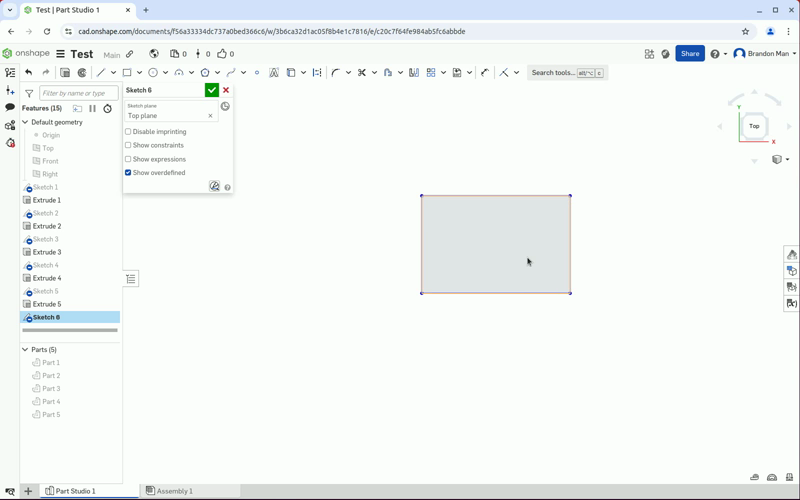
scroll(6)
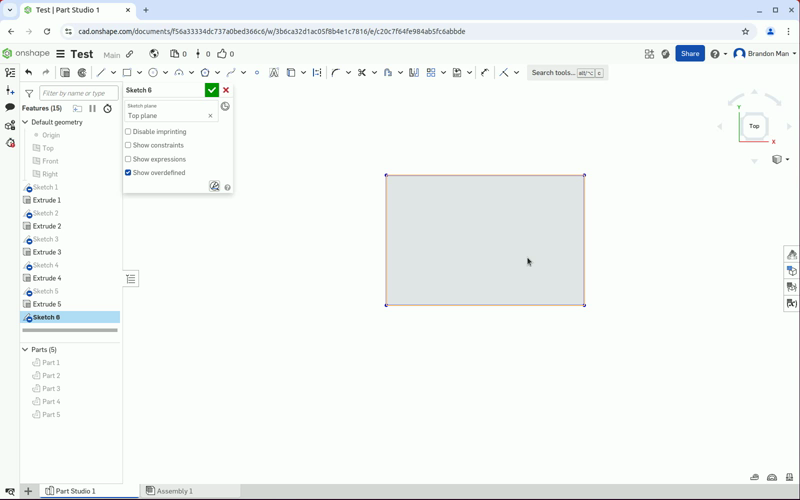
scroll(6)
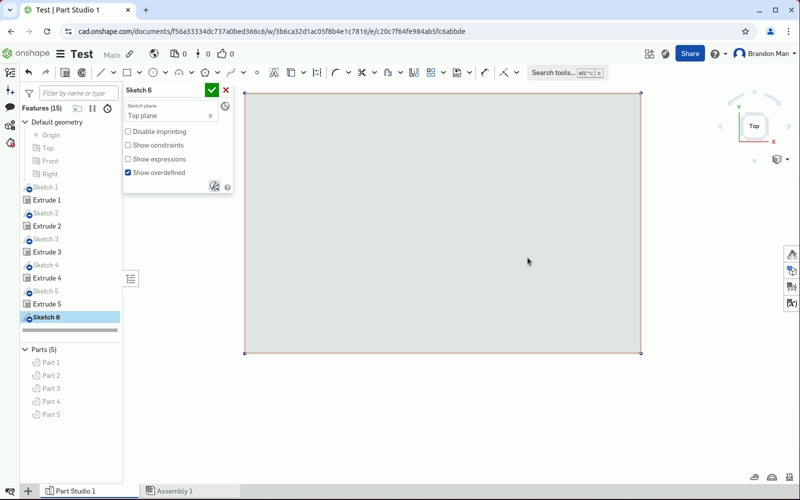
click(527, 257)
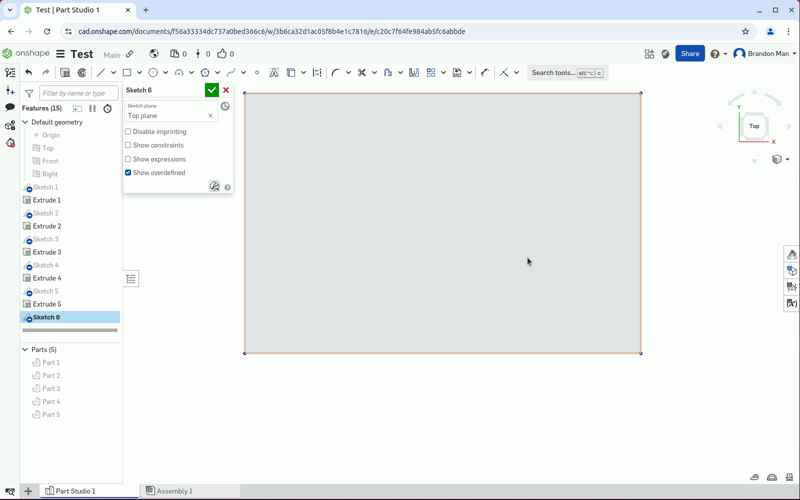
scroll(-6)
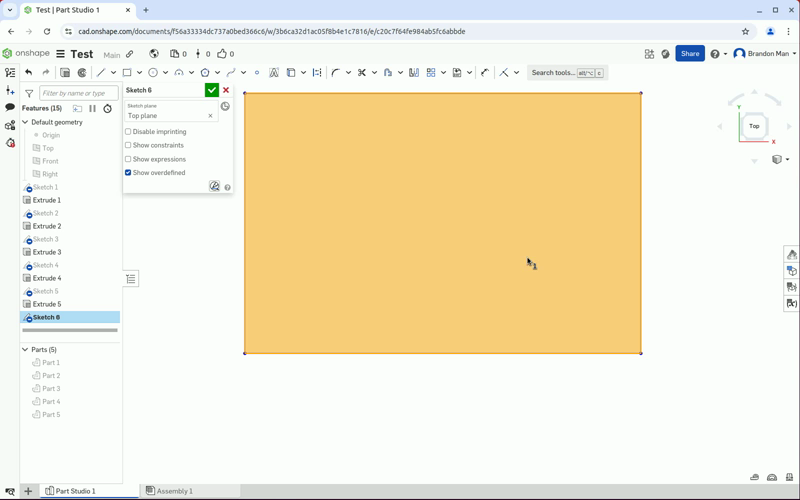
scroll(-6)
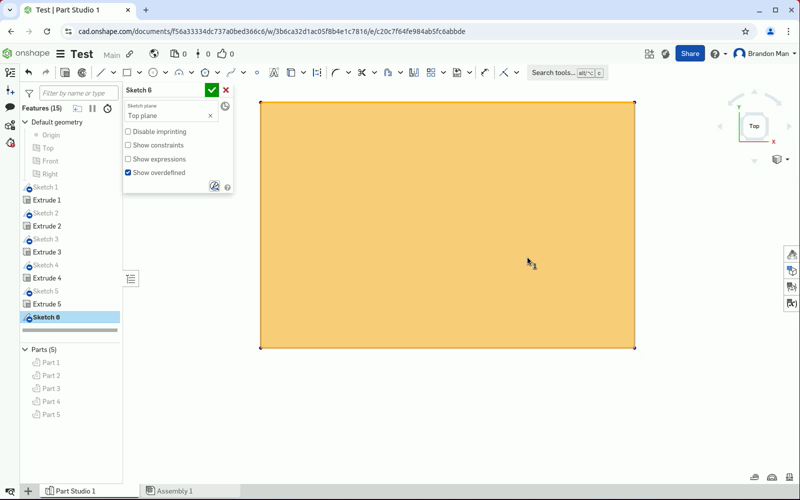
scroll(-6)
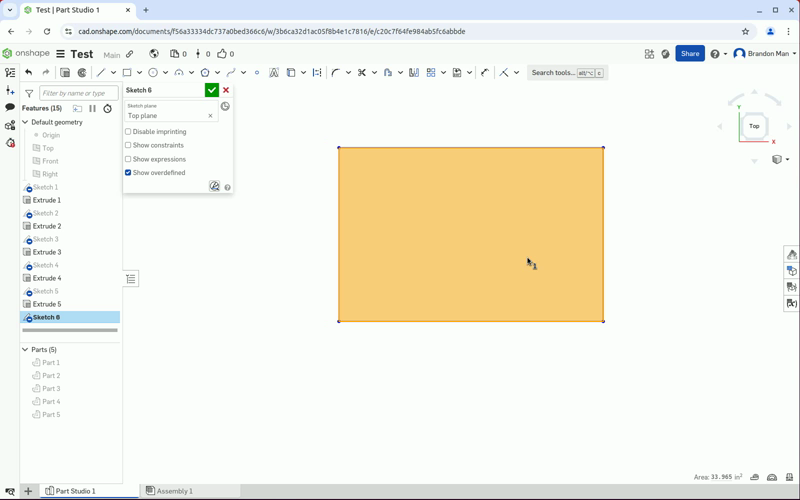
scroll(-6)
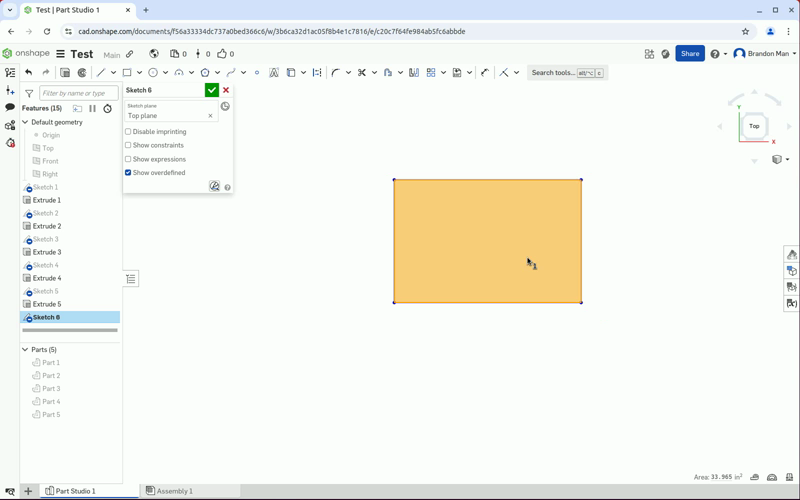
scroll(-6)
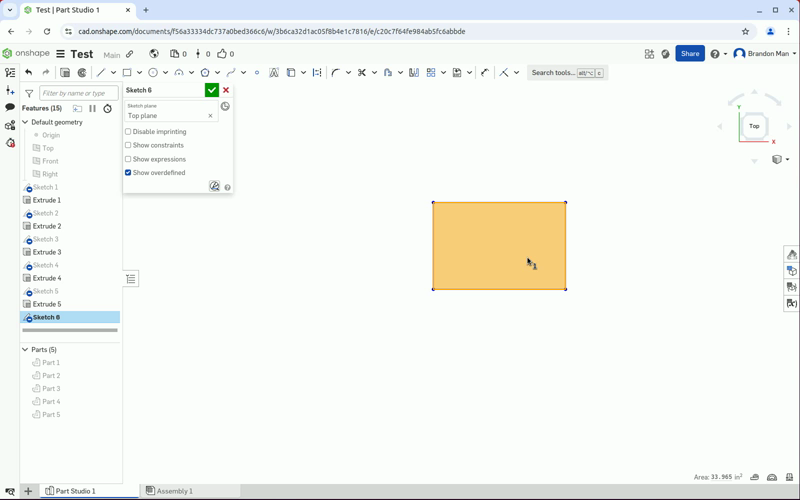
scroll(-6)
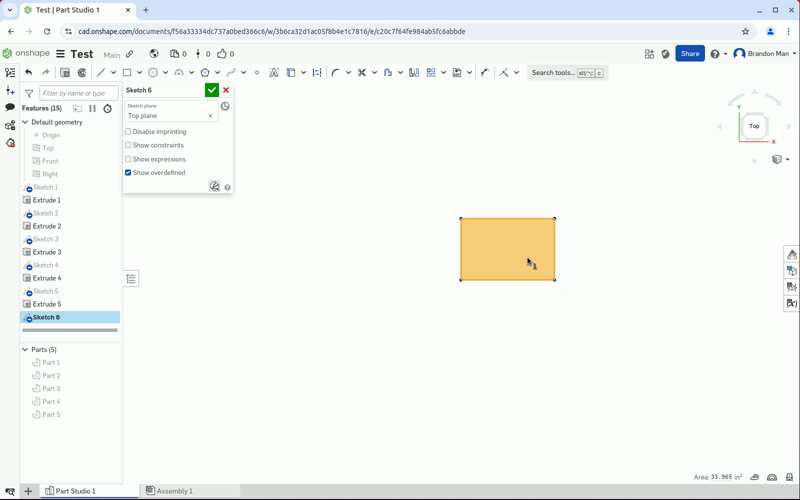
scroll(-6)
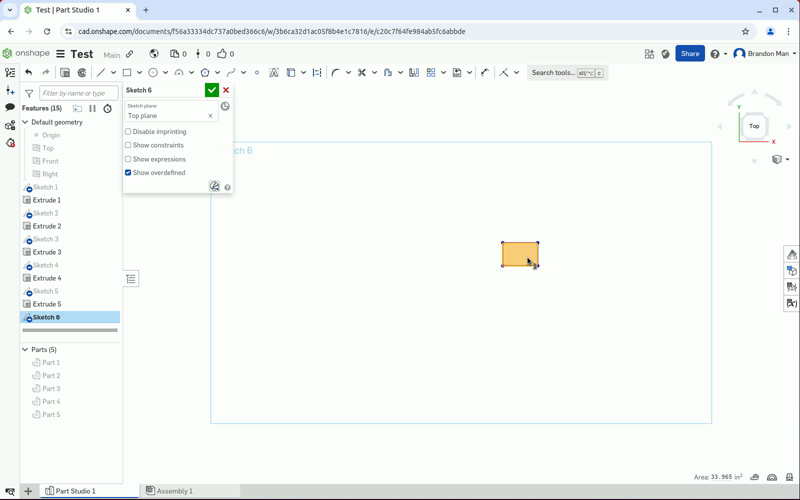
mouse_move(73, 352)
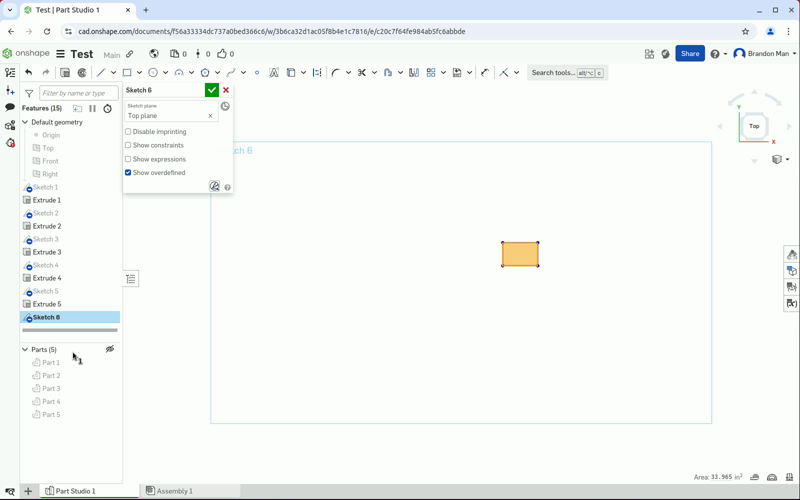
key(shift+y)
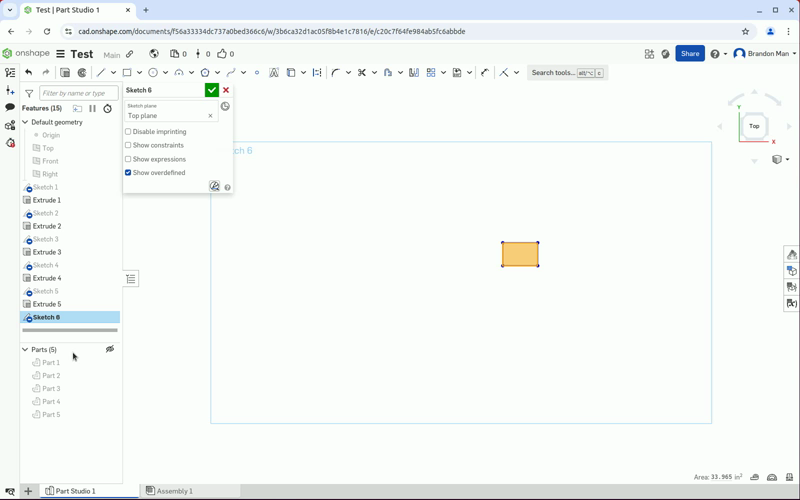
key(shift+e)
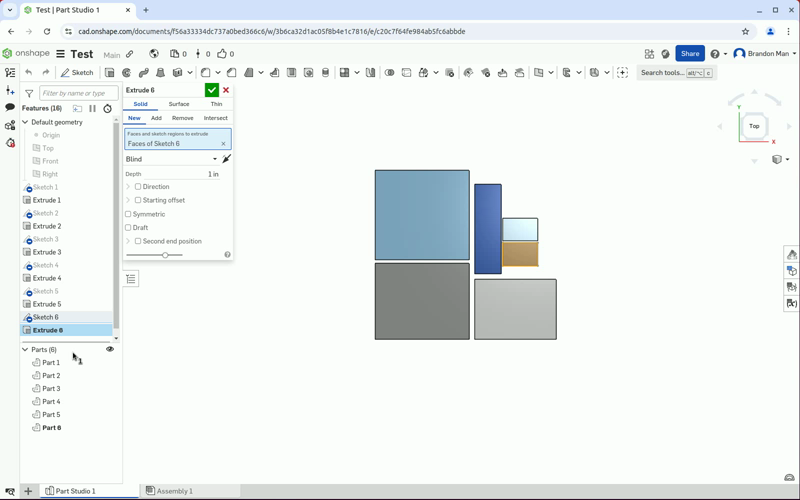
mouse_move(143, 106)
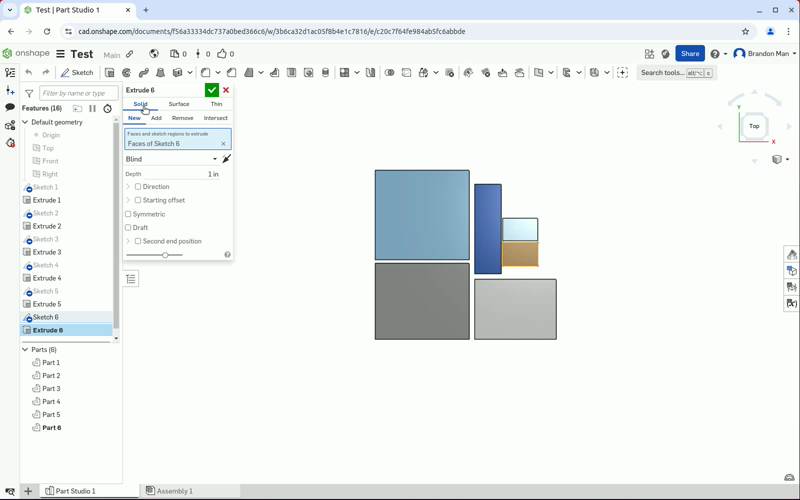
click(143, 106)
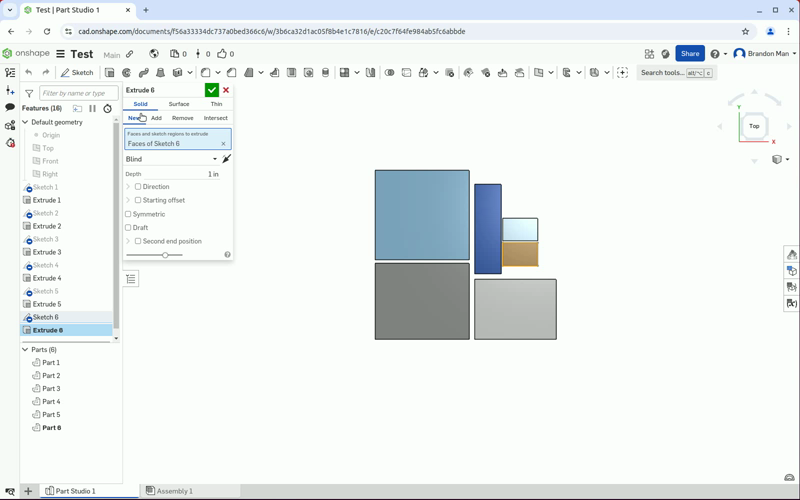
mouse_move(137, 120)
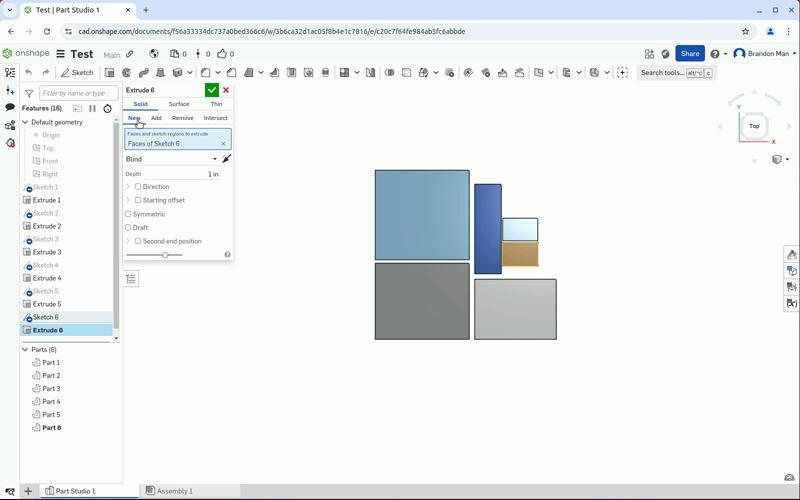
click(137, 120)
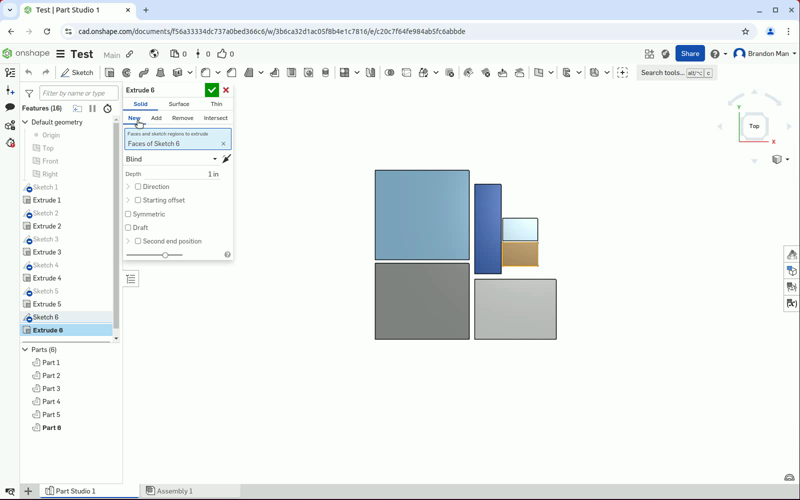
key(tab, 4)
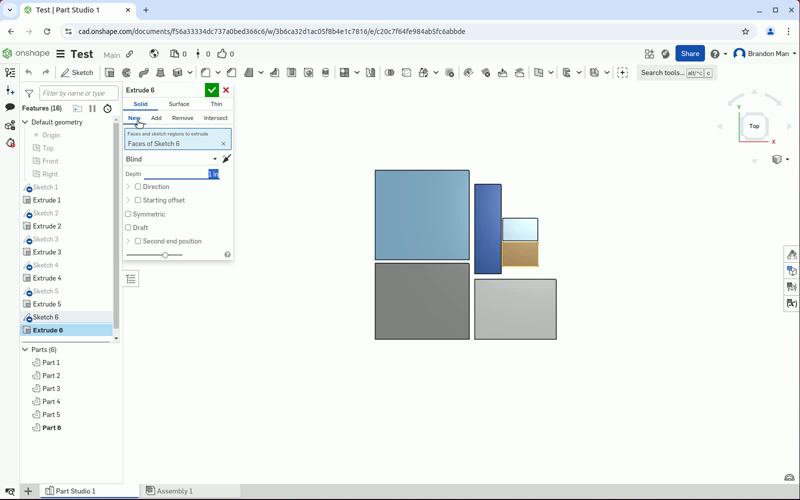
text(0.241)
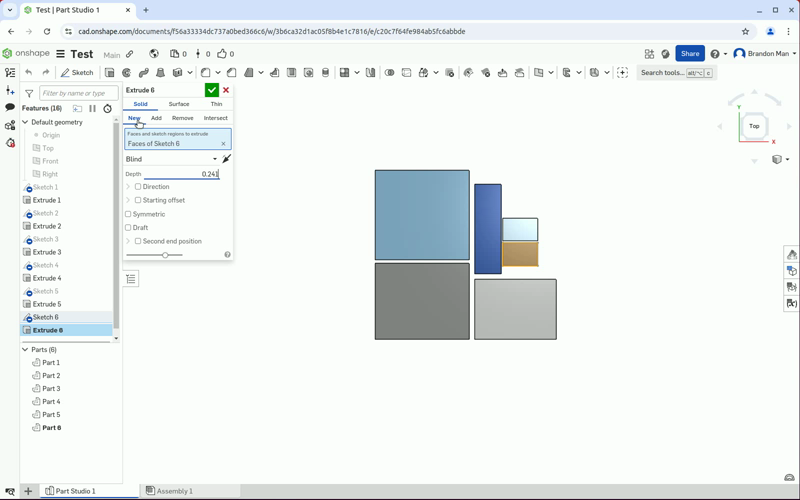
key(enter)
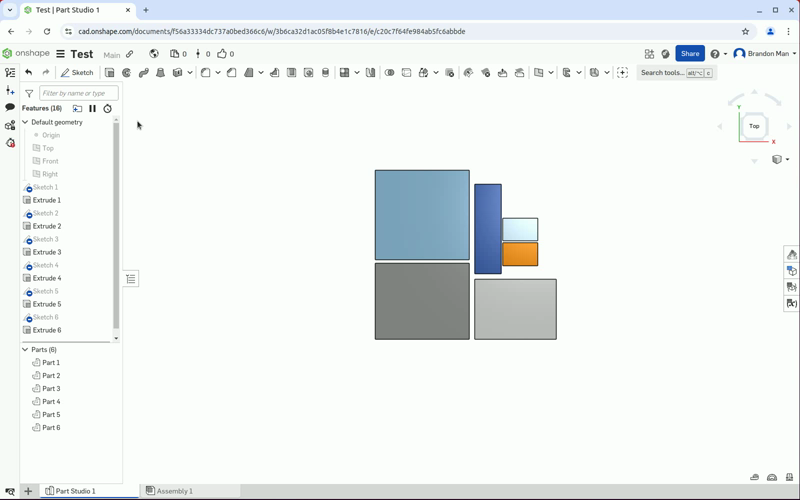
key(shift+h)
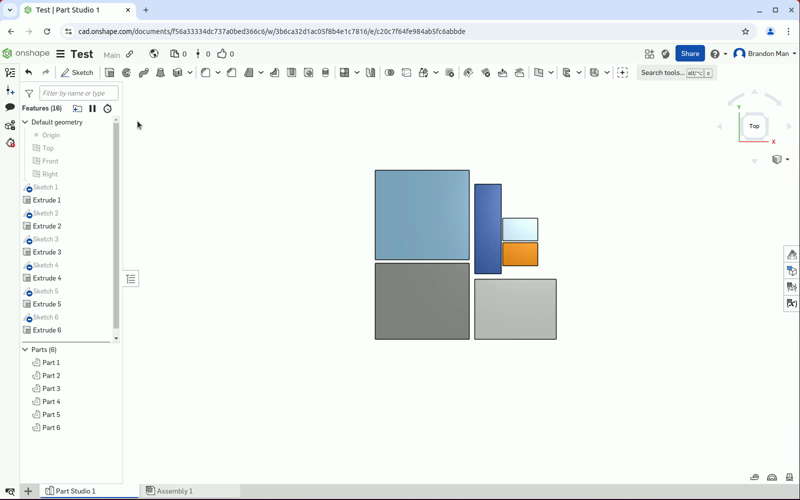
key(shift+h)
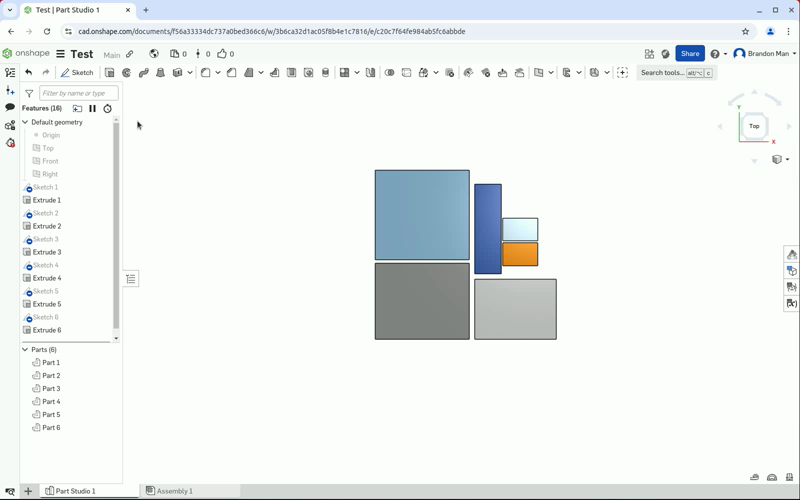
mouse_move(69, 189)
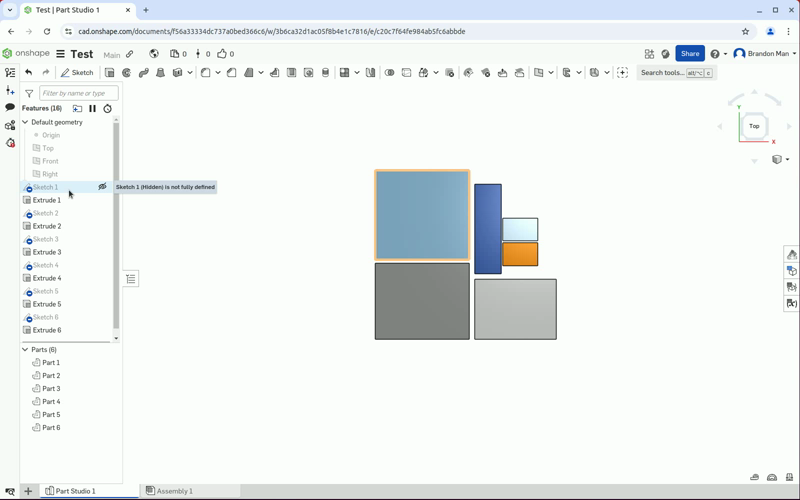
click(69, 189)
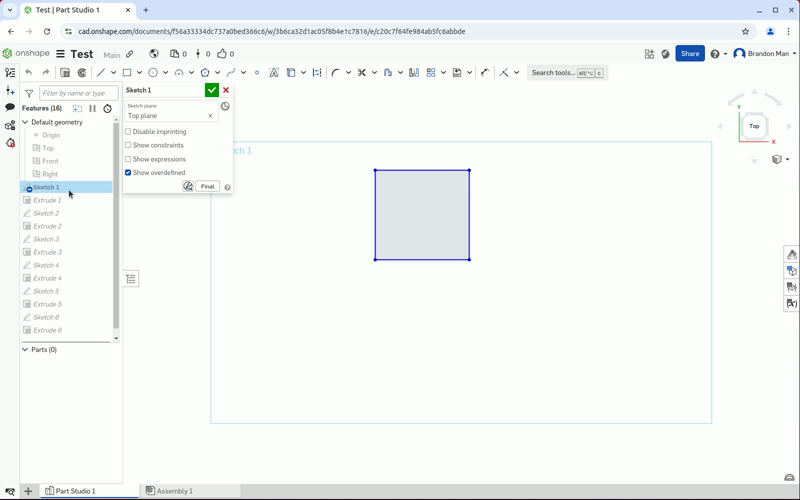
mouse_move(229, 92)
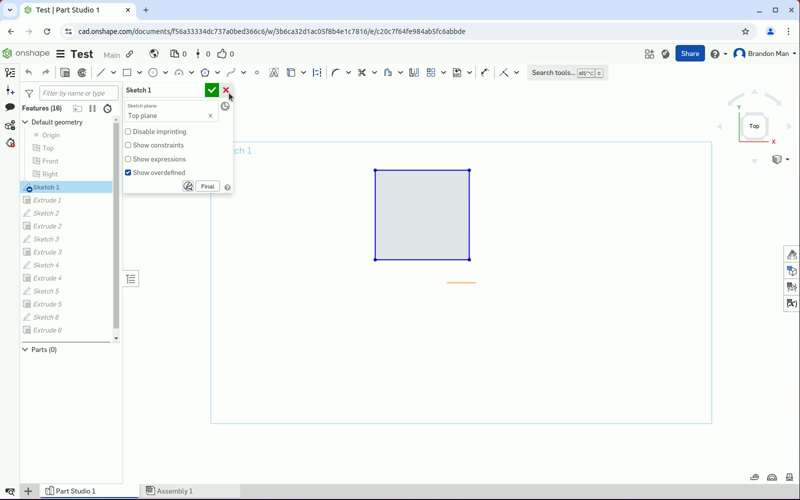
click(229, 92)
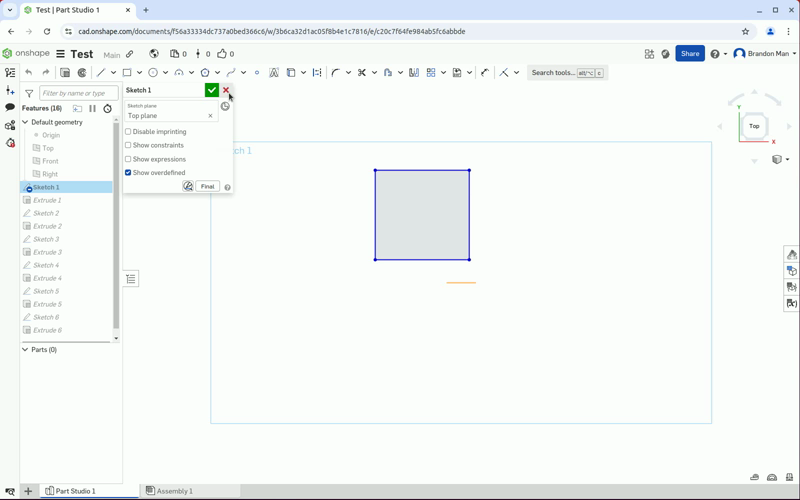
key(shift+s)
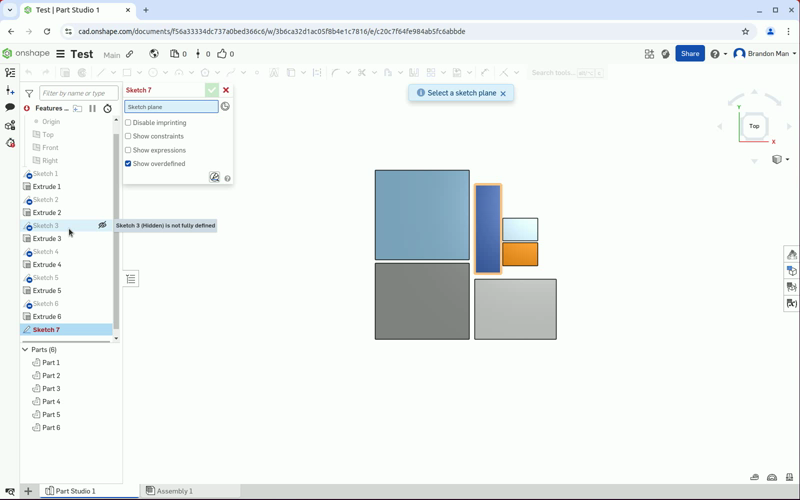
scroll(3)
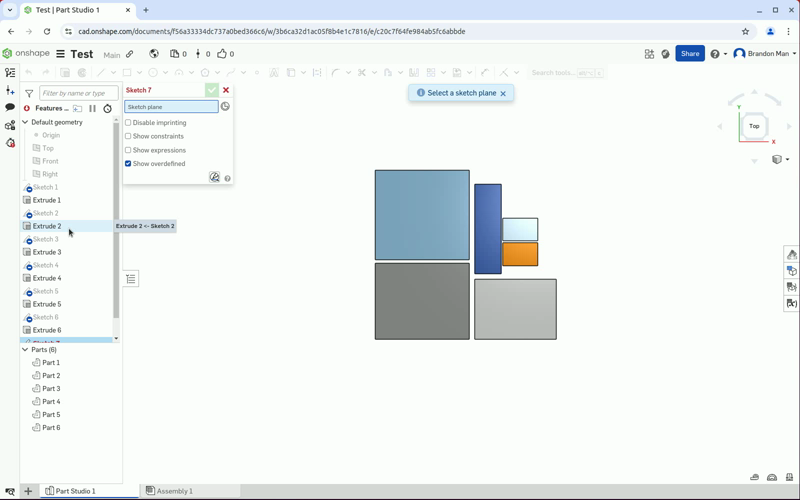
mouse_move(69, 150)
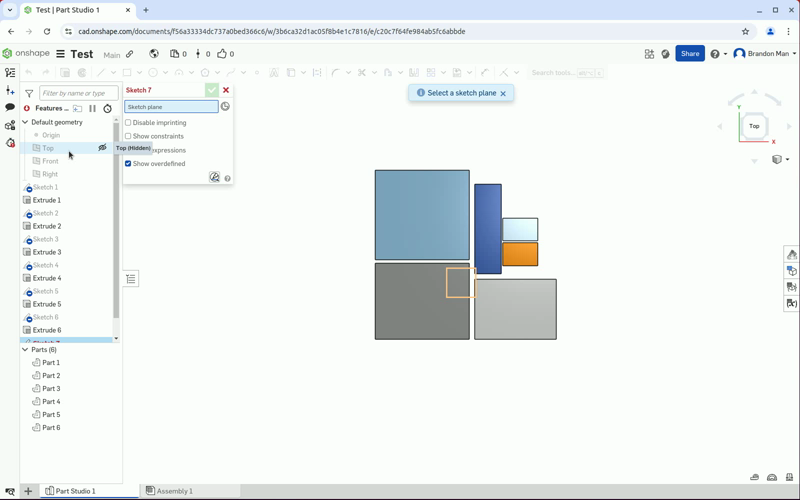
click(69, 150)
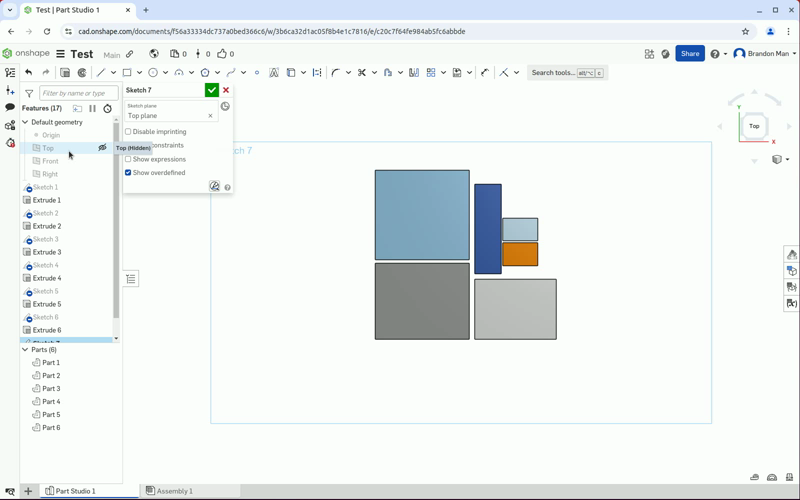
mouse_move(73, 352)
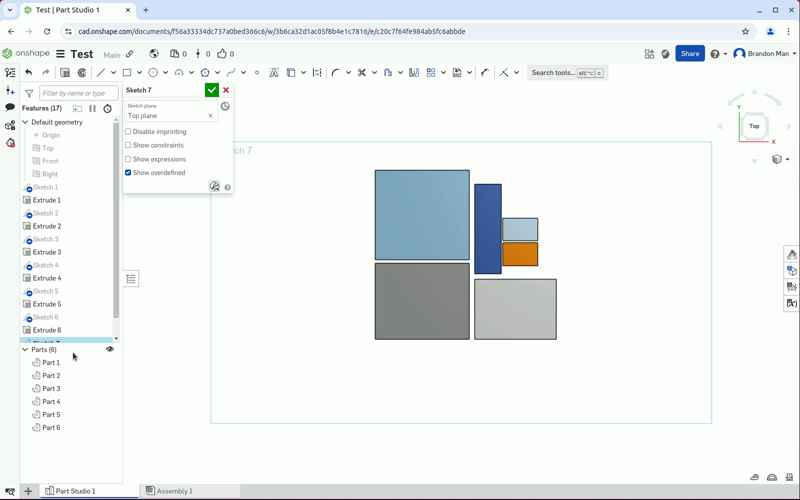
key(y)
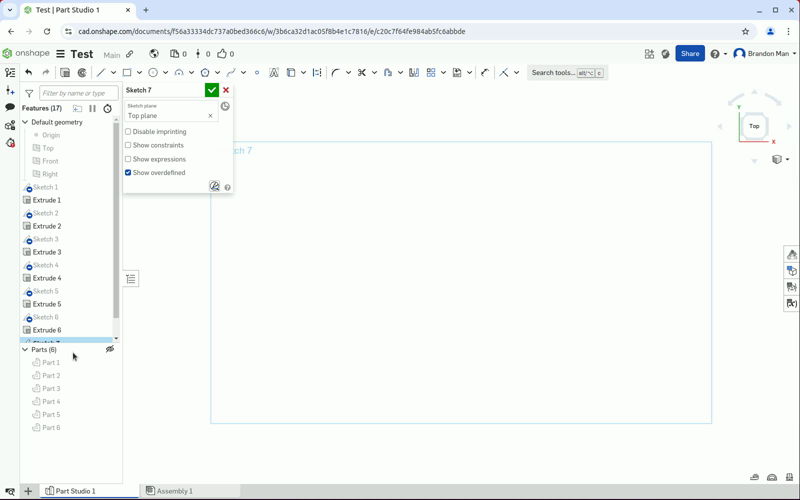
key(l)
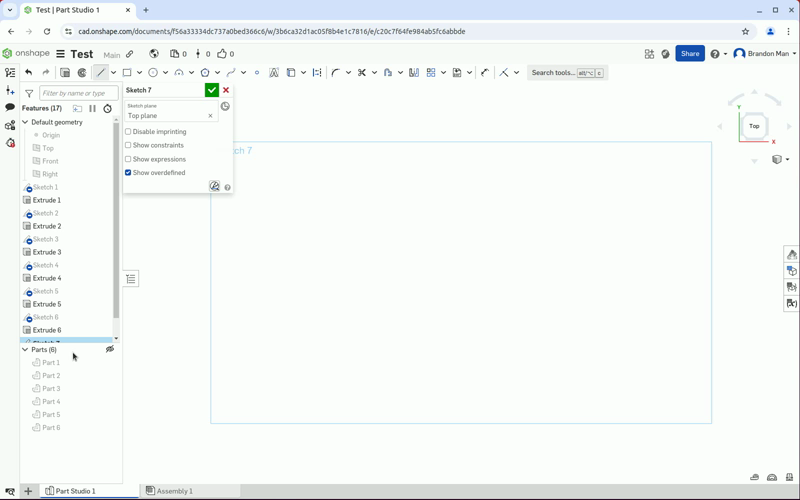
key_down(shift)
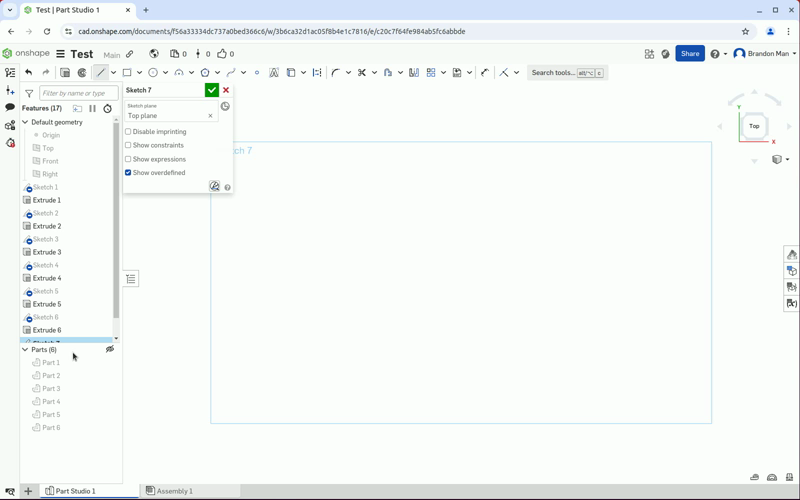
mouse_move(539, 265)
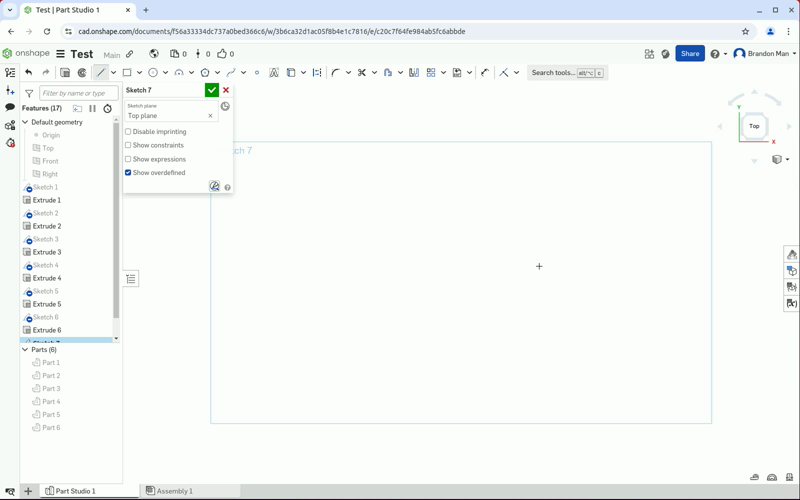
click(539, 265)
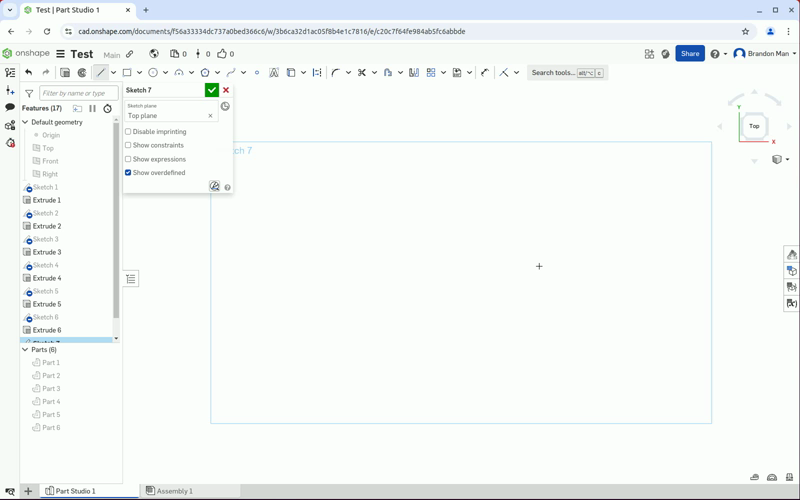
key_up(shift)
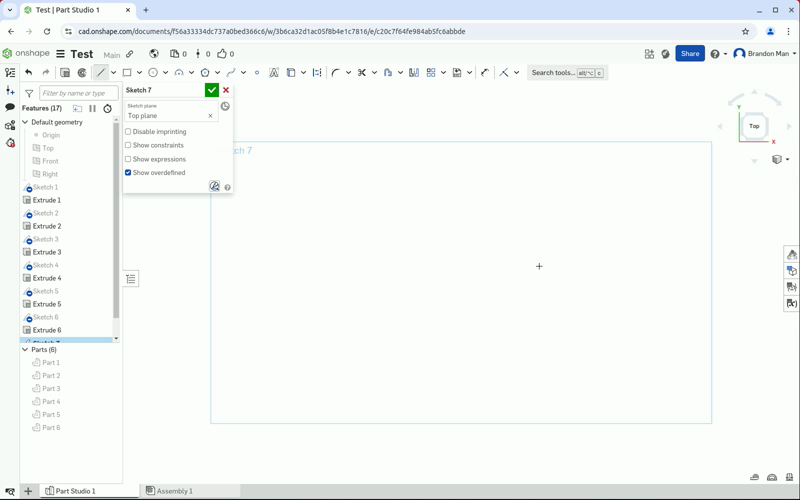
key_down(shift)
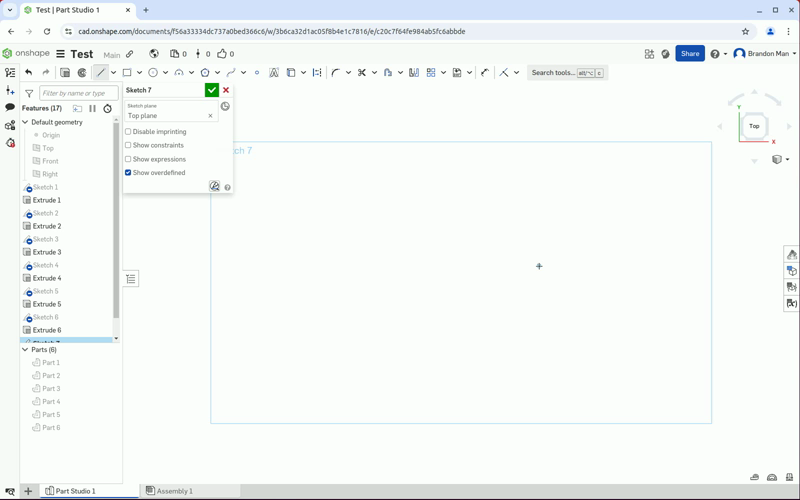
mouse_move(569, 265)
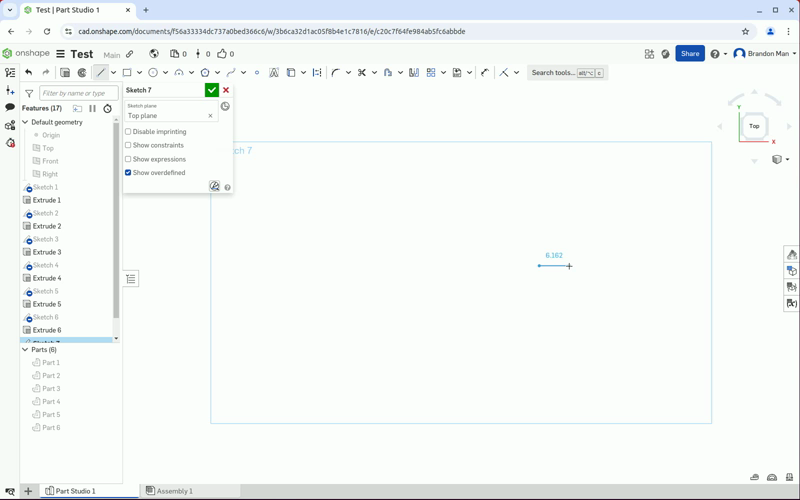
mouse_move(563, 265)
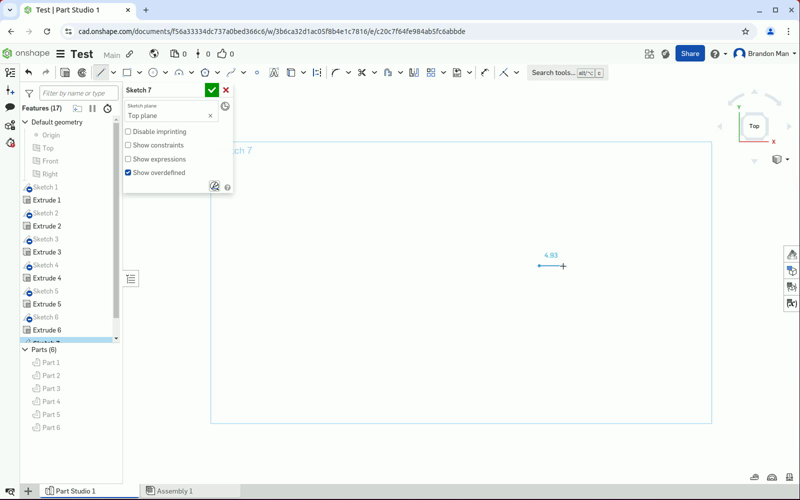
click(563, 265)
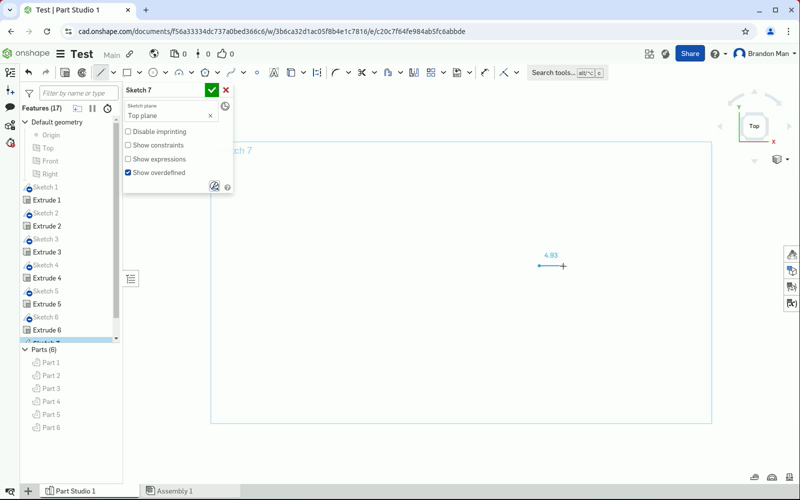
key_up(shift)
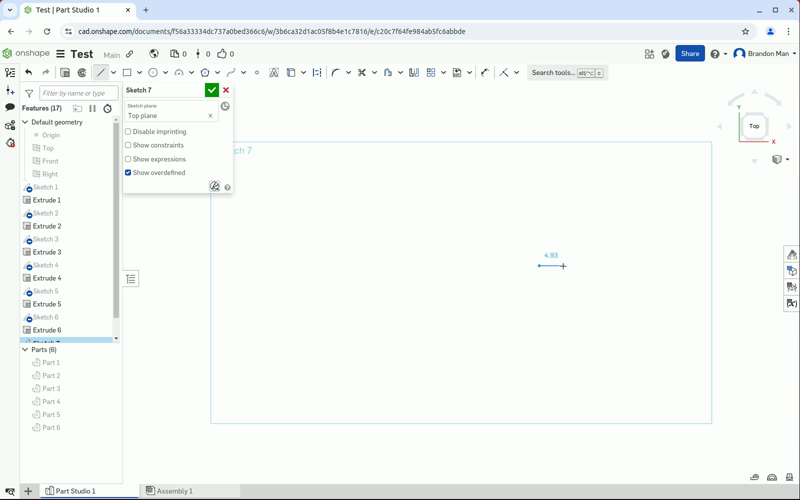
key_down(shift)
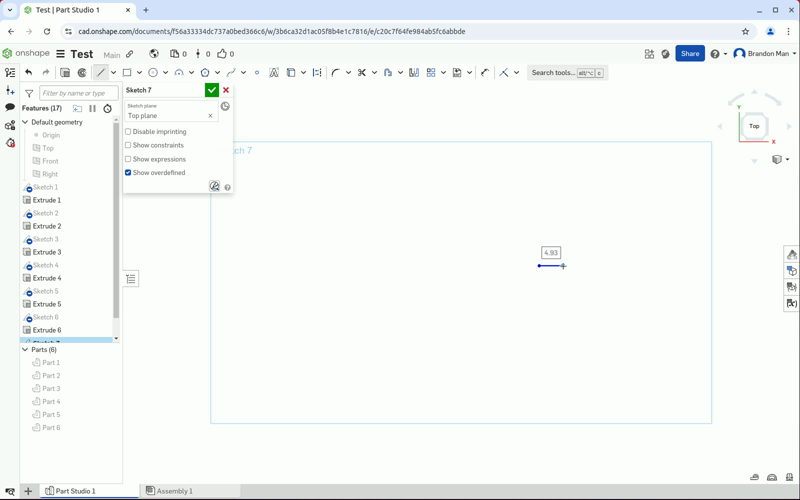
mouse_move(589, 265)
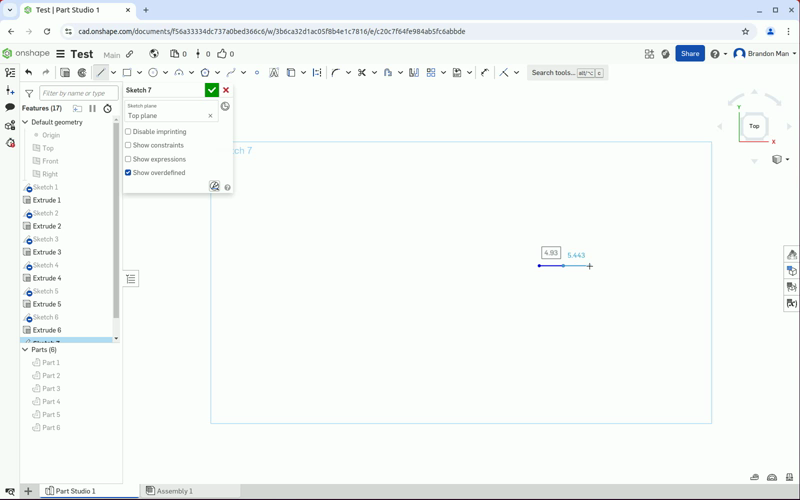
mouse_move(563, 217)
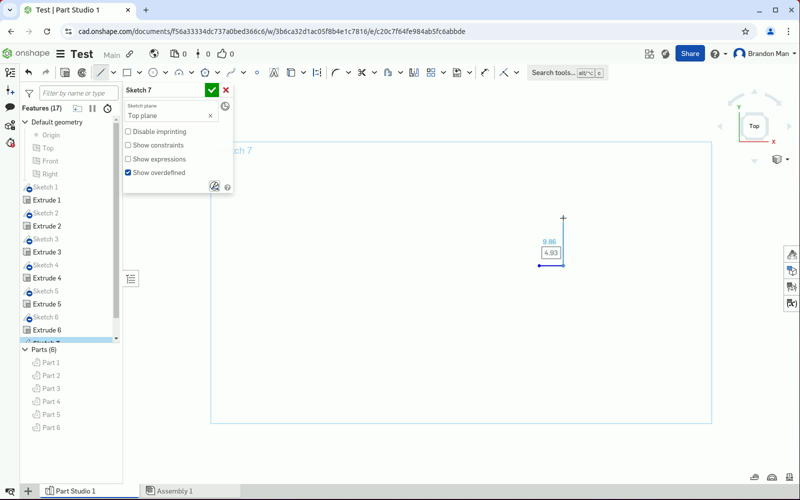
click(563, 217)
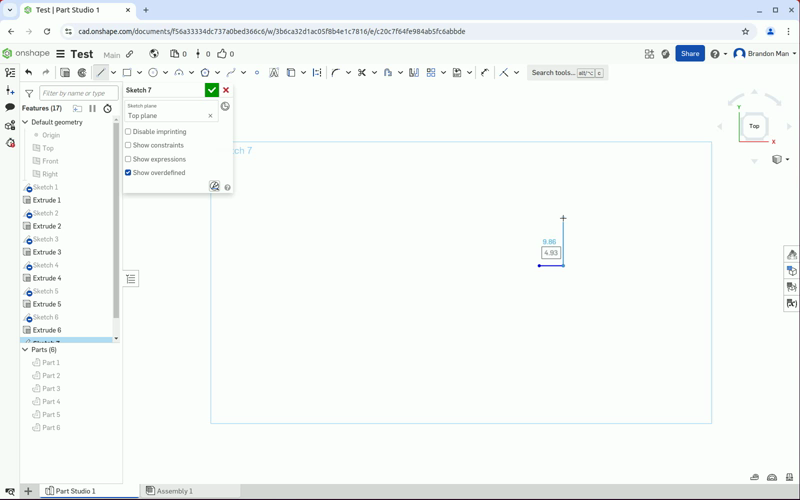
key_up(shift)
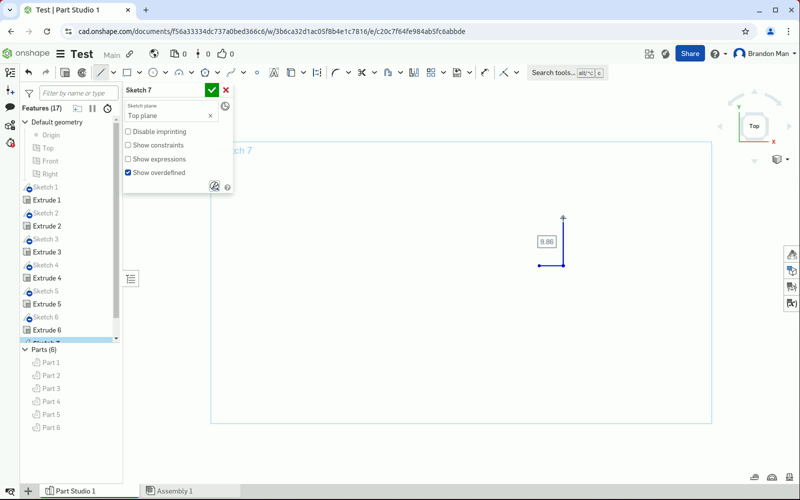
key_down(shift)
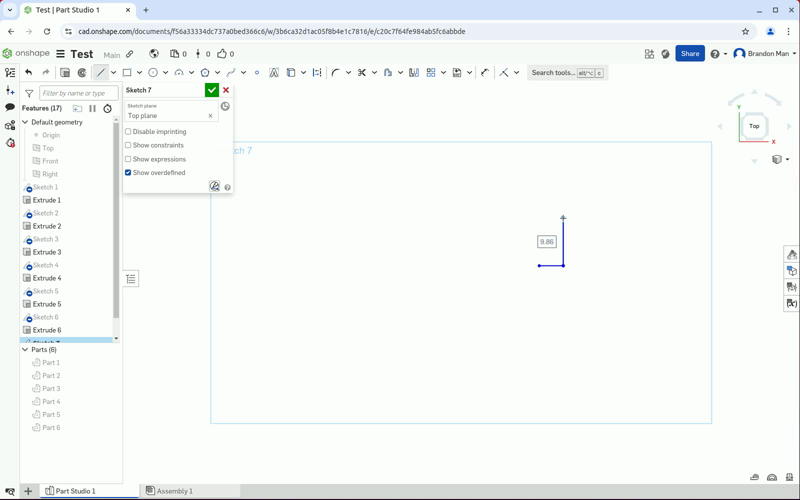
mouse_move(589, 217)
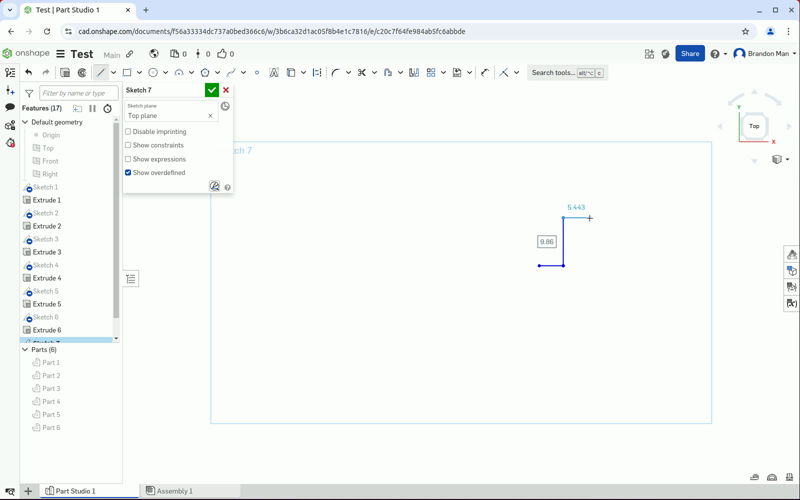
mouse_move(539, 217)
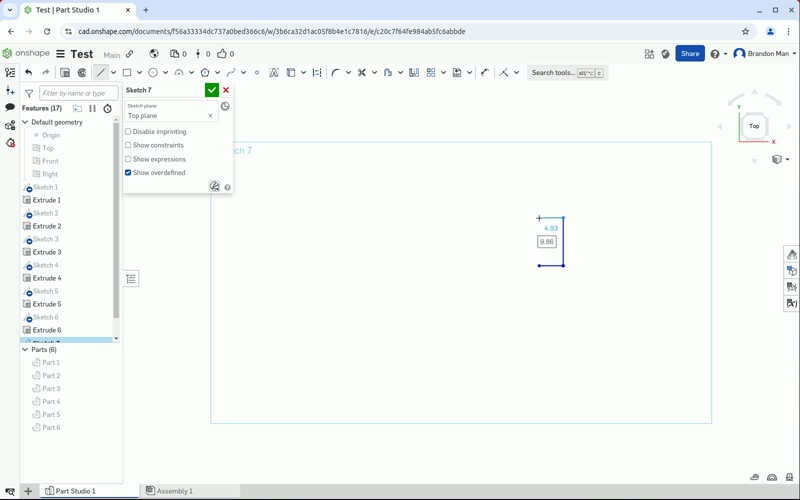
click(539, 217)
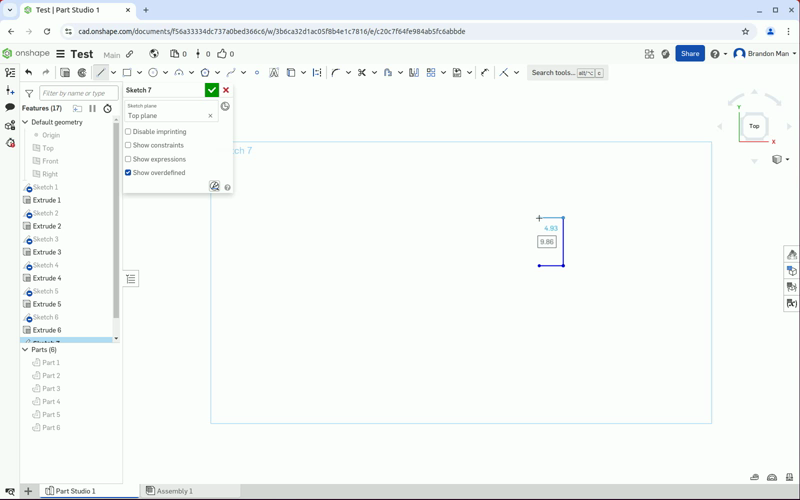
key_up(shift)
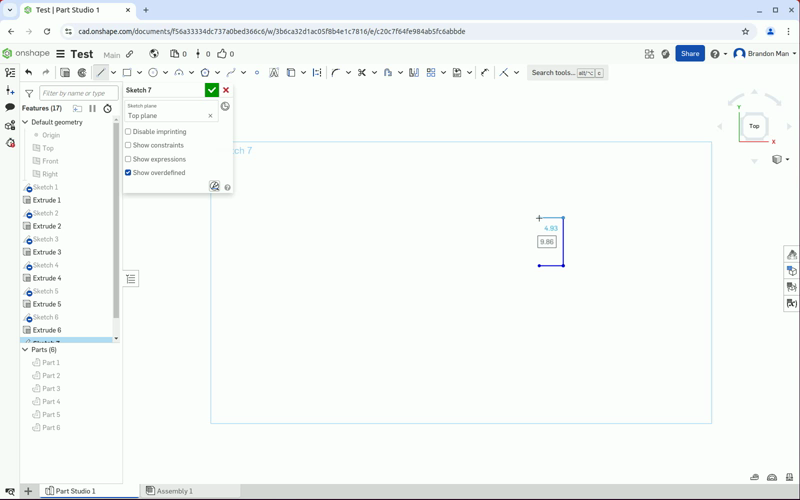
mouse_move(569, 217)
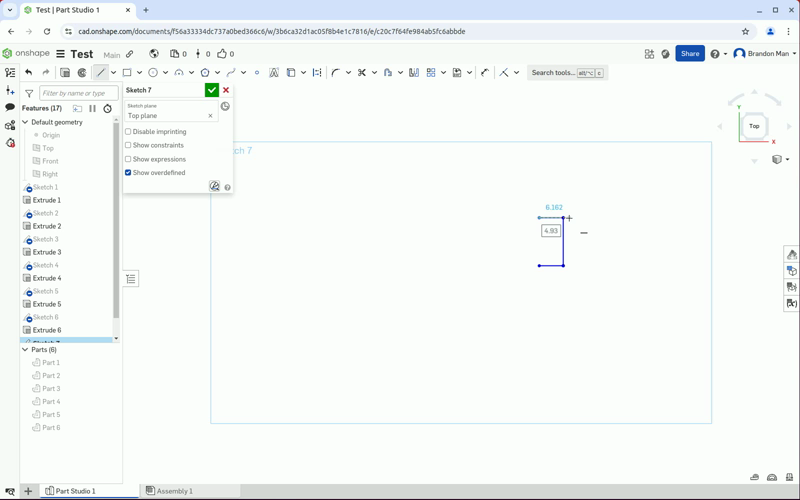
key_down(shift)
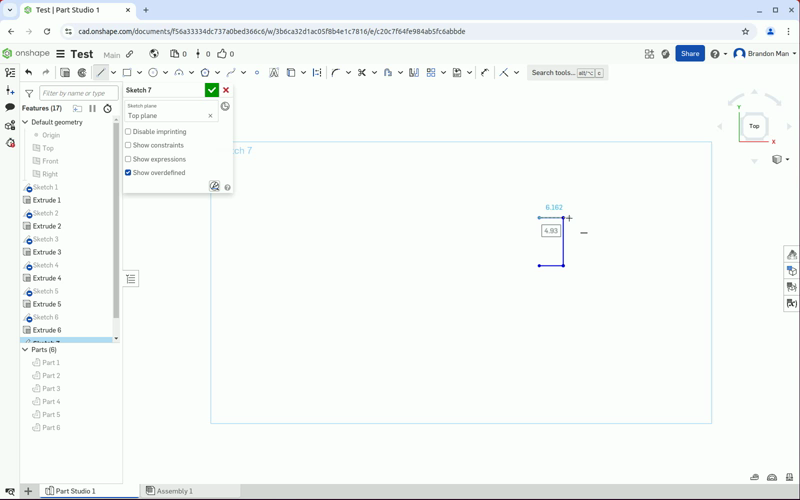
mouse_move(539, 265)
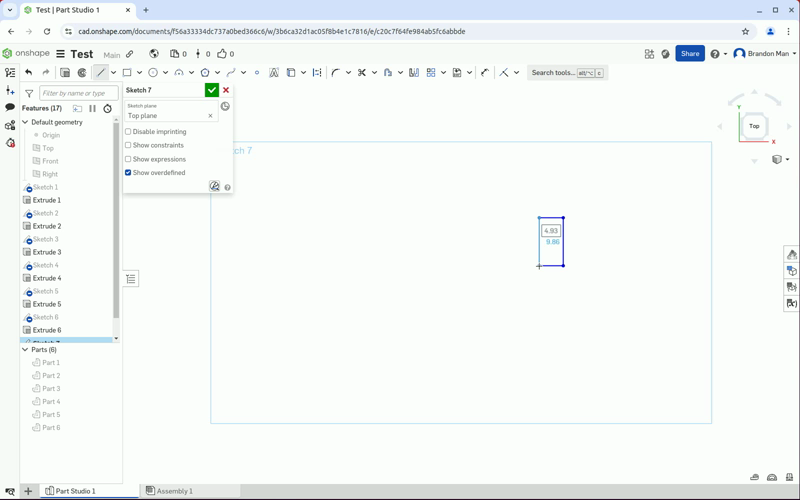
key_up(shift)
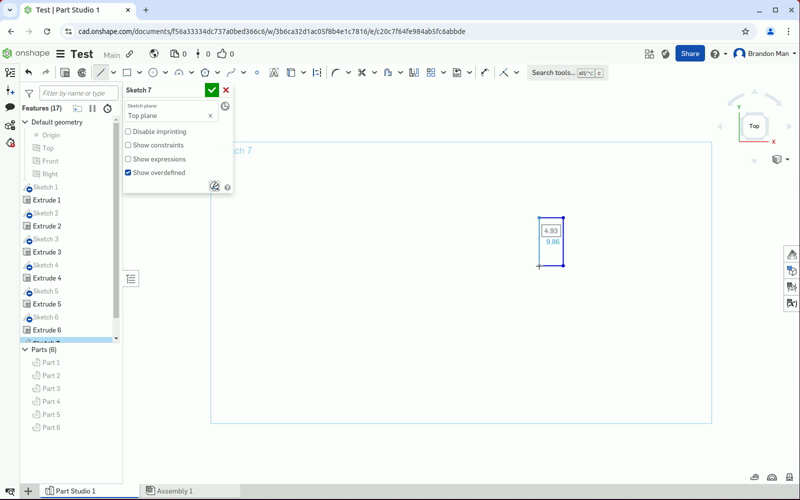
click(539, 265)
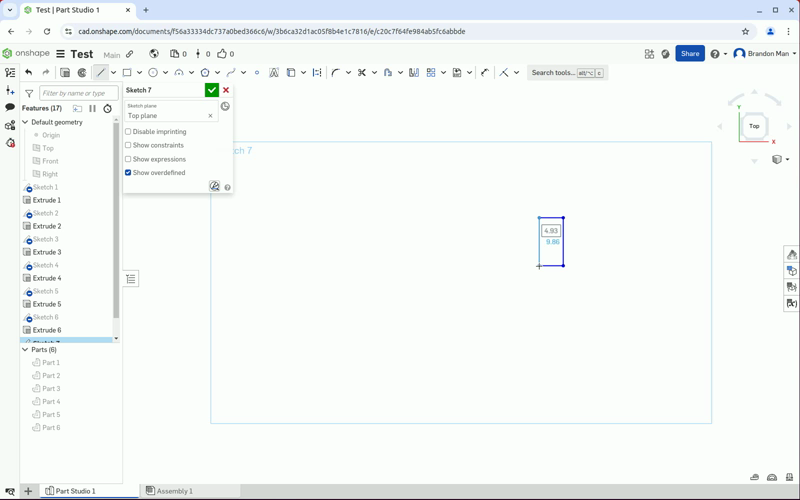
key(esc)
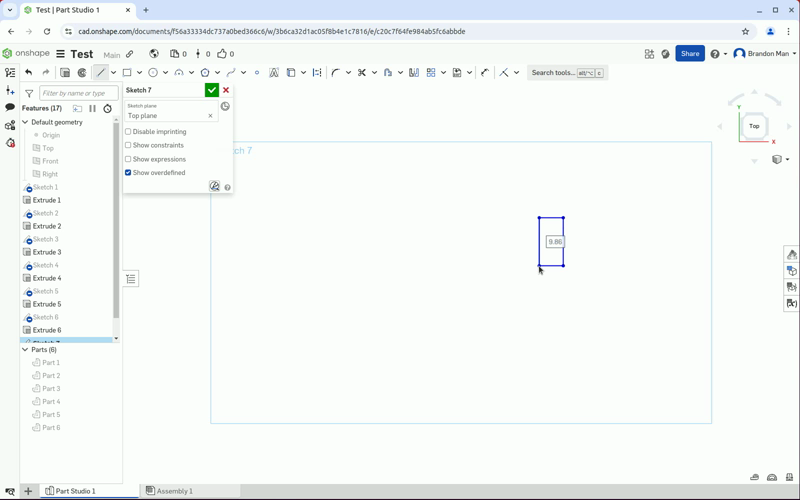
mouse_move(559, 253)
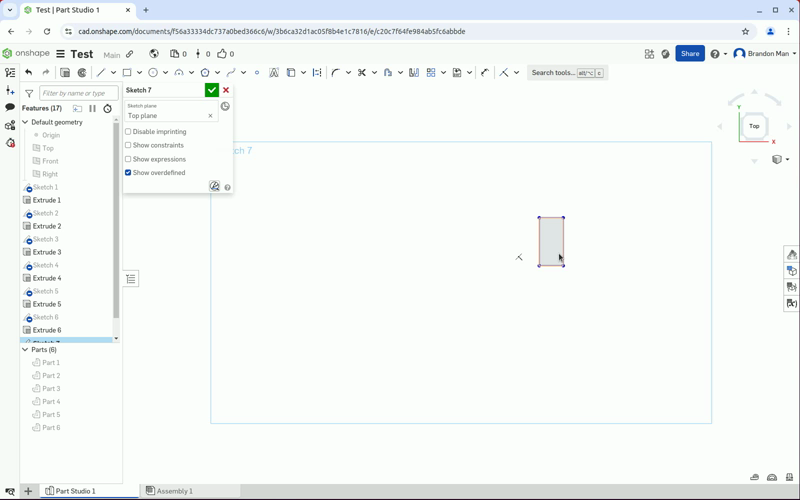
scroll(6)
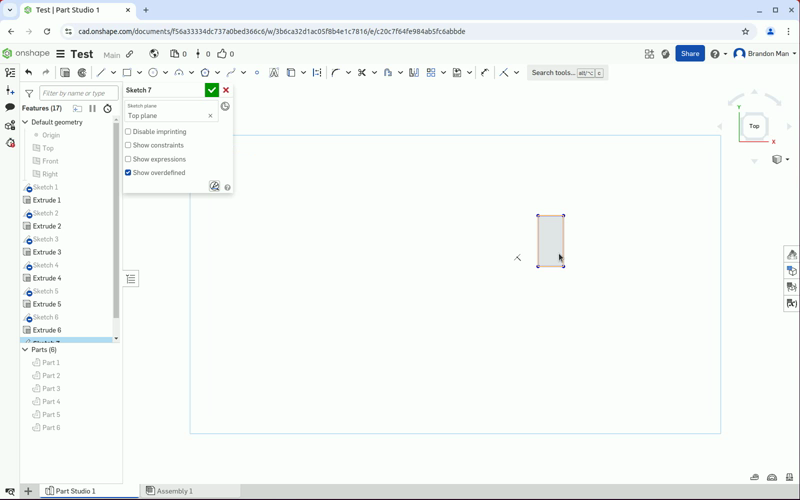
scroll(6)
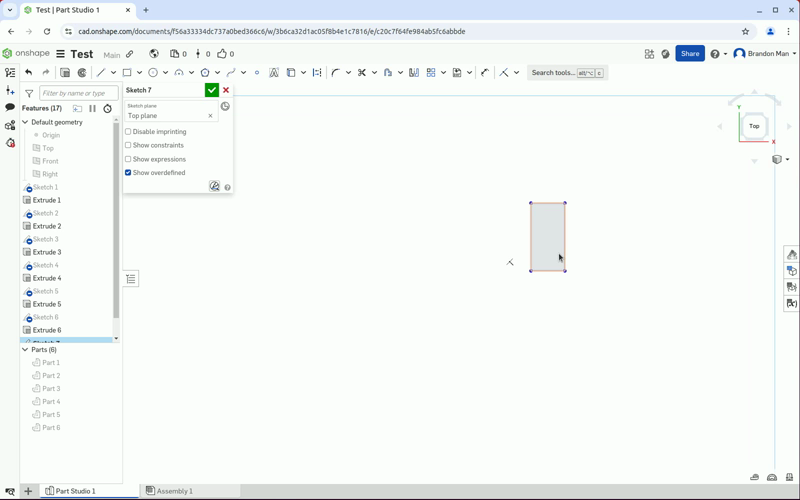
scroll(6)
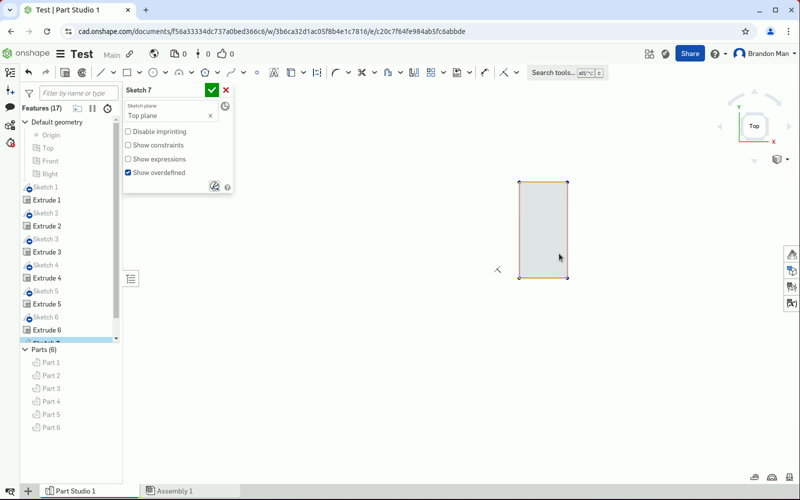
scroll(6)
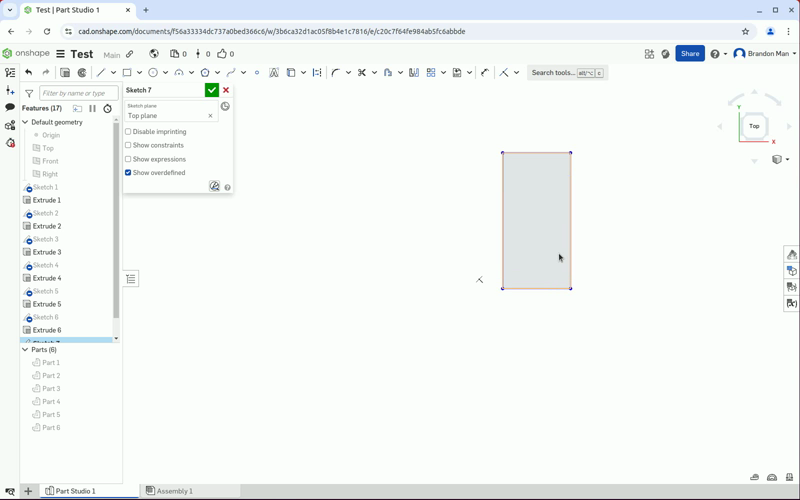
scroll(6)
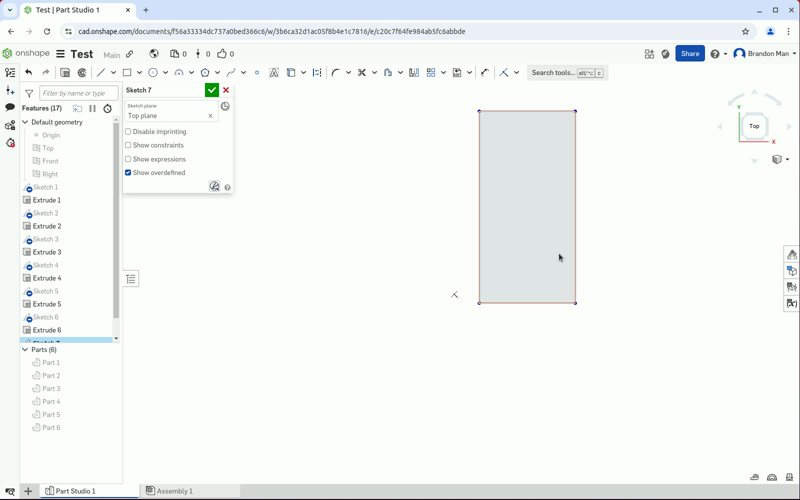
scroll(6)
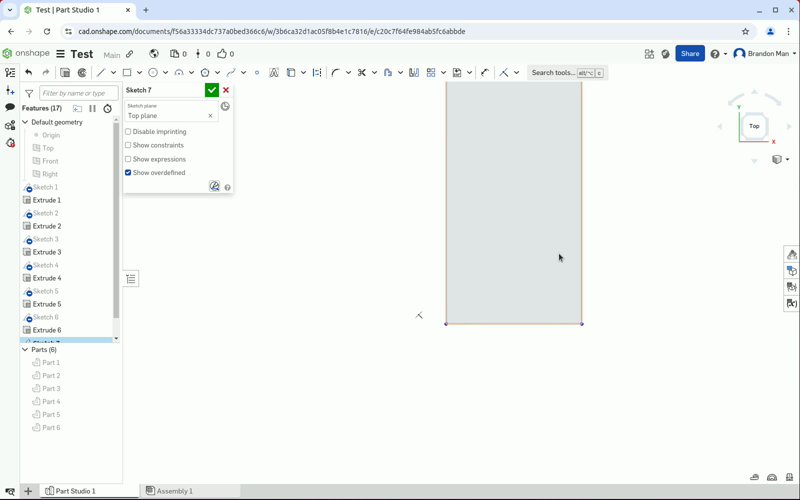
scroll(6)
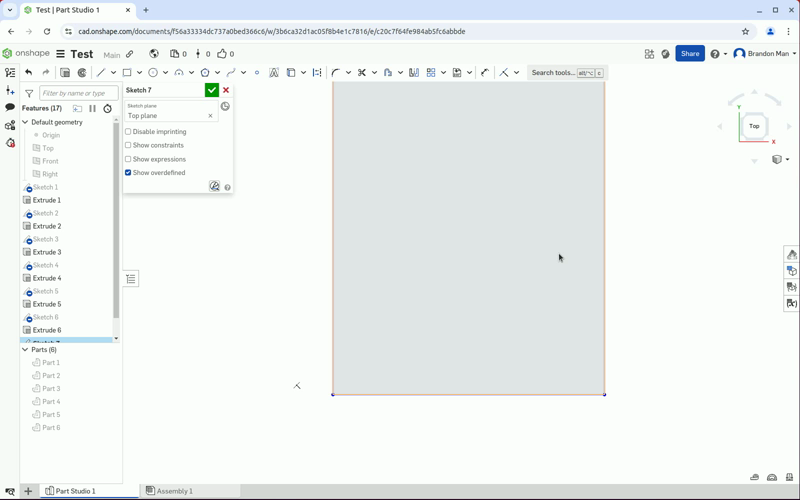
click(559, 253)
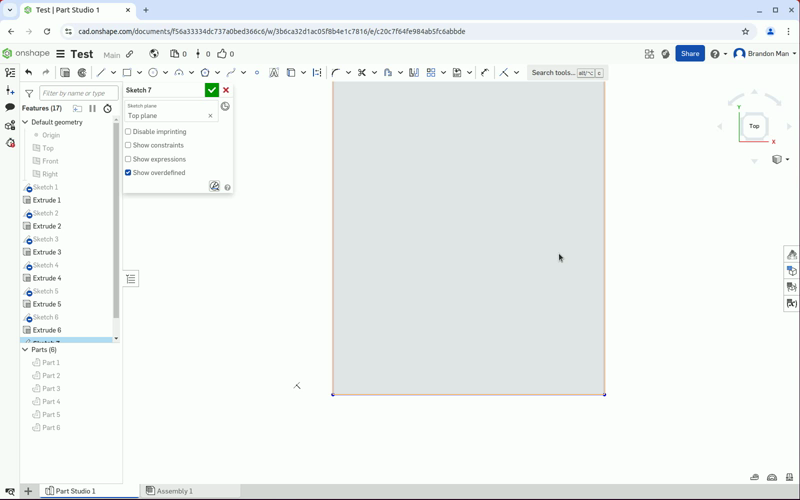
scroll(-6)
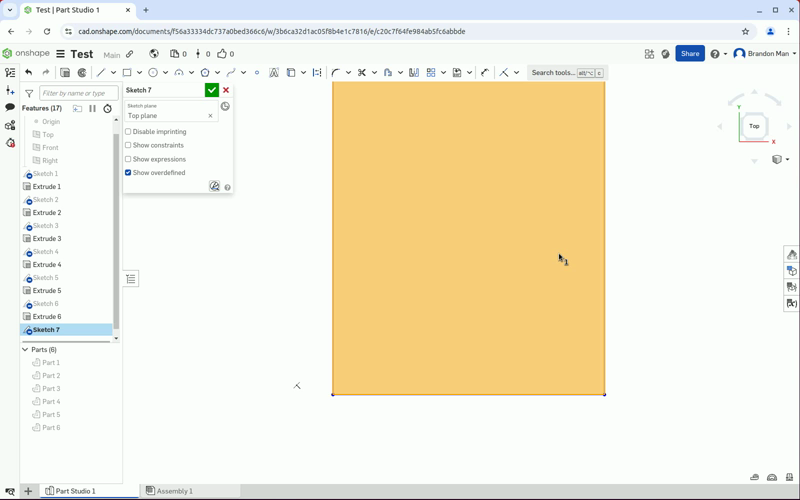
scroll(-6)
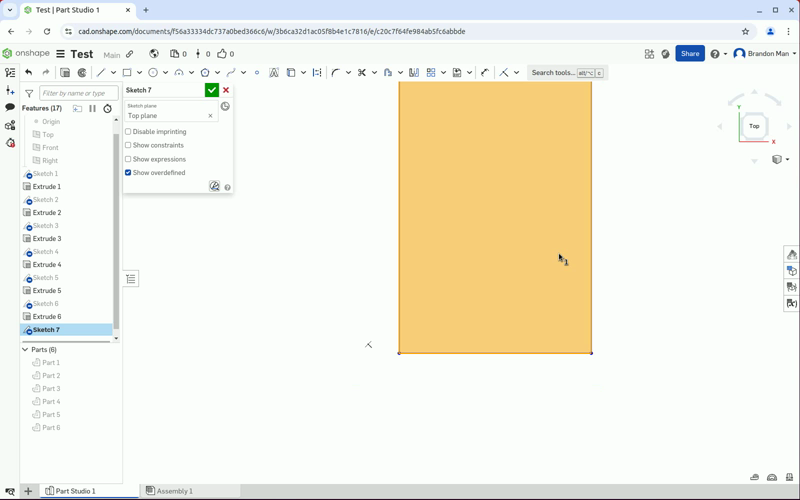
scroll(-6)
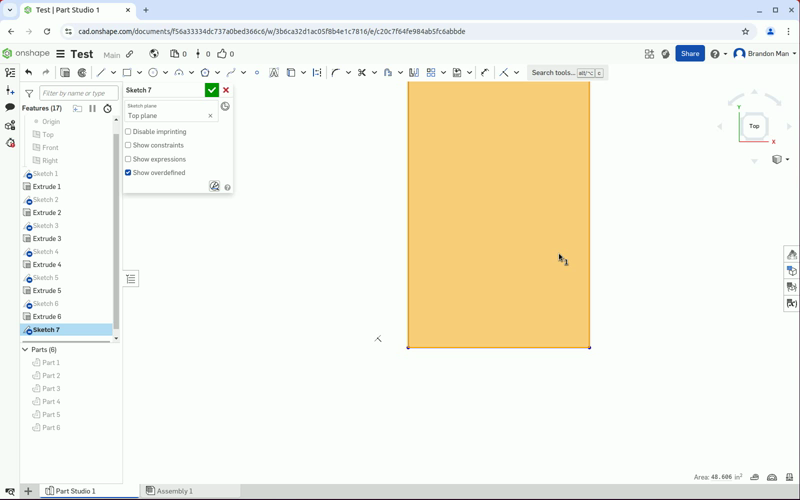
scroll(-6)
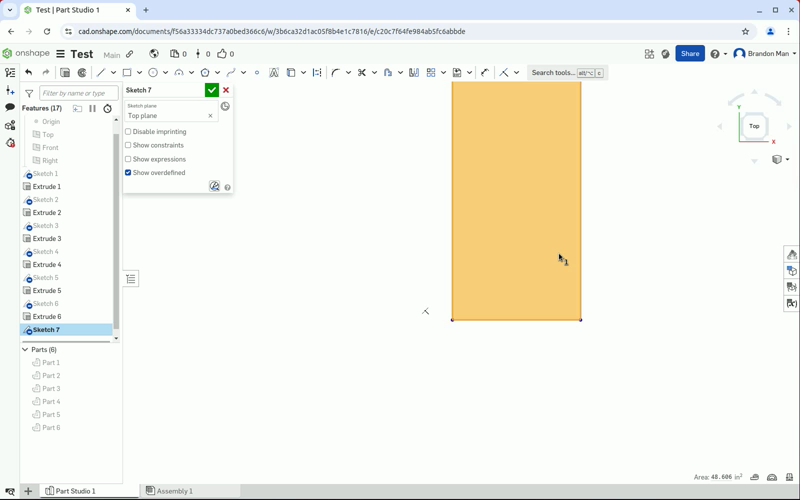
scroll(-6)
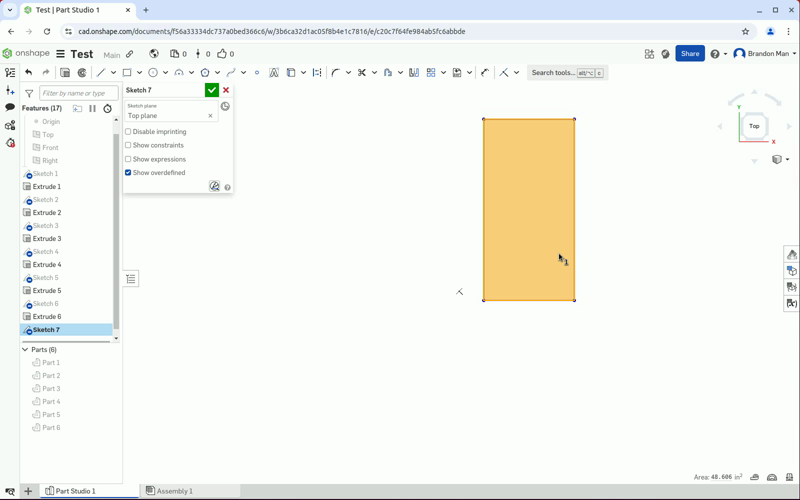
scroll(-6)
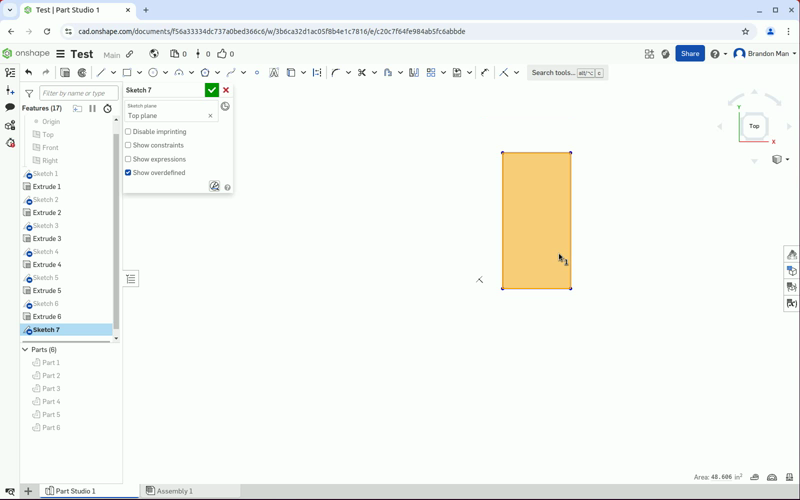
scroll(-6)
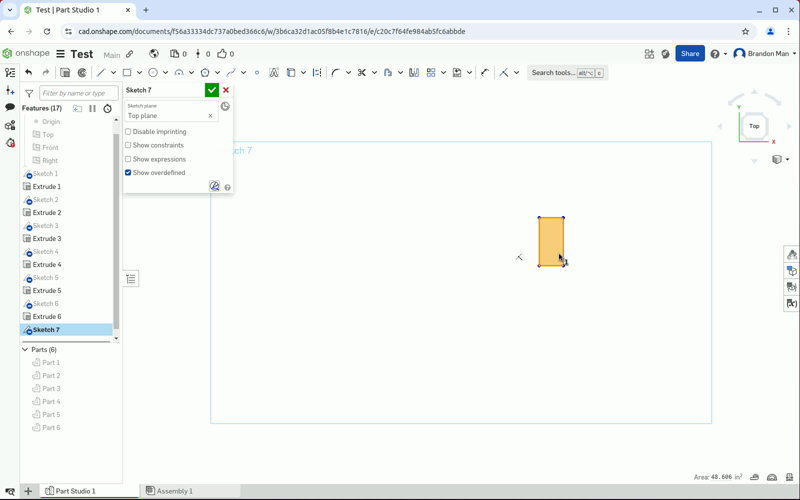
mouse_move(73, 352)
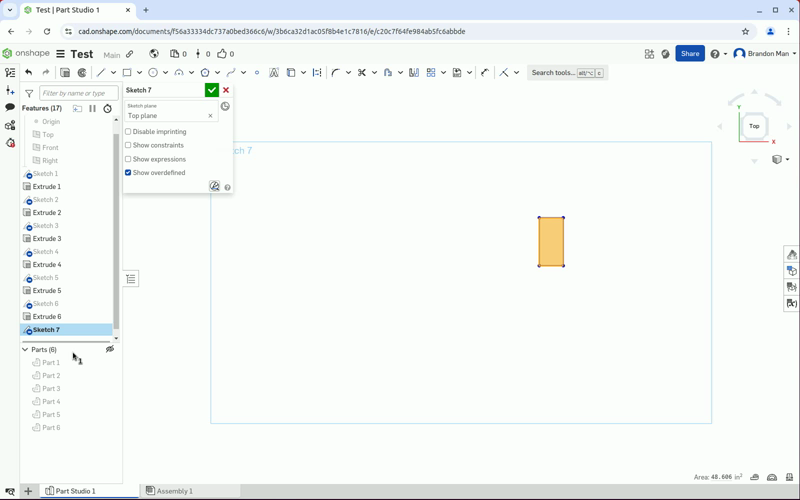
key(shift+y)
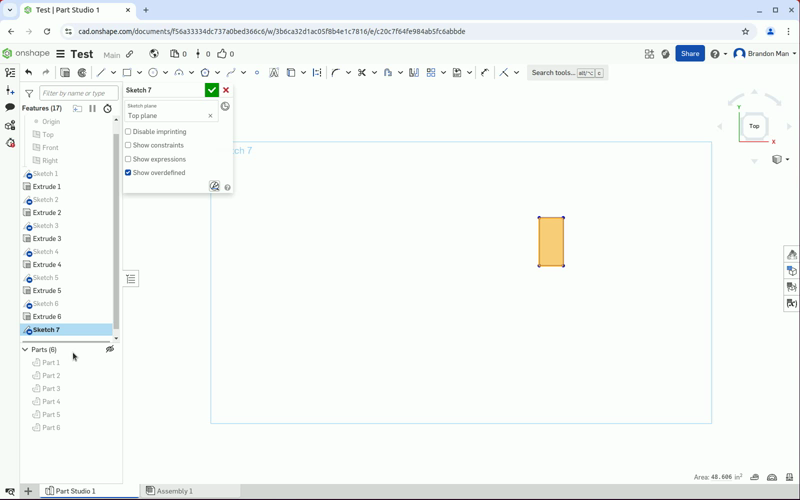
key(shift+e)
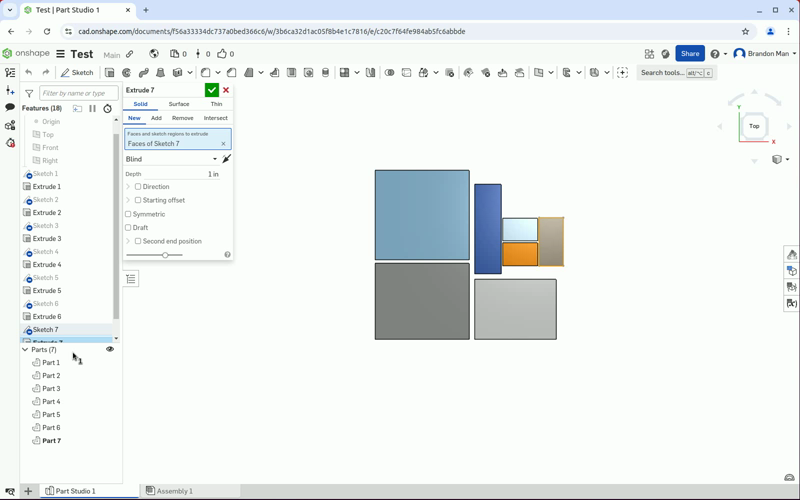
mouse_move(143, 106)
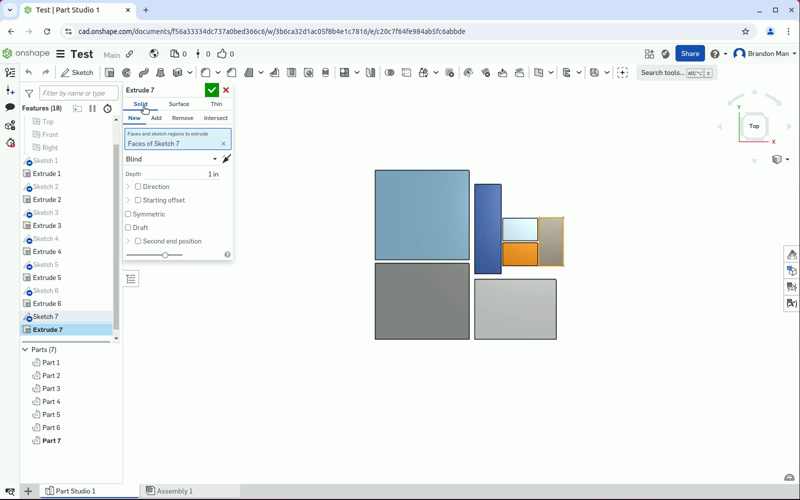
click(143, 106)
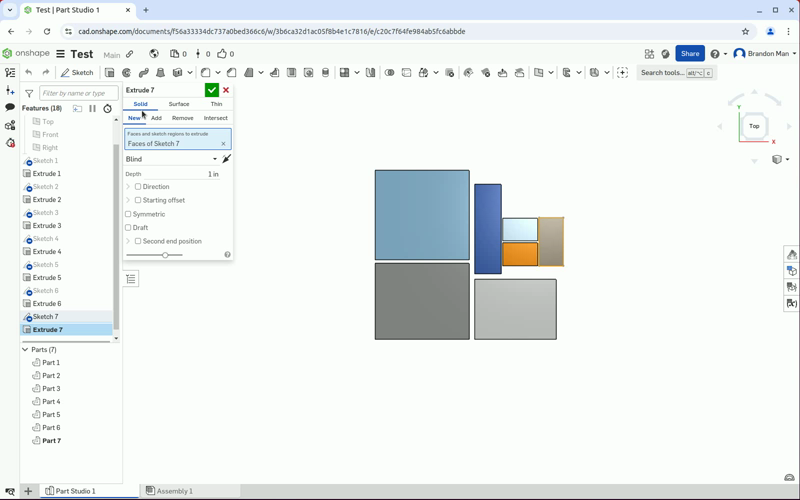
mouse_move(137, 120)
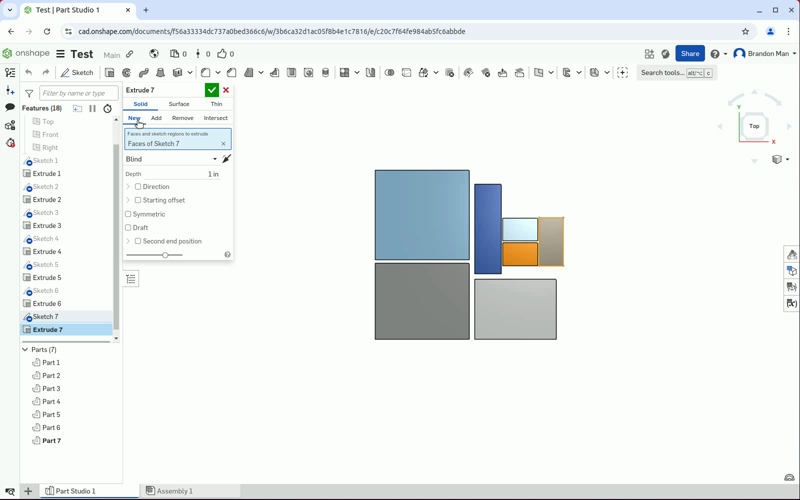
click(137, 120)
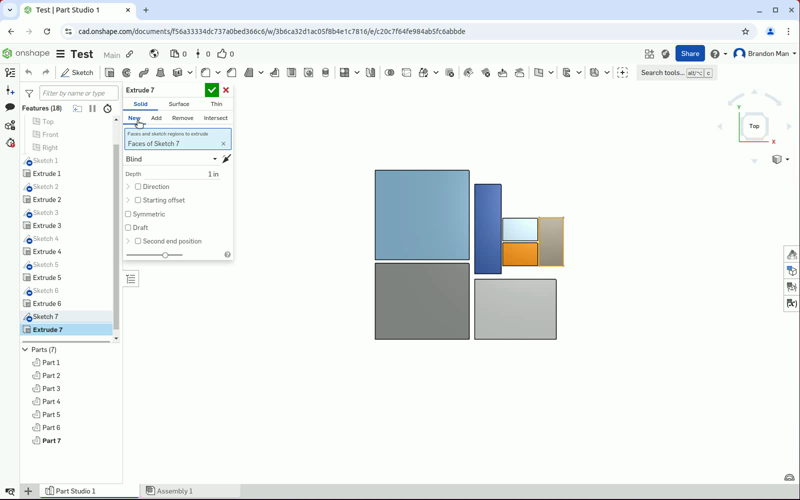
key(tab, 4)
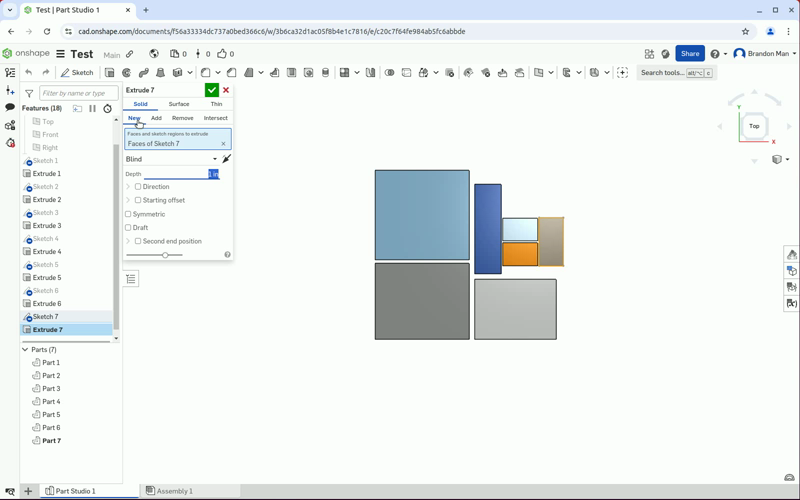
text(0.241)
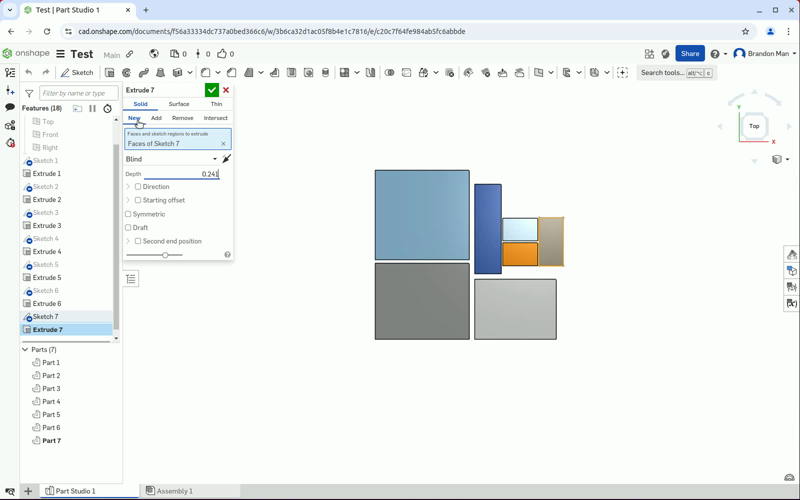
key(enter)
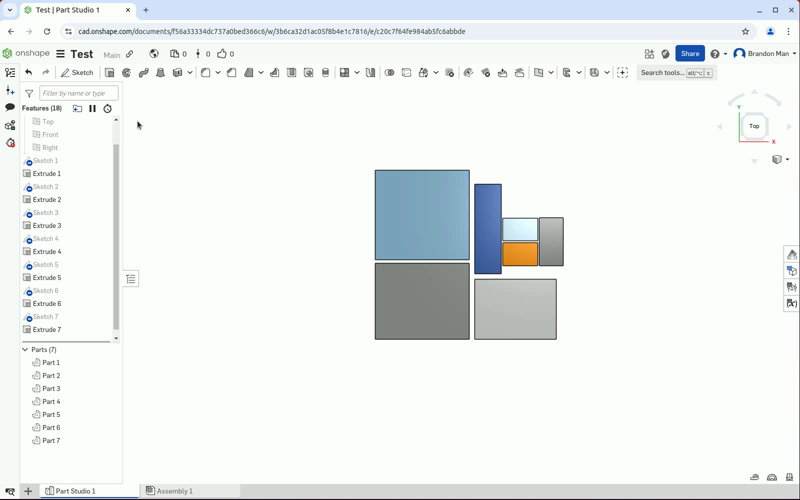
key(shift+h)
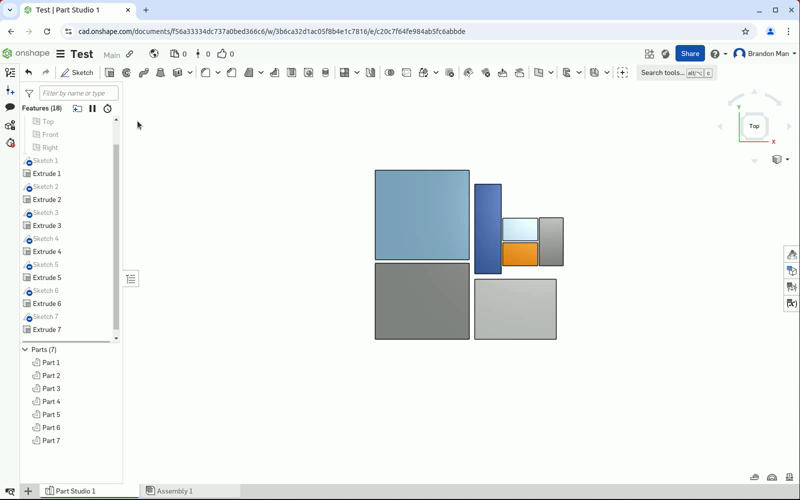
key(shift+h)
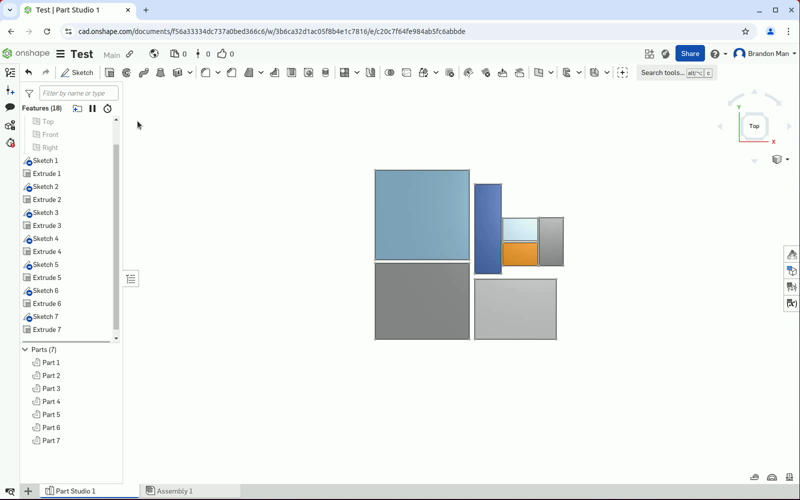
key(shift+7)
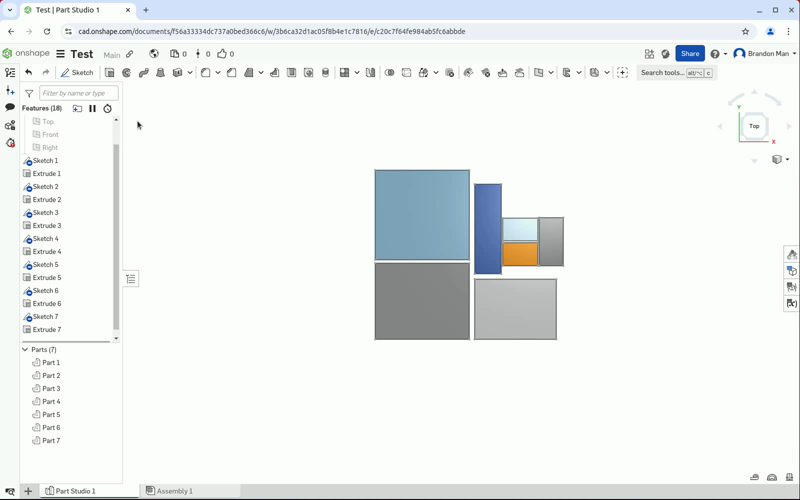
key(up, 3)
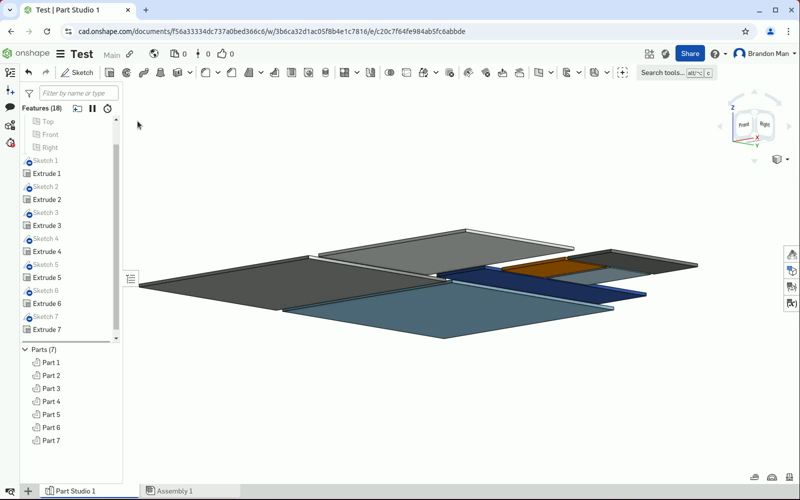
key(left, 3)
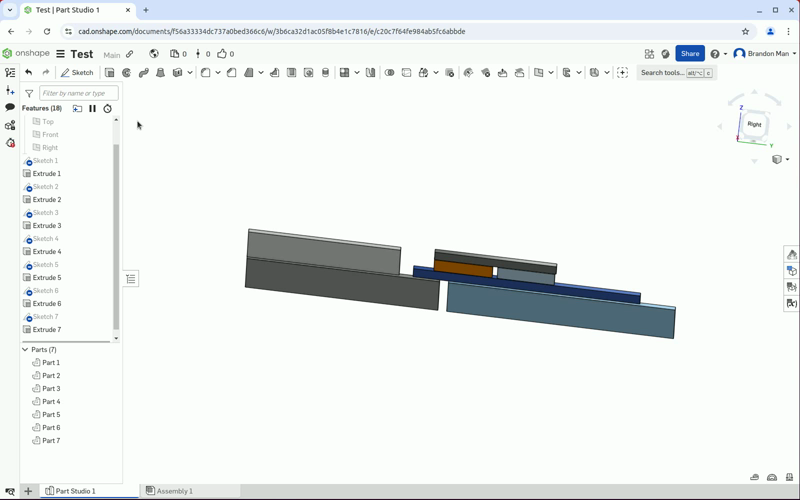
key(right, 3)
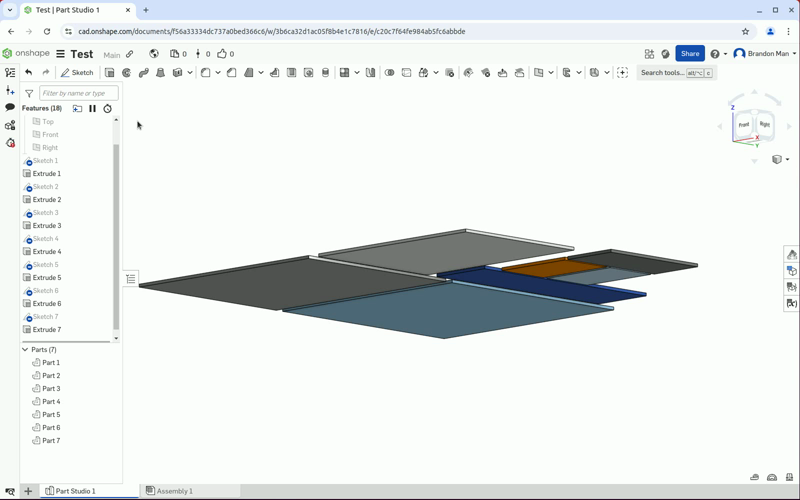
key(down, 3)
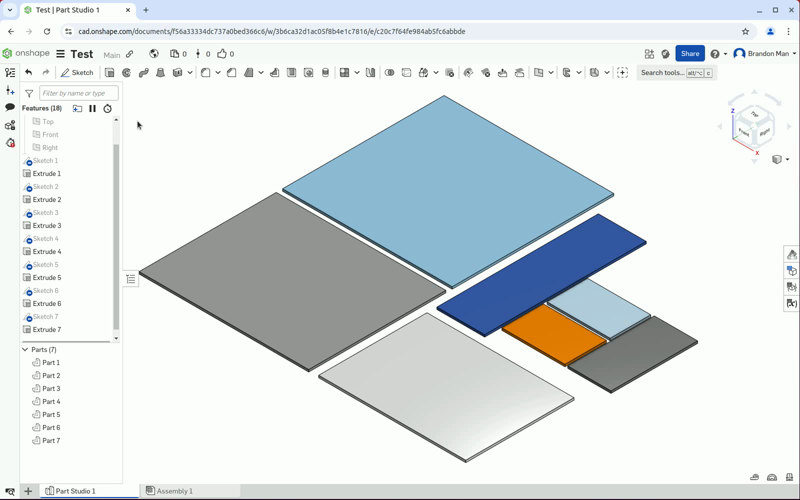
mouse_move(69, 163)
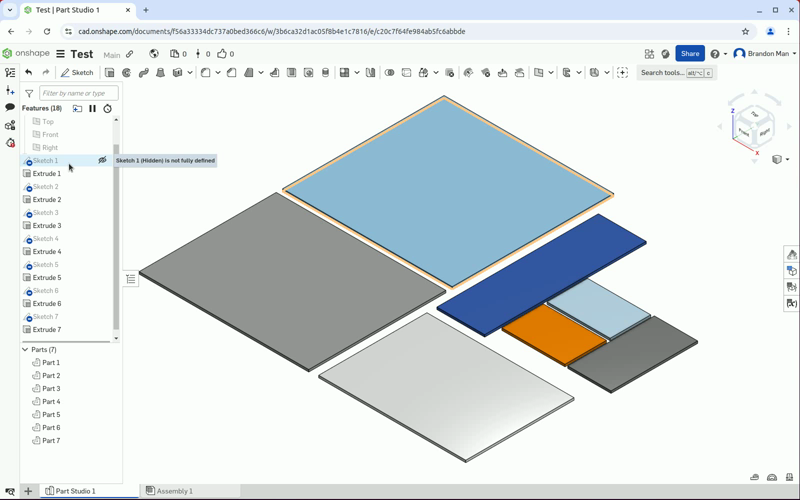
click(69, 163)